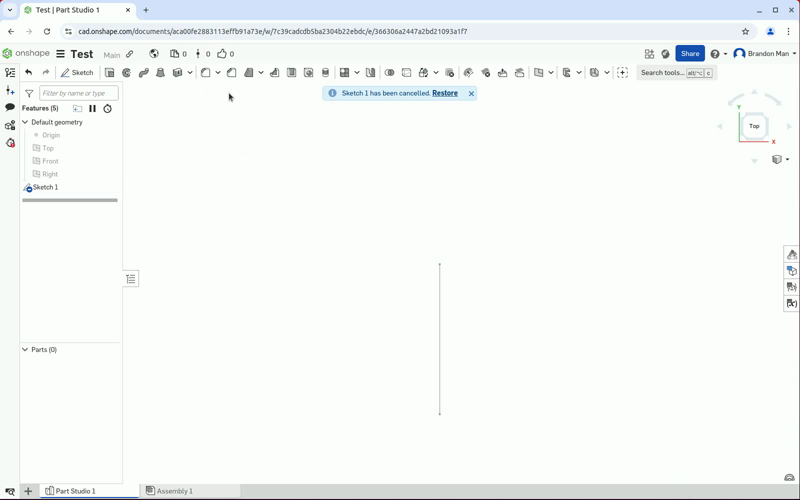
key(shift+h)
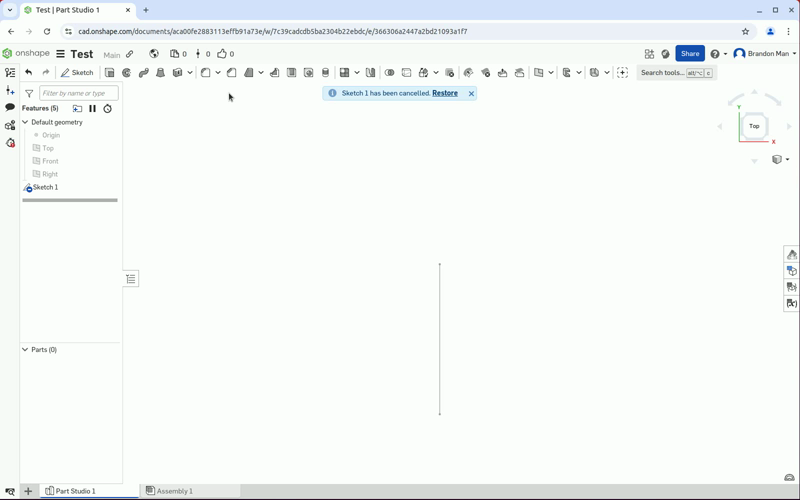
key(shift+s)
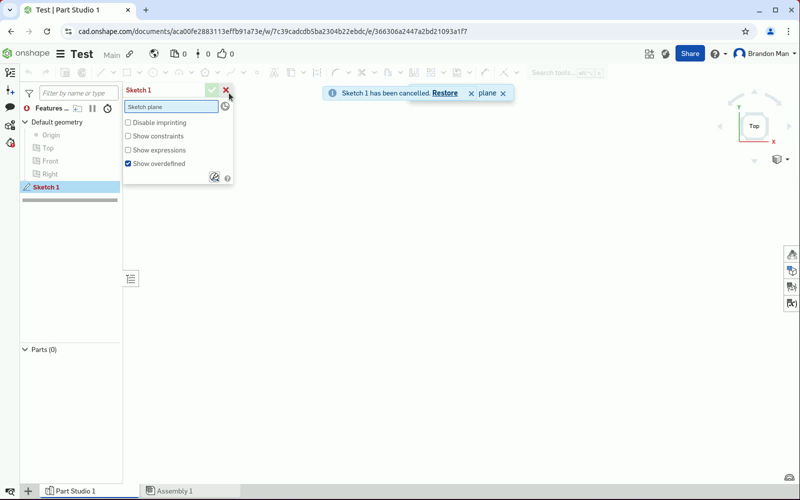
mouse_move(73, 150)
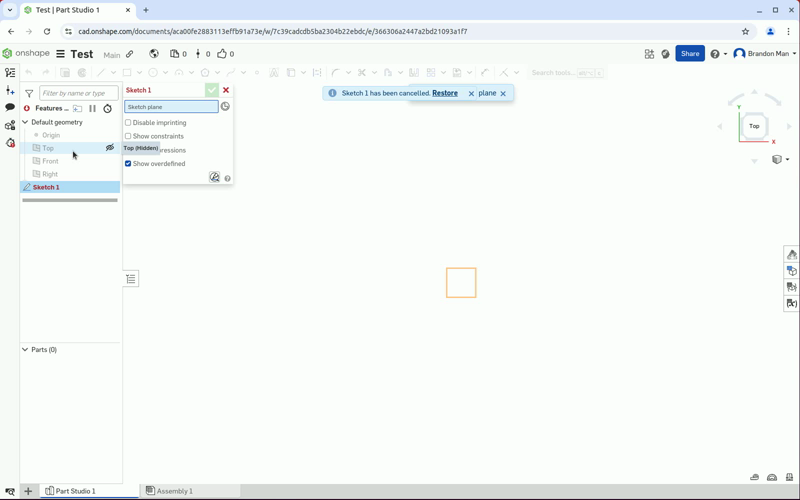
click(73, 150)
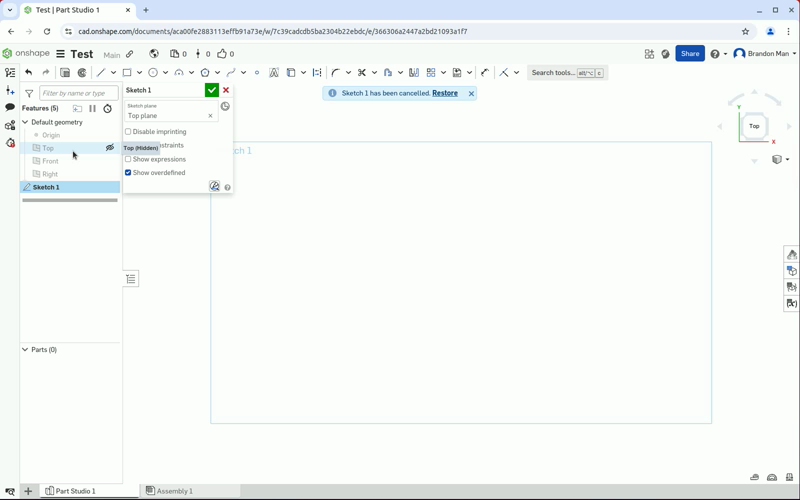
mouse_move(73, 352)
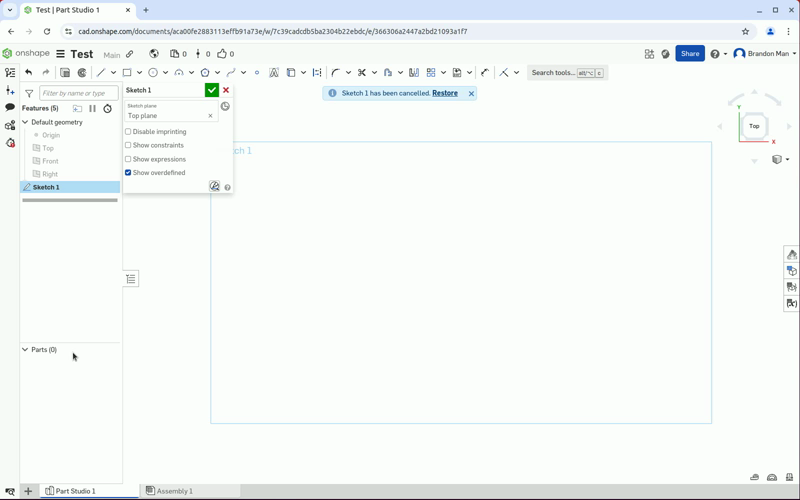
key(y)
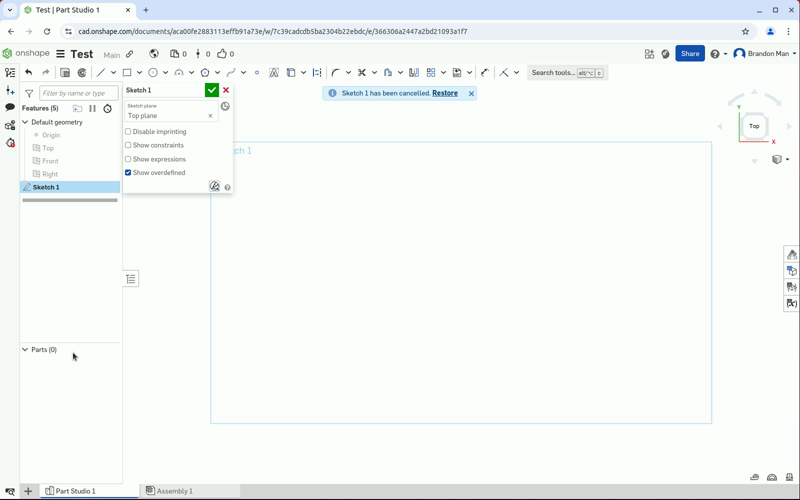
key(l)
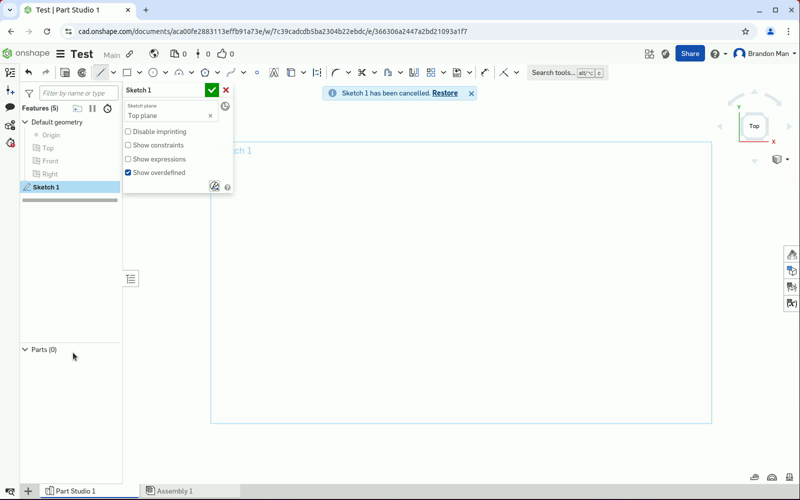
key_down(shift)
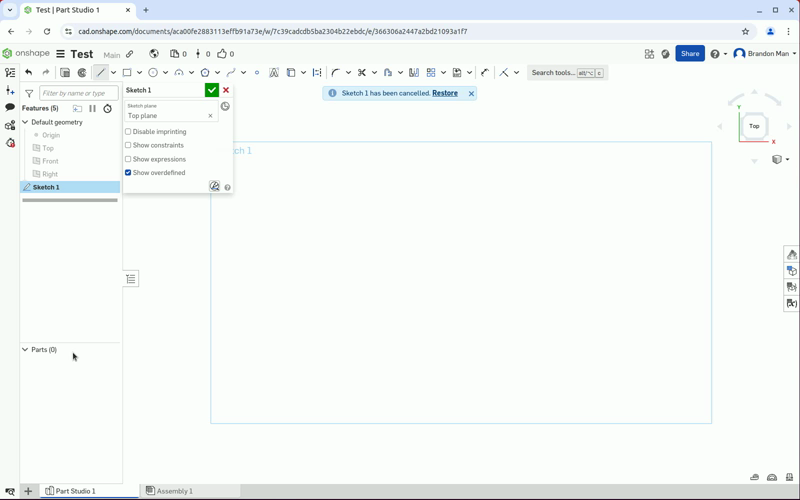
mouse_move(351, 335)
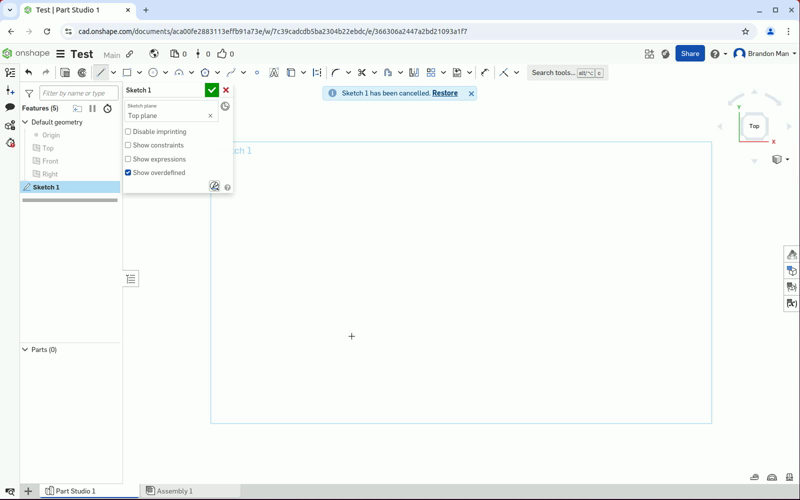
click(351, 335)
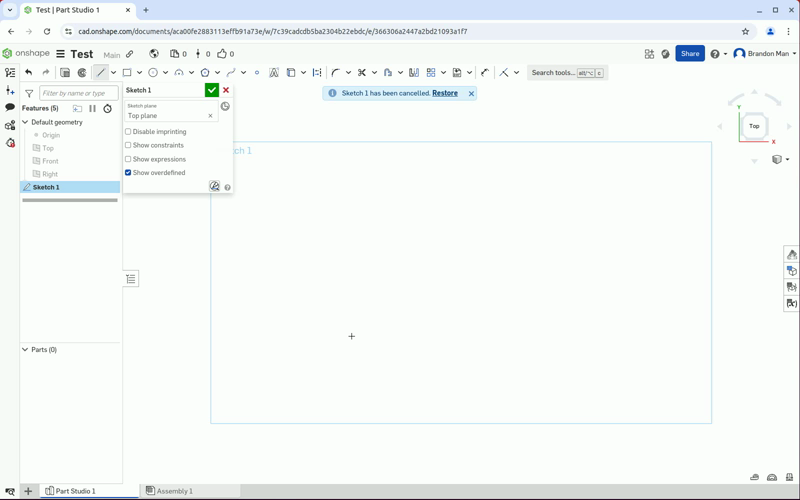
key_up(shift)
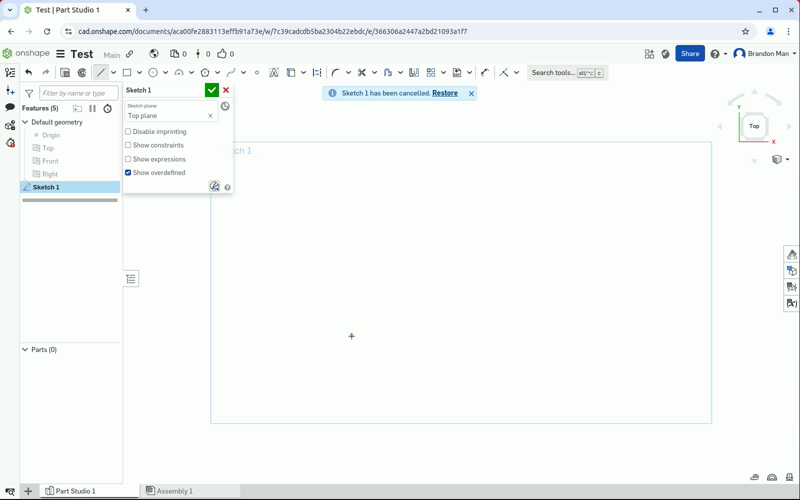
key_down(shift)
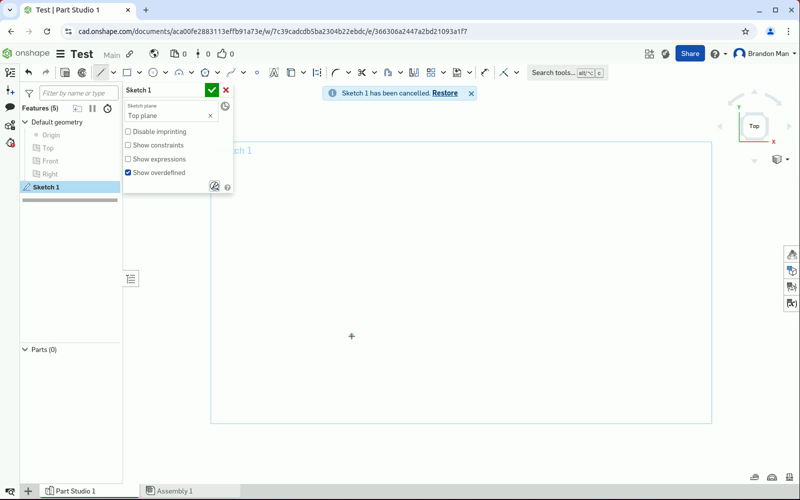
mouse_move(569, 335)
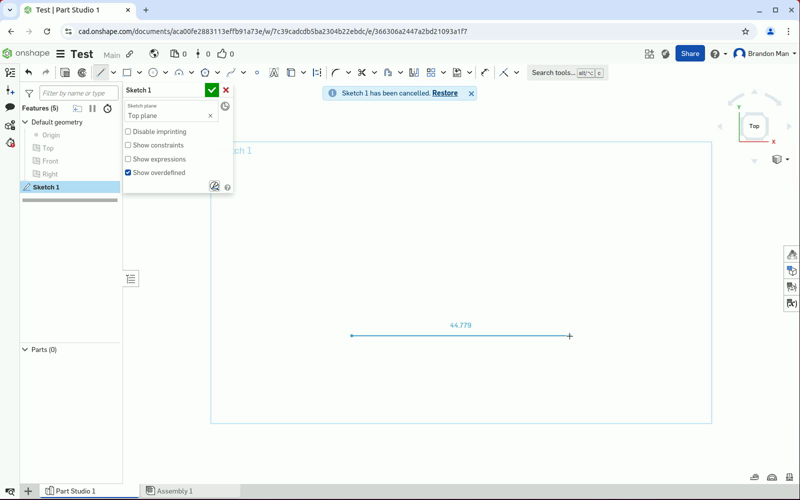
click(569, 335)
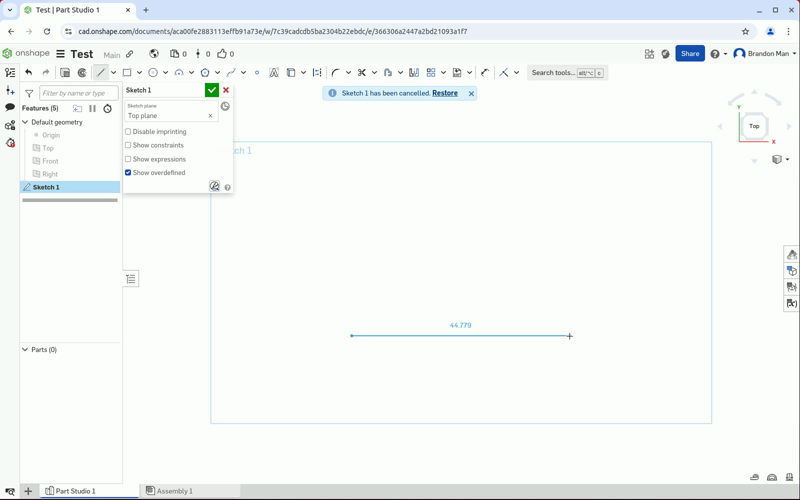
key_up(shift)
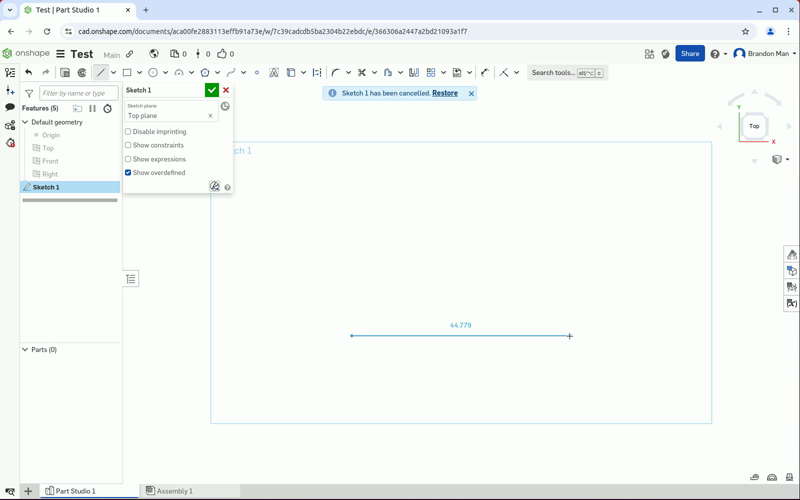
key_down(shift)
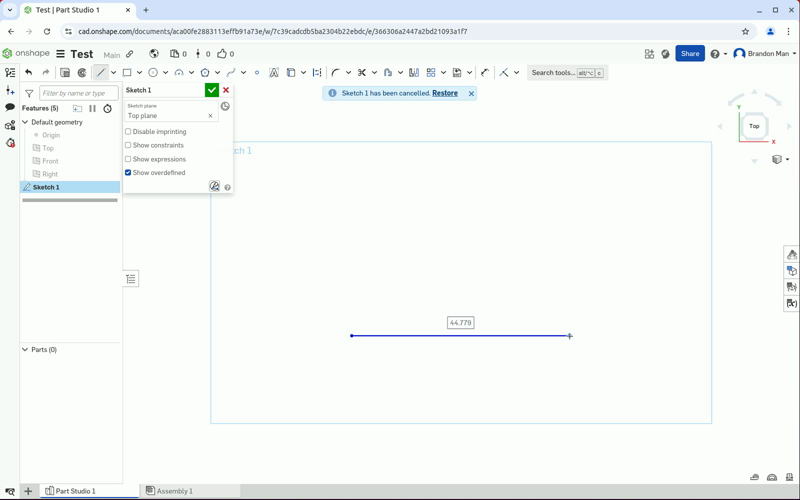
mouse_move(569, 230)
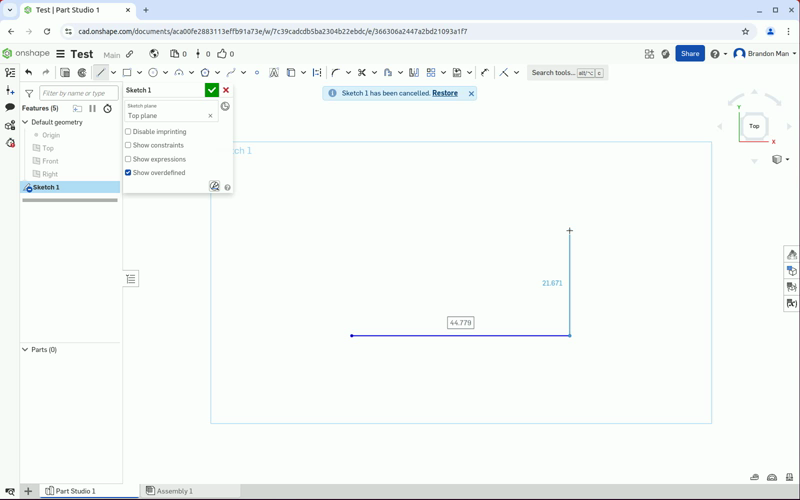
click(569, 230)
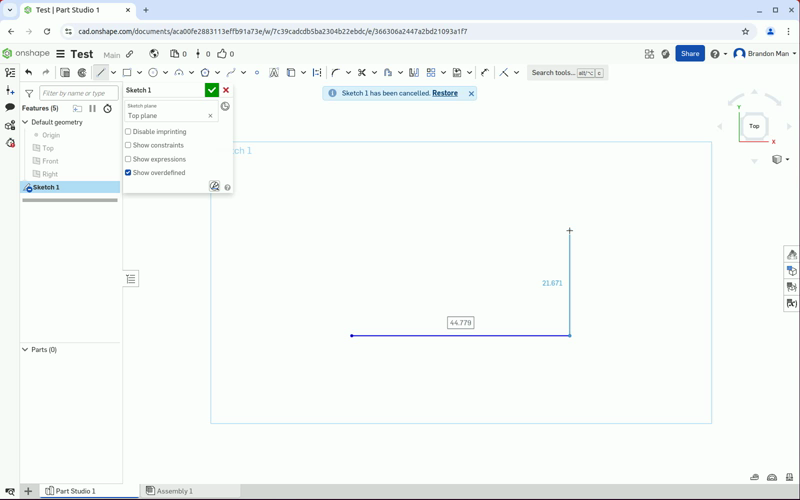
key_up(shift)
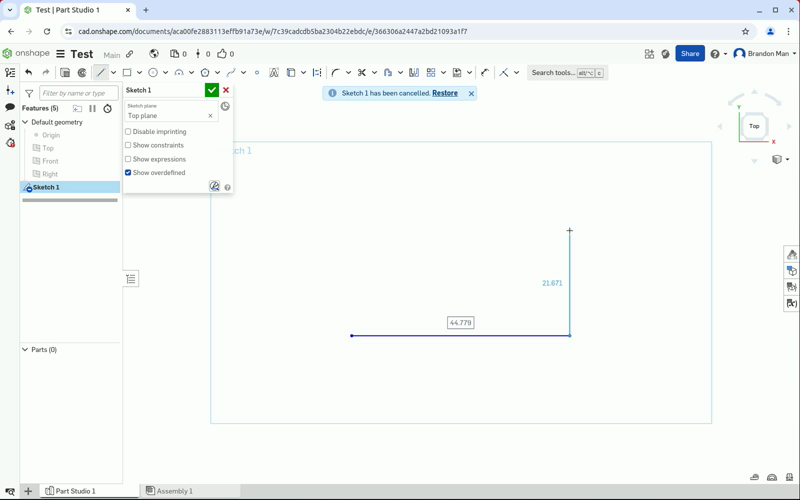
key_down(shift)
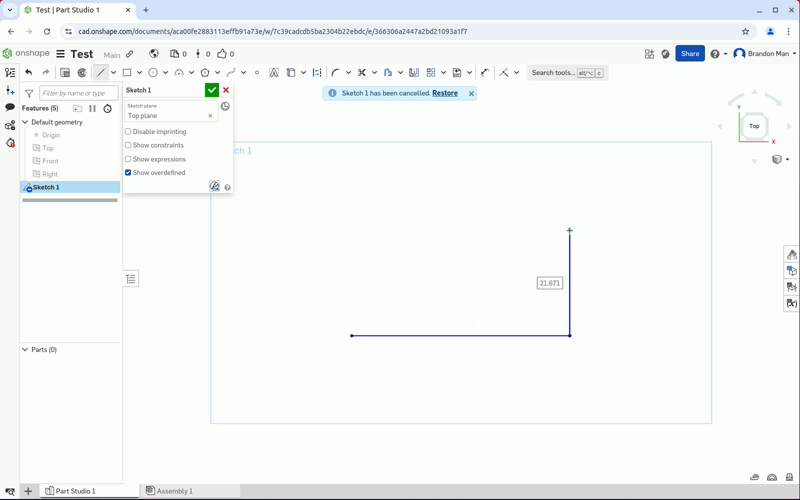
mouse_move(351, 230)
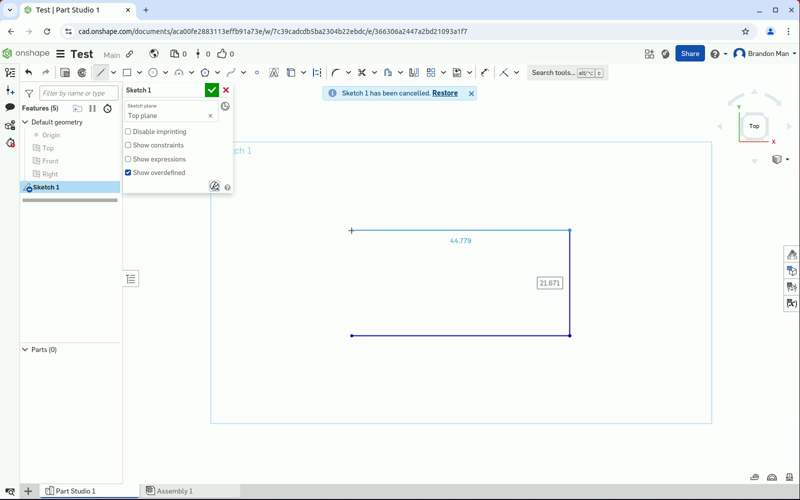
click(351, 230)
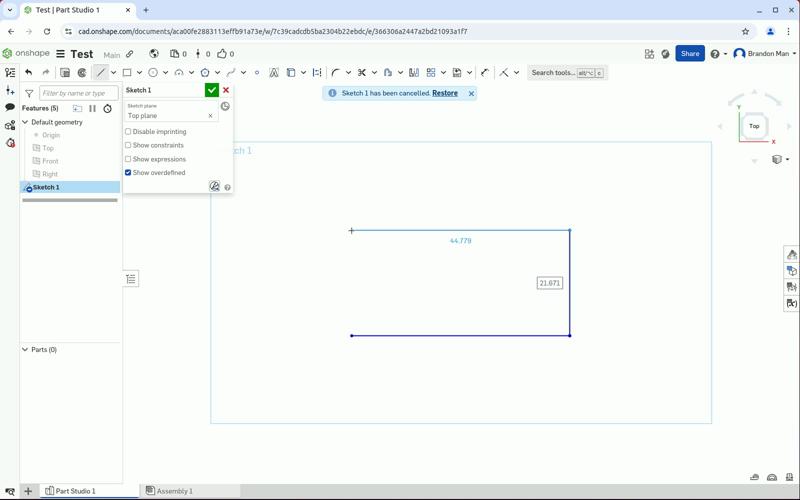
key_up(shift)
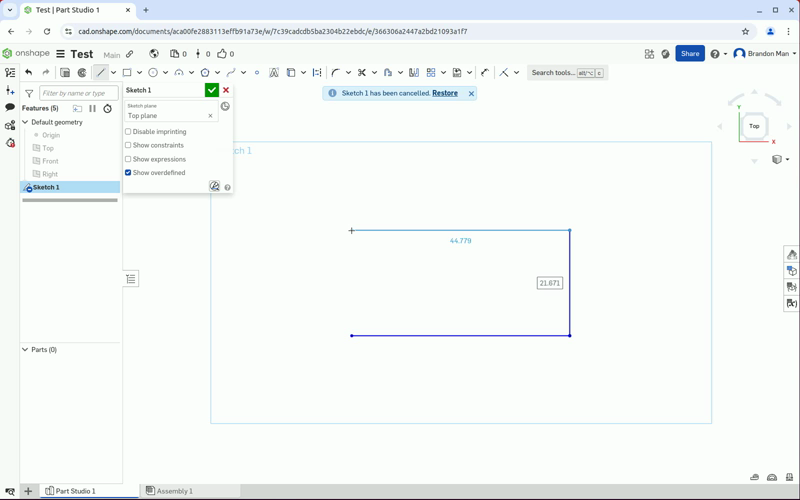
key_down(shift)
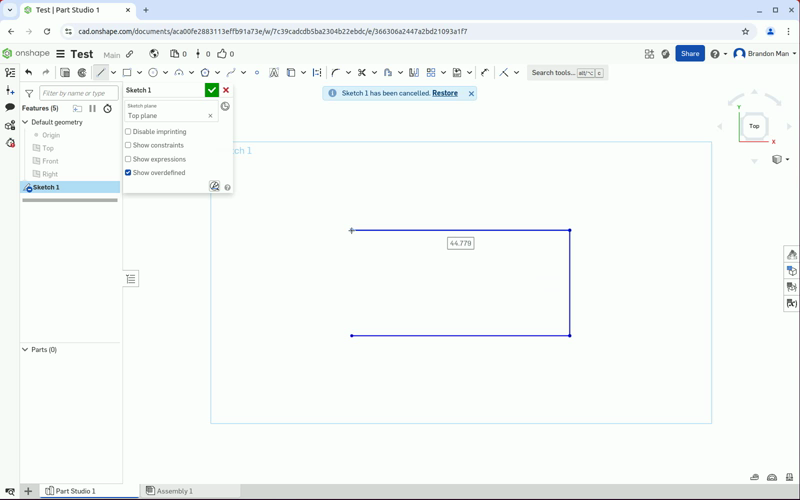
mouse_move(351, 335)
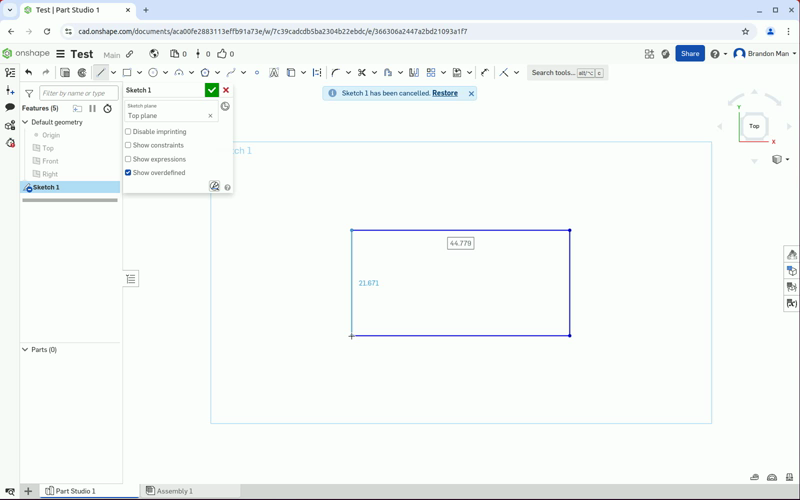
key_up(shift)
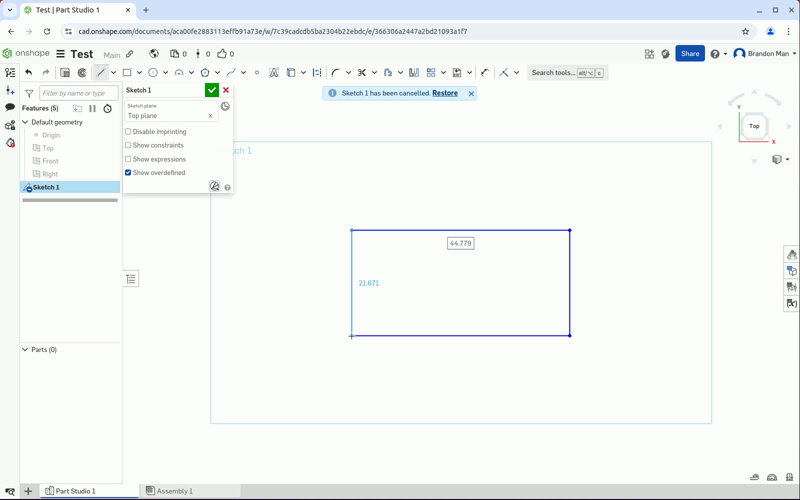
click(351, 335)
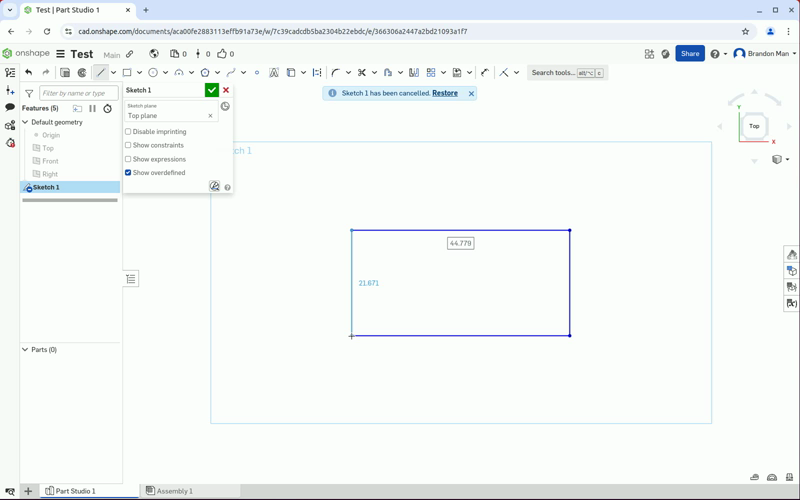
key(esc)
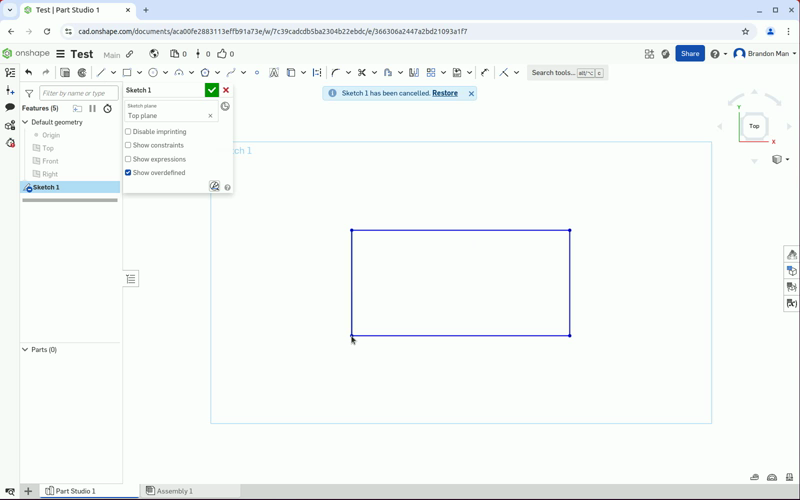
mouse_move(481, 276)
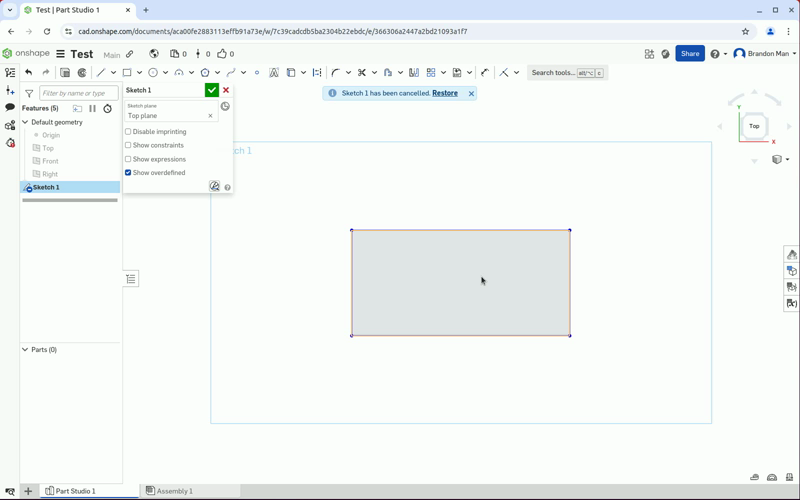
click(481, 276)
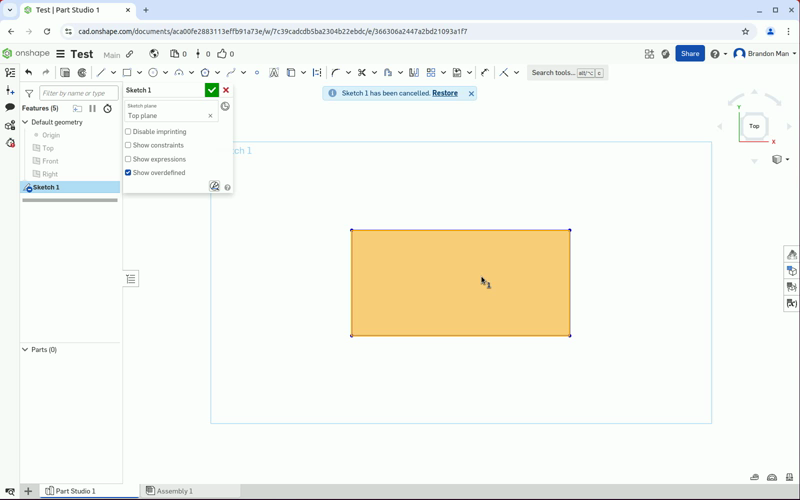
mouse_move(73, 352)
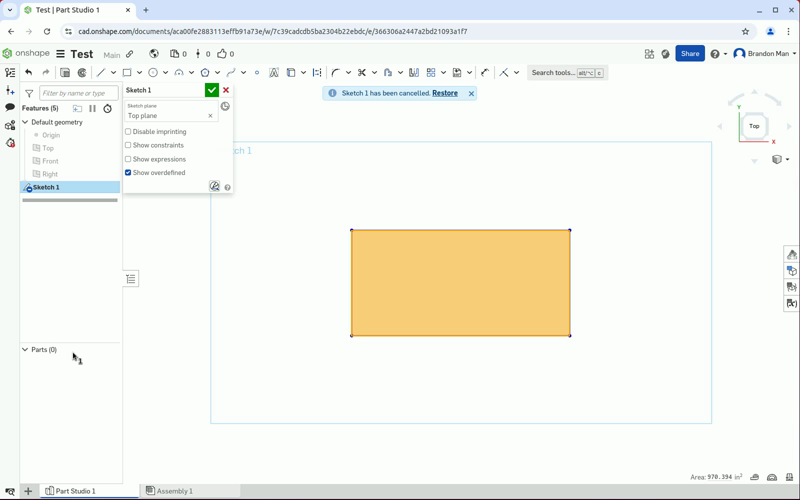
key(shift+y)
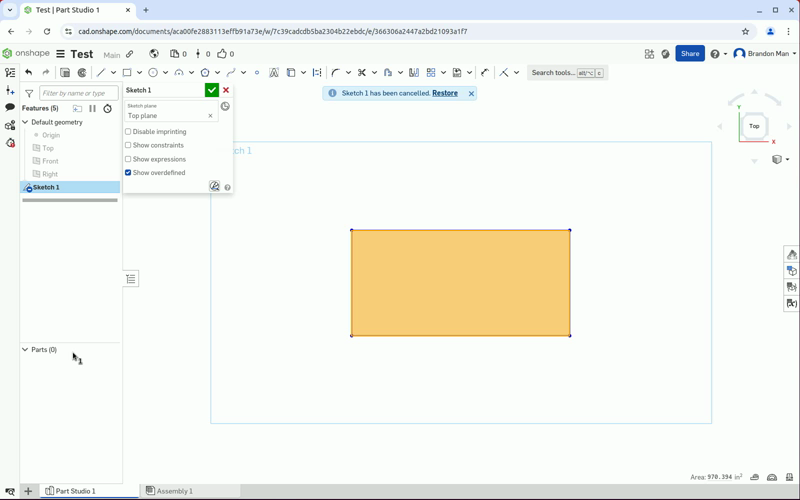
key(shift+e)
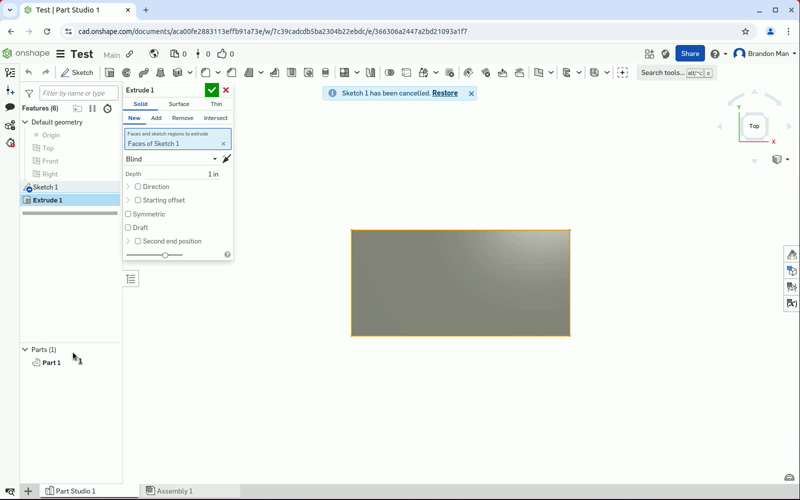
mouse_move(143, 106)
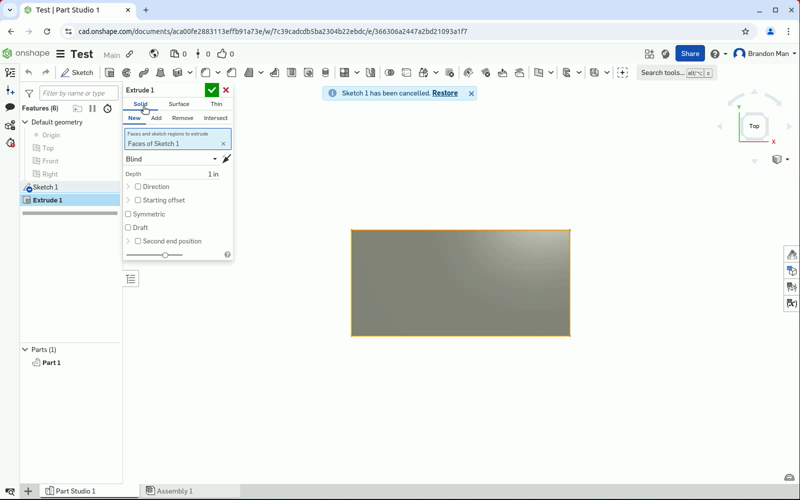
click(143, 106)
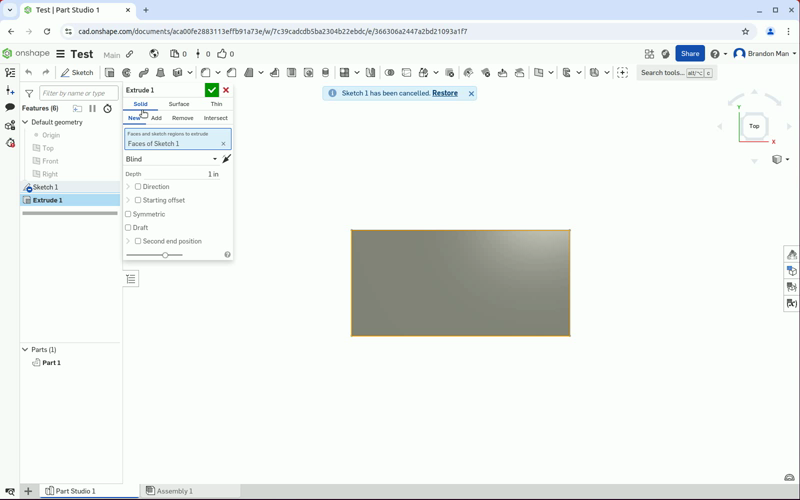
mouse_move(137, 120)
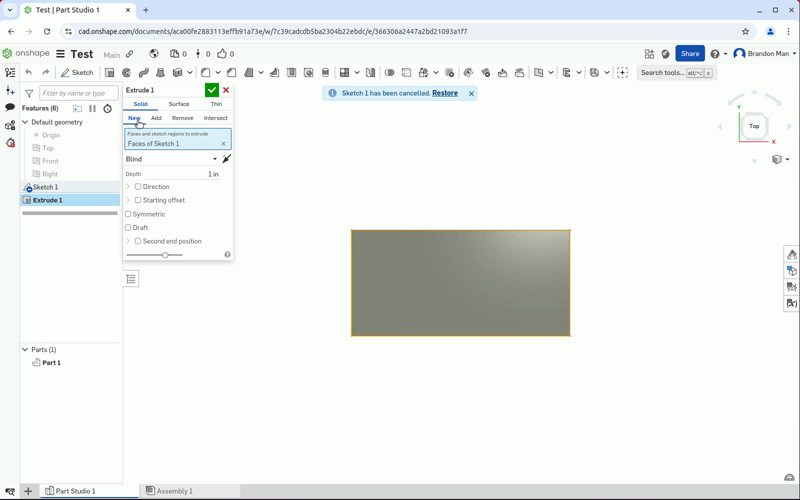
click(137, 120)
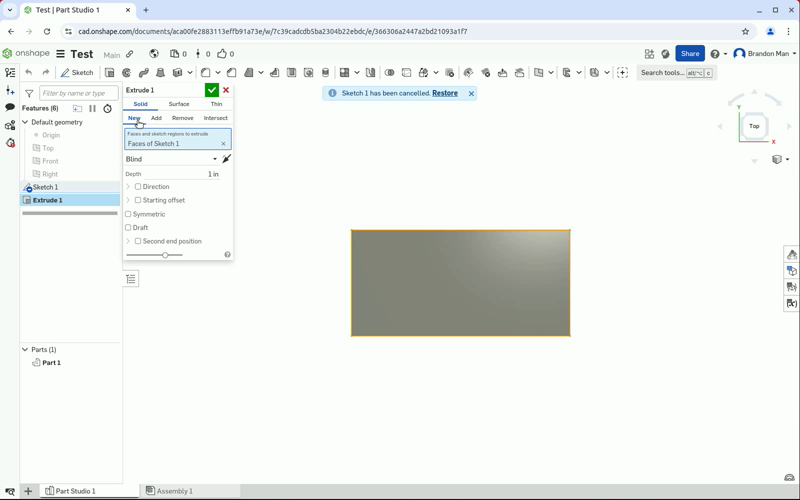
key(tab, 4)
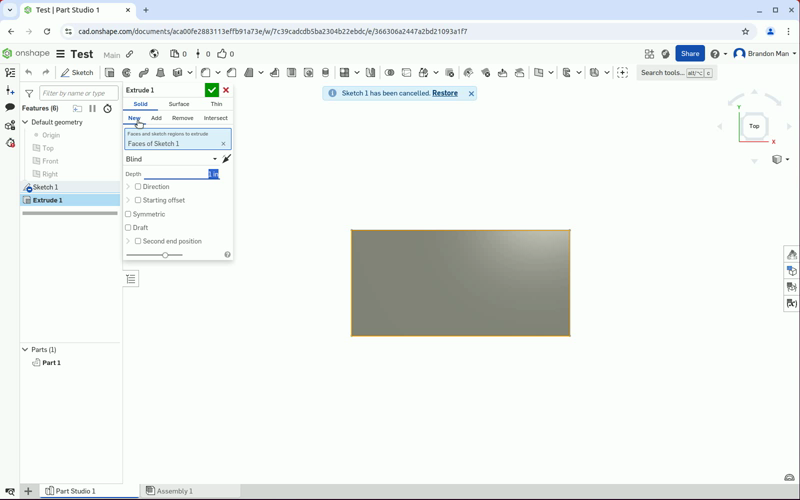
text(4.574)
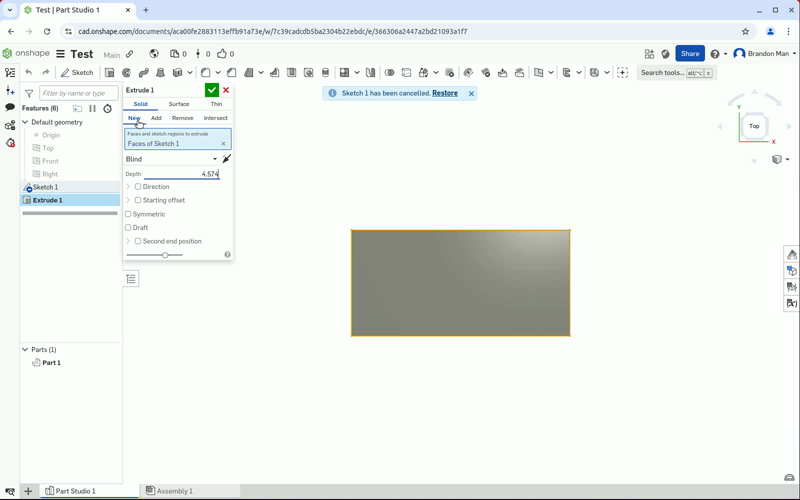
key(enter)
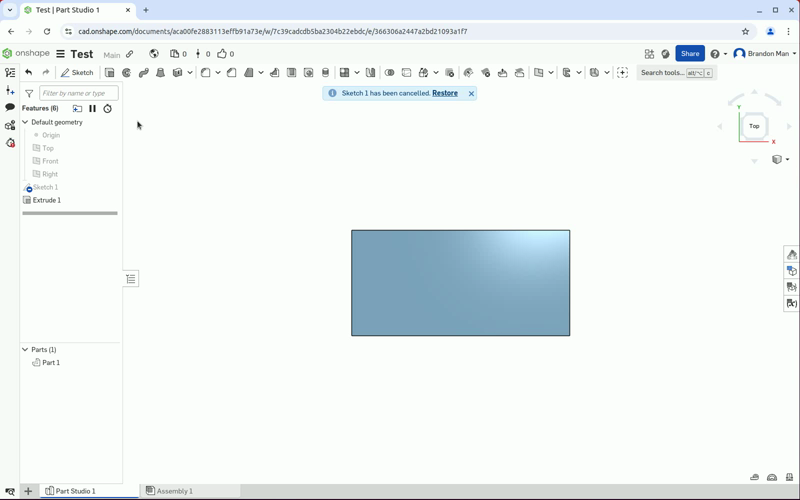
key(shift+h)
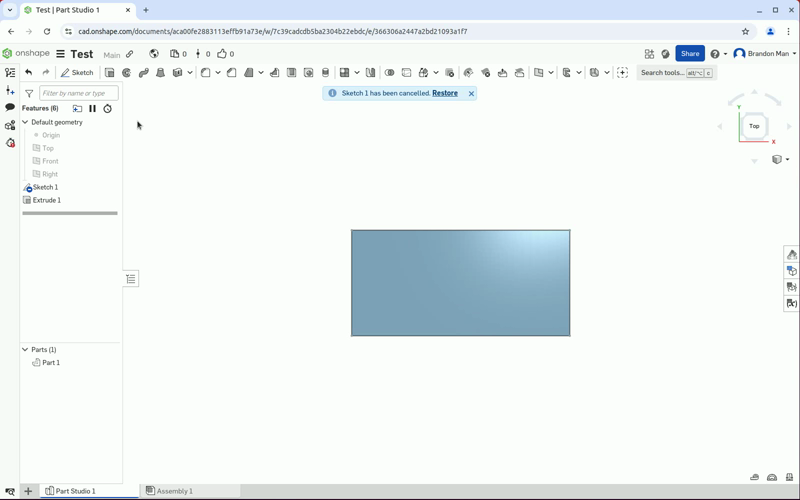
key(shift+h)
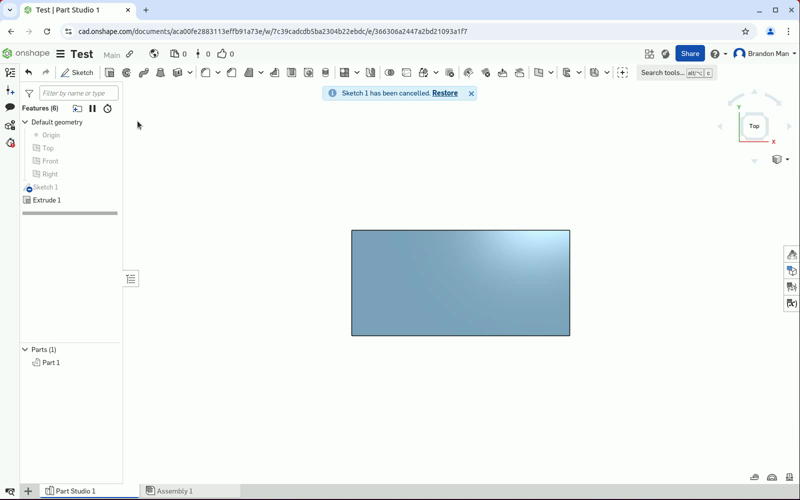
mouse_move(73, 189)
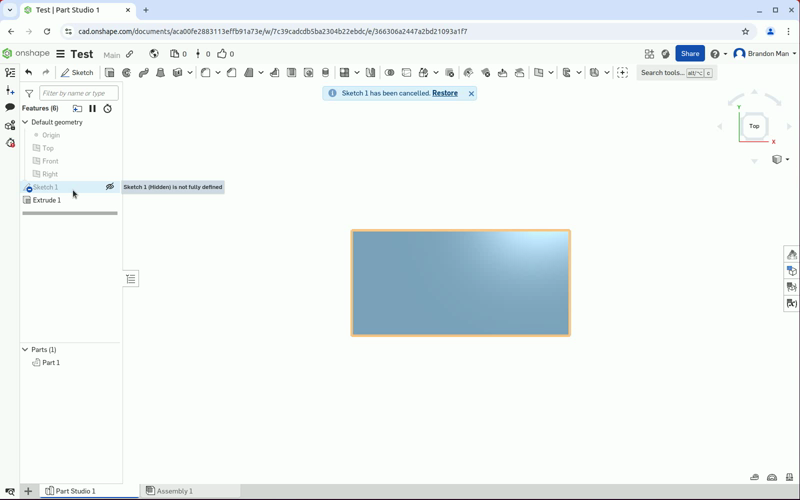
click(73, 189)
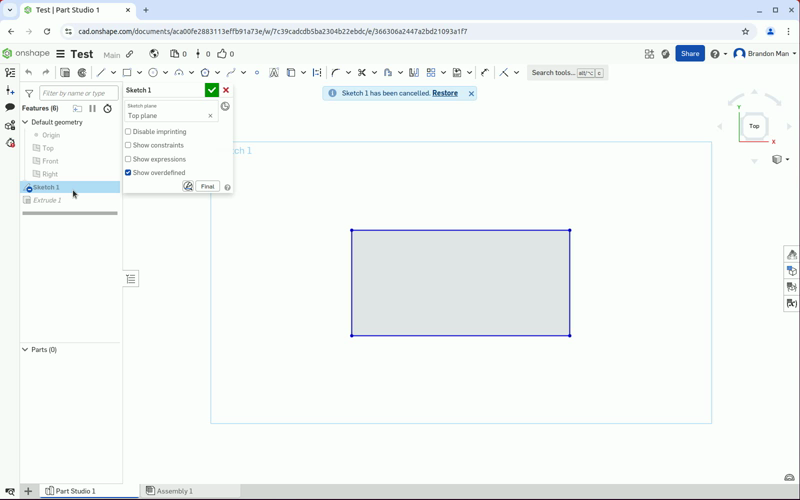
mouse_move(229, 92)
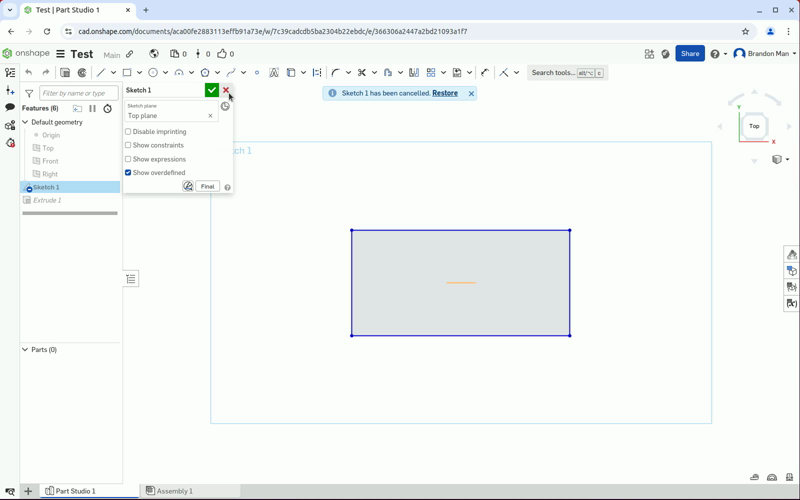
click(229, 92)
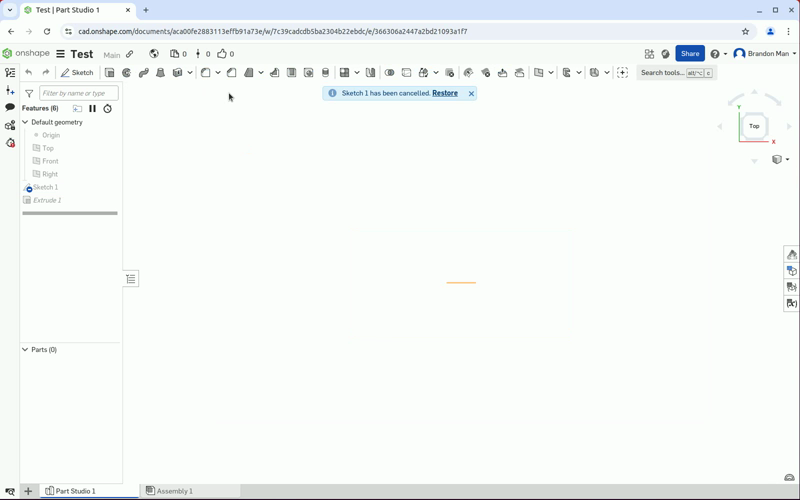
mouse_move(73, 352)
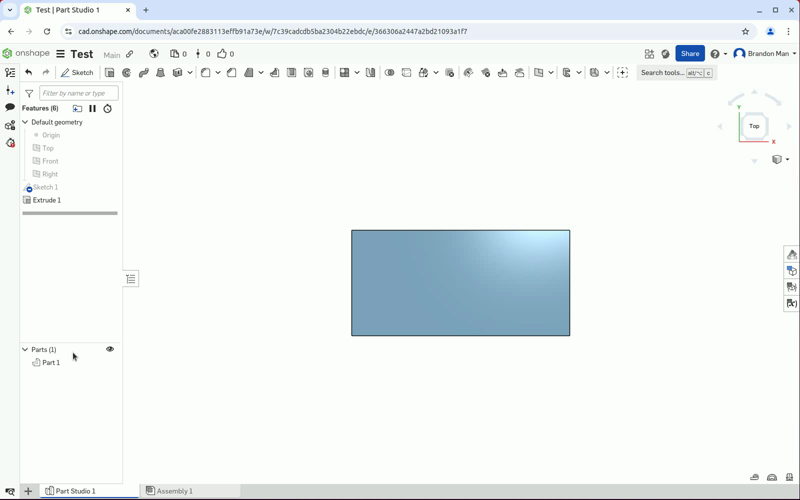
key(y)
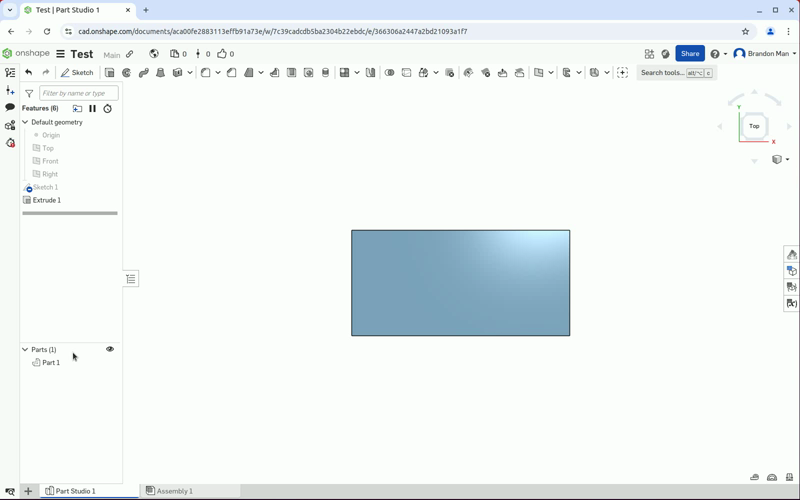
key(shift+p)
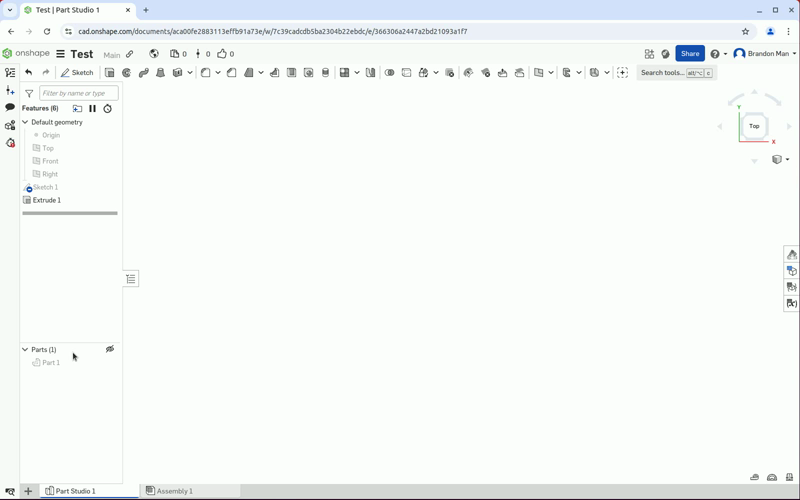
key(space)
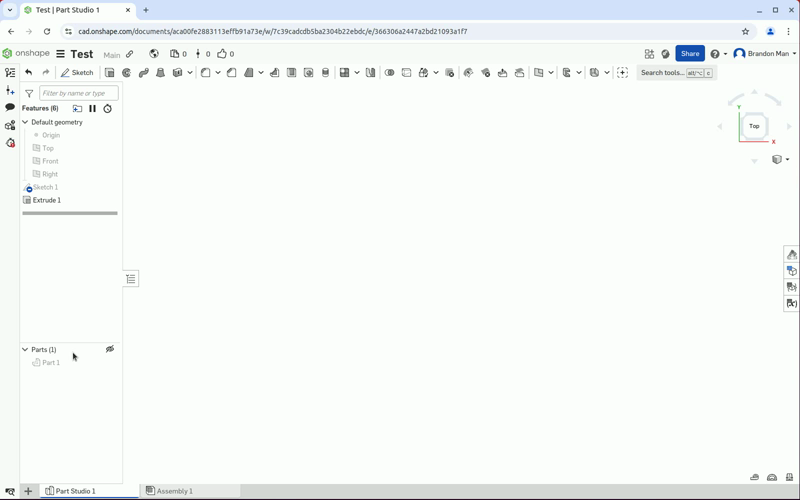
key_down(shift)
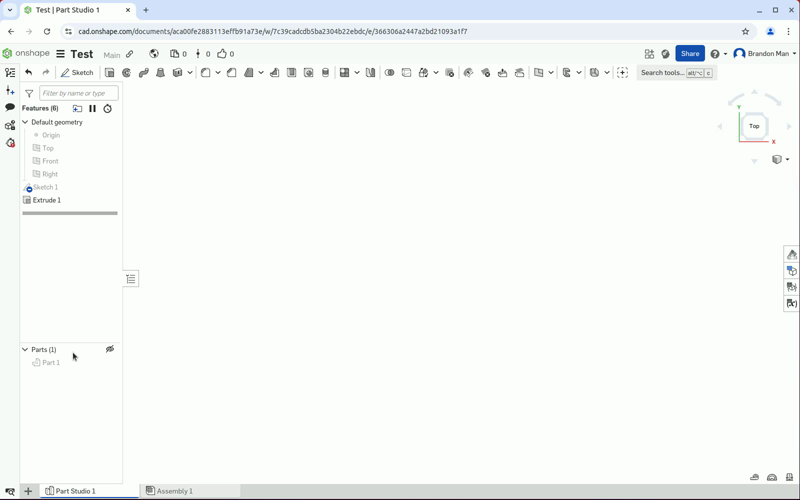
key(up)
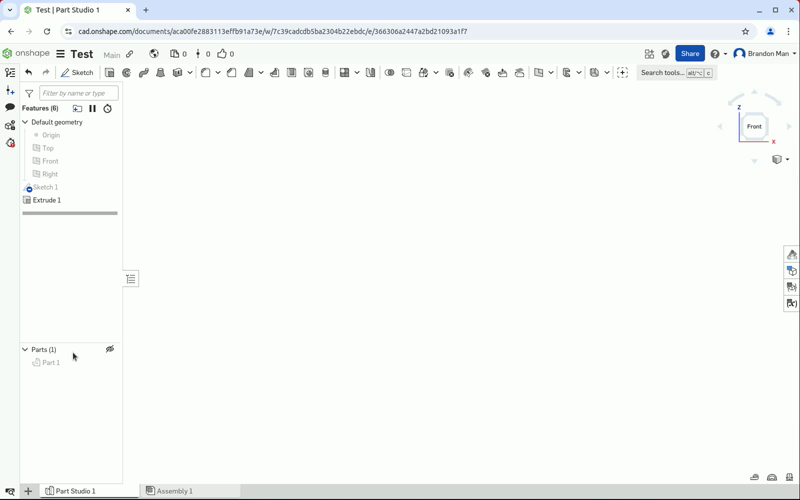
key_up(shift)
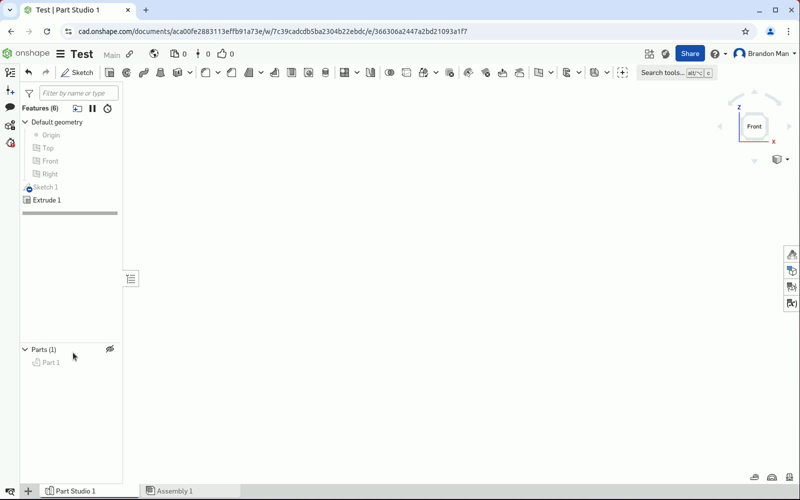
key(space)
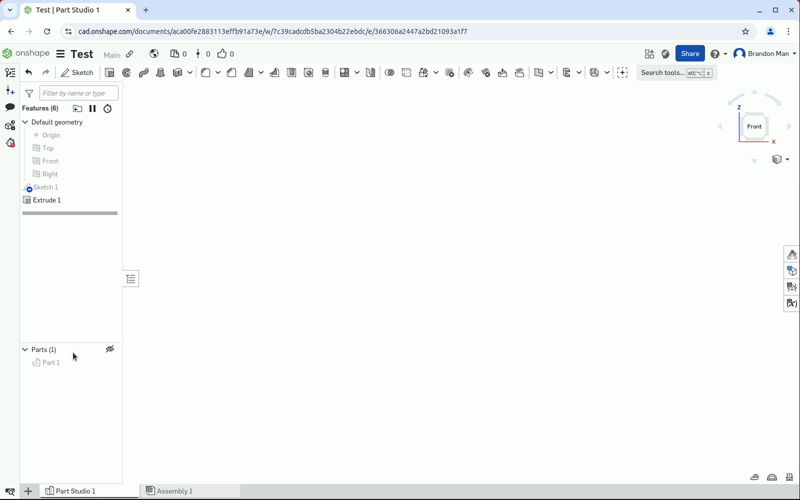
key_down(shift)
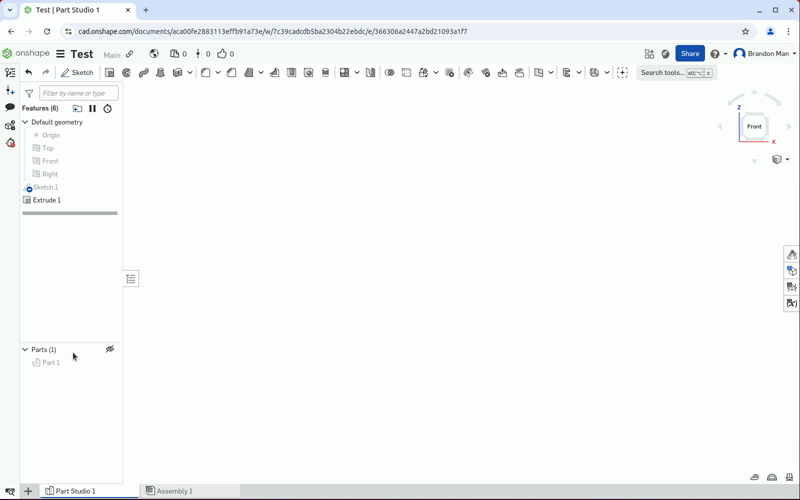
key(left)
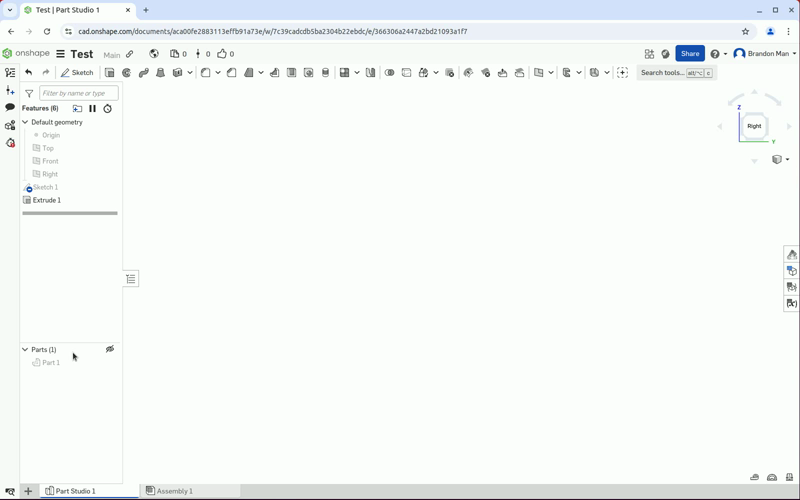
key_up(shift)
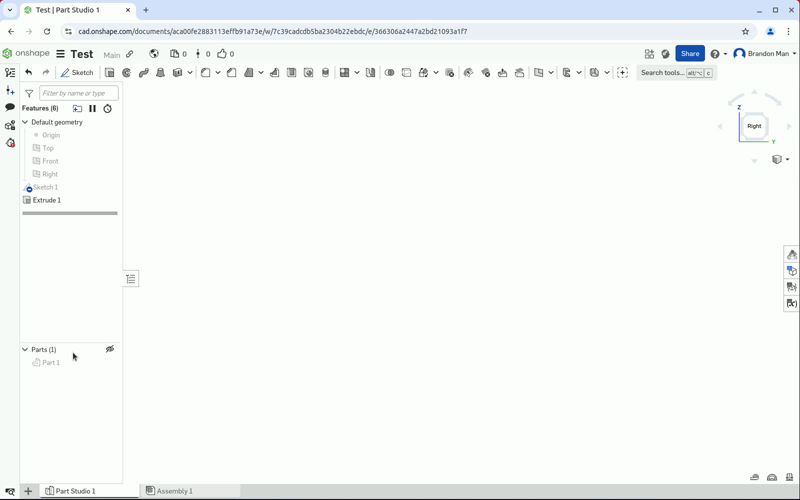
mouse_move(73, 352)
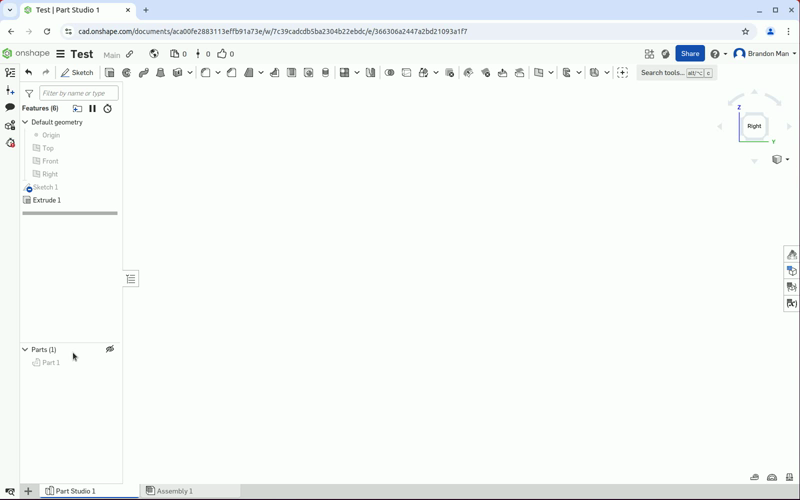
key(shift+y)
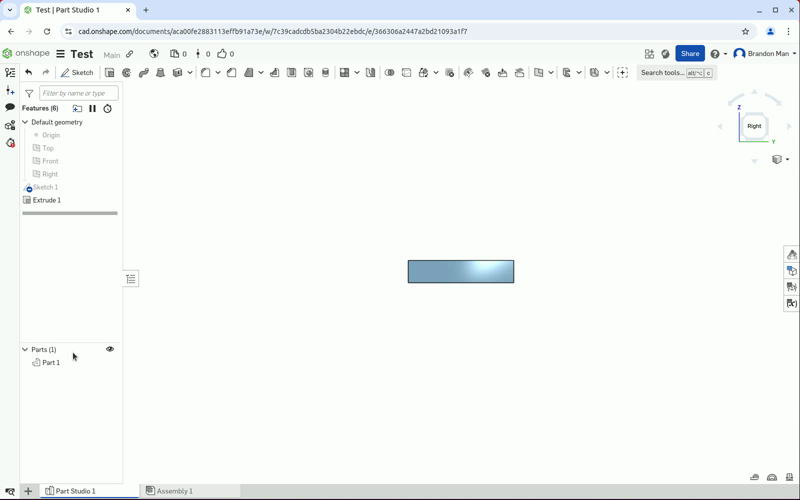
mouse_move(541, 75)
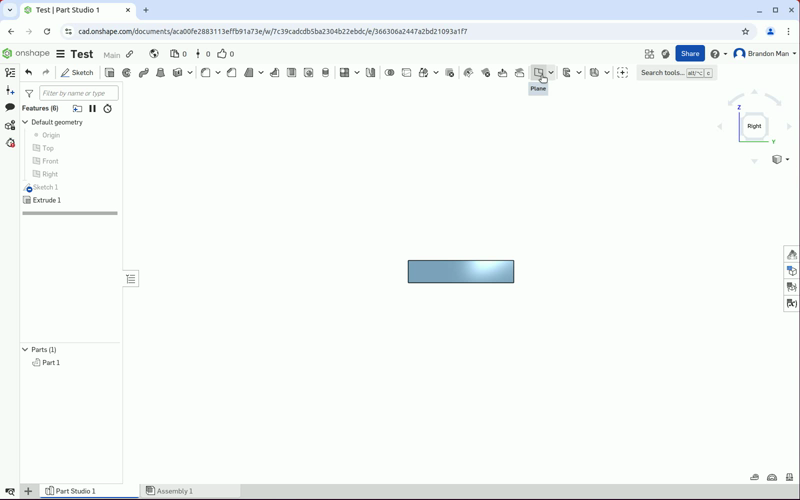
click(541, 75)
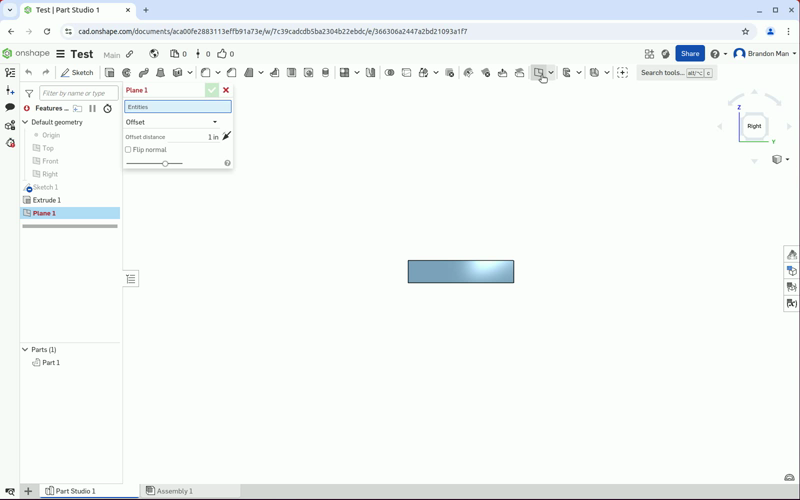
mouse_move(73, 176)
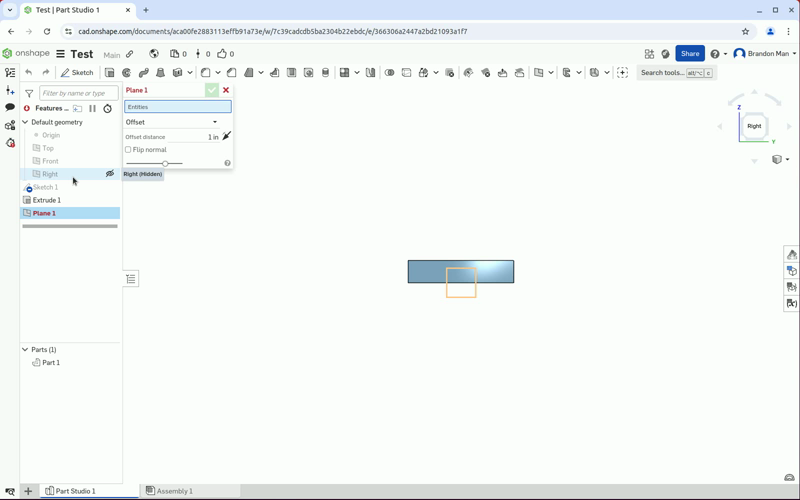
click(73, 176)
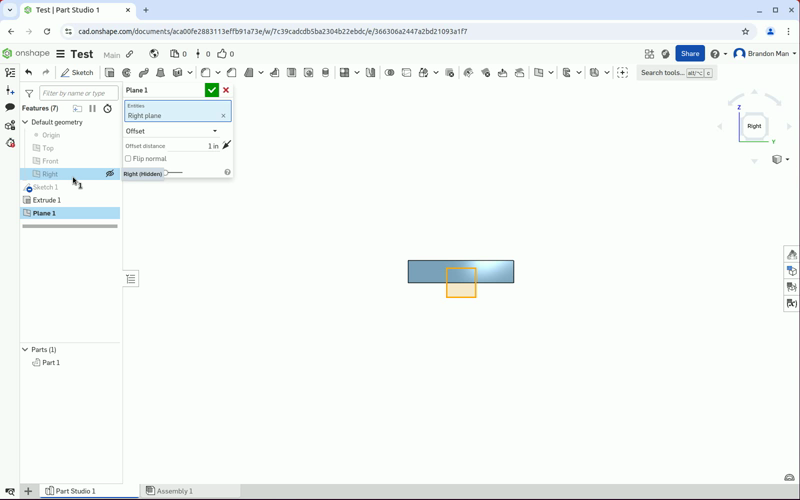
key(tab, 2)
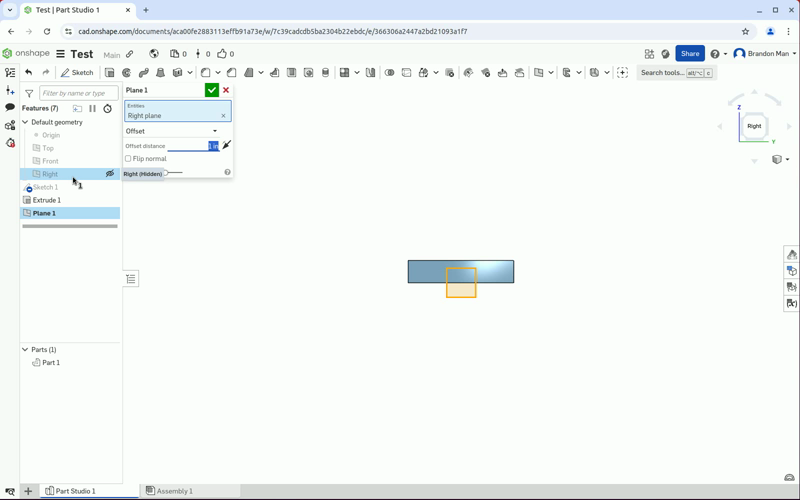
text(22.4)
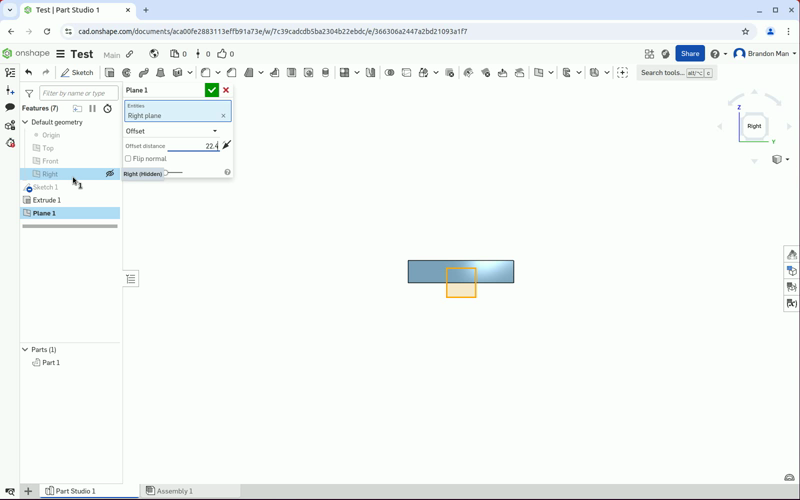
key(enter, 2)
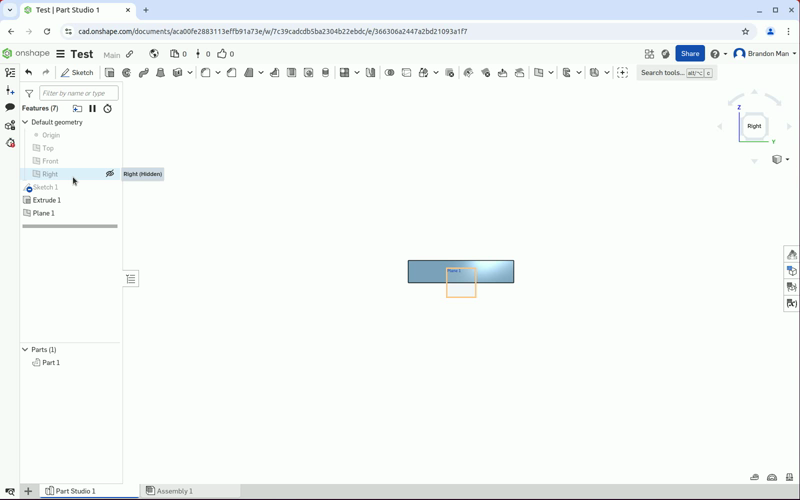
key(shift+s)
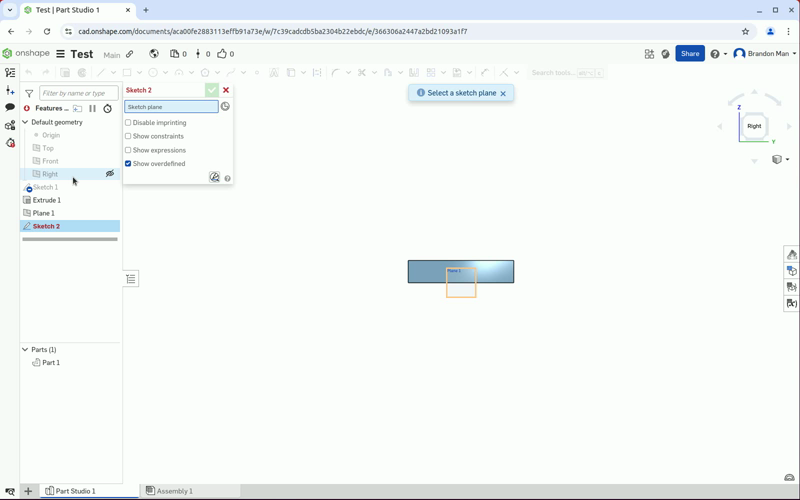
mouse_move(73, 215)
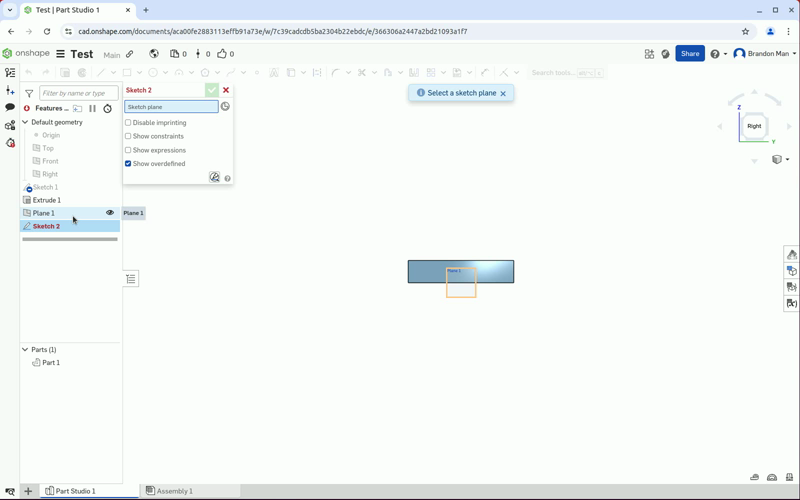
click(73, 215)
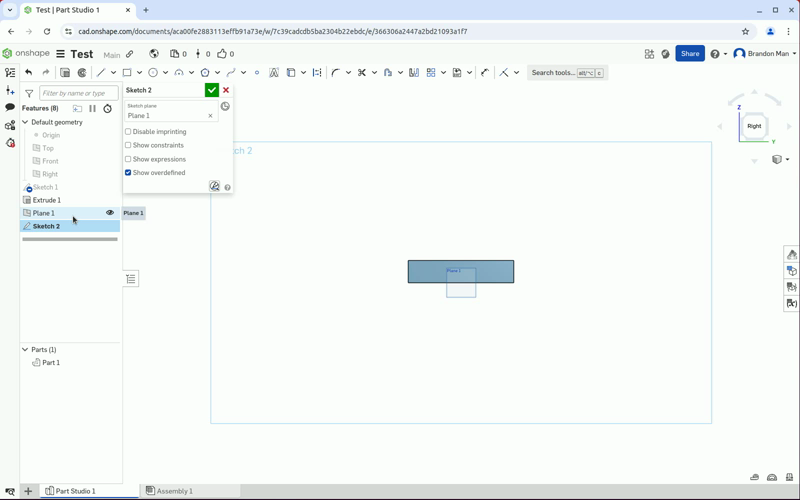
mouse_move(73, 352)
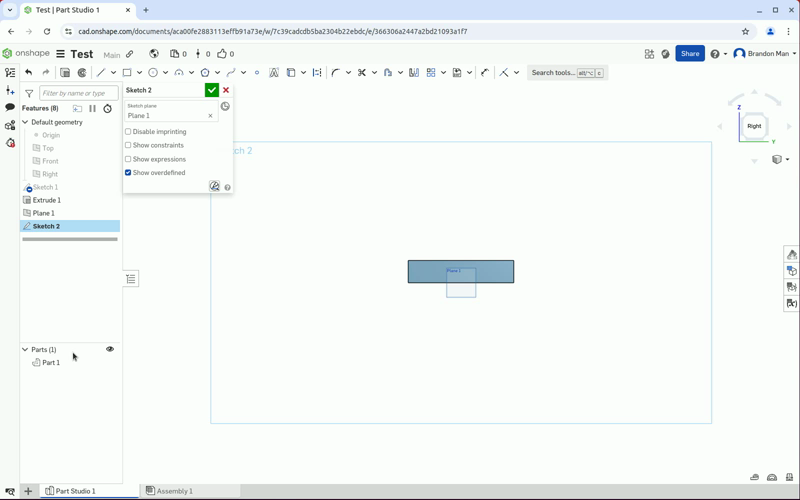
key(y)
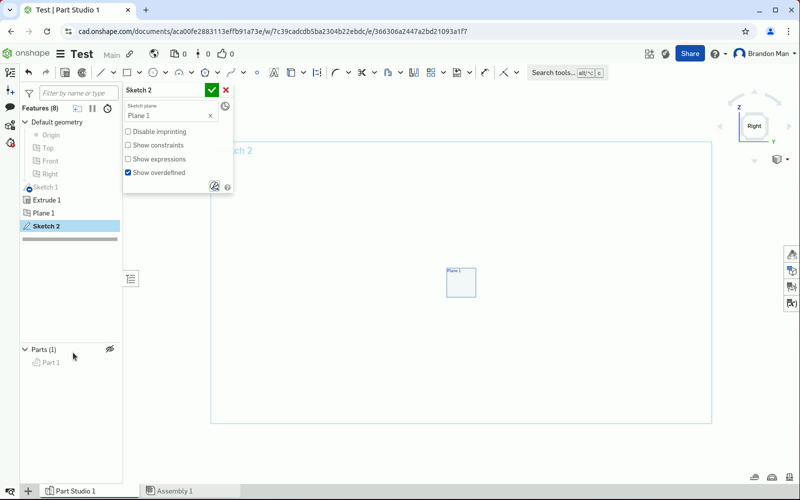
key(l)
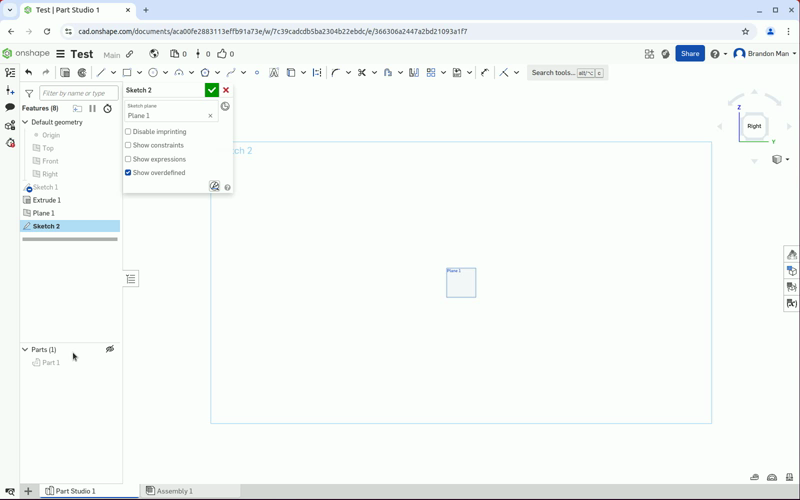
key_down(shift)
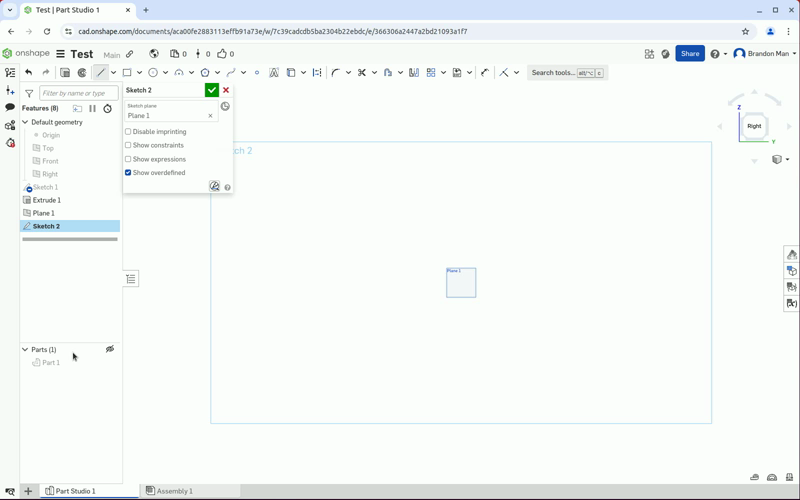
mouse_move(407, 282)
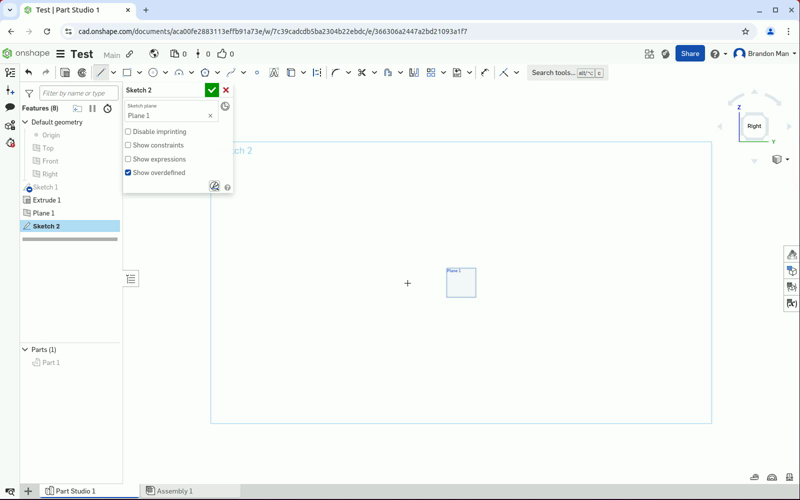
click(407, 282)
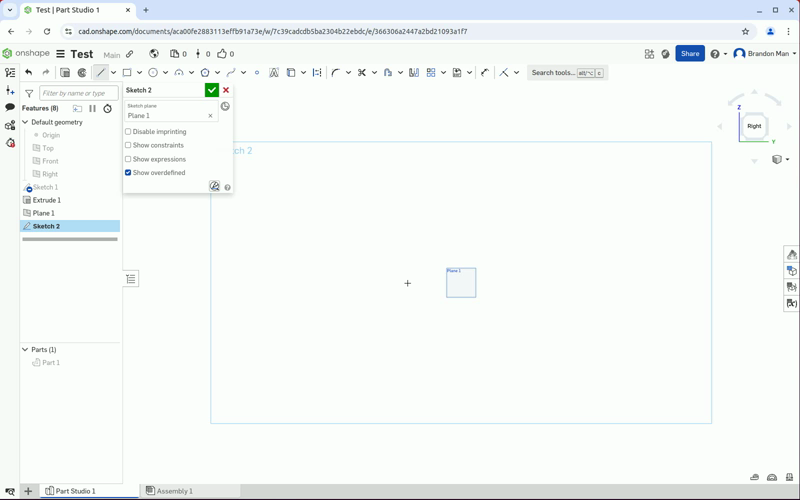
key_up(shift)
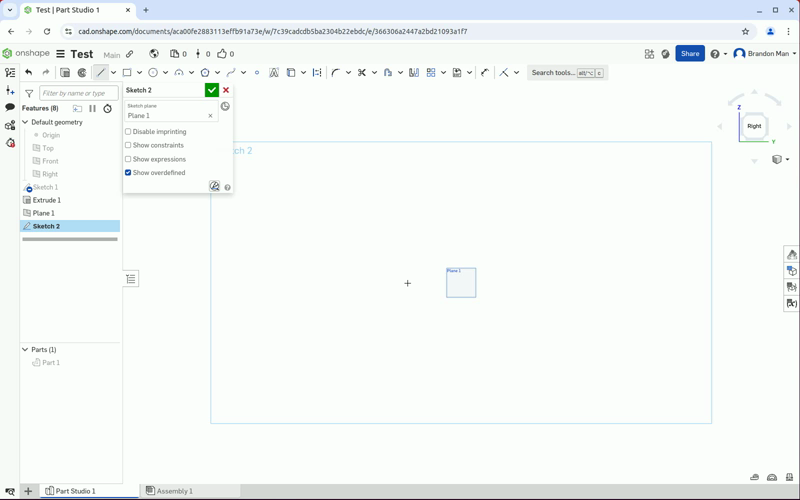
key_down(shift)
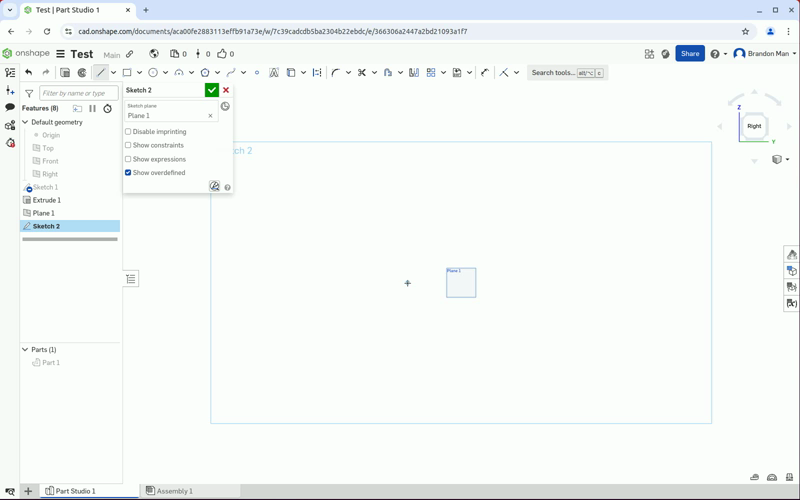
mouse_move(513, 282)
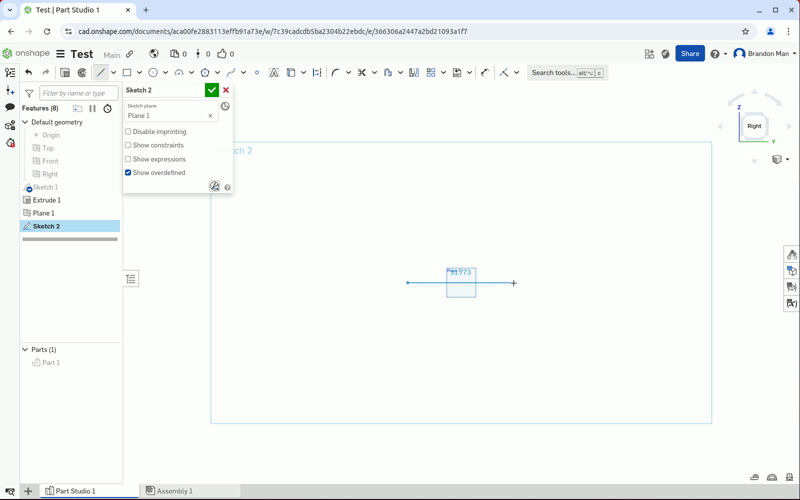
click(513, 282)
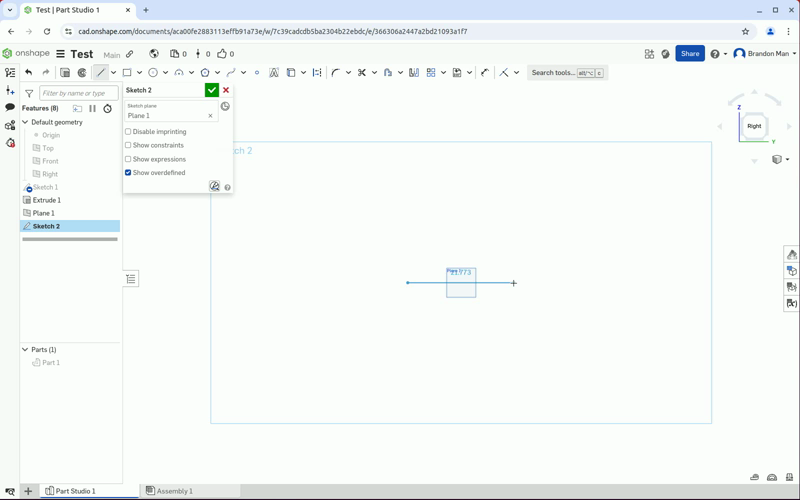
key_up(shift)
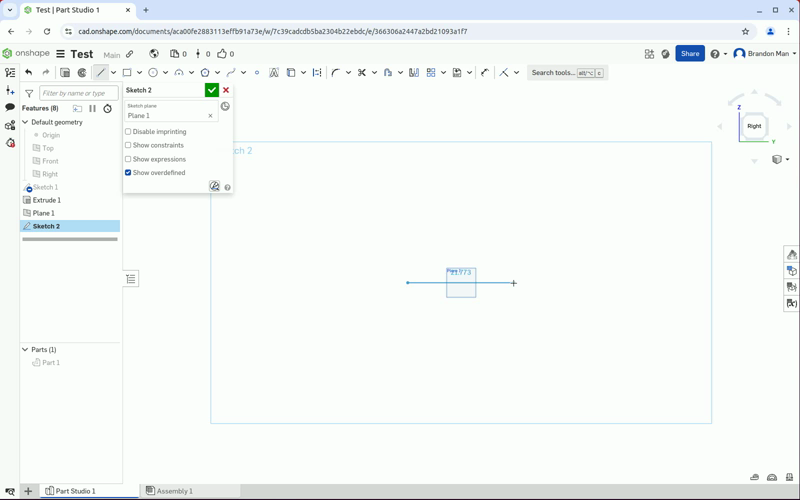
key_down(shift)
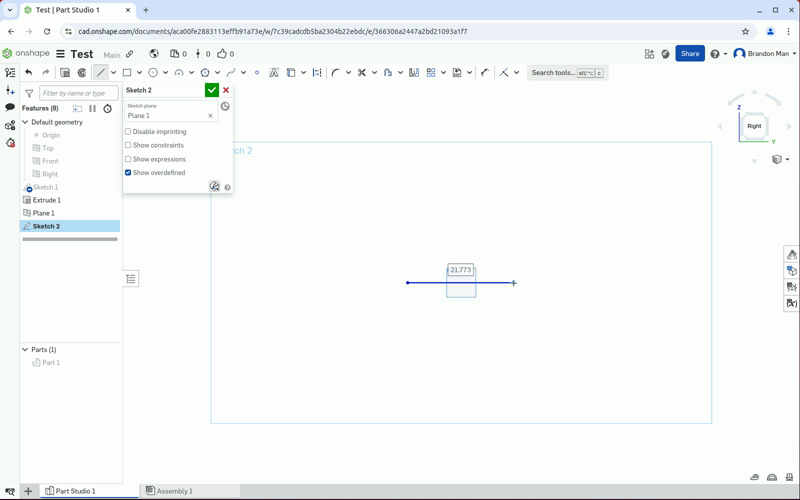
mouse_move(543, 282)
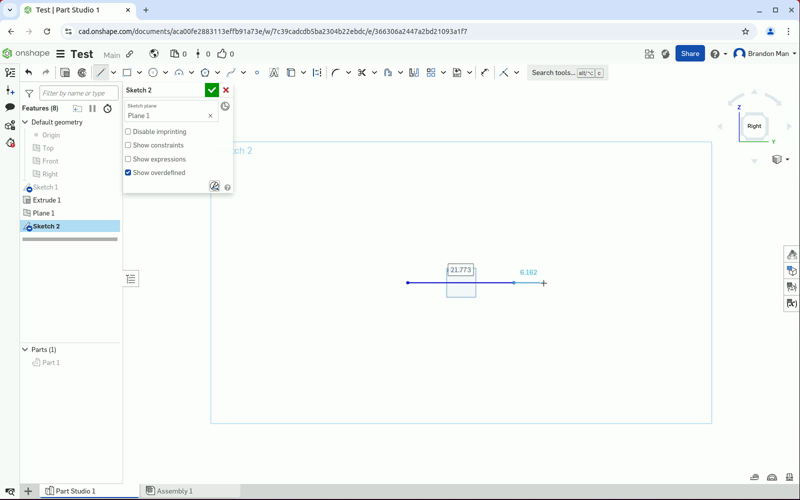
mouse_move(513, 260)
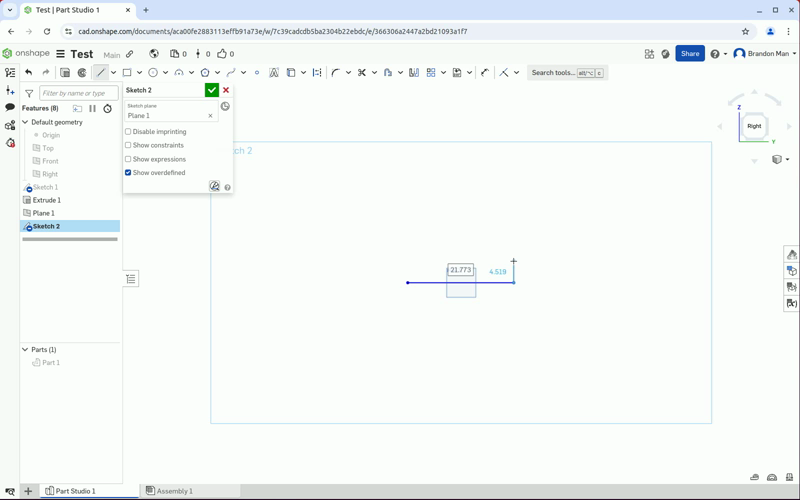
click(513, 260)
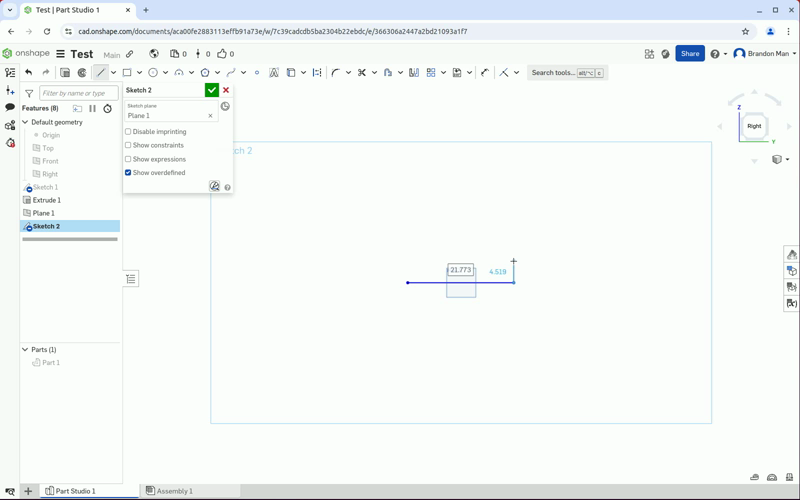
key_up(shift)
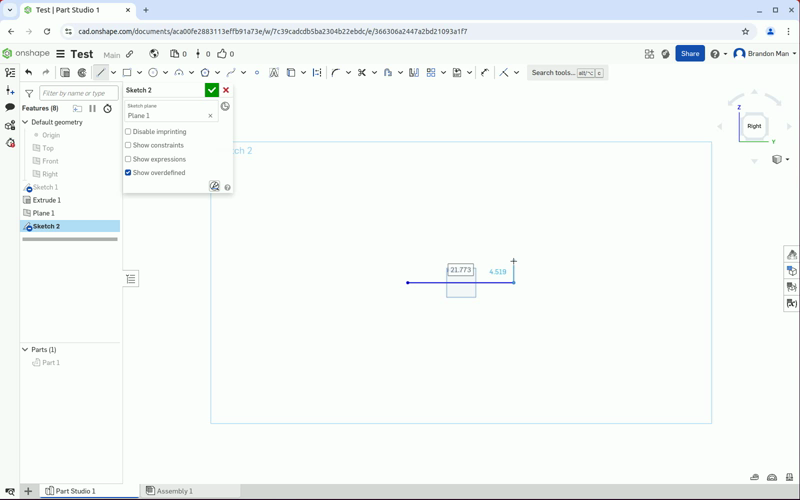
key_down(shift)
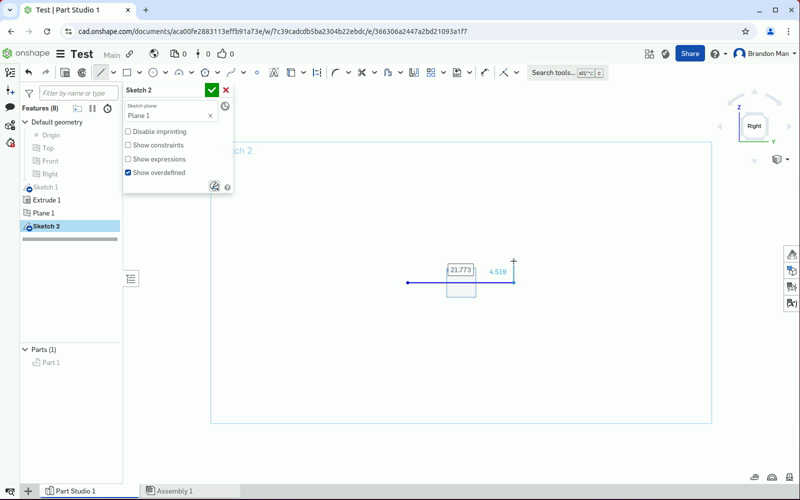
mouse_move(407, 260)
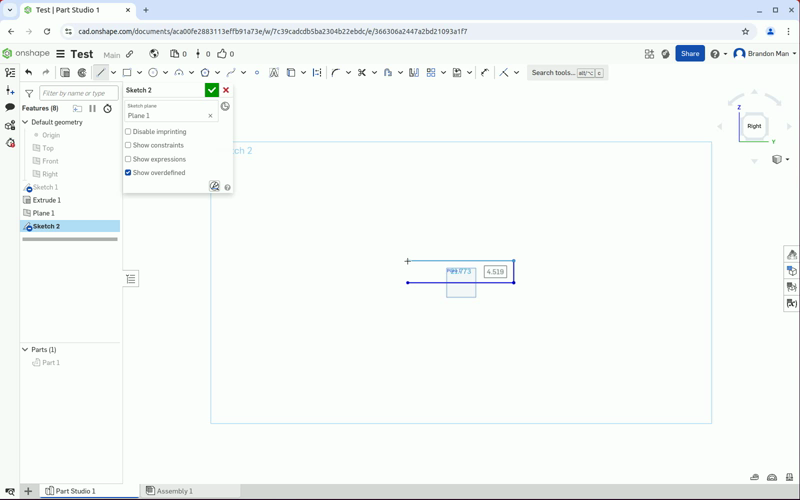
click(407, 260)
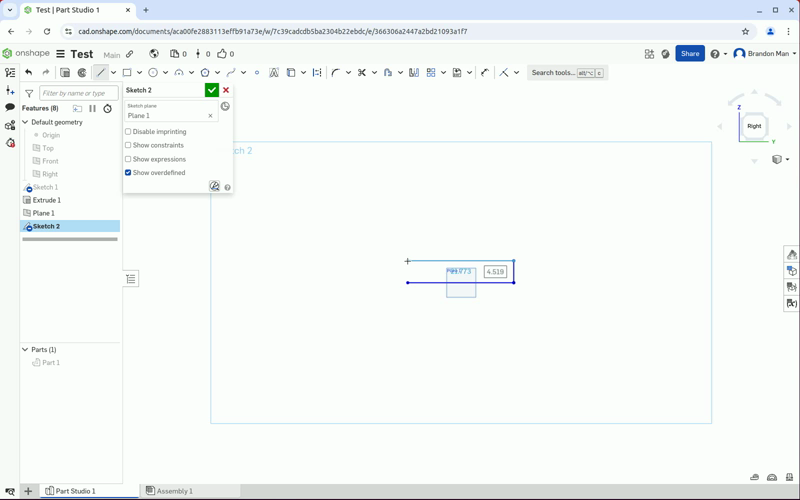
key_up(shift)
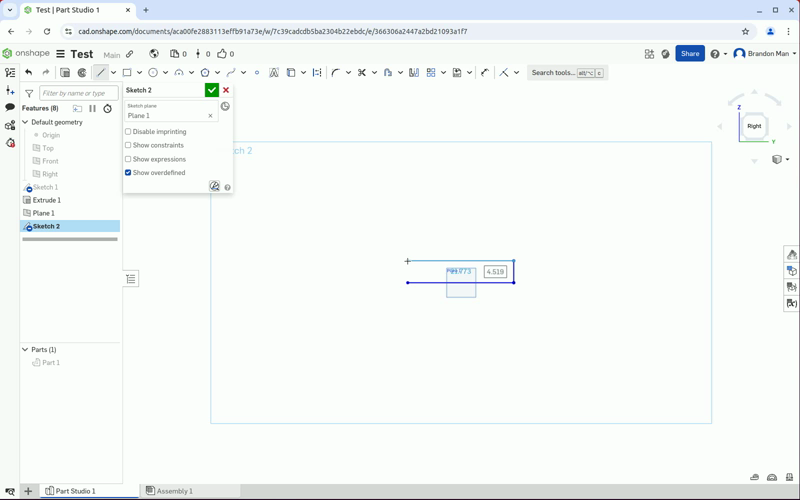
mouse_move(437, 260)
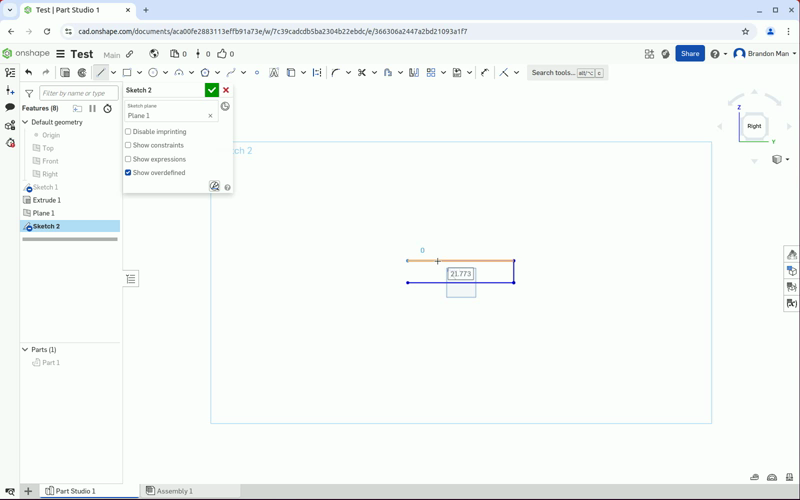
key_down(shift)
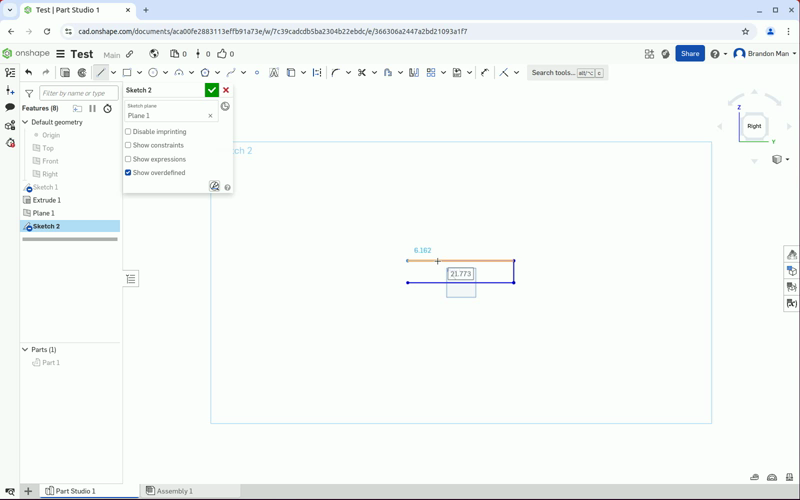
mouse_move(407, 282)
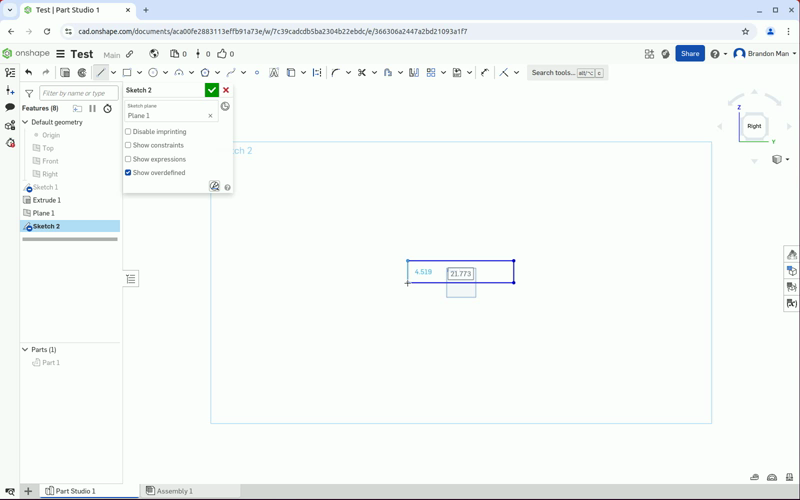
key_up(shift)
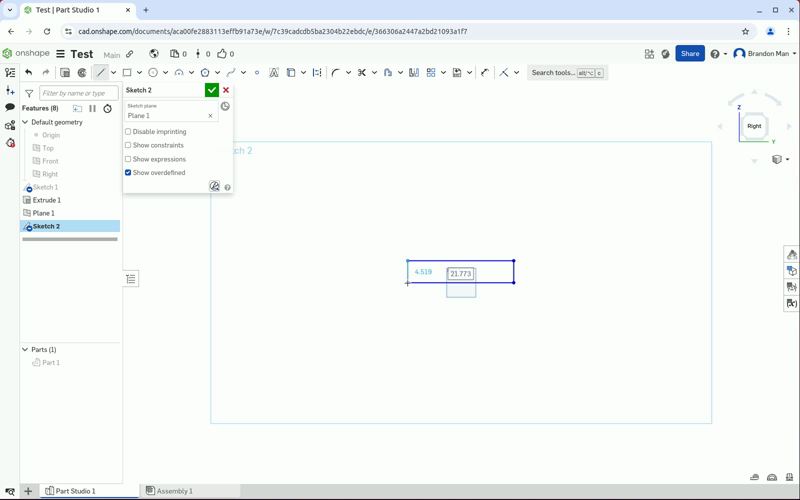
click(407, 282)
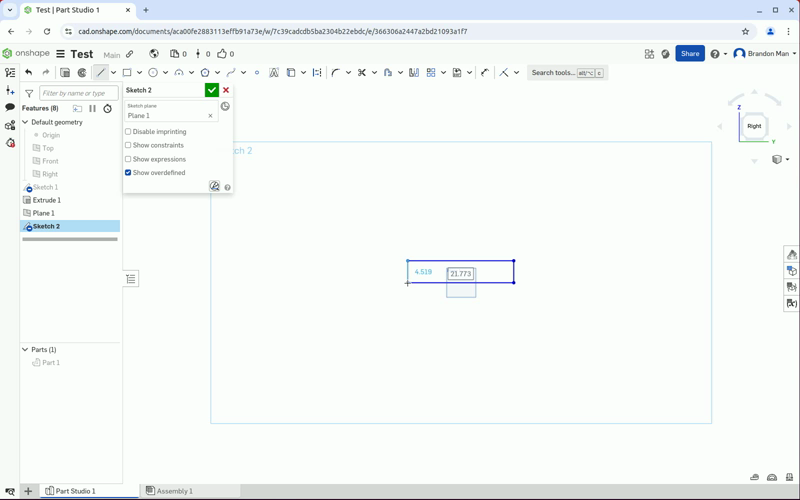
key(esc)
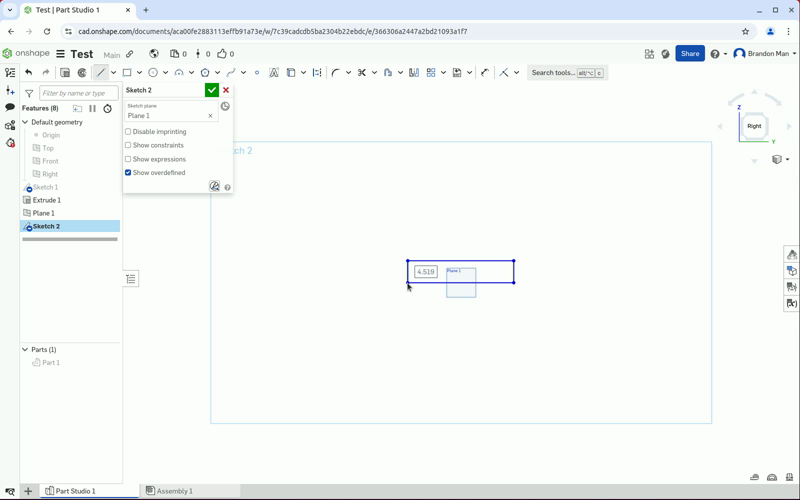
mouse_move(511, 272)
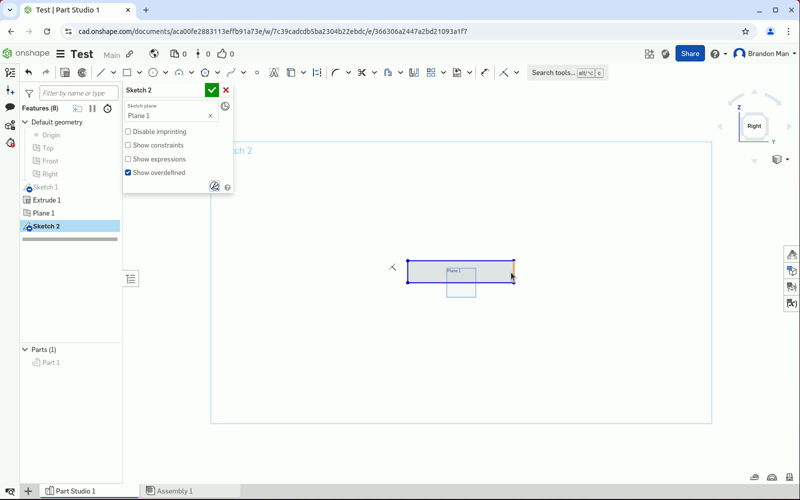
click(511, 272)
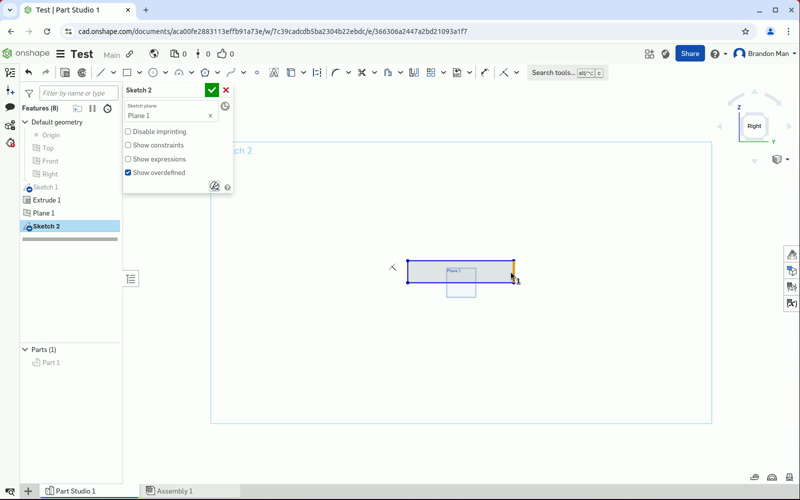
mouse_move(73, 352)
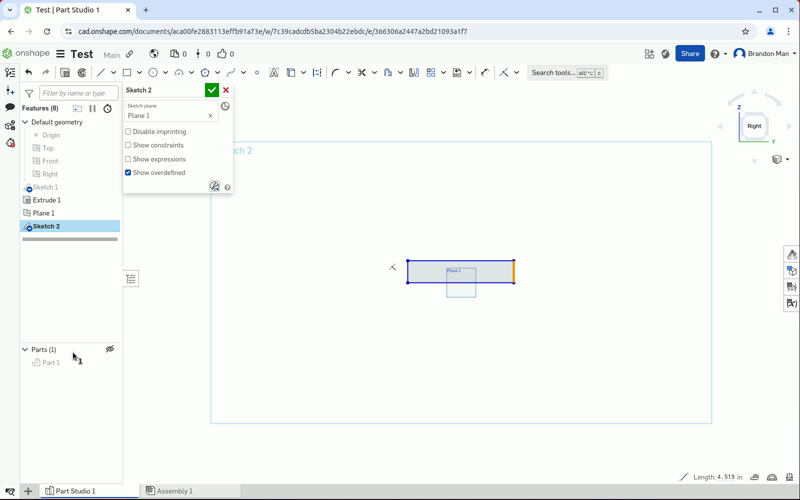
key(shift+y)
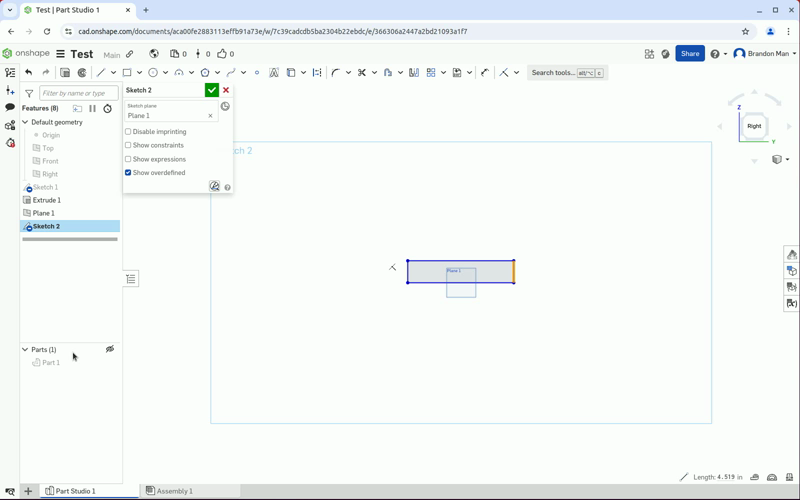
key(shift+e)
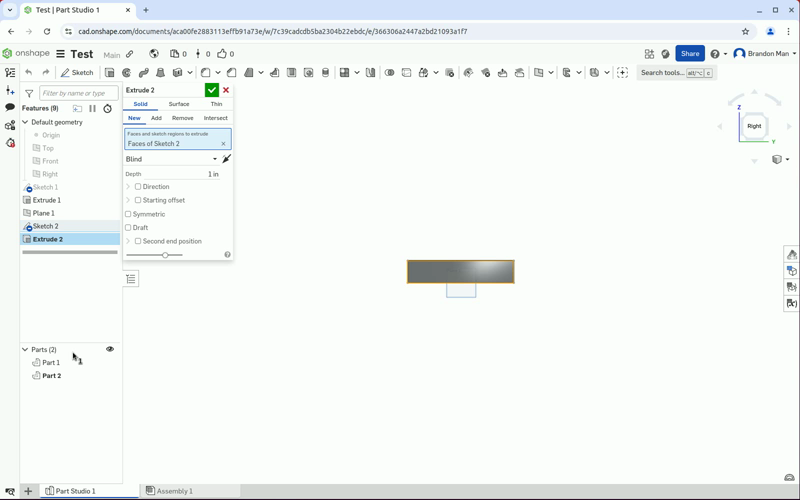
mouse_move(143, 106)
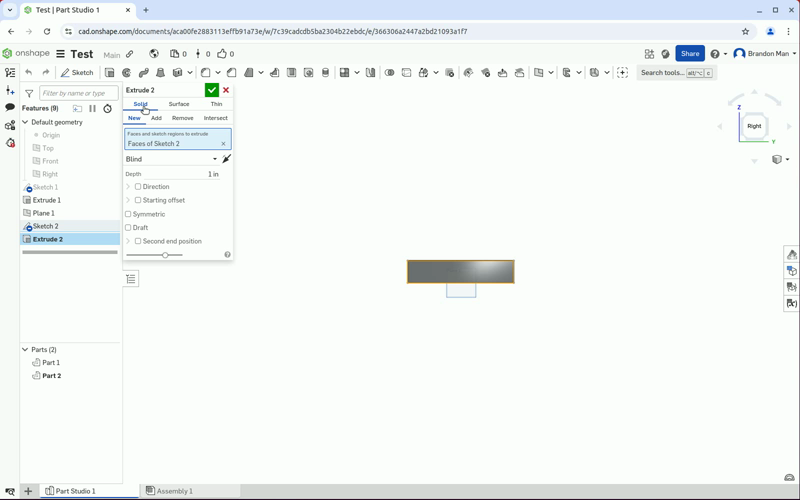
click(143, 106)
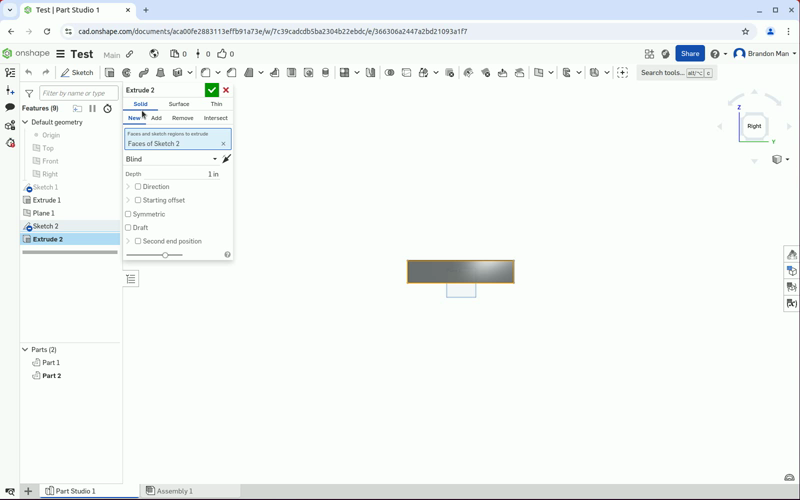
mouse_move(137, 120)
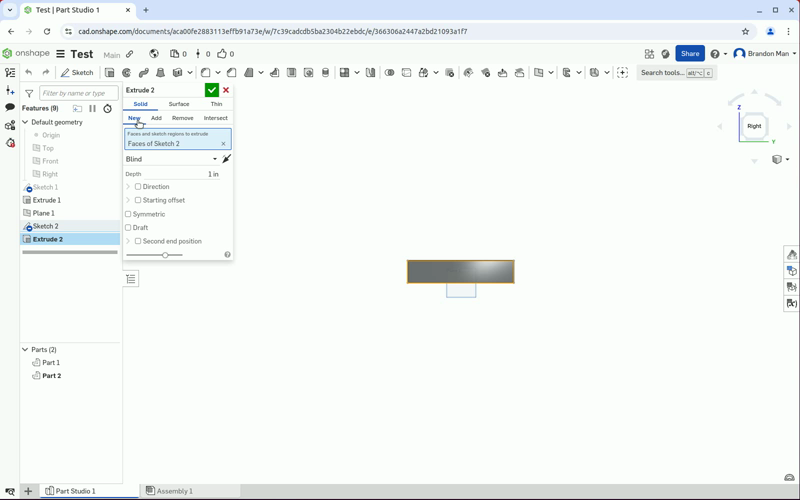
click(137, 120)
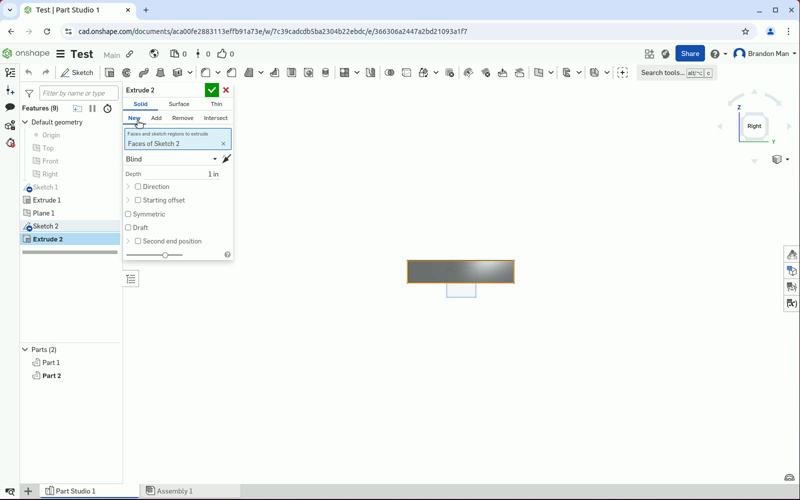
key(tab, 4)
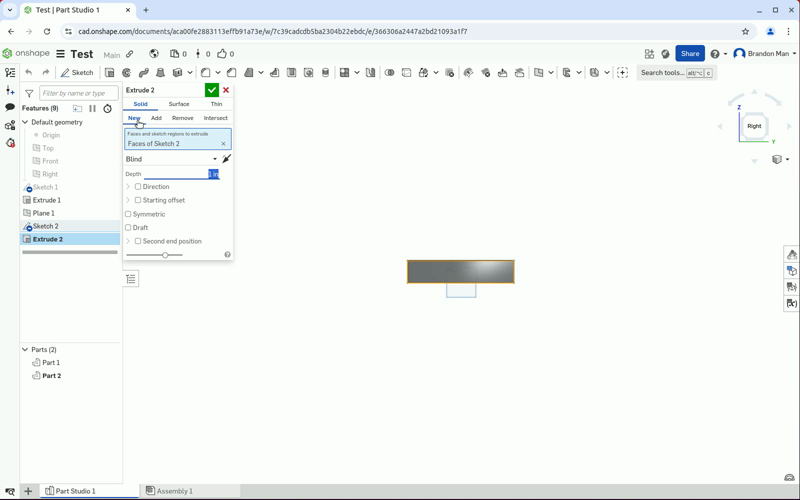
text(0.722)
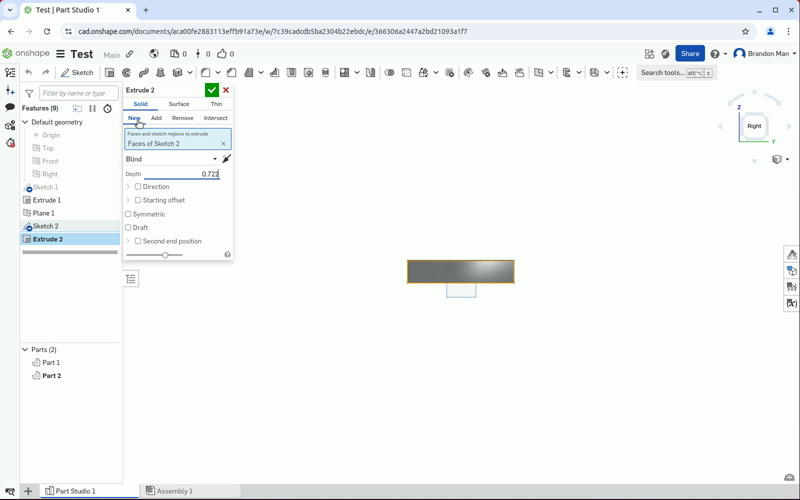
key(enter)
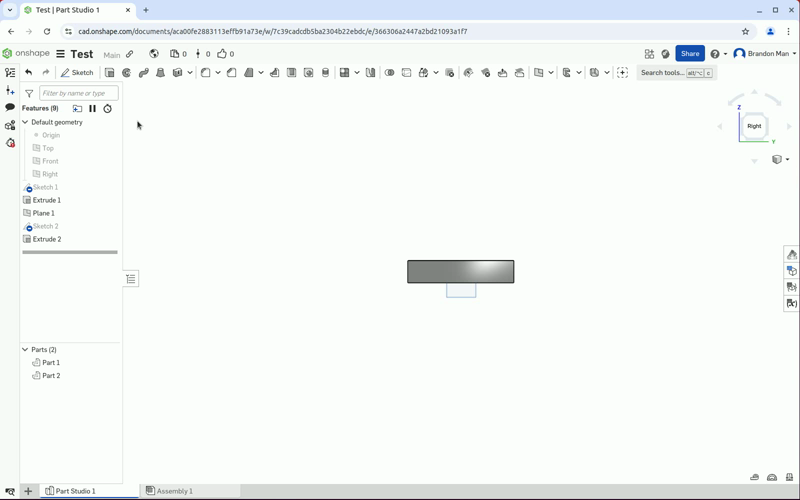
key(shift+h)
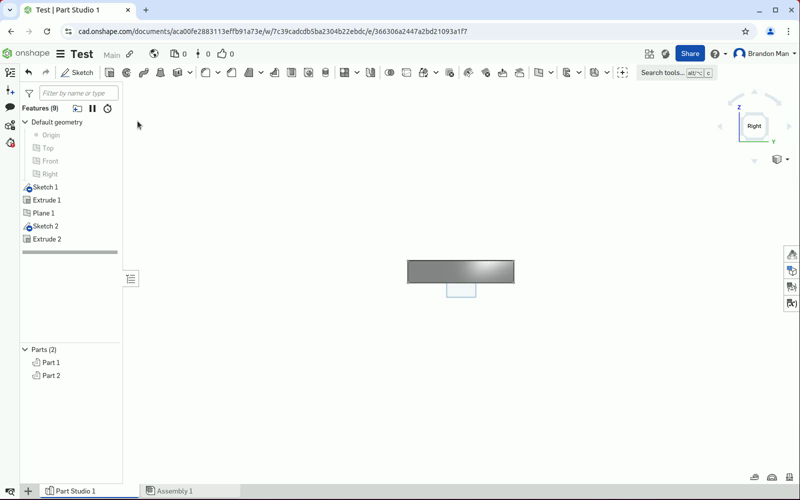
key(shift+h)
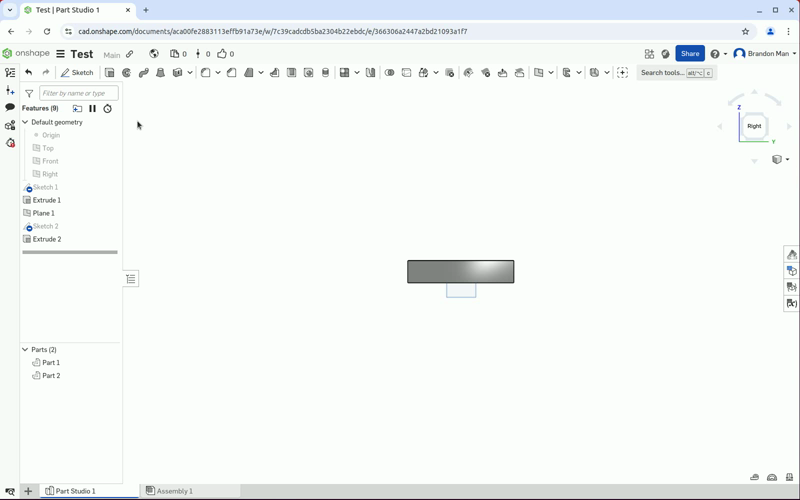
mouse_move(73, 189)
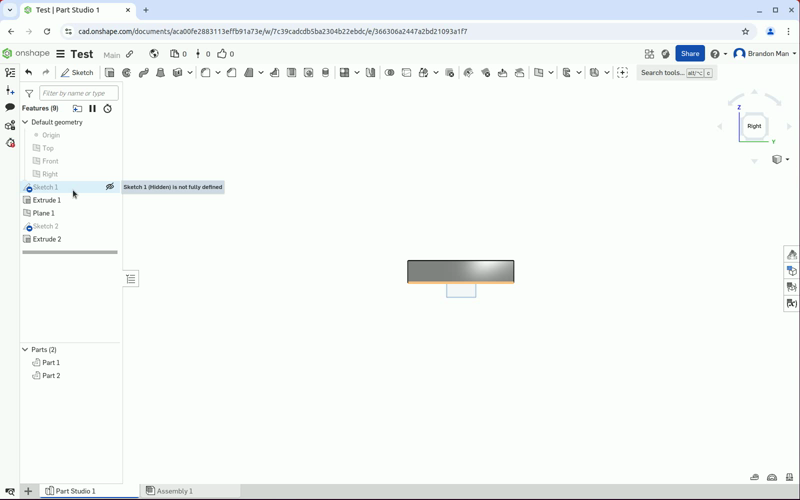
click(73, 189)
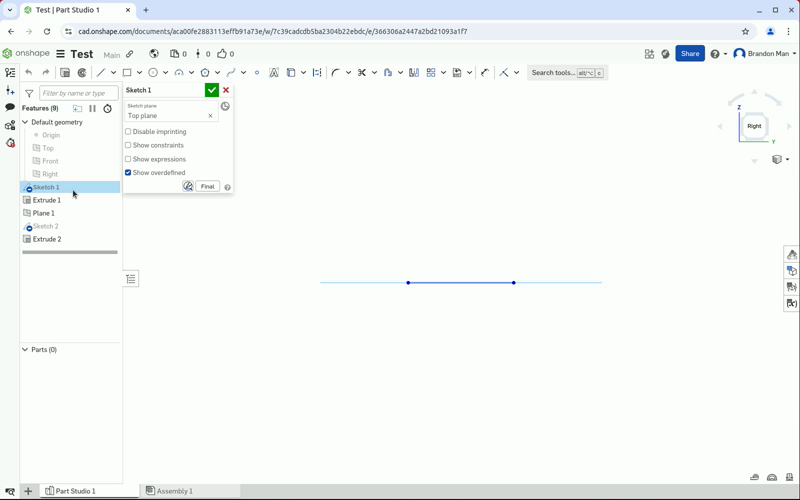
mouse_move(229, 92)
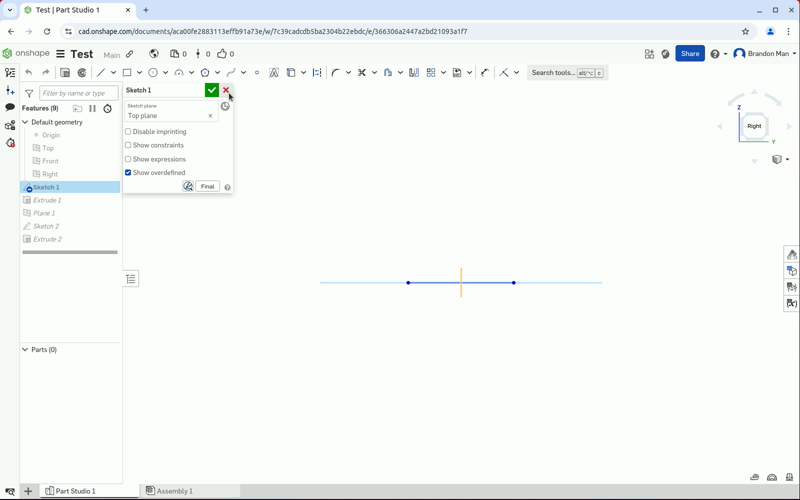
click(229, 92)
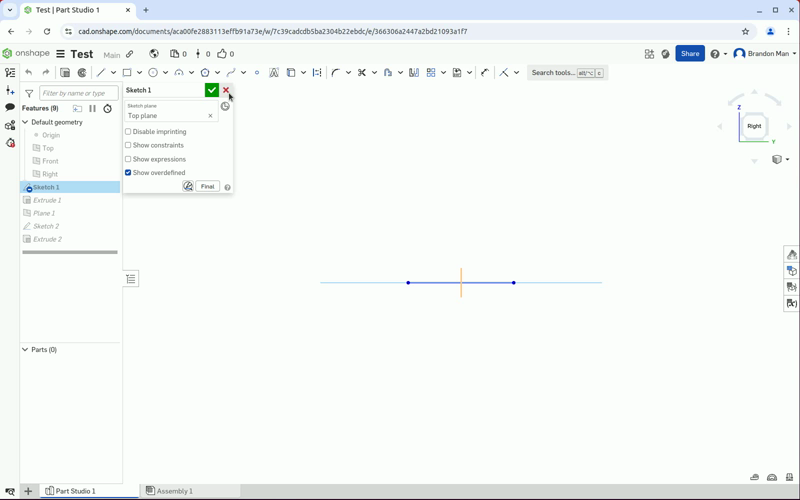
key(shift+s)
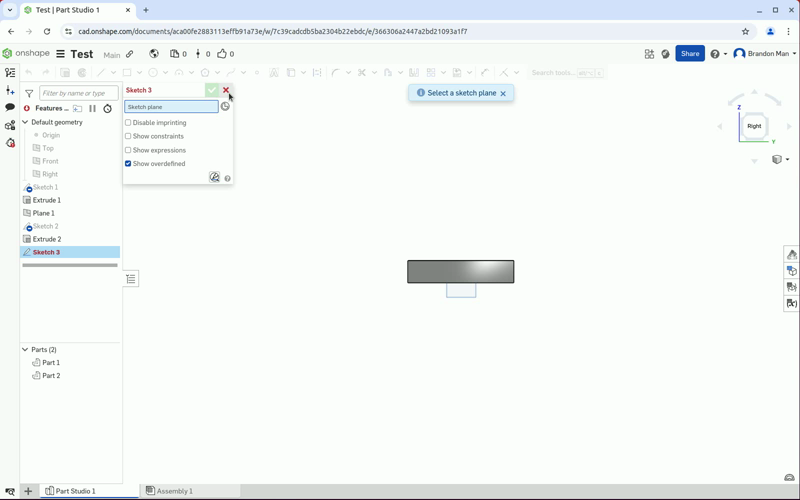
mouse_move(73, 215)
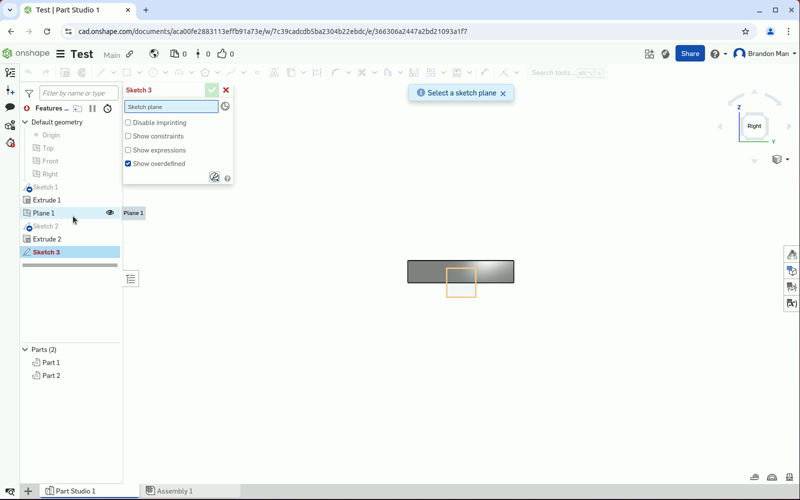
click(73, 215)
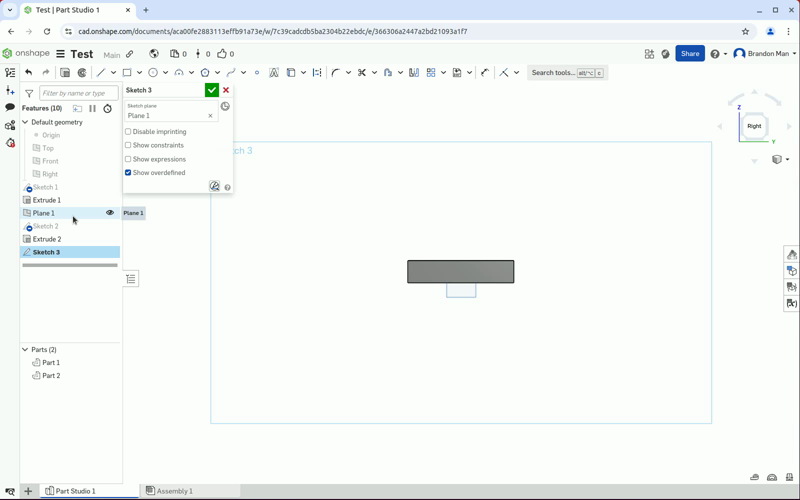
mouse_move(73, 352)
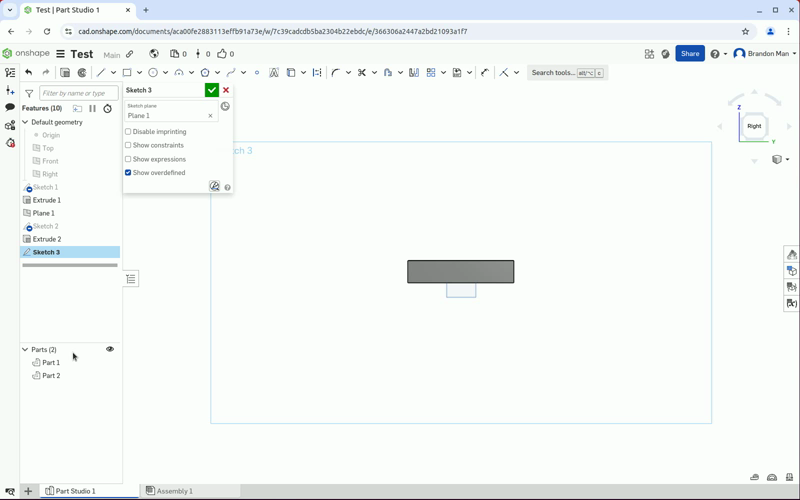
key(y)
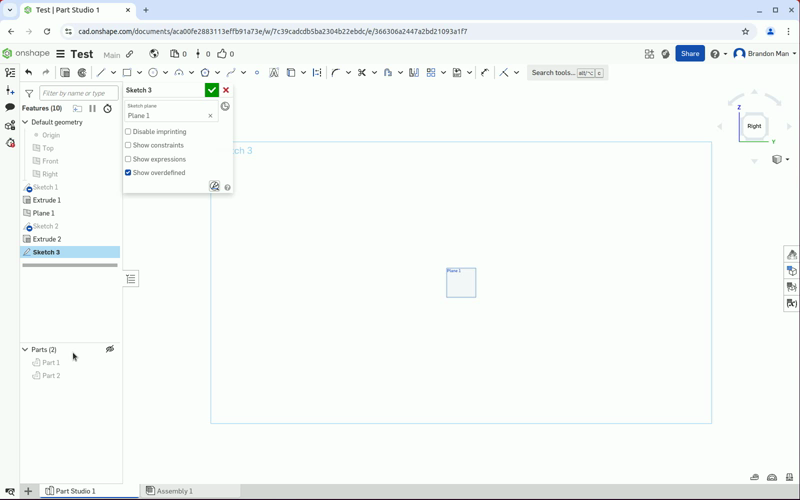
key(l)
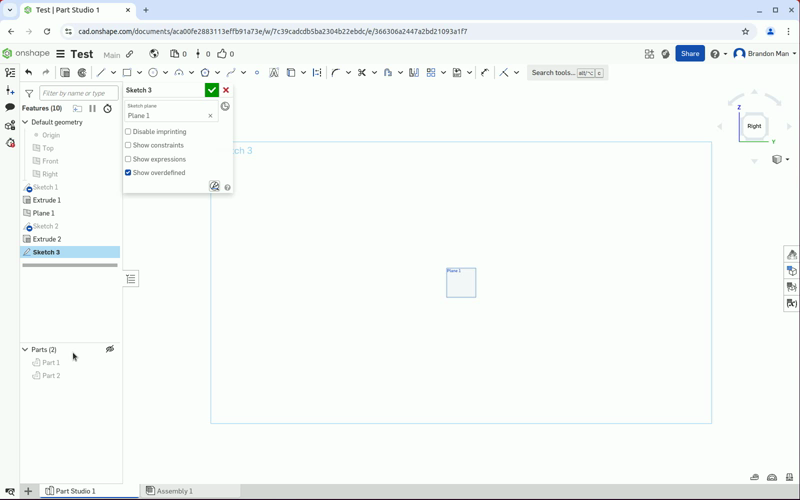
key_down(shift)
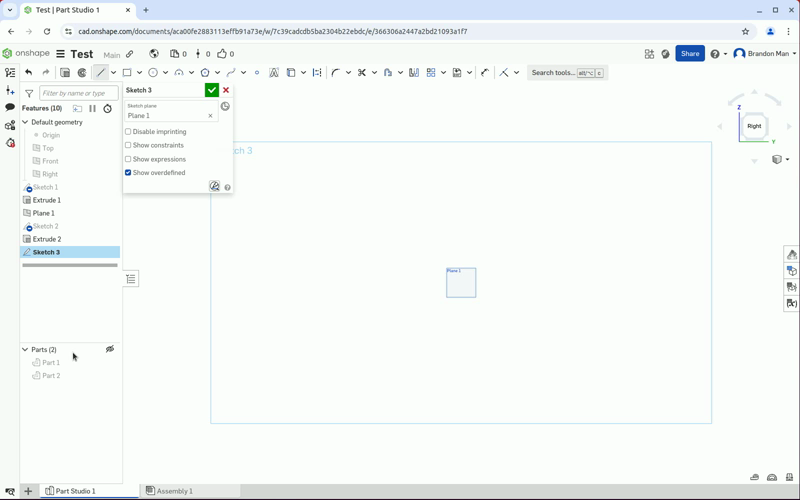
mouse_move(407, 260)
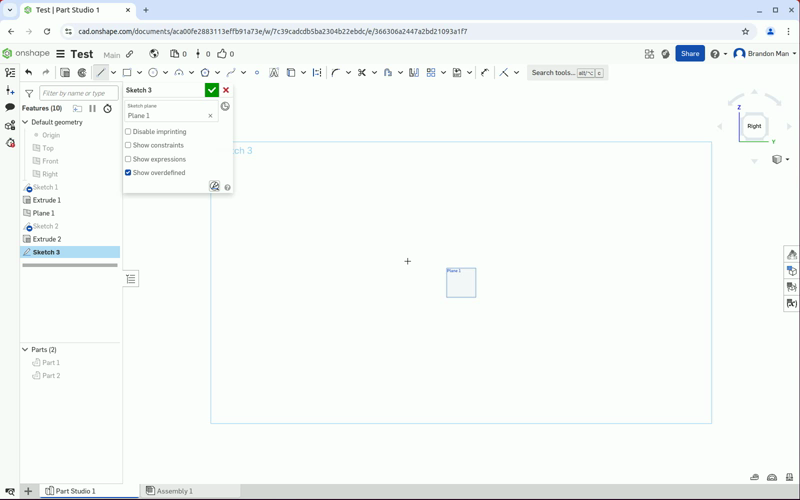
click(407, 260)
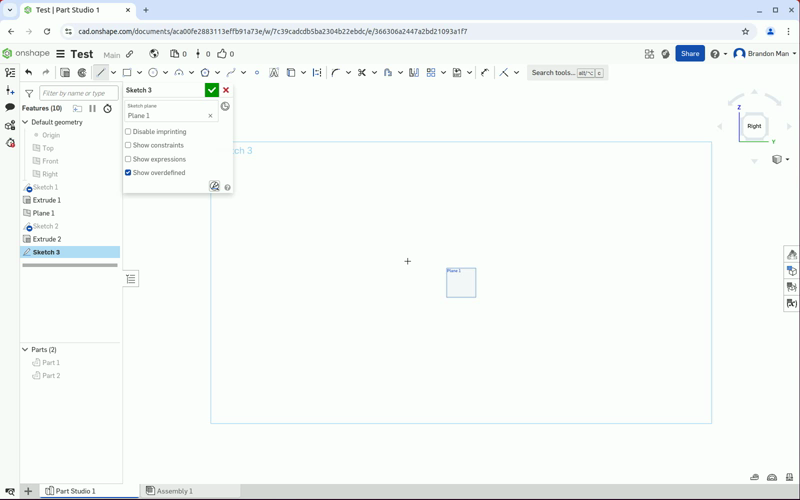
key_up(shift)
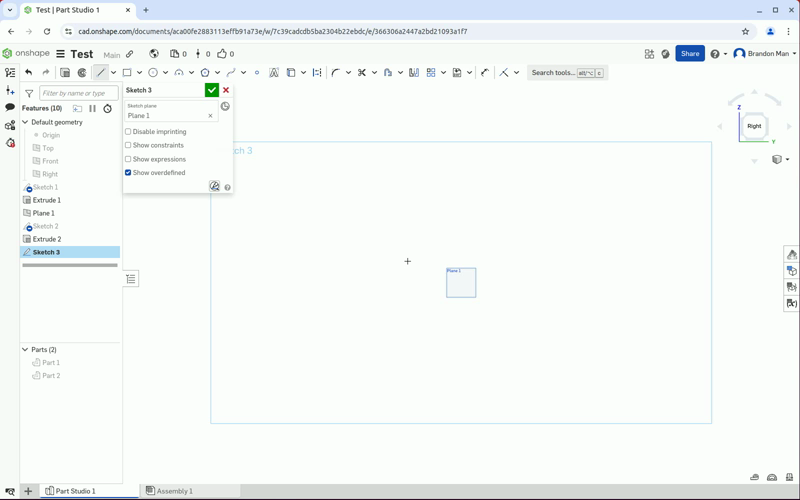
key_down(shift)
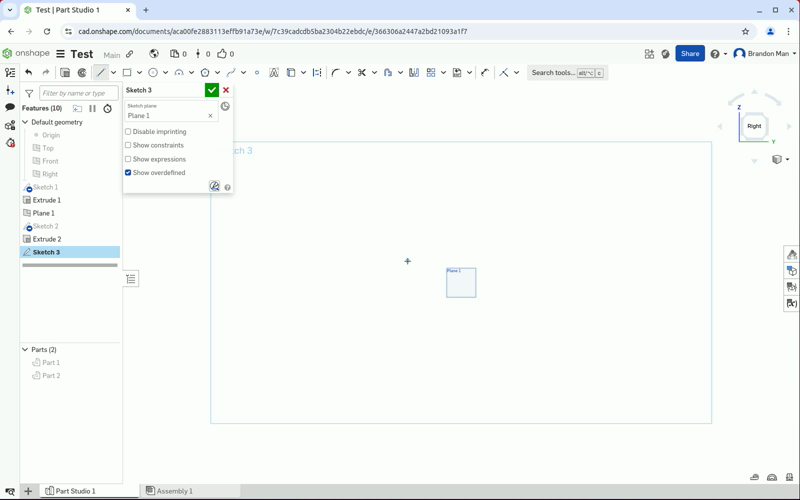
mouse_move(513, 260)
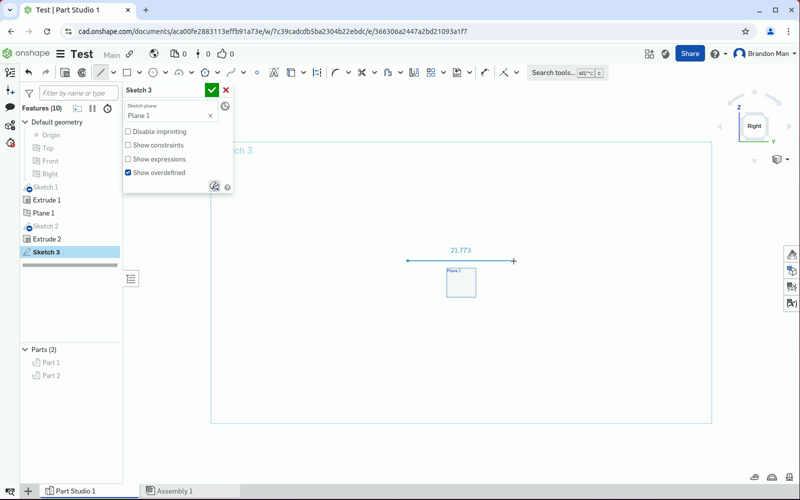
click(513, 260)
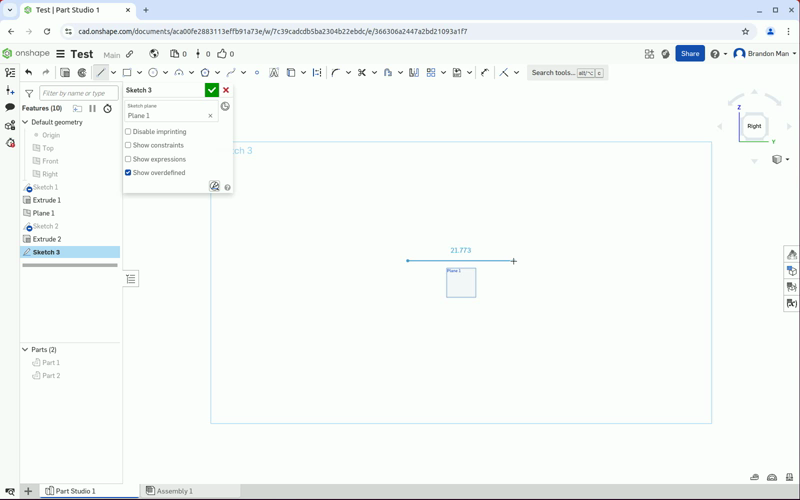
key_up(shift)
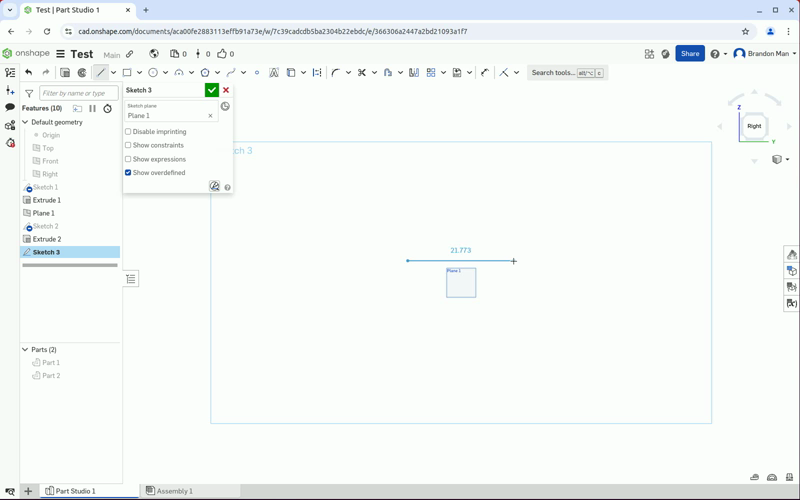
key_down(shift)
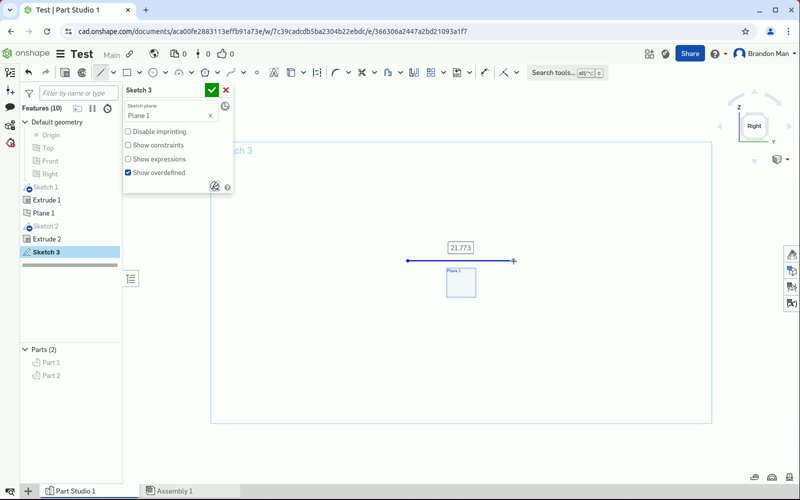
mouse_move(543, 260)
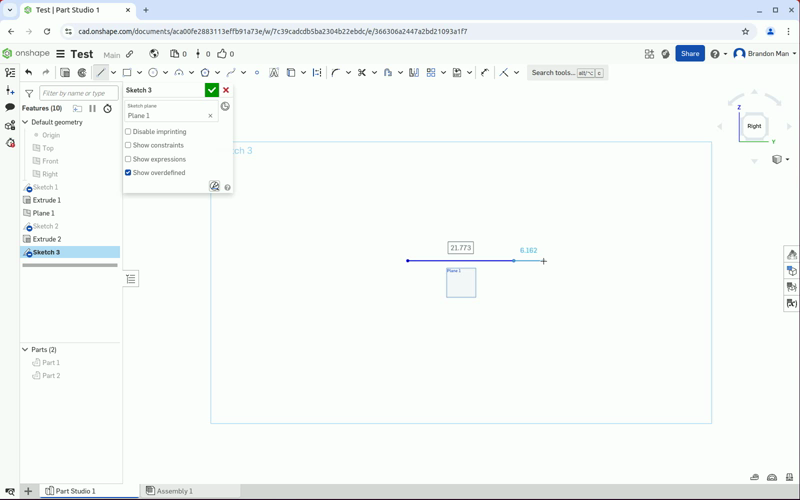
mouse_move(513, 257)
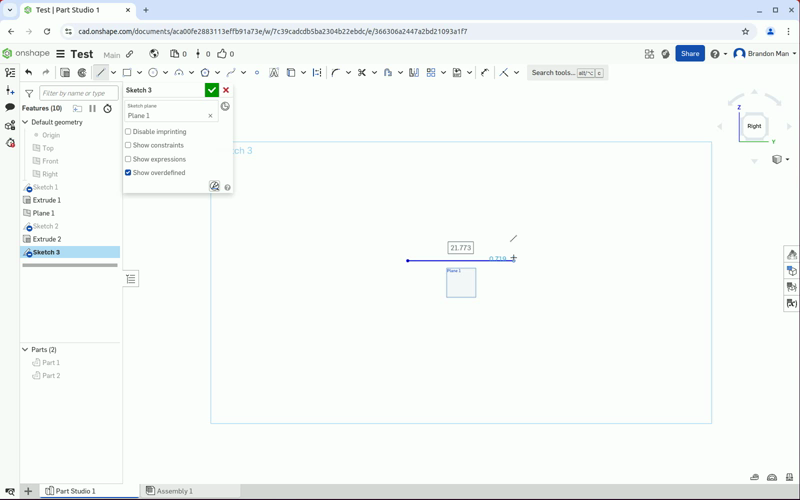
scroll(6)
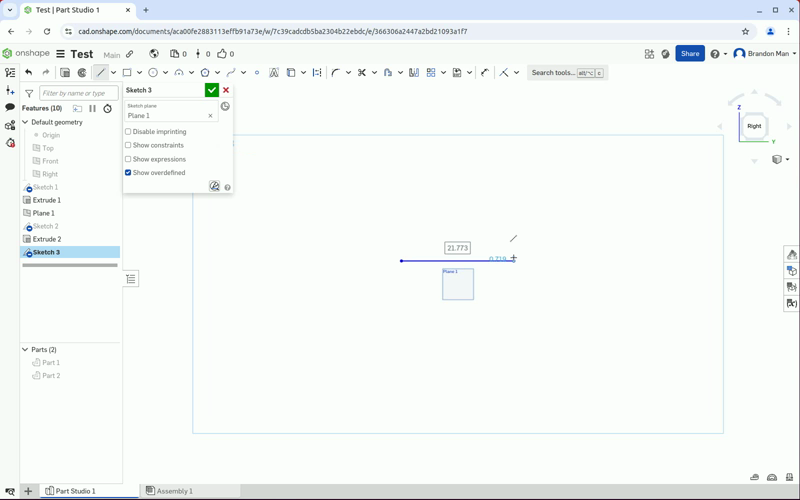
scroll(6)
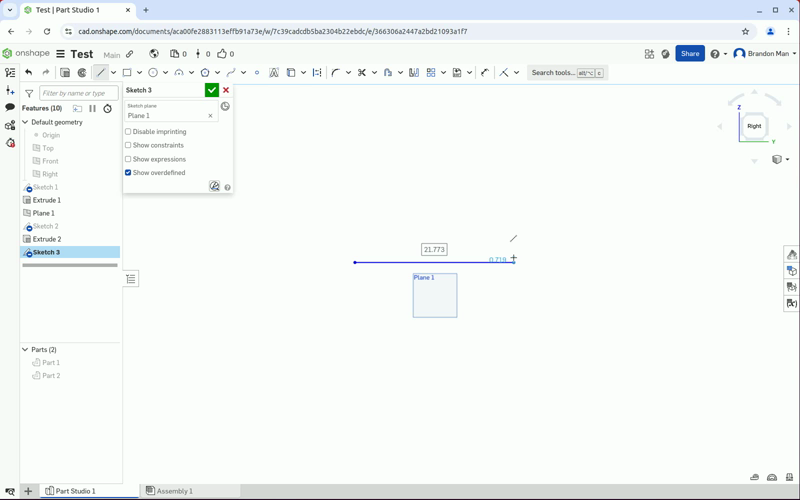
scroll(6)
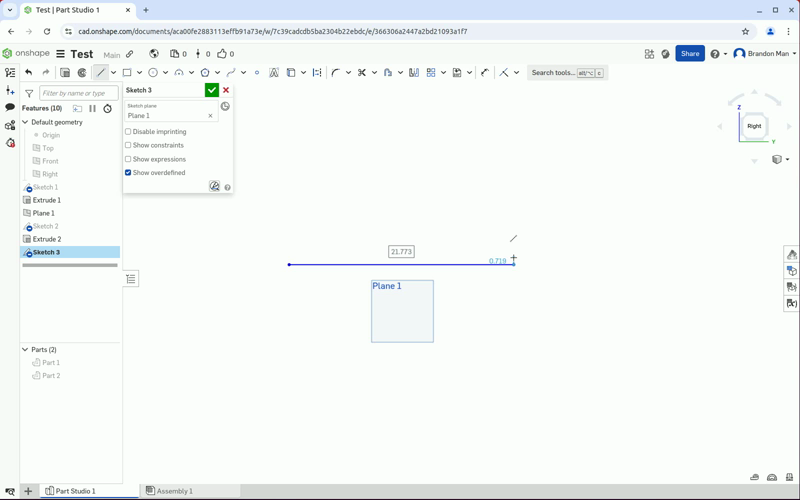
scroll(6)
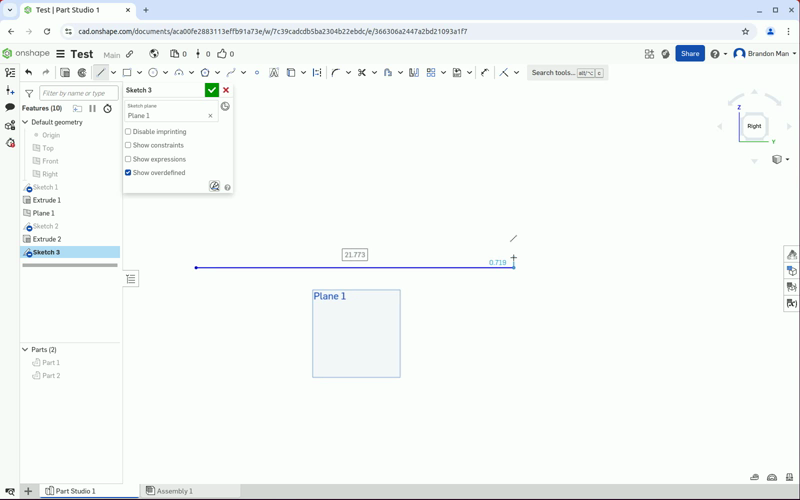
scroll(6)
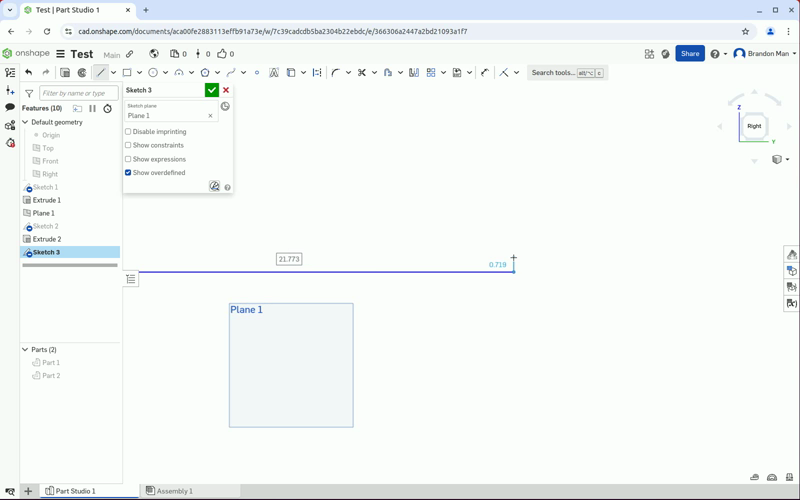
scroll(6)
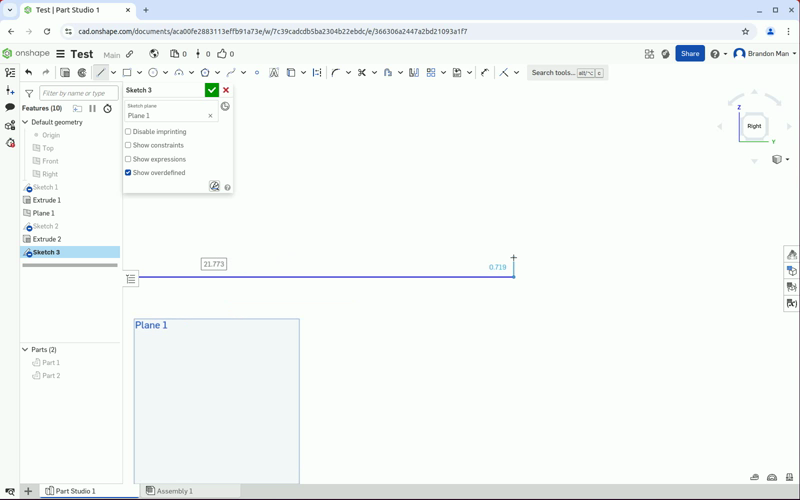
scroll(6)
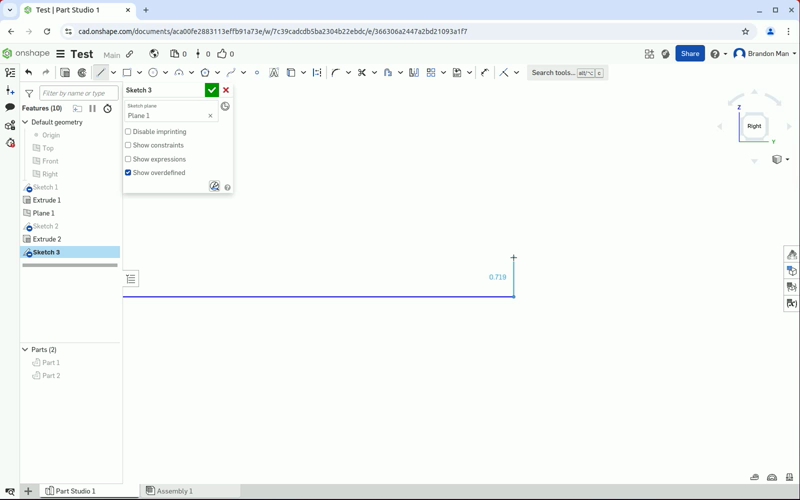
click(513, 257)
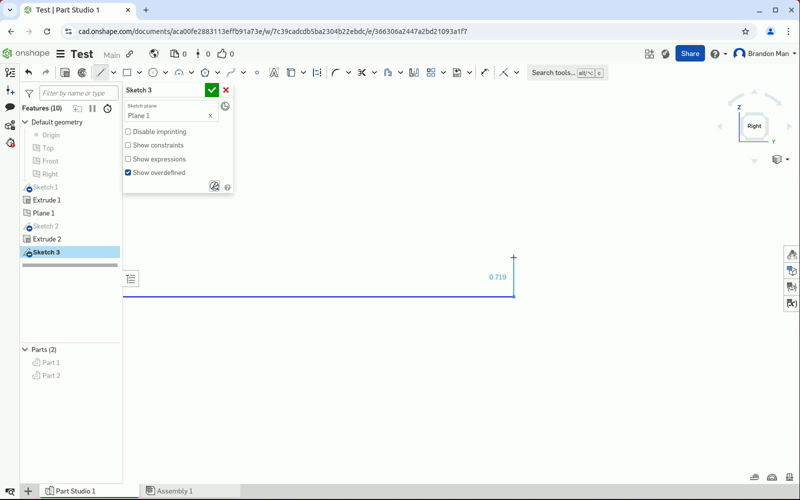
scroll(-6)
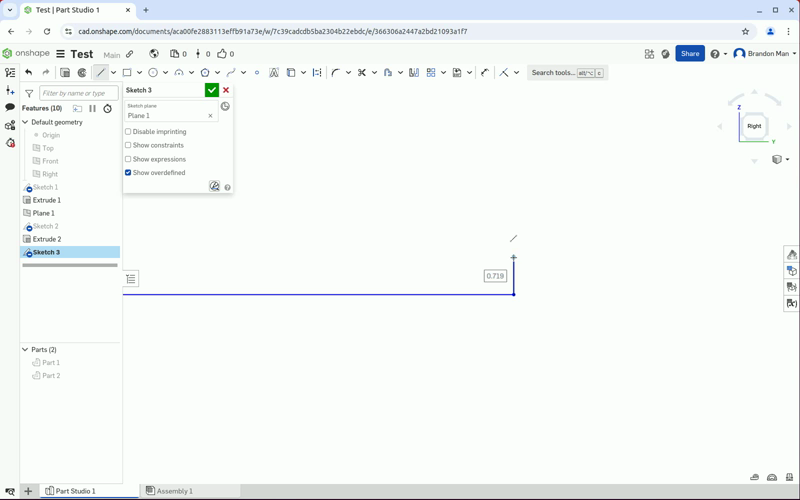
scroll(-6)
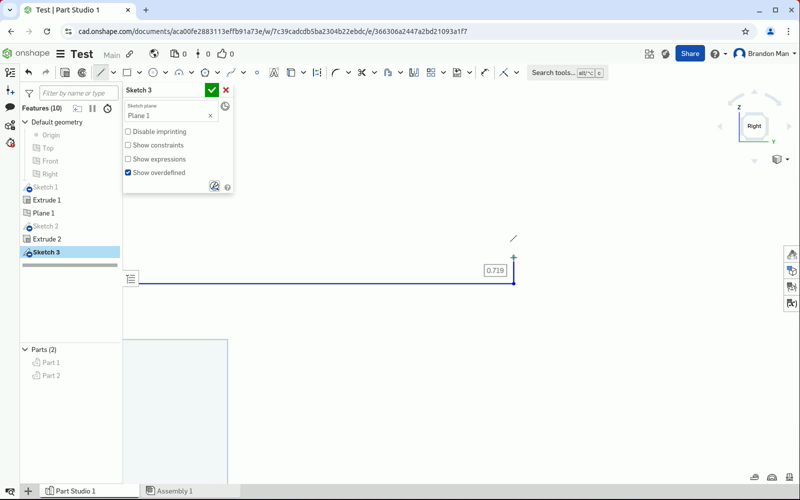
scroll(-6)
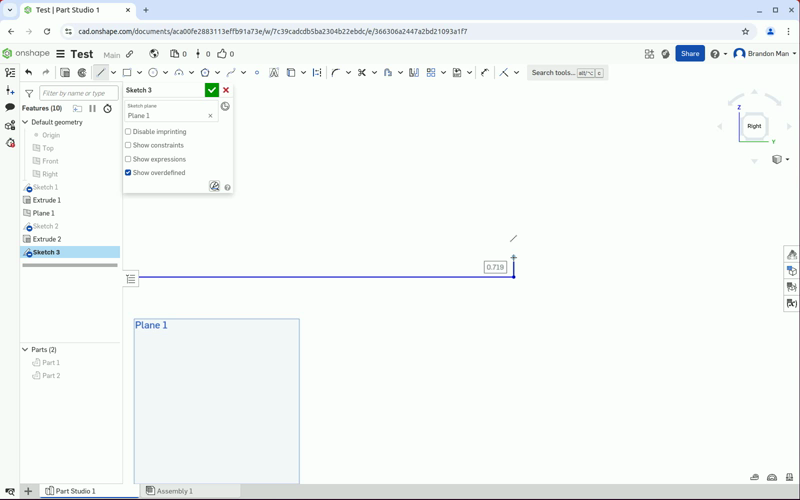
scroll(-6)
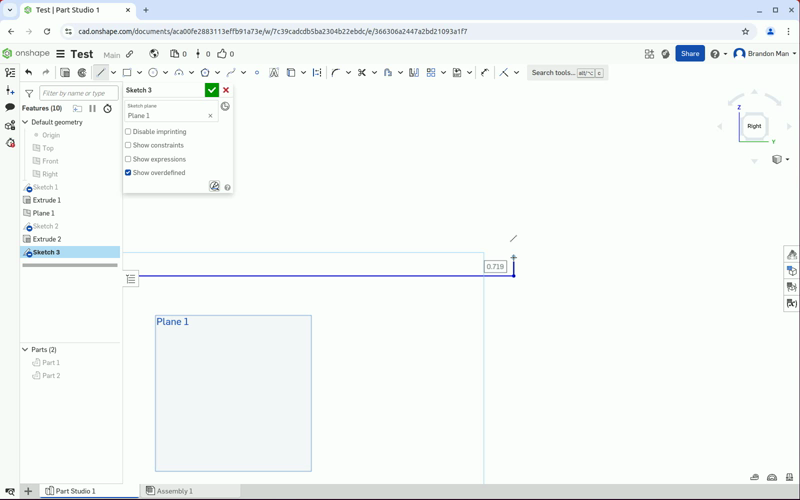
scroll(-6)
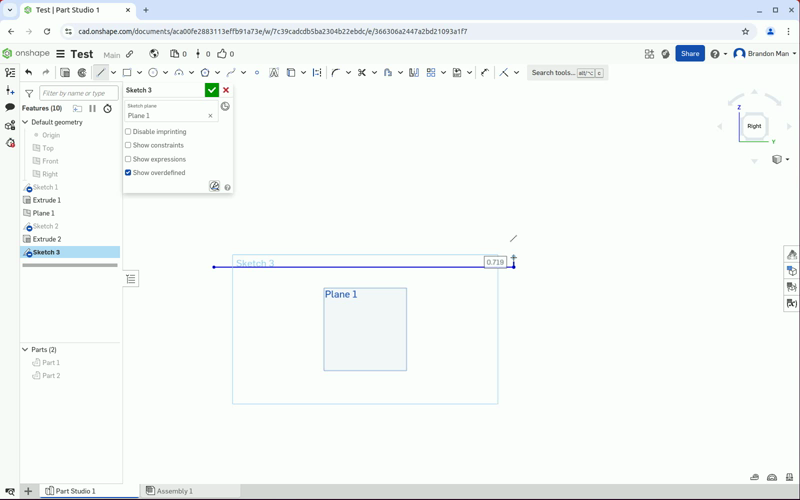
scroll(-6)
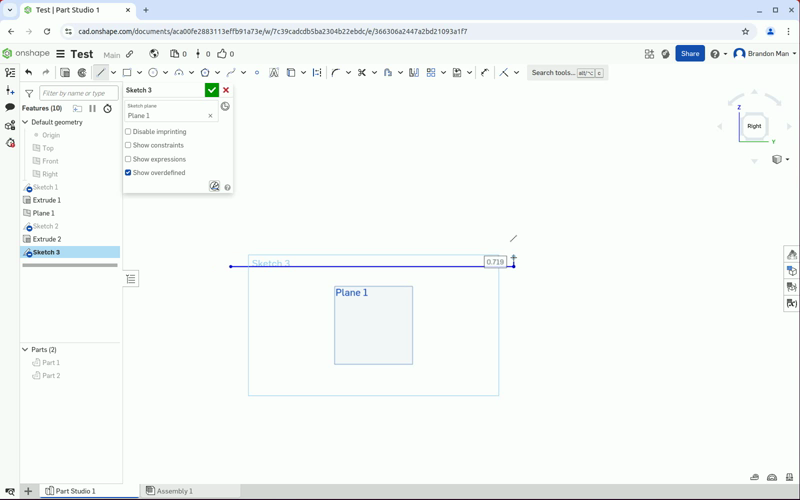
scroll(-6)
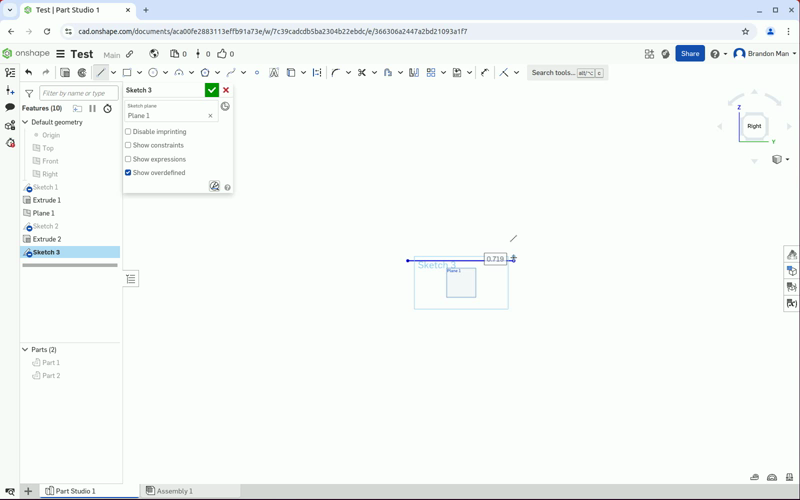
key_up(shift)
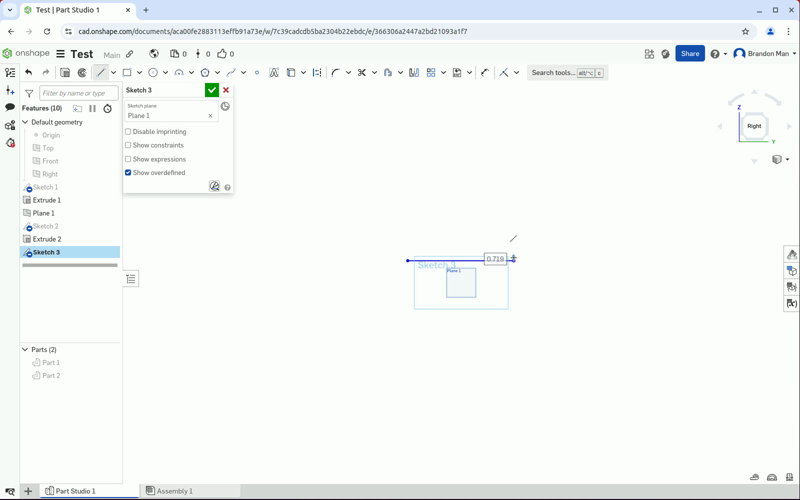
key_down(shift)
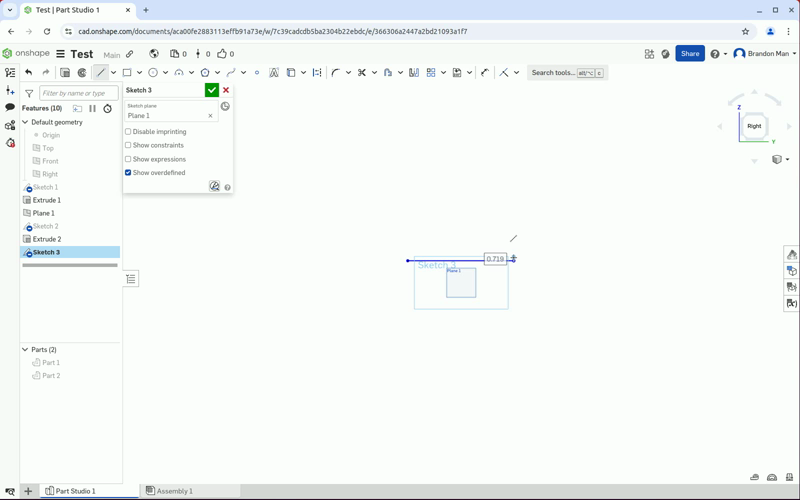
mouse_move(407, 257)
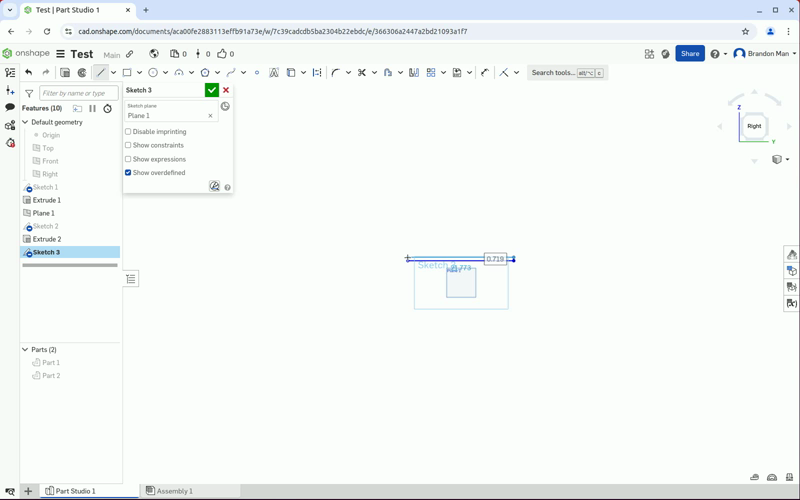
scroll(6)
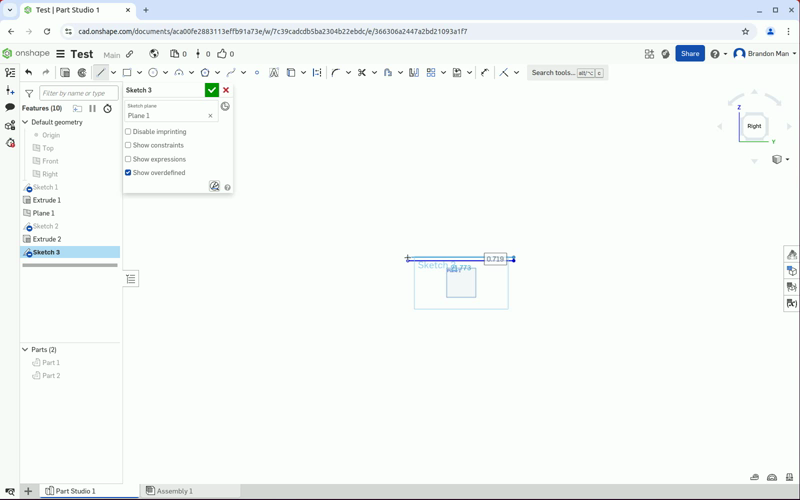
scroll(6)
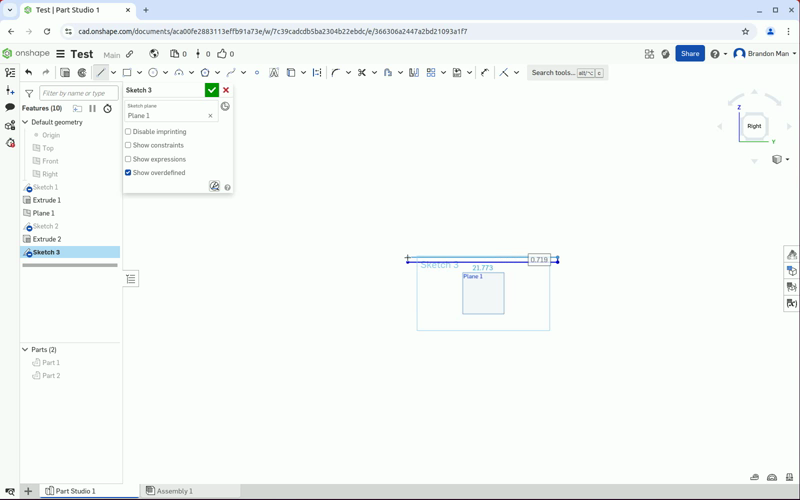
scroll(6)
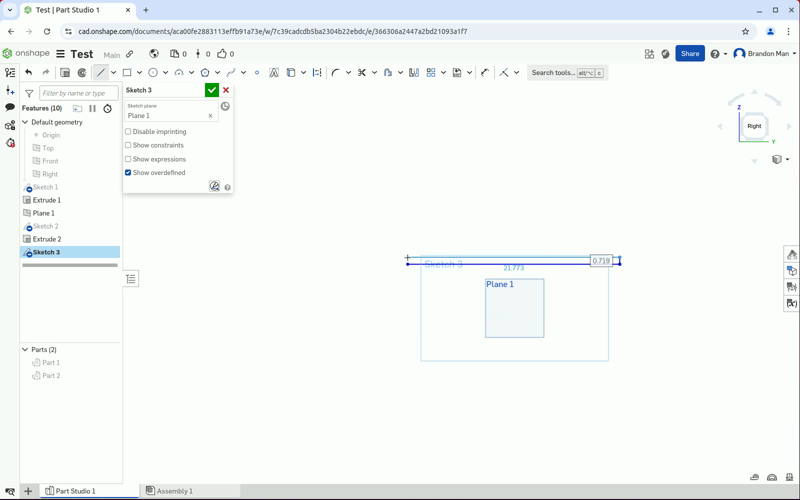
scroll(6)
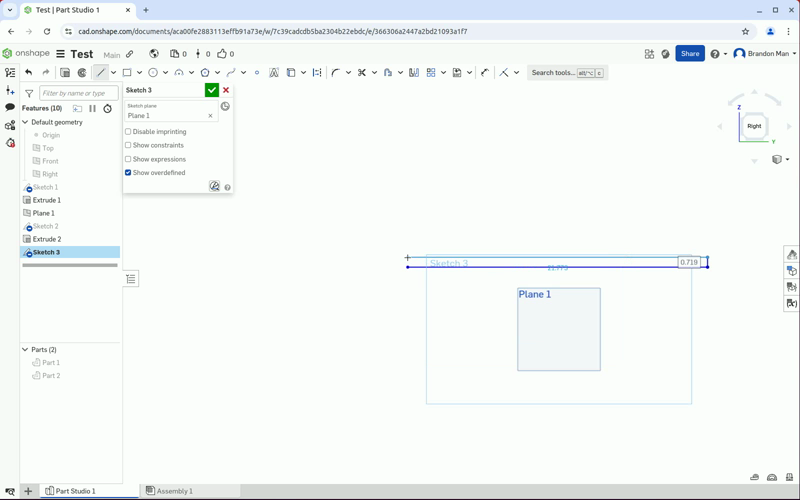
scroll(6)
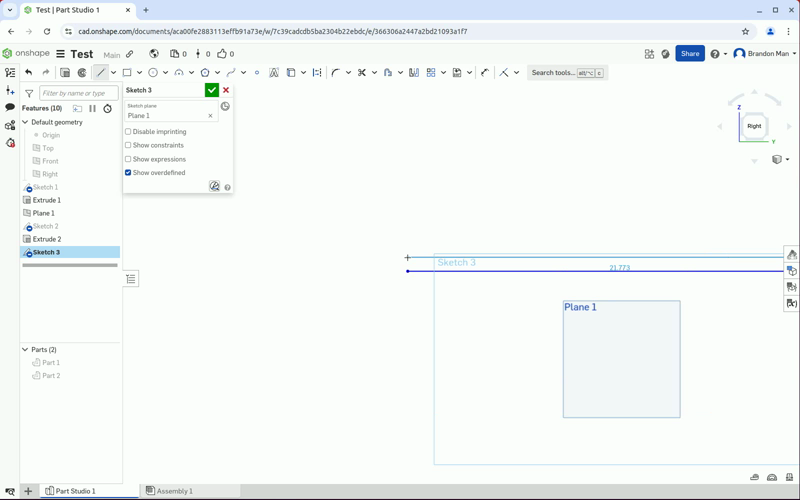
scroll(6)
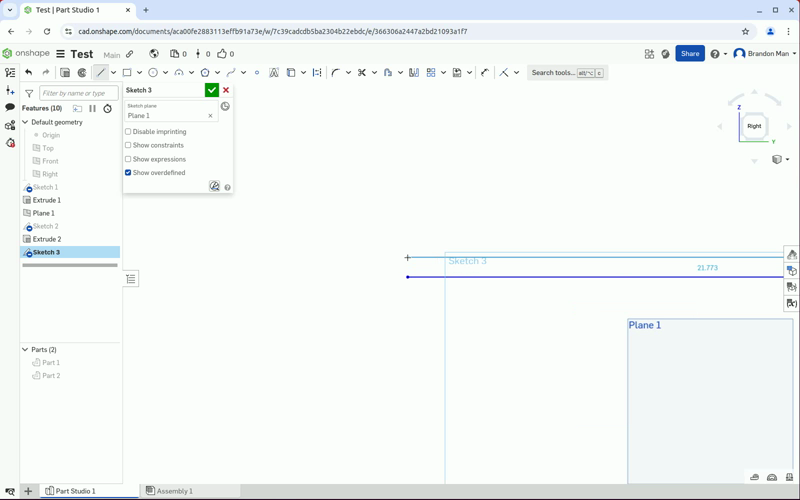
scroll(6)
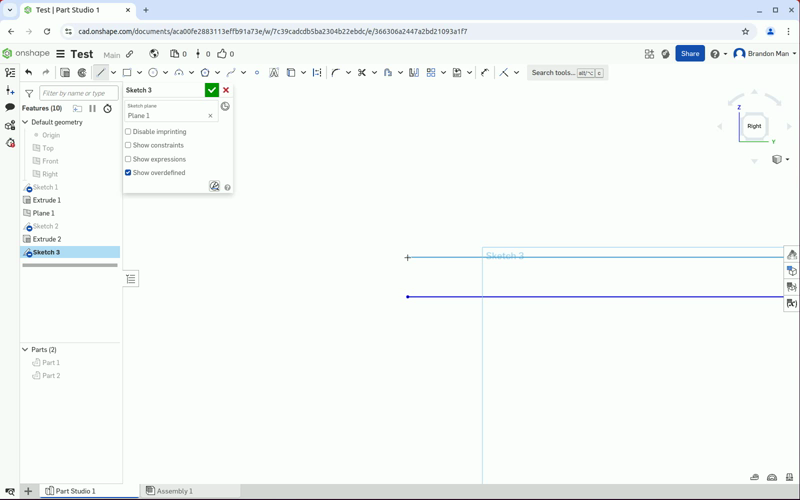
click(407, 257)
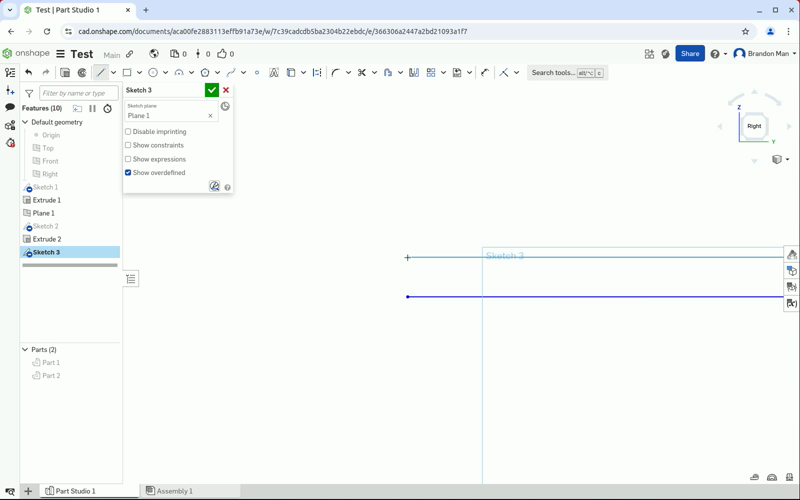
scroll(-6)
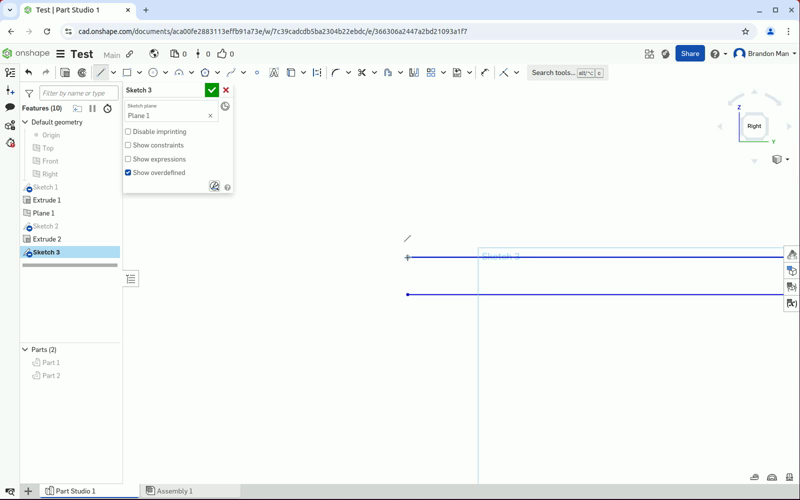
scroll(-6)
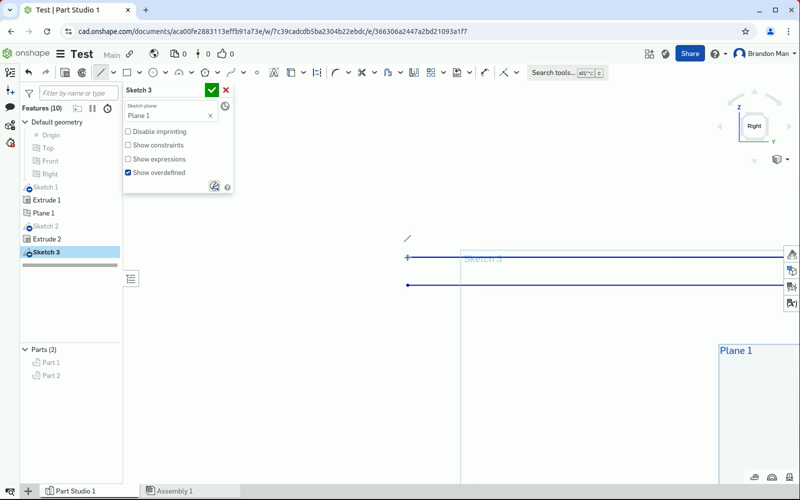
scroll(-6)
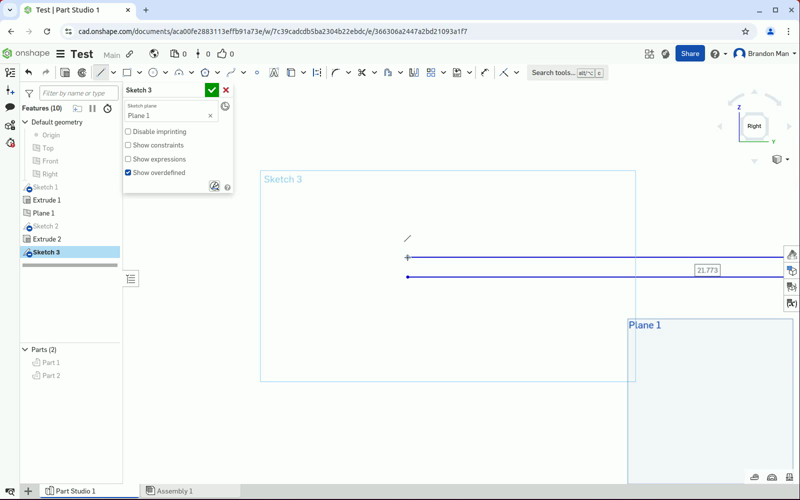
scroll(-6)
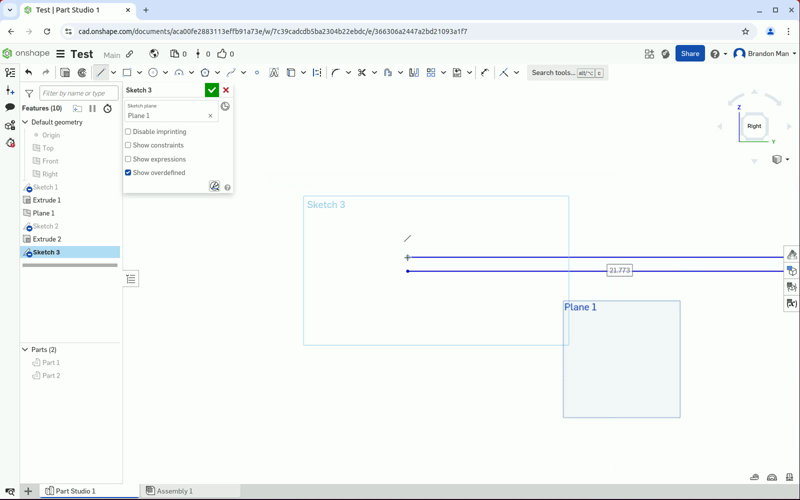
scroll(-6)
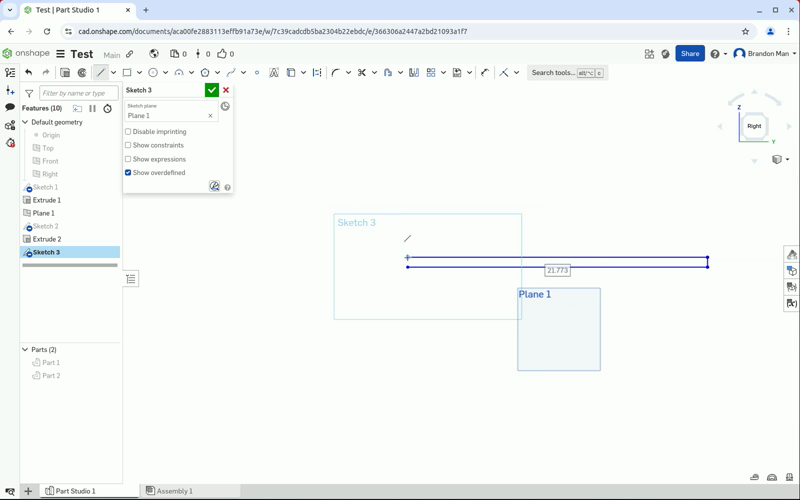
scroll(-6)
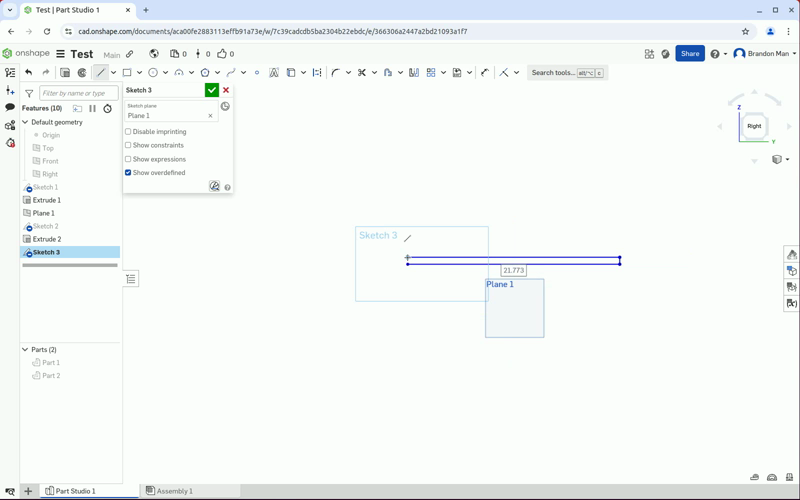
scroll(-6)
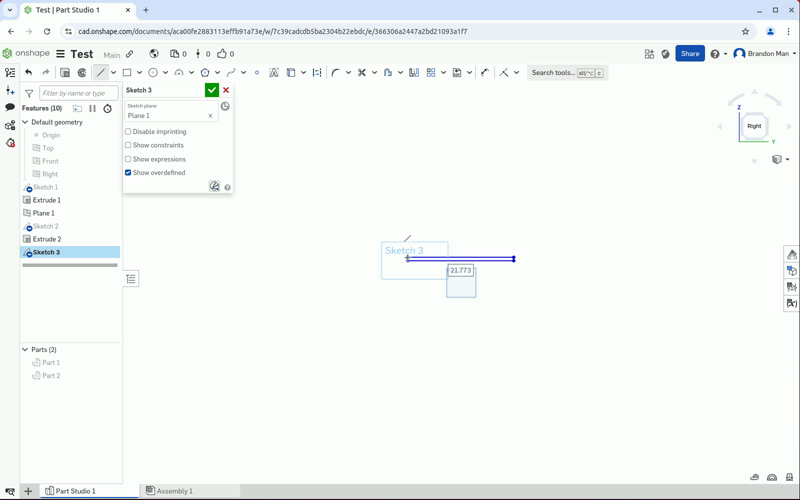
key_up(shift)
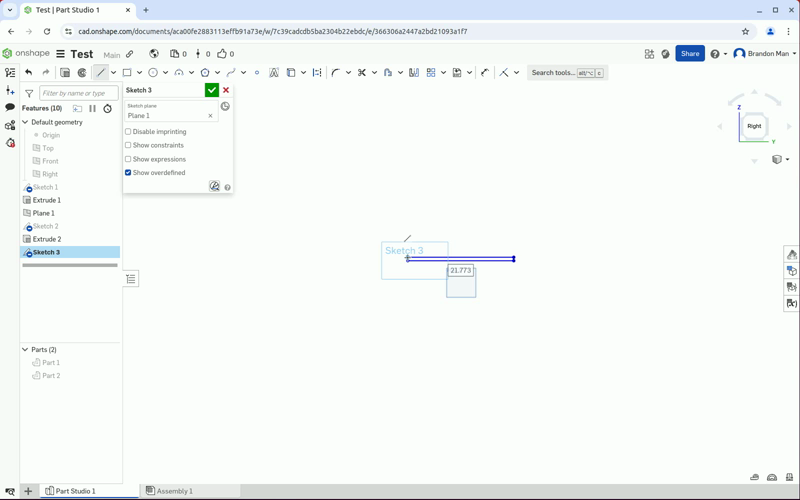
mouse_move(437, 257)
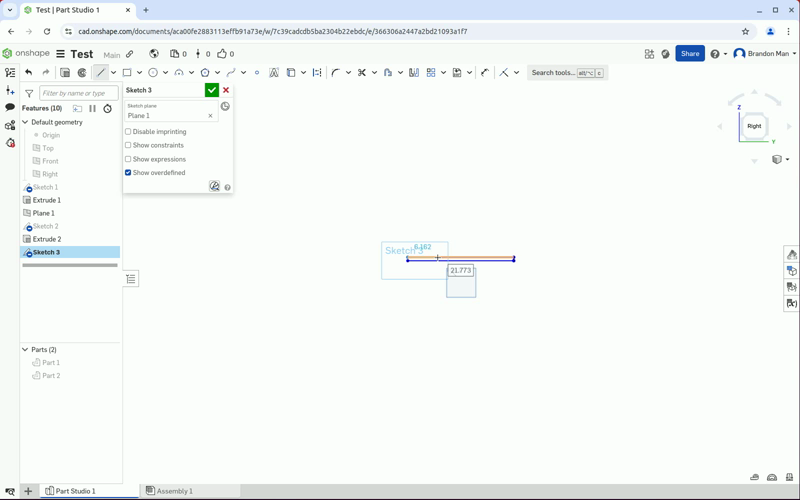
key_down(shift)
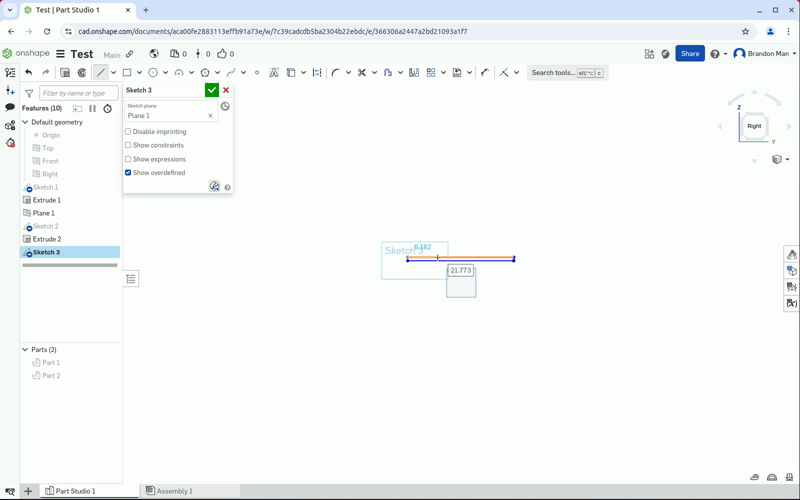
mouse_move(407, 260)
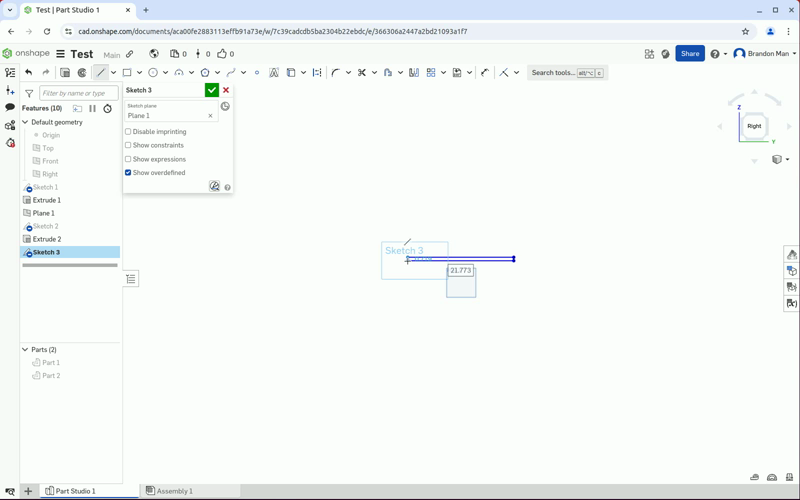
scroll(6)
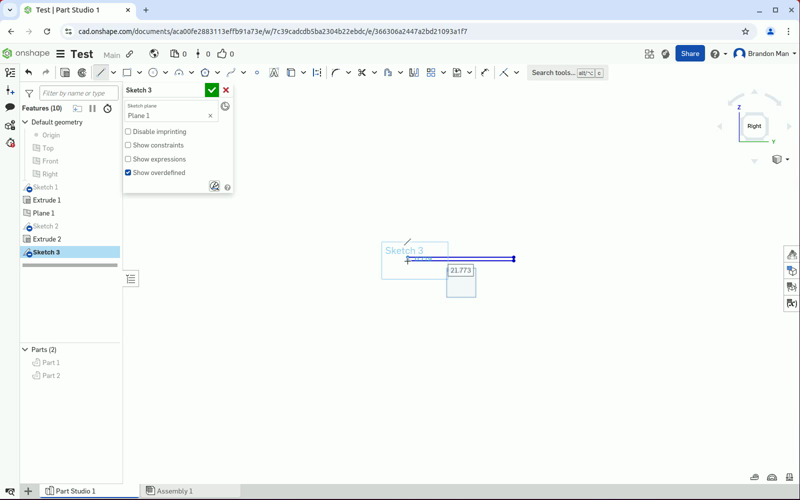
scroll(6)
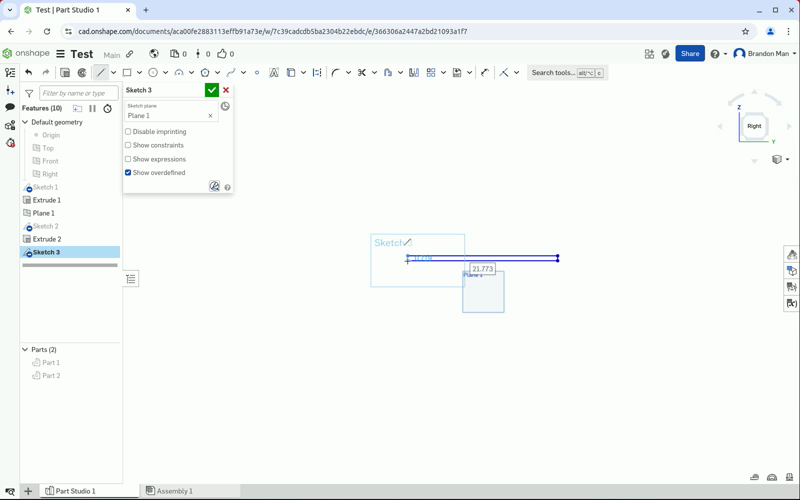
scroll(6)
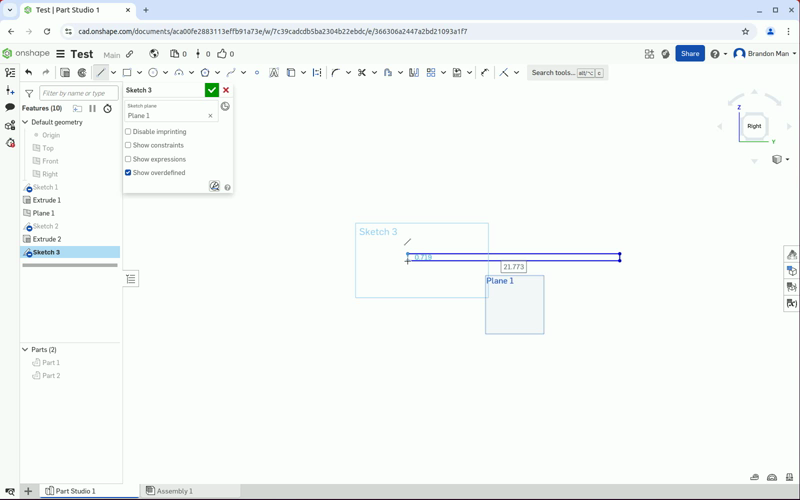
scroll(6)
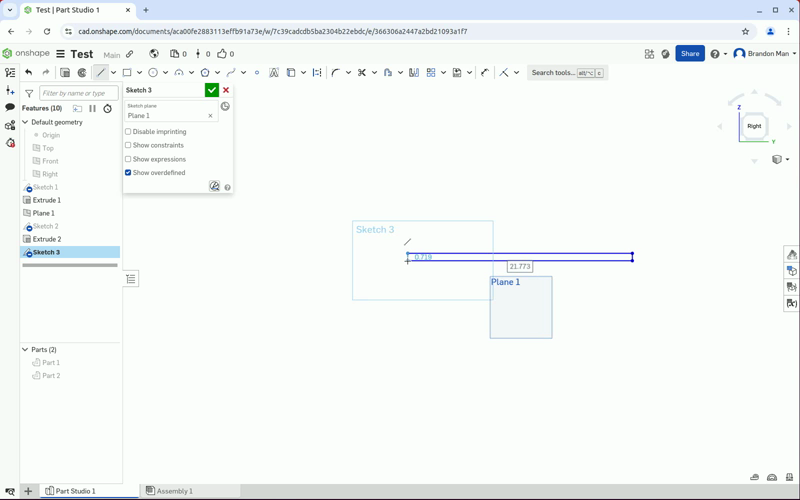
scroll(6)
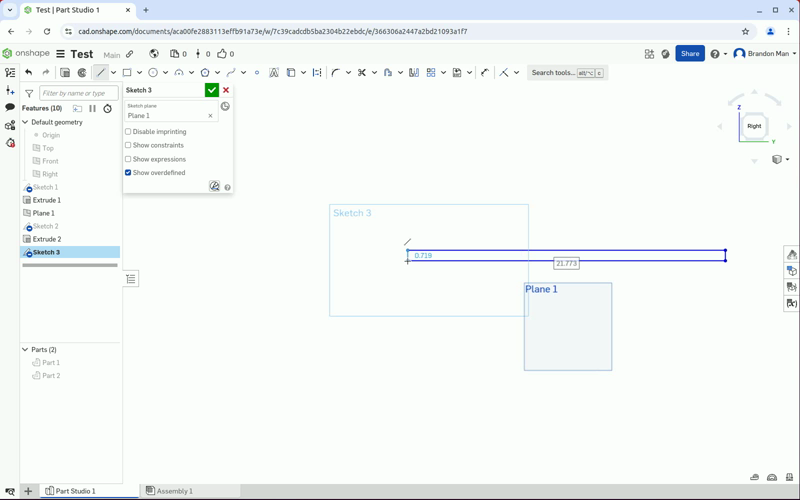
scroll(6)
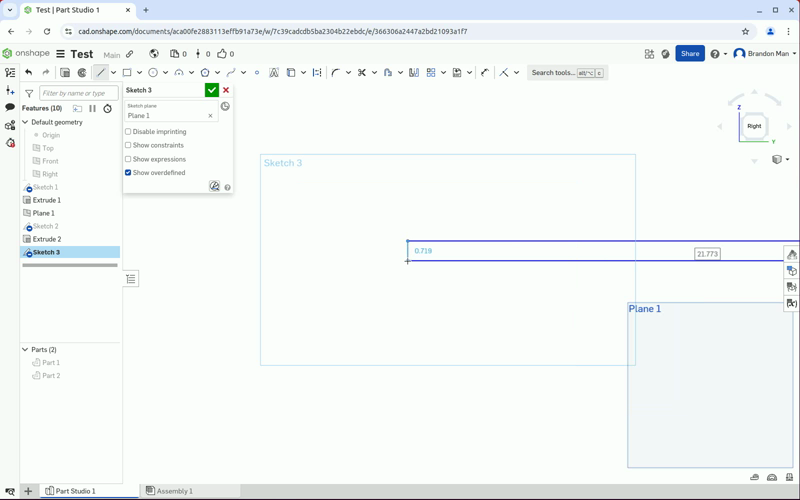
scroll(6)
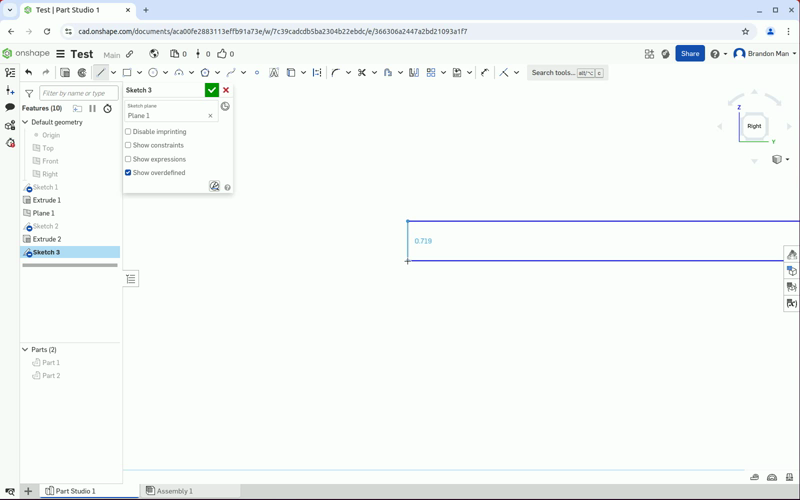
key_up(shift)
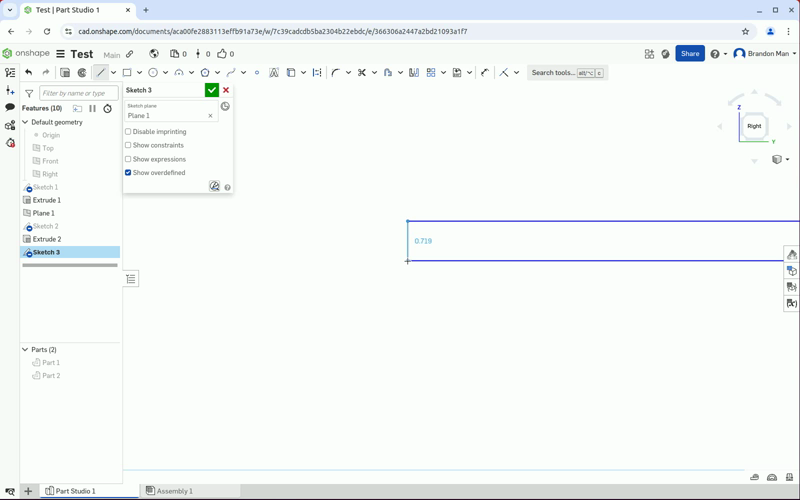
click(407, 260)
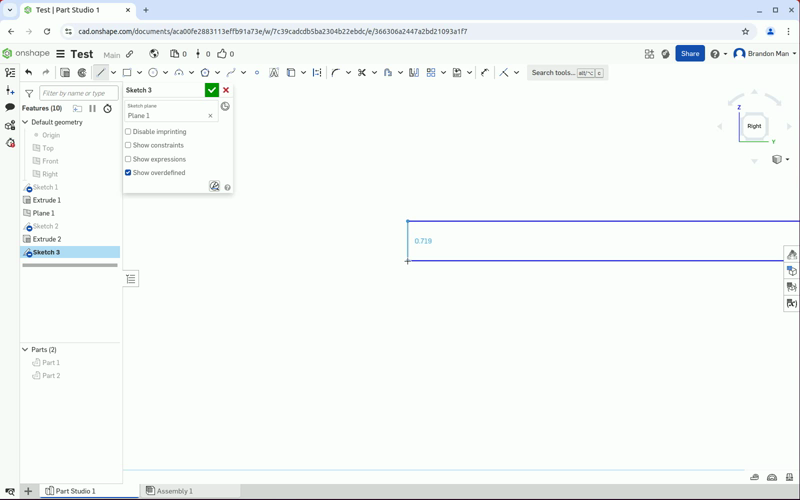
scroll(-6)
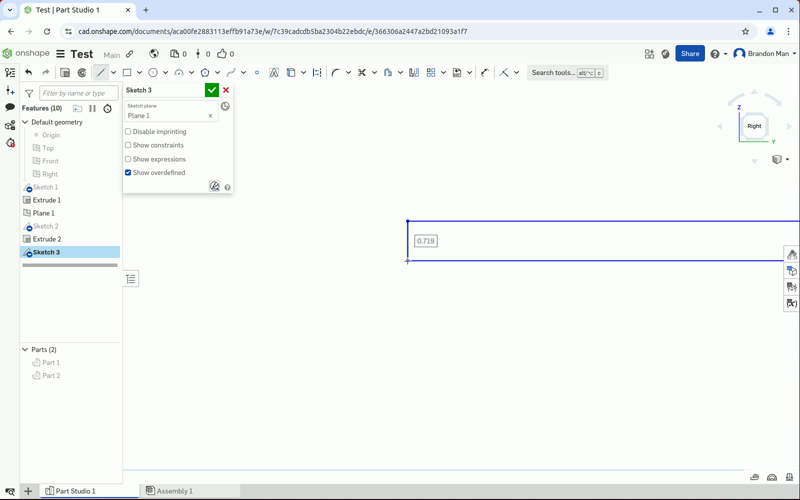
scroll(-6)
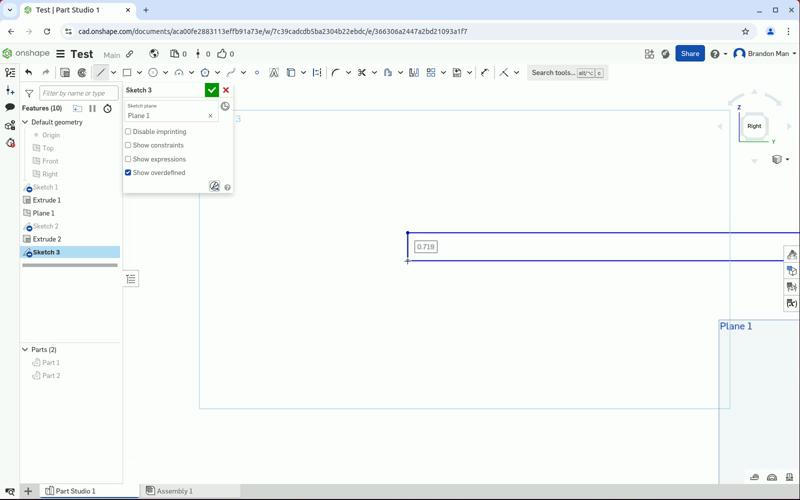
scroll(-6)
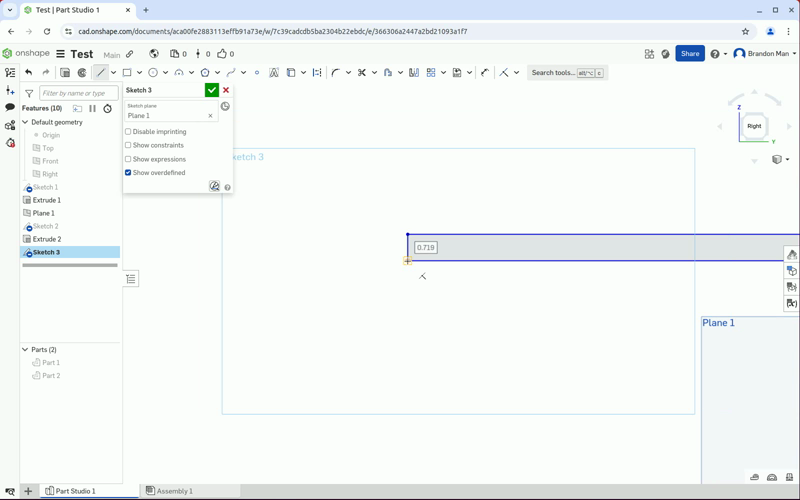
scroll(-6)
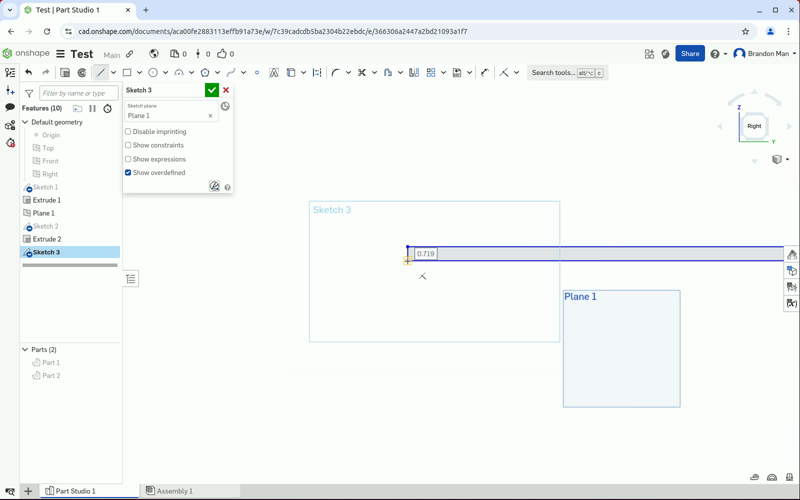
scroll(-6)
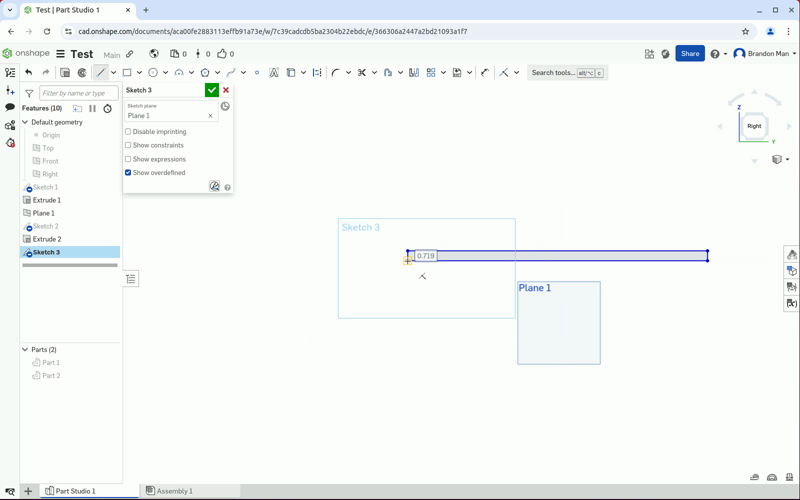
scroll(-6)
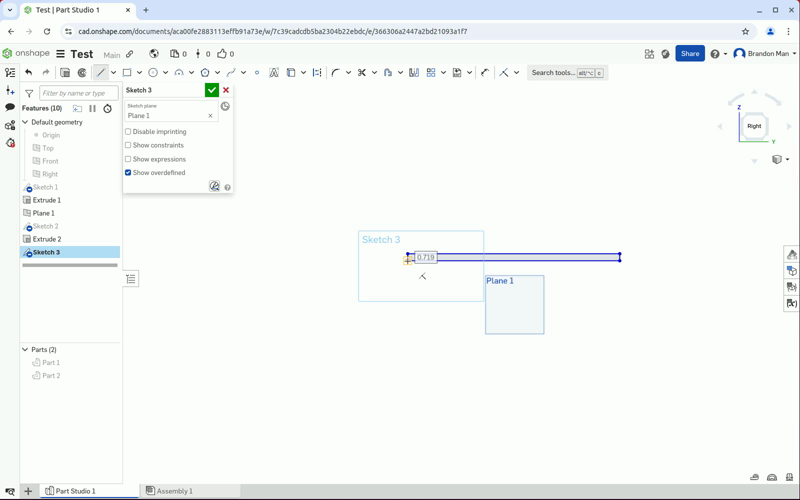
scroll(-6)
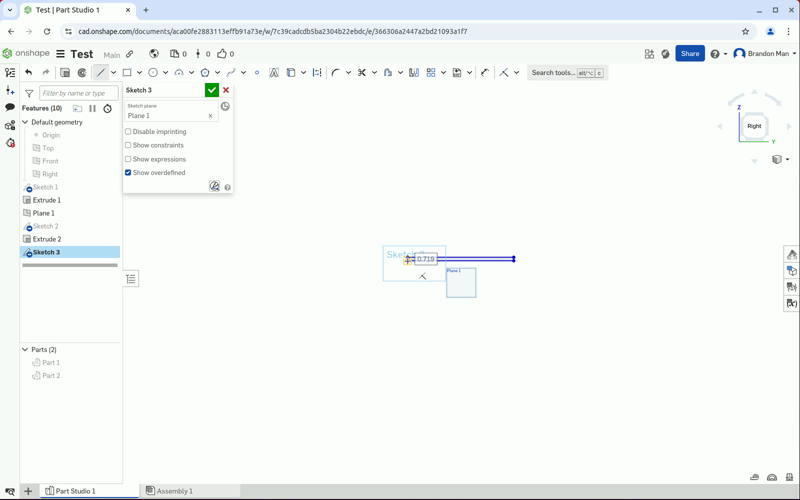
key(esc)
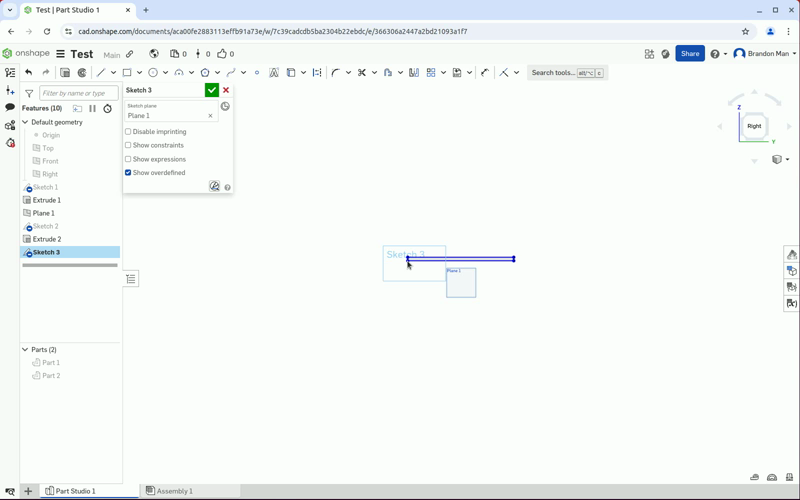
mouse_move(447, 260)
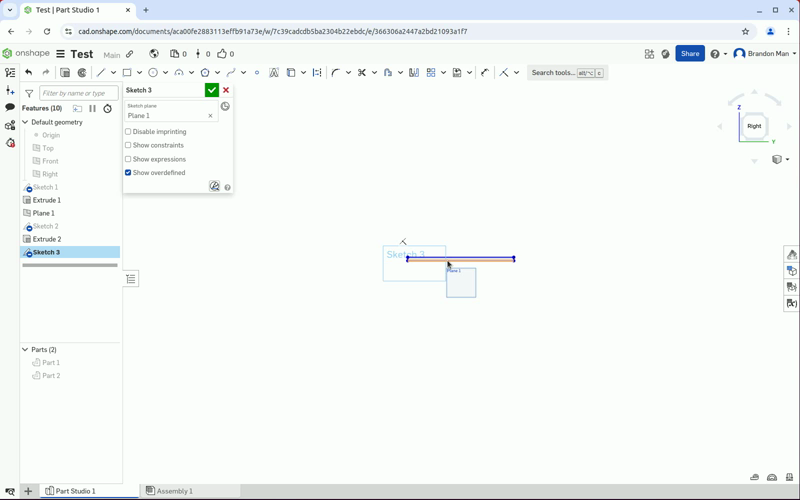
scroll(6)
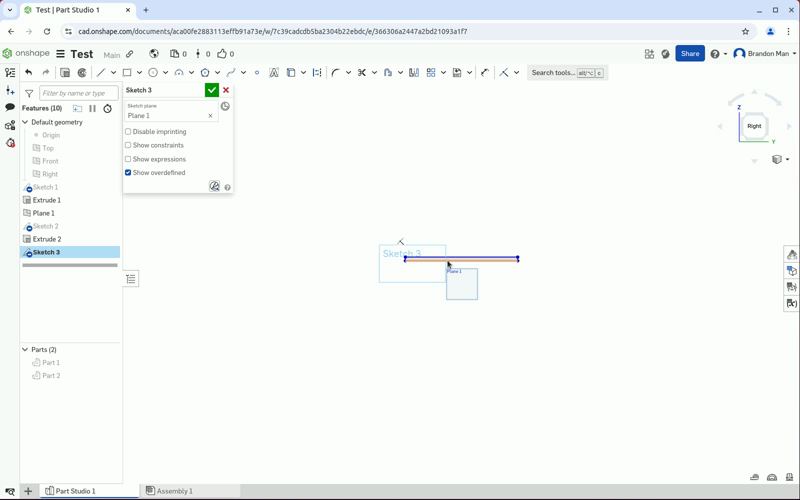
scroll(6)
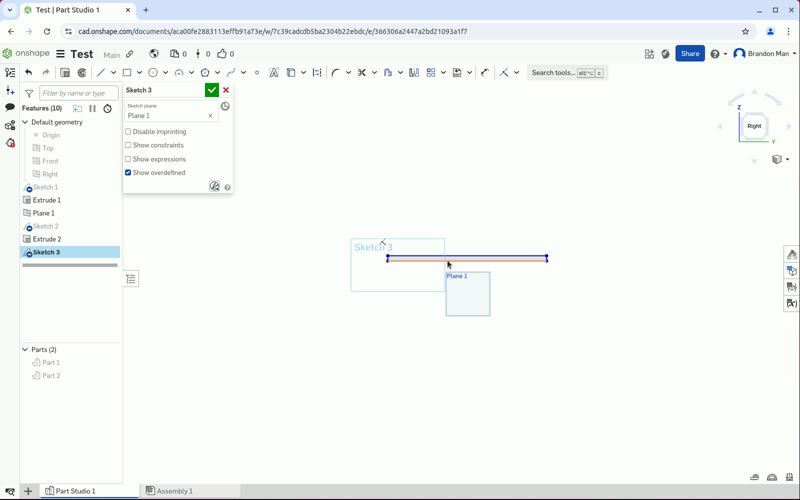
scroll(6)
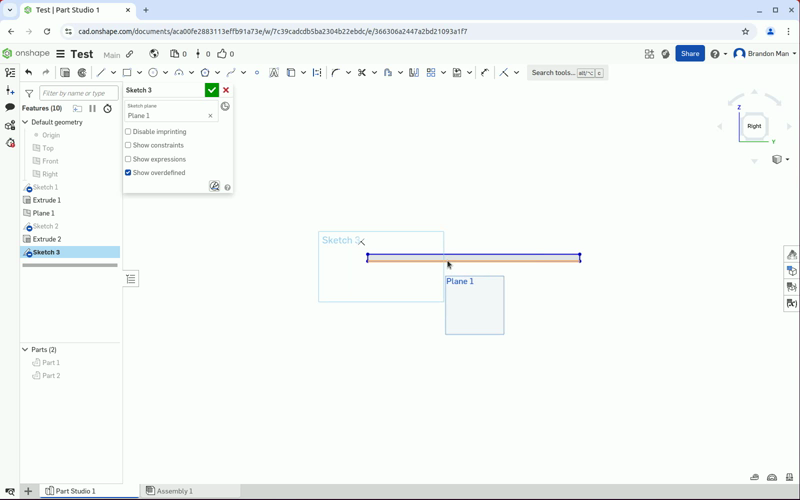
scroll(6)
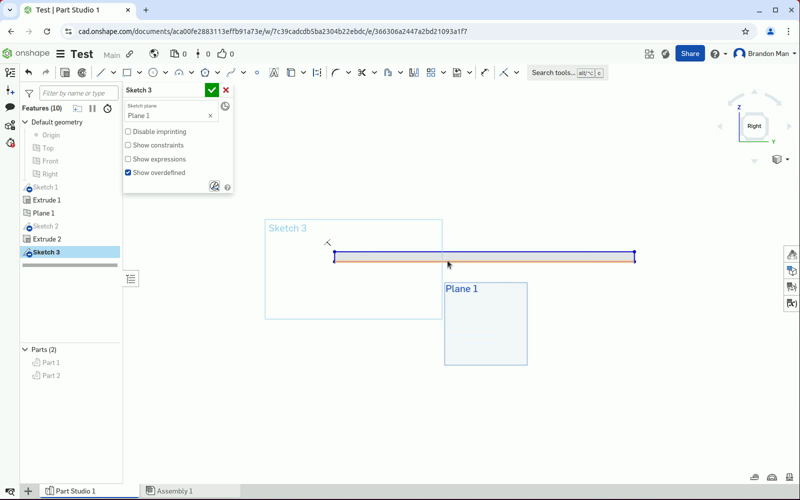
scroll(6)
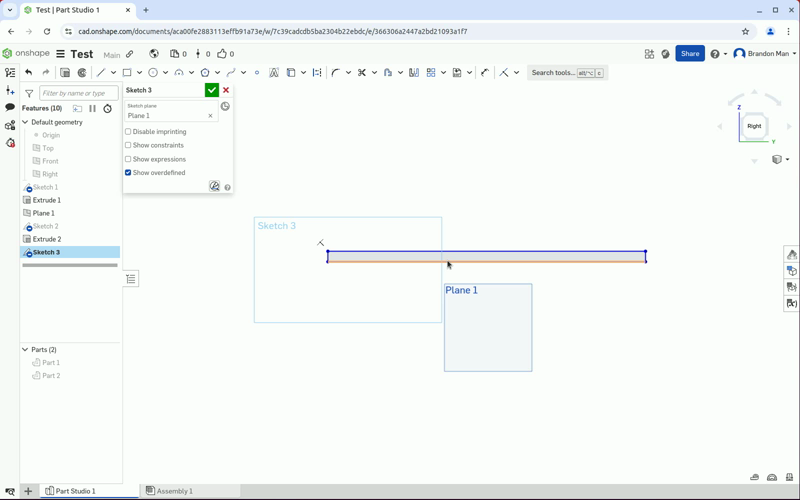
scroll(6)
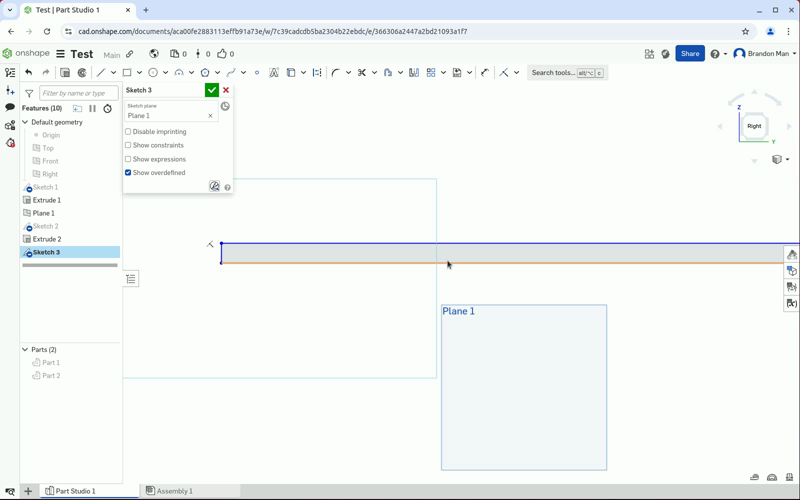
scroll(6)
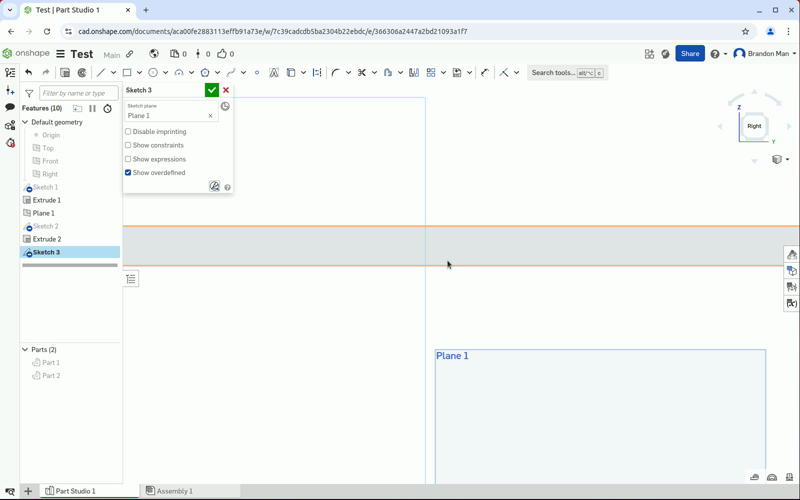
click(447, 260)
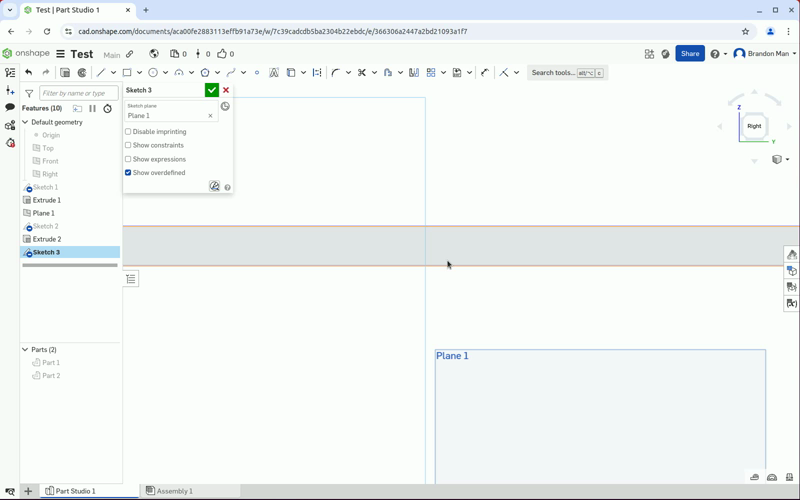
scroll(-6)
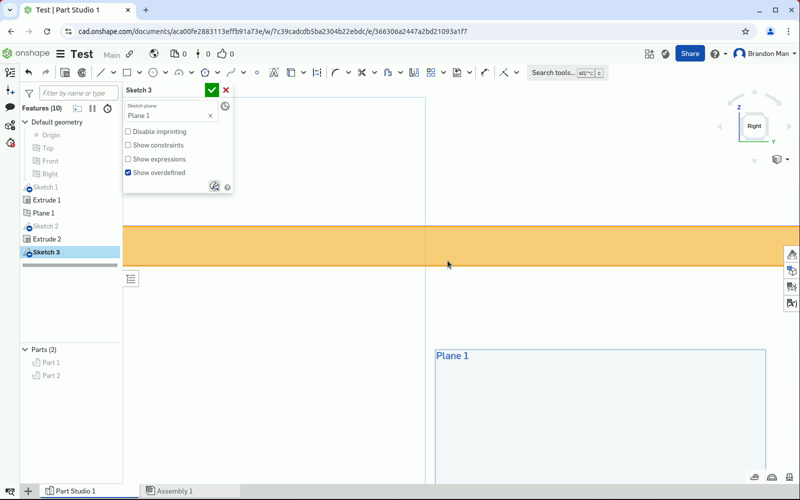
scroll(-6)
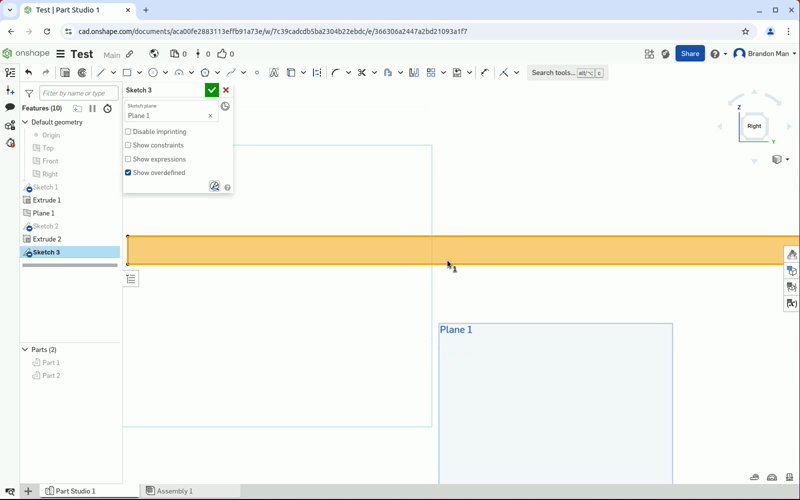
scroll(-6)
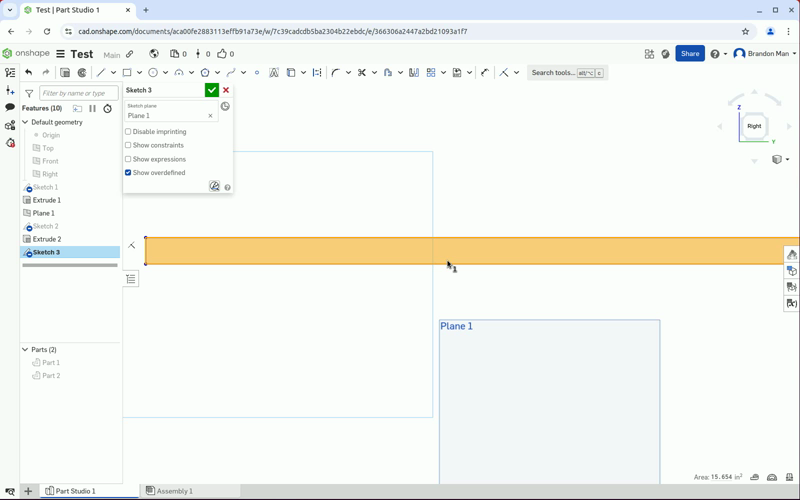
scroll(-6)
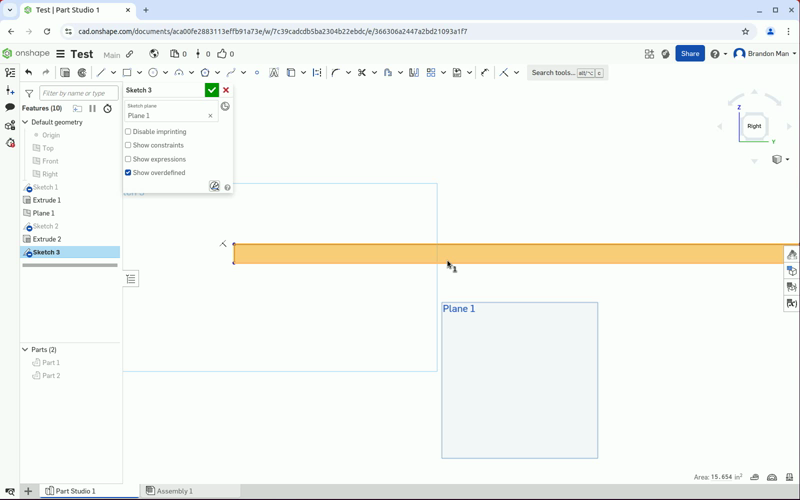
scroll(-6)
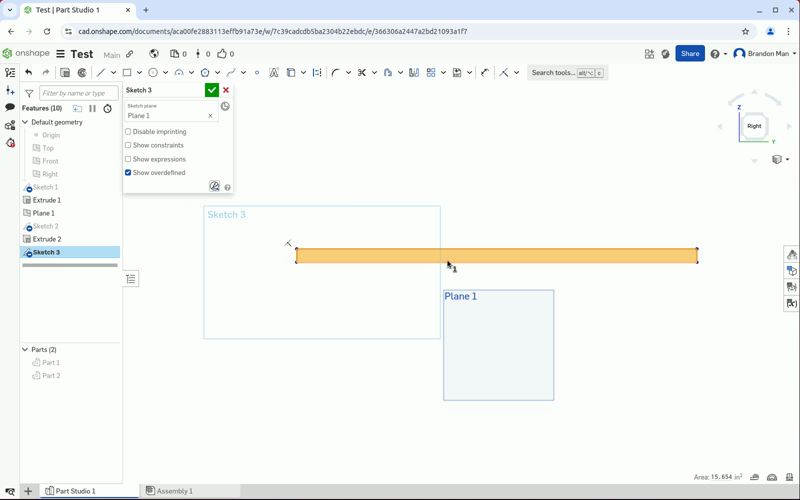
scroll(-6)
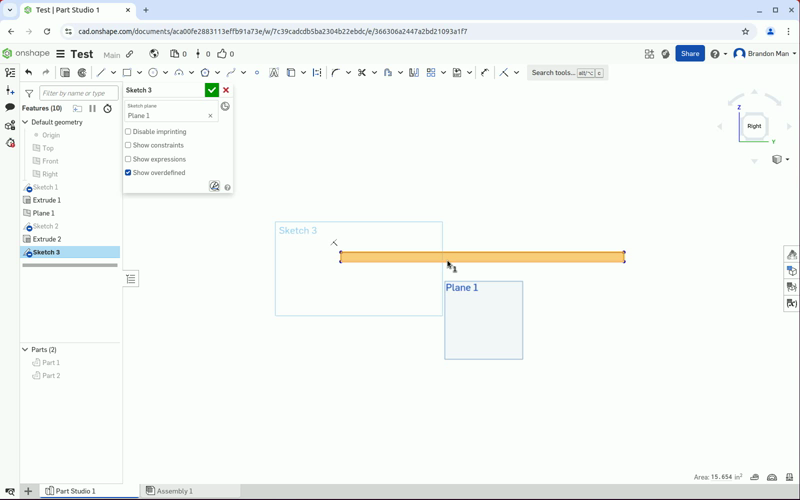
scroll(-6)
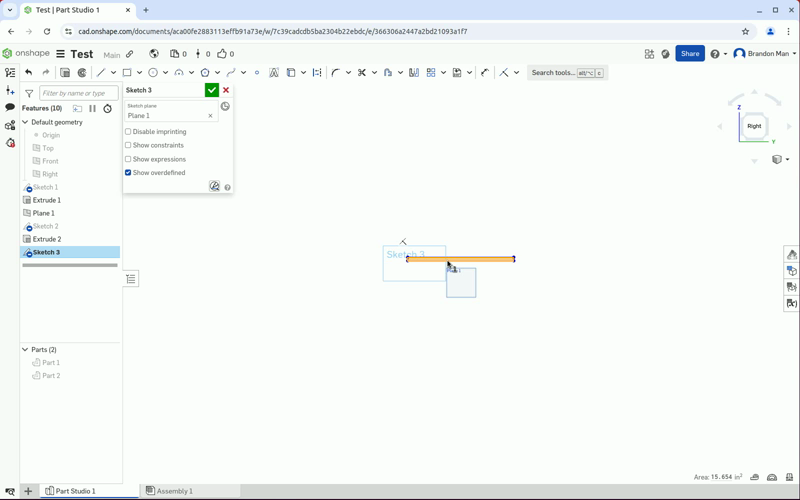
mouse_move(73, 352)
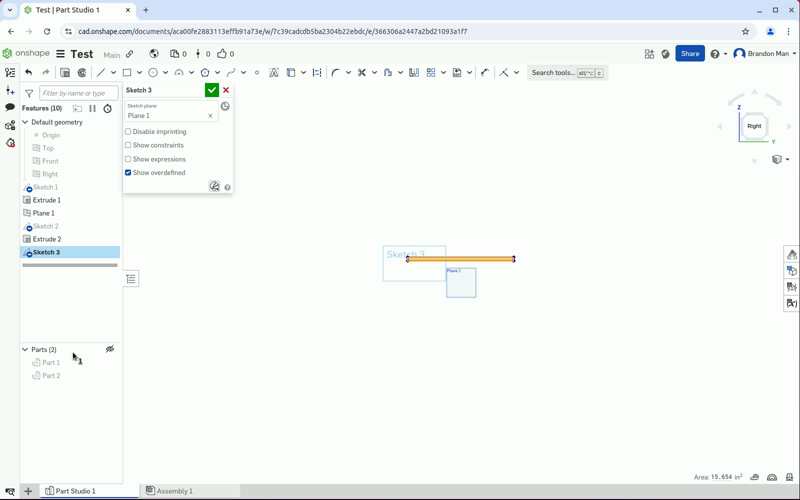
key(shift+y)
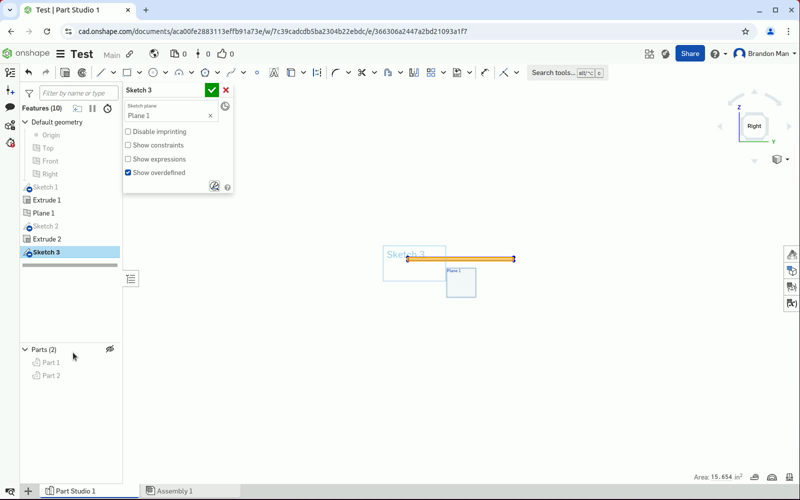
key(shift+e)
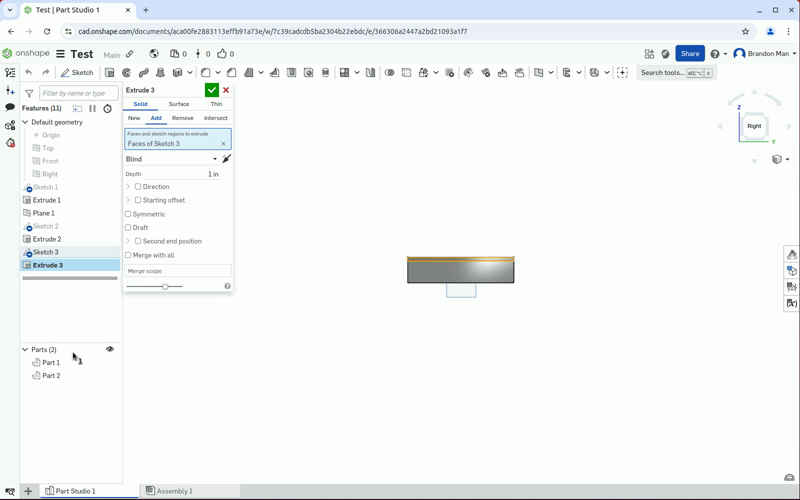
mouse_move(143, 106)
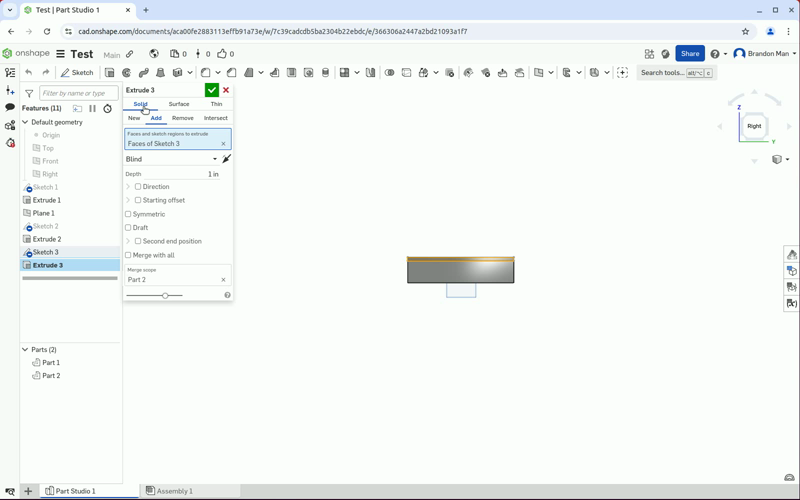
click(143, 106)
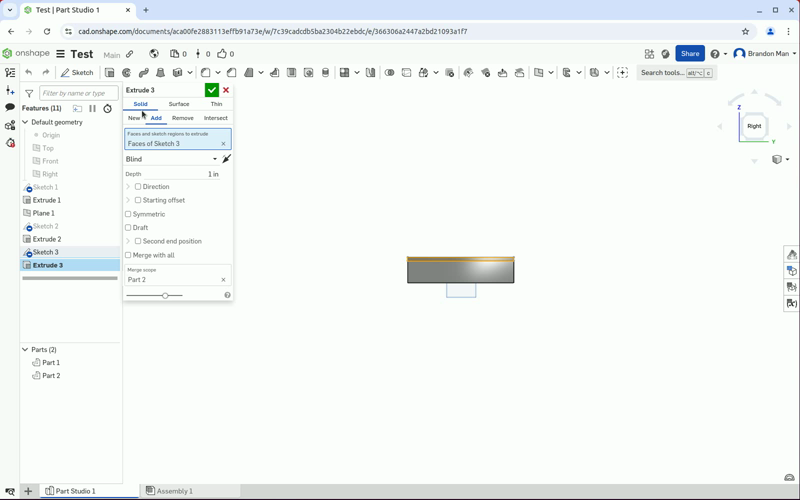
mouse_move(137, 120)
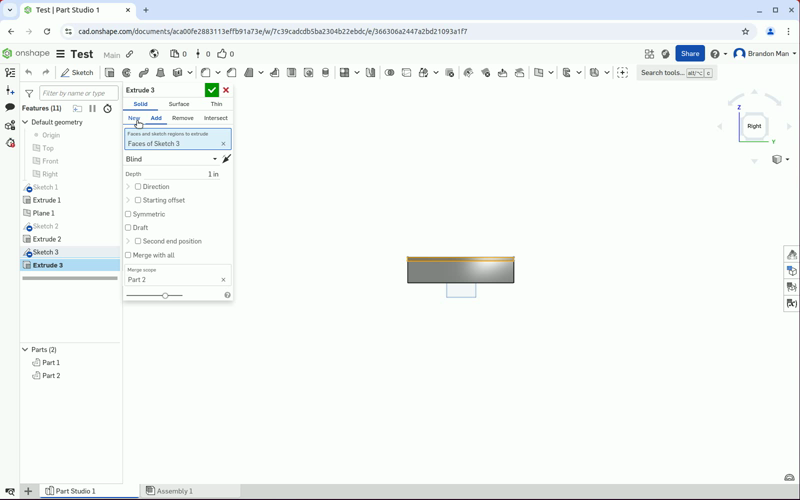
click(137, 120)
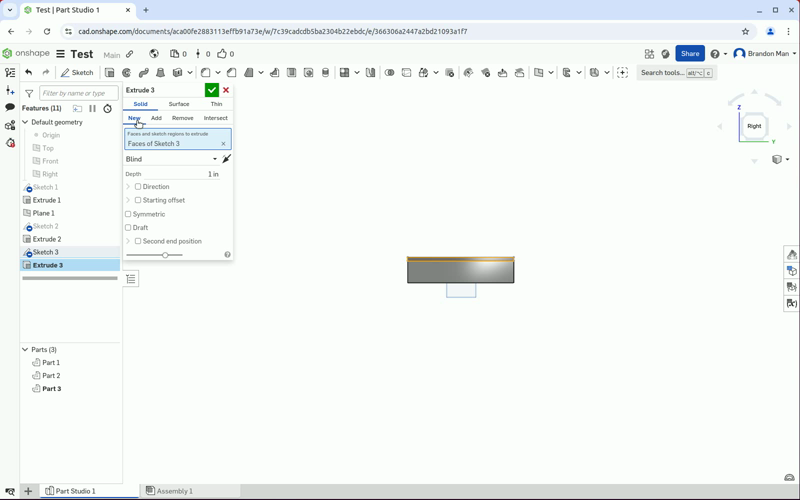
key(tab, 4)
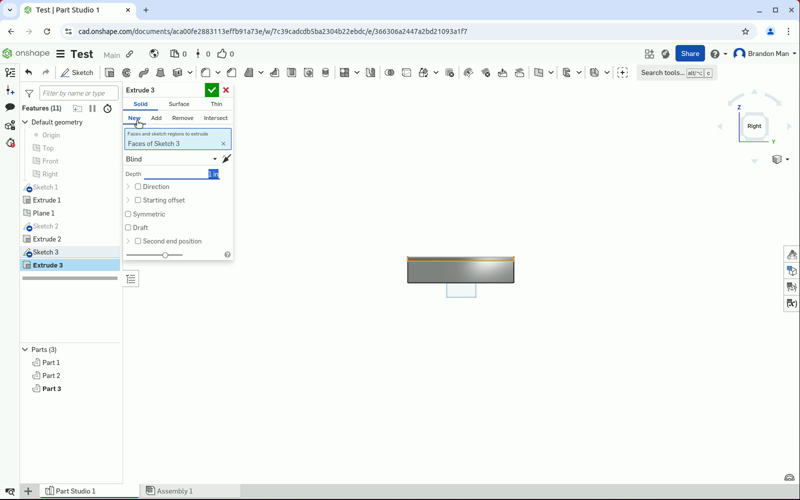
text(0.722)
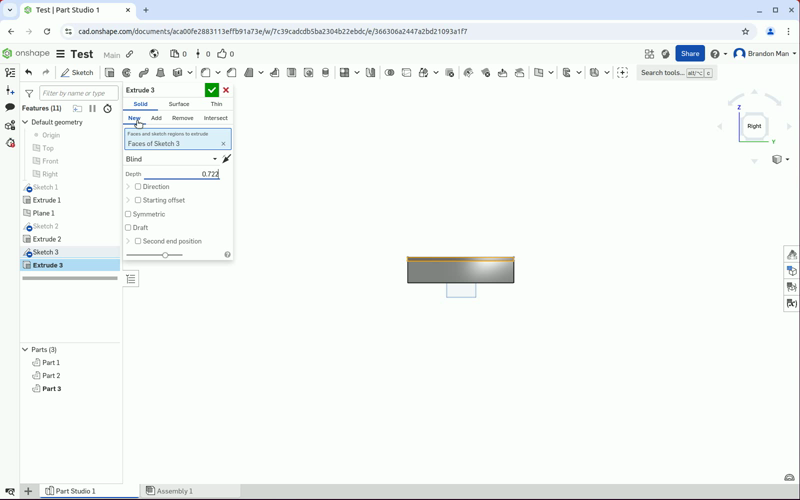
key(enter)
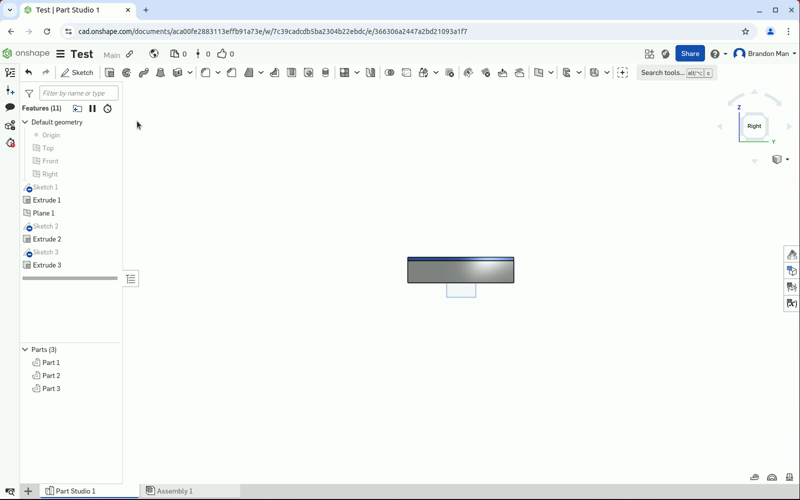
key(shift+h)
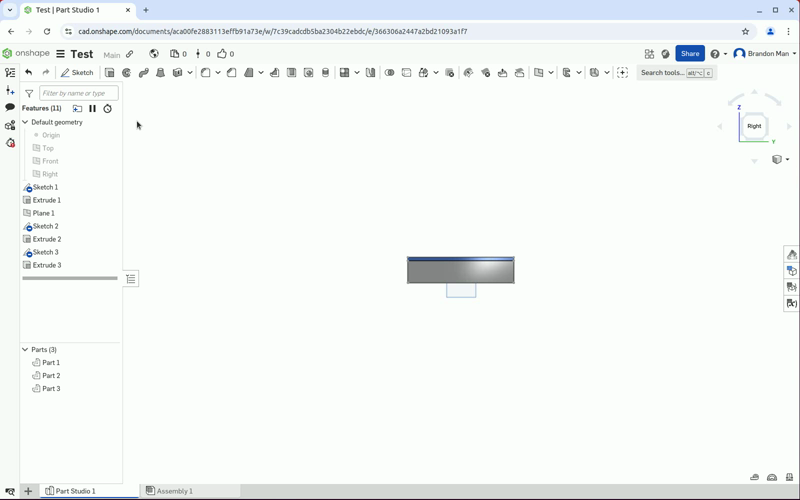
key(shift+h)
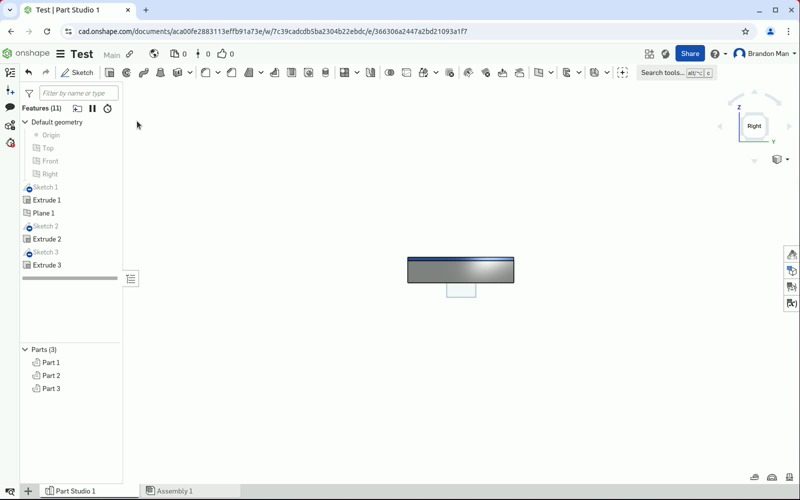
mouse_move(73, 189)
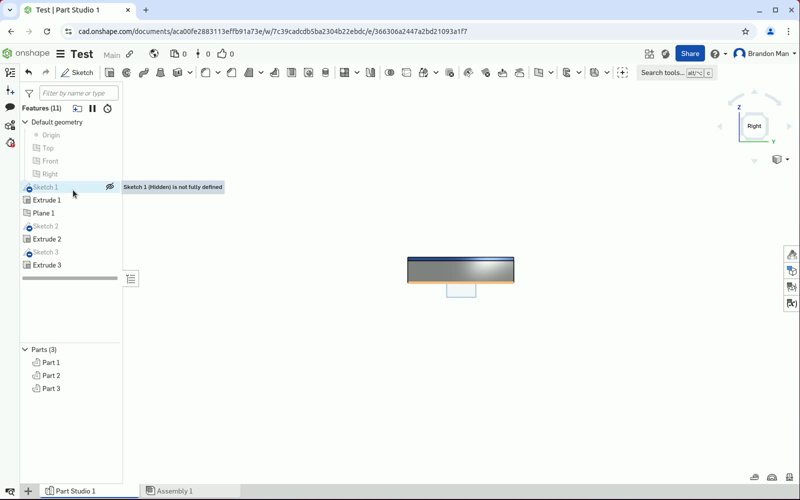
click(73, 189)
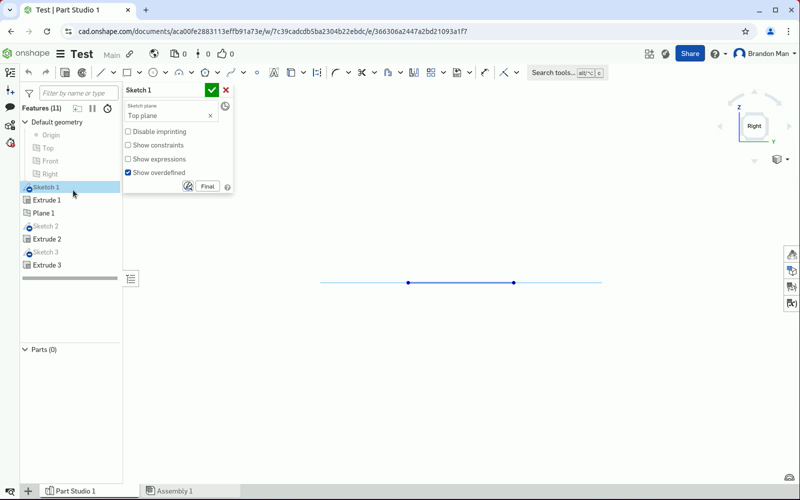
mouse_move(229, 92)
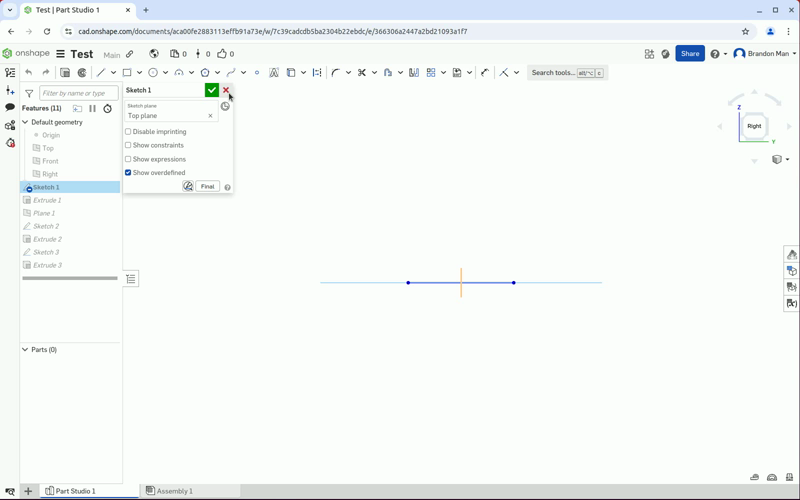
click(229, 92)
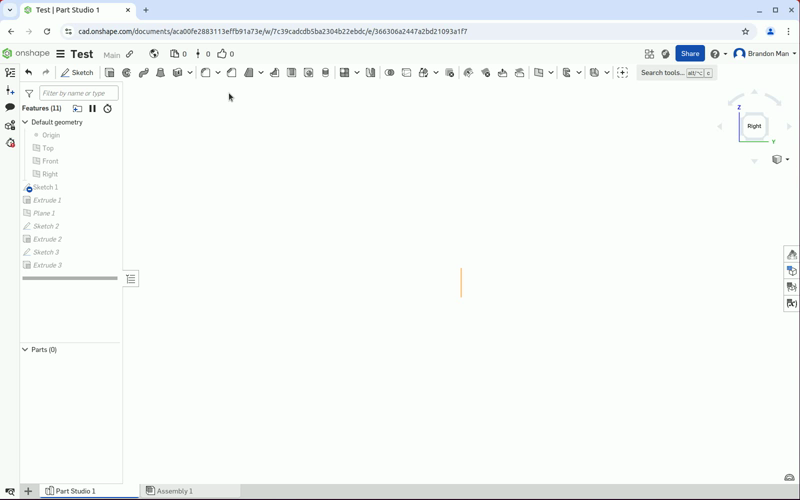
mouse_move(73, 352)
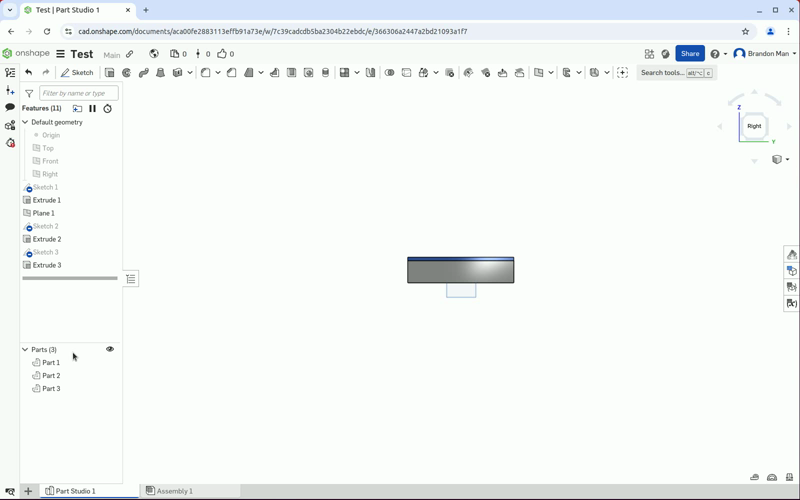
key(y)
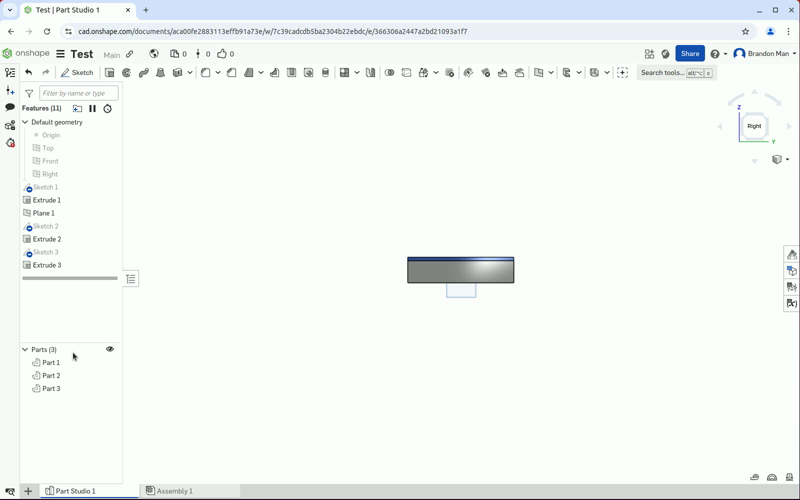
key(shift+p)
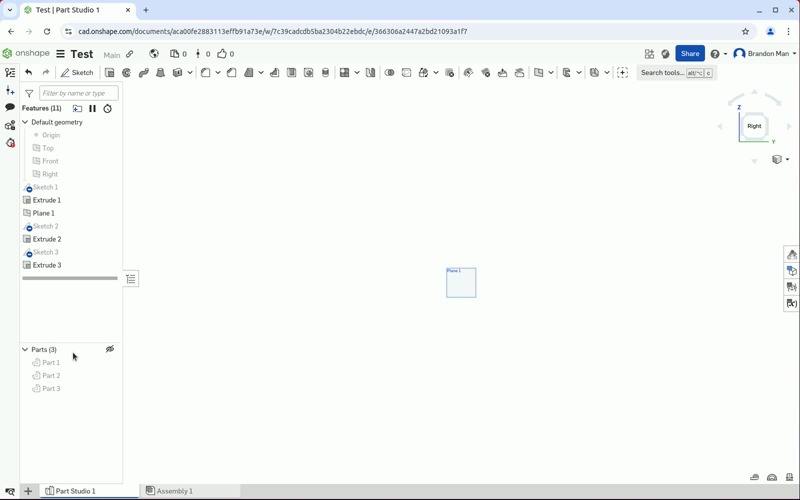
key(space)
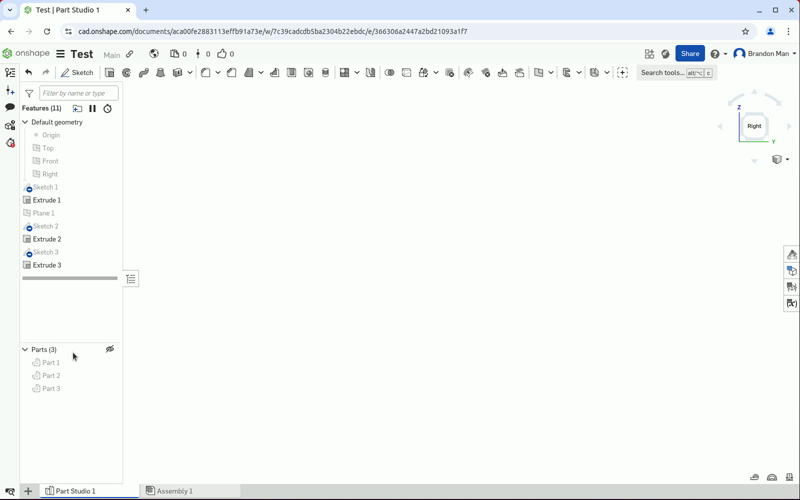
key_down(shift)
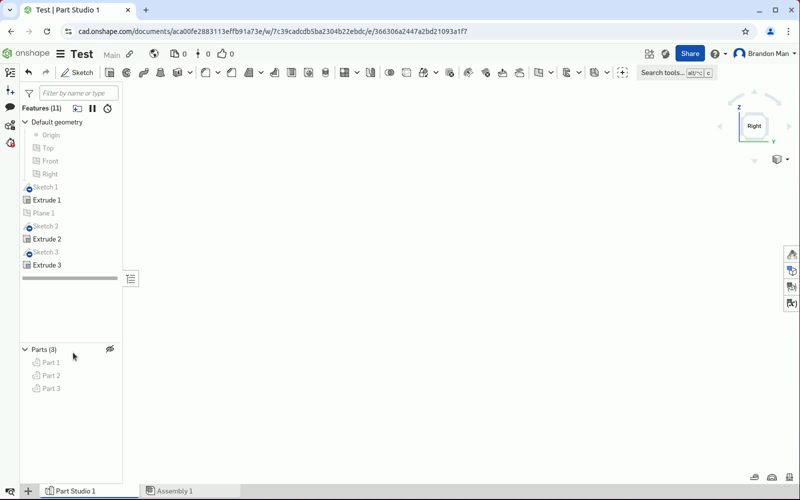
key(right)
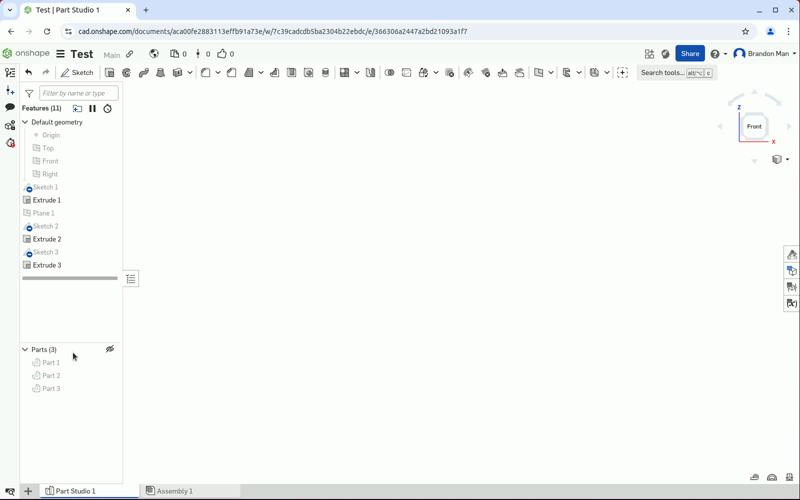
key_up(shift)
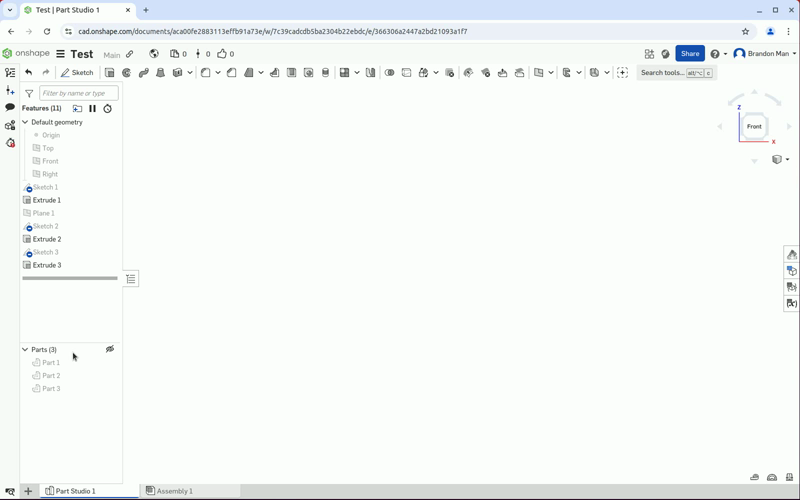
mouse_move(73, 352)
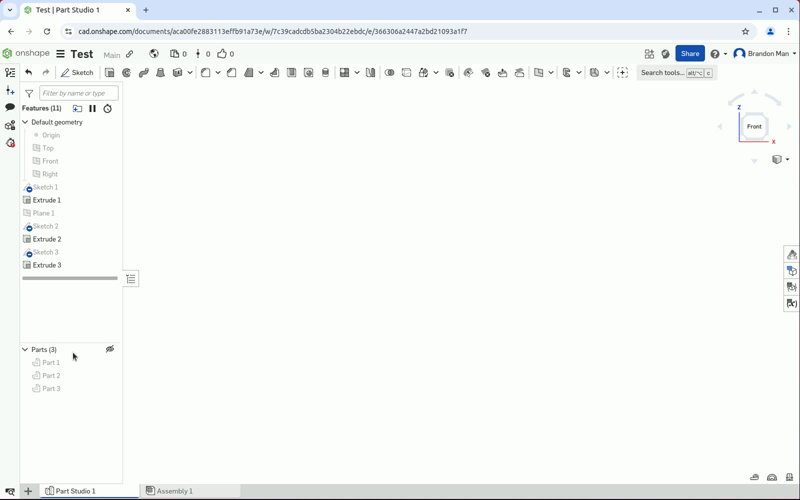
key(shift+y)
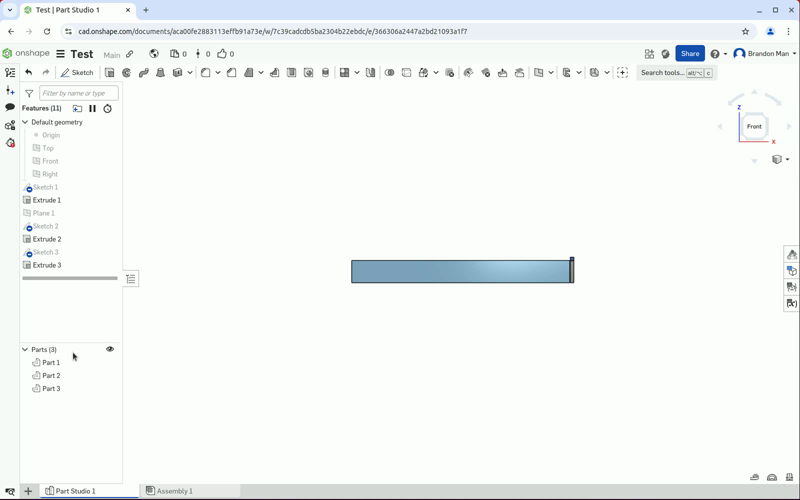
mouse_move(541, 75)
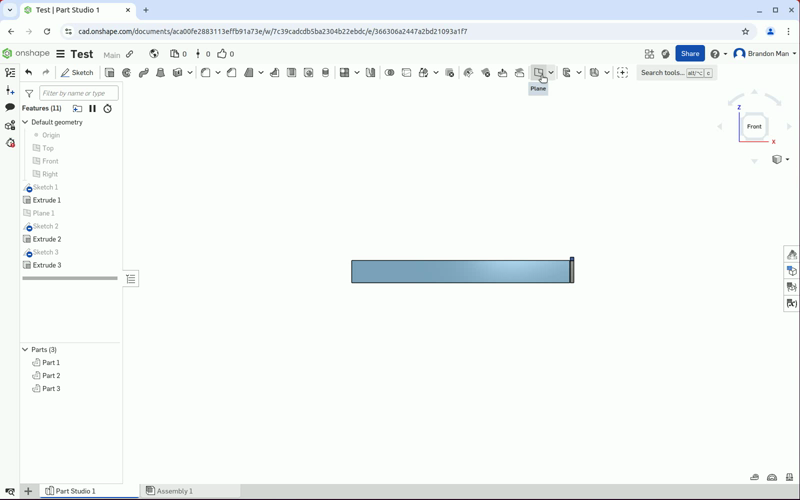
click(541, 75)
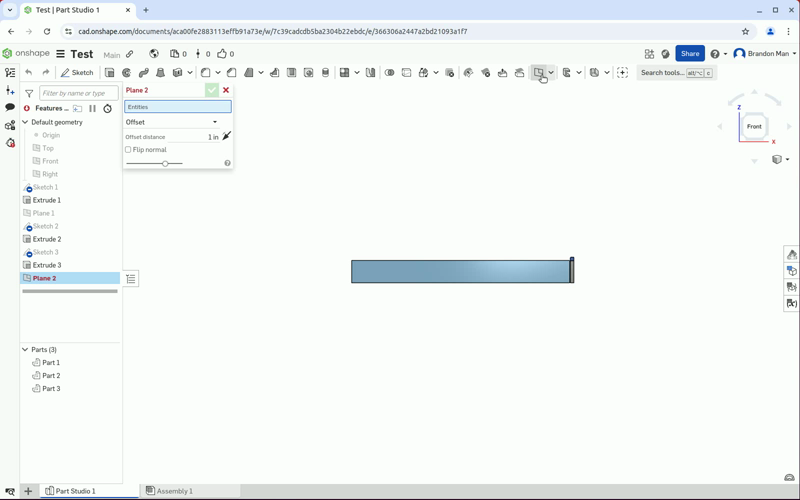
mouse_move(73, 163)
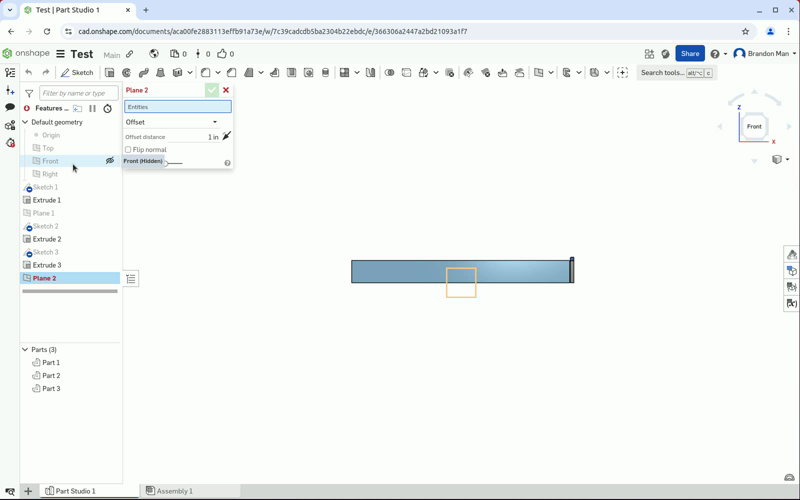
click(73, 163)
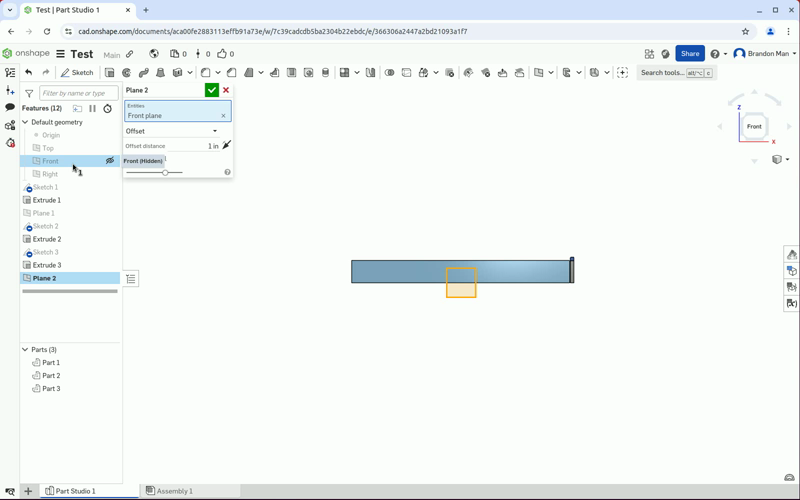
key(tab, 2)
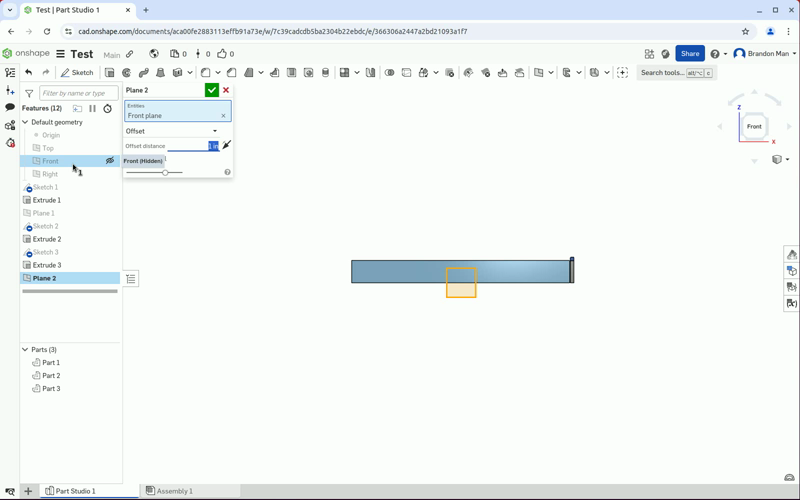
text(10.845)
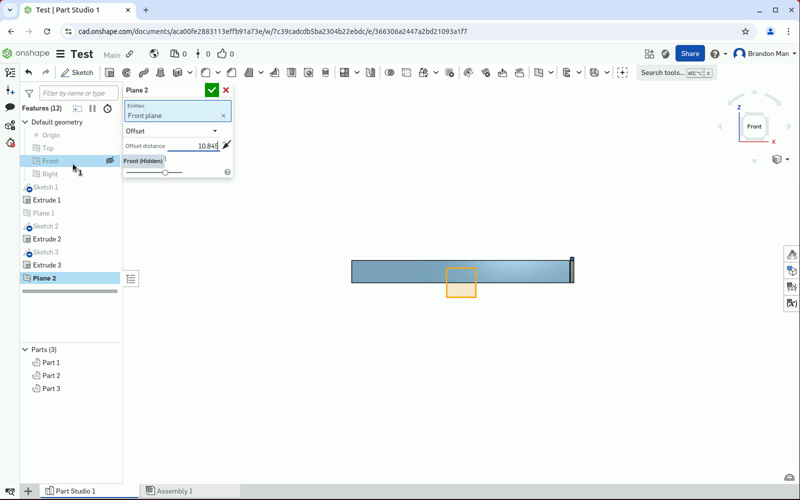
key(enter, 2)
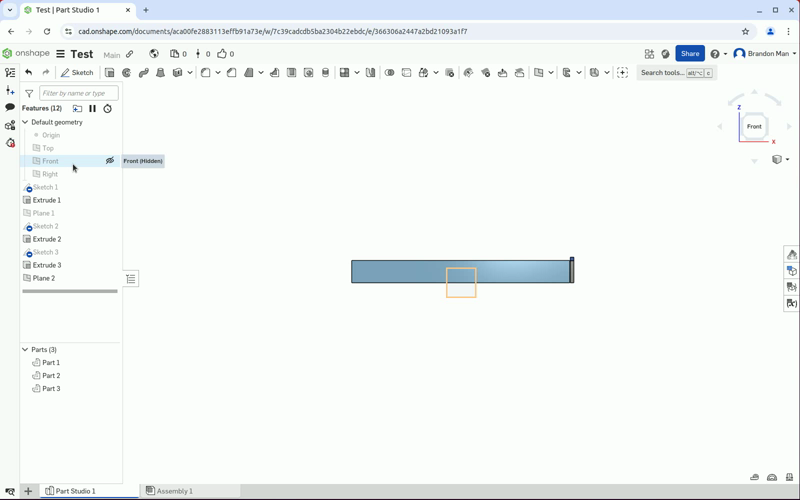
key(shift+s)
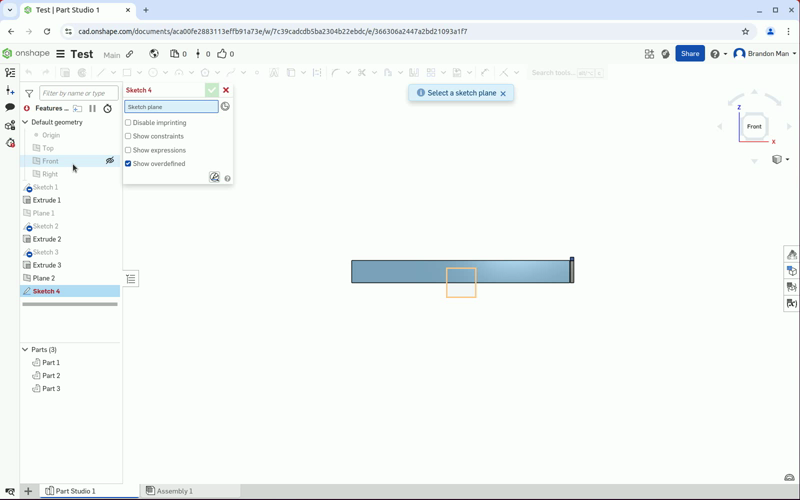
mouse_move(73, 280)
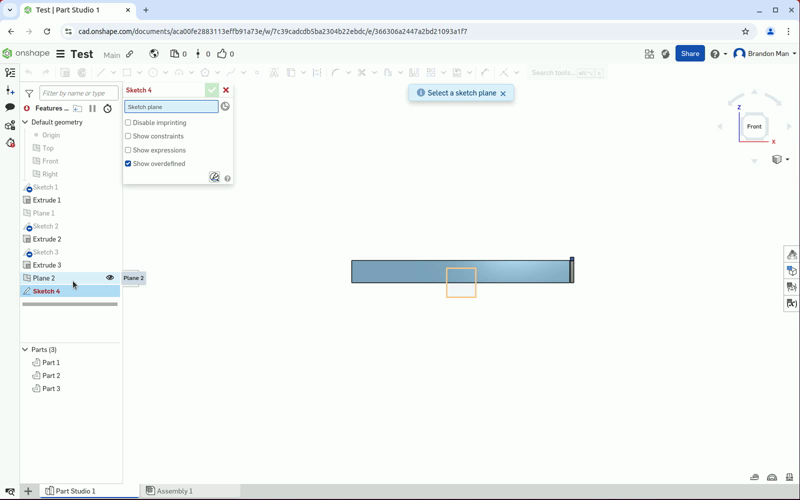
click(73, 280)
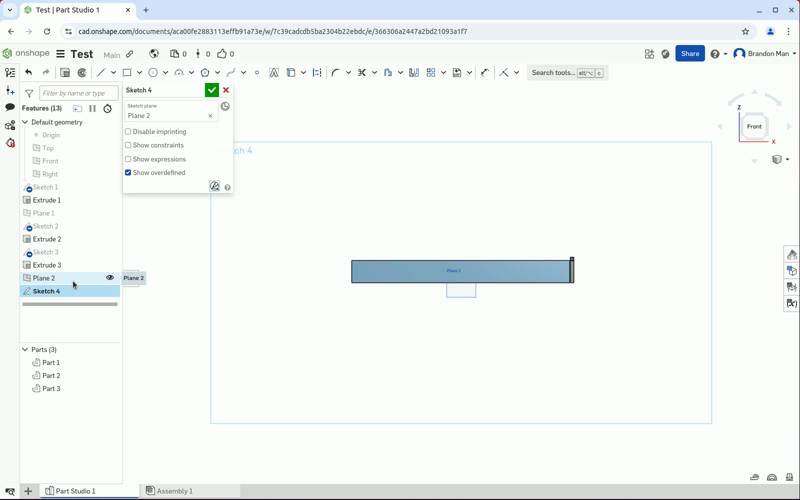
mouse_move(73, 352)
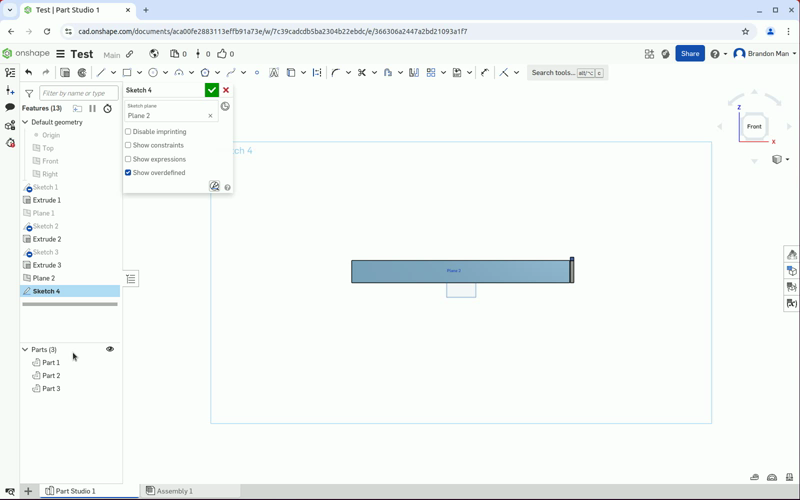
key(y)
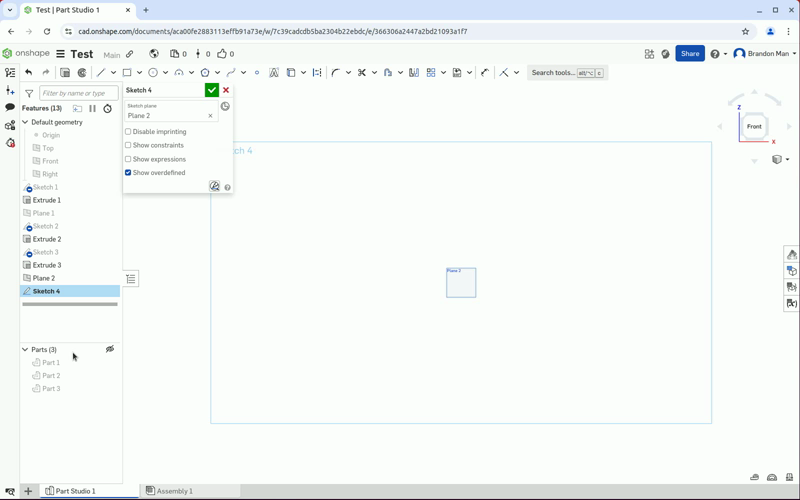
key(l)
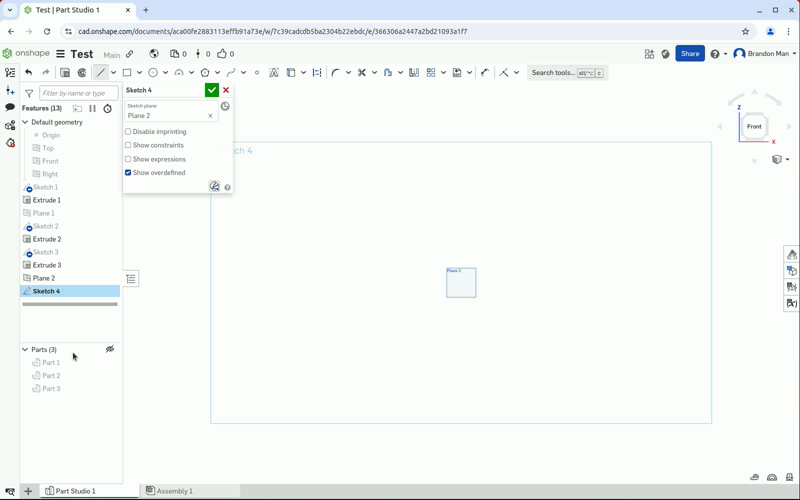
key_down(shift)
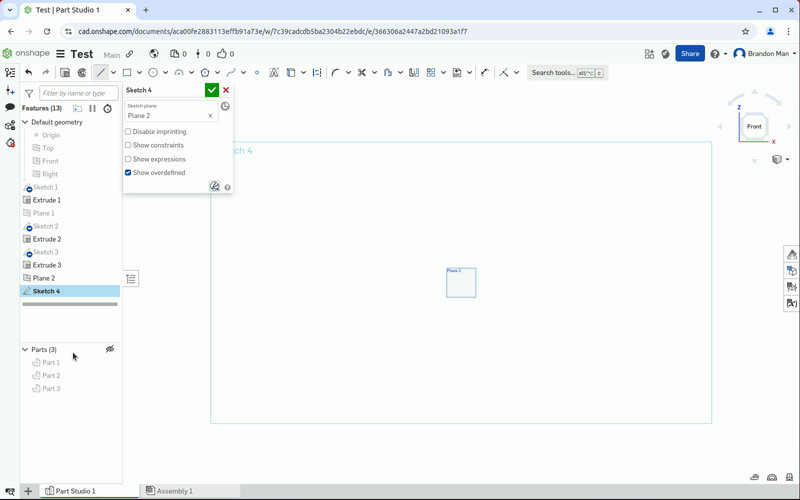
mouse_move(348, 282)
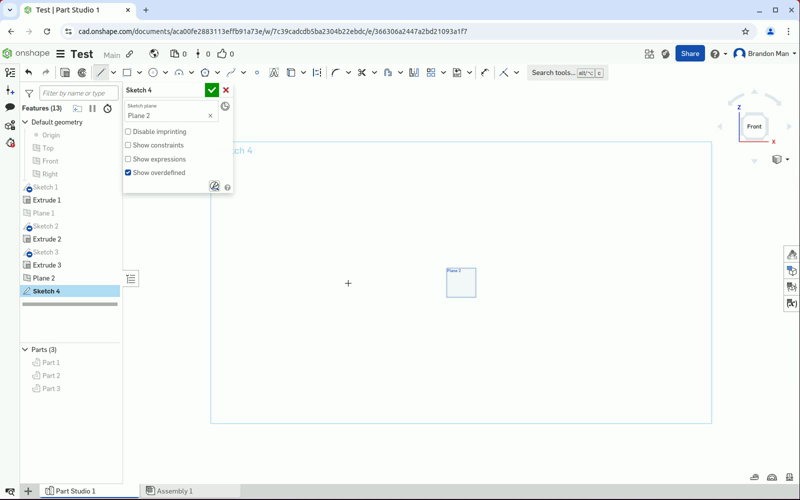
click(348, 282)
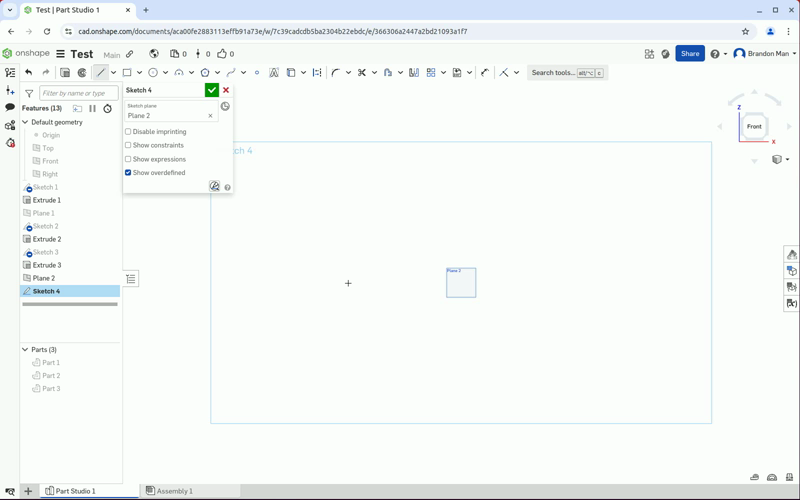
key_up(shift)
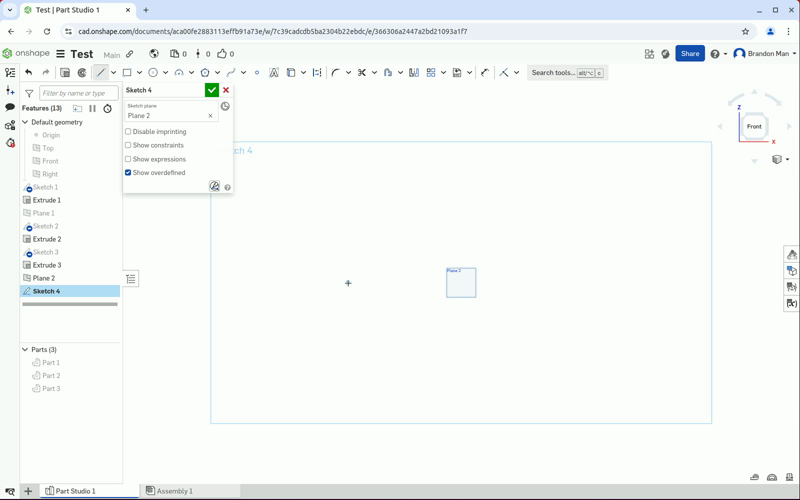
key_down(shift)
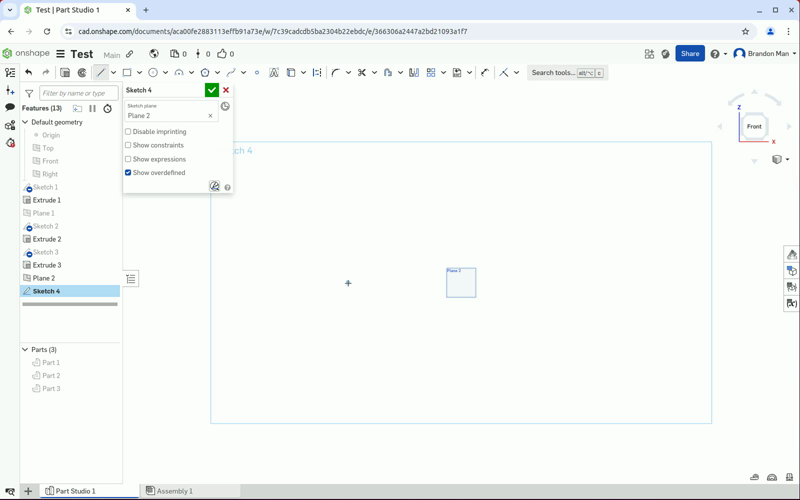
mouse_move(378, 282)
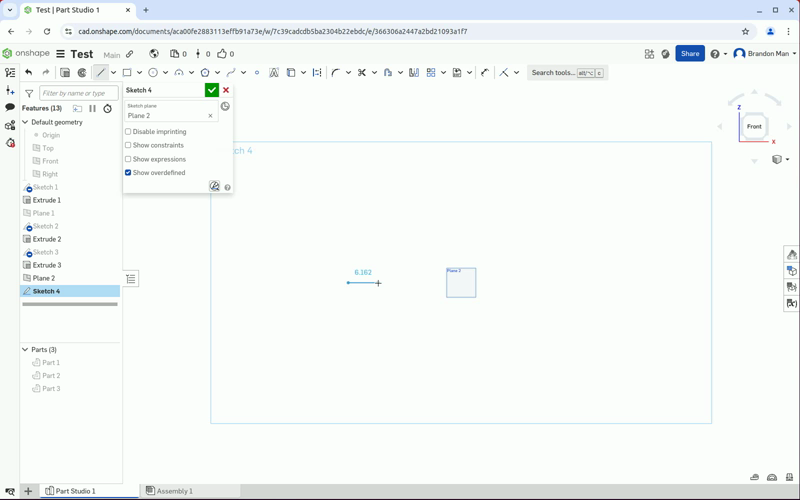
mouse_move(350, 282)
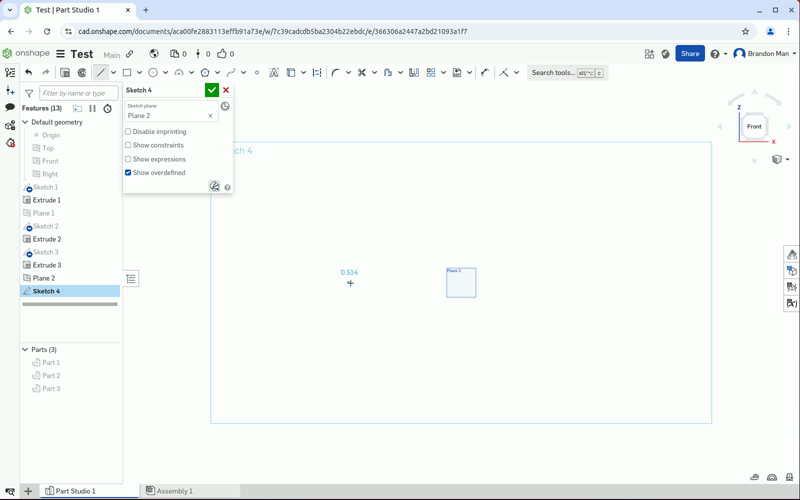
scroll(6)
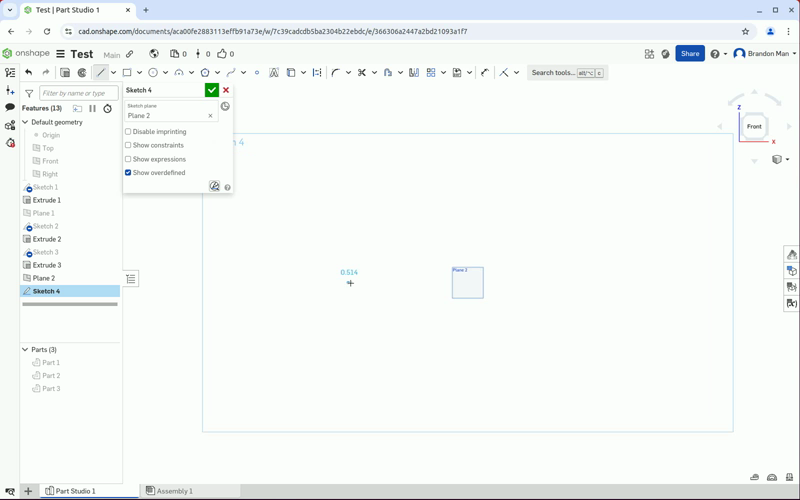
scroll(6)
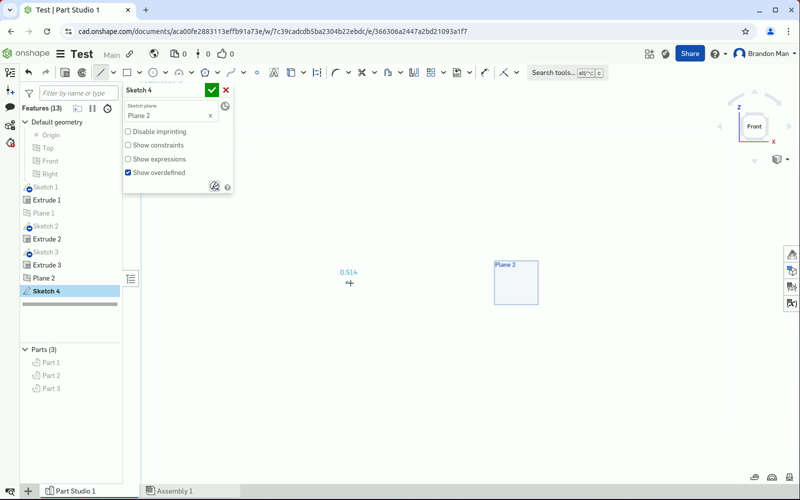
scroll(6)
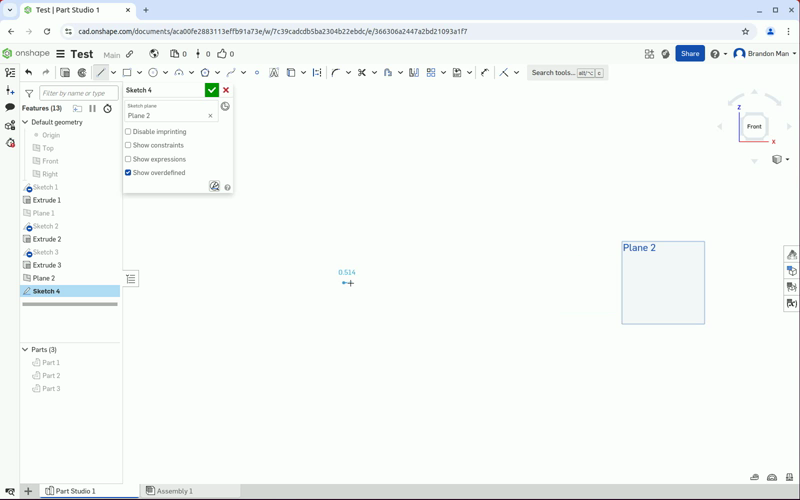
scroll(6)
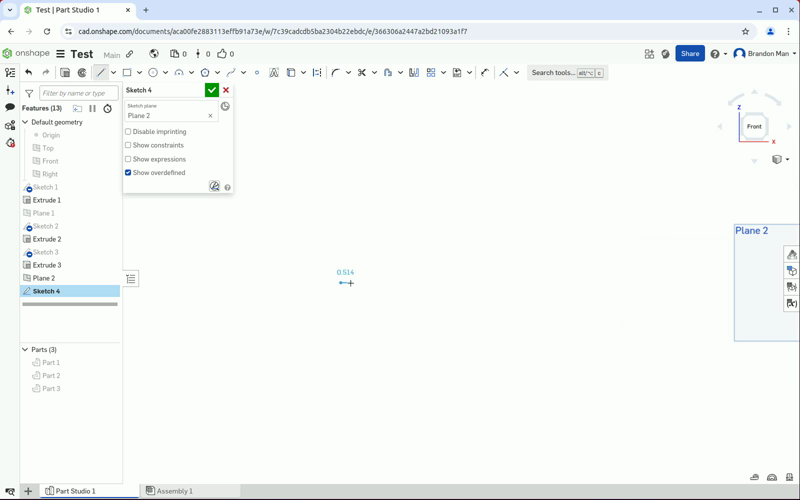
scroll(6)
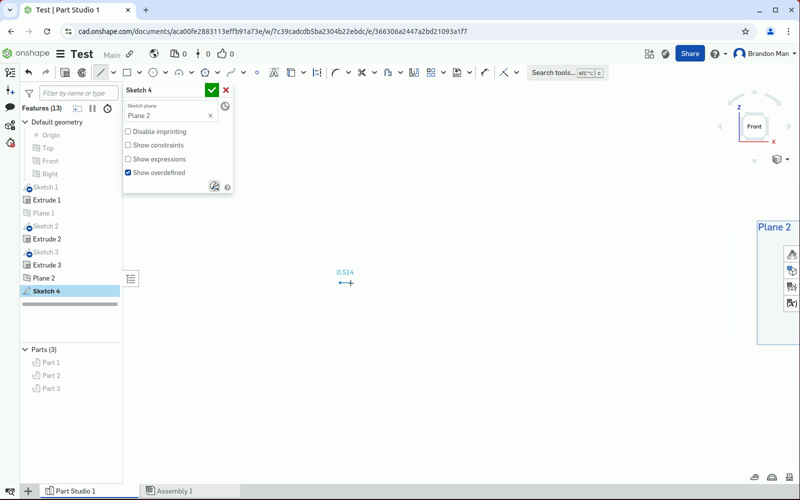
scroll(6)
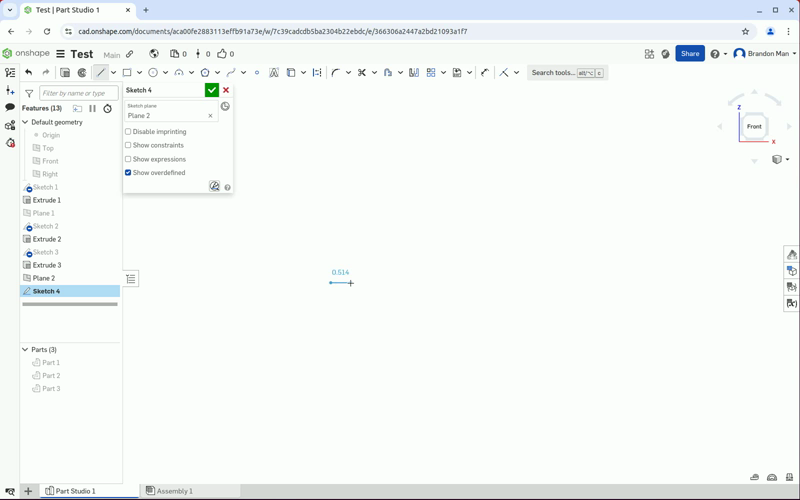
scroll(6)
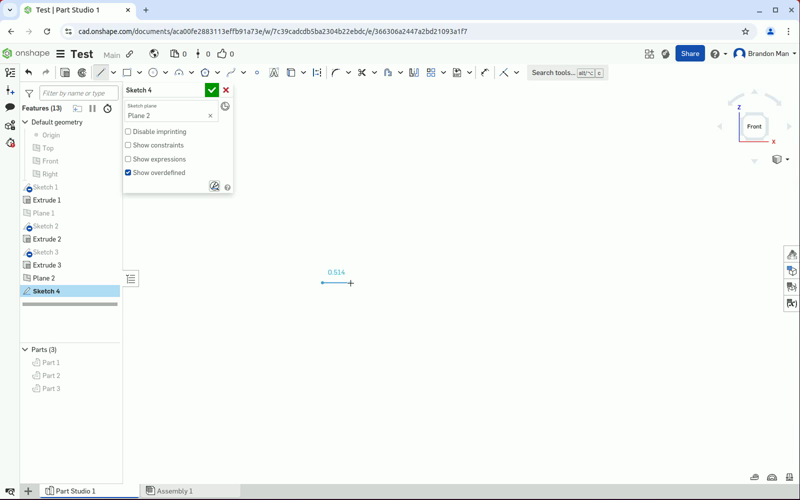
click(350, 282)
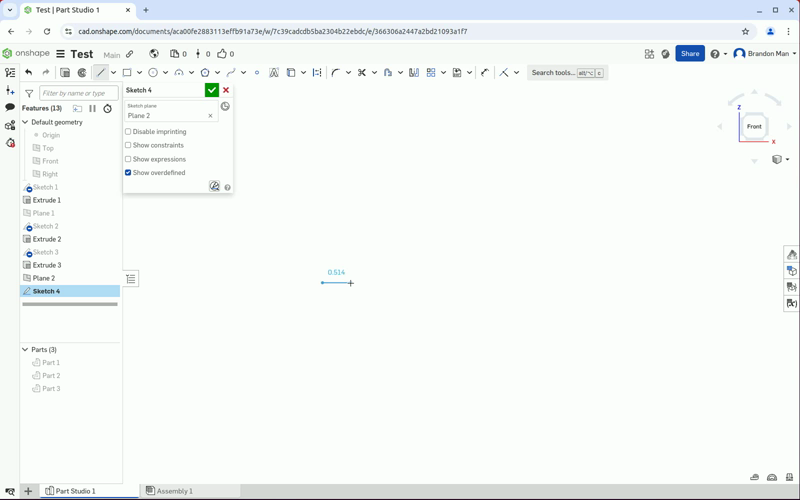
scroll(-6)
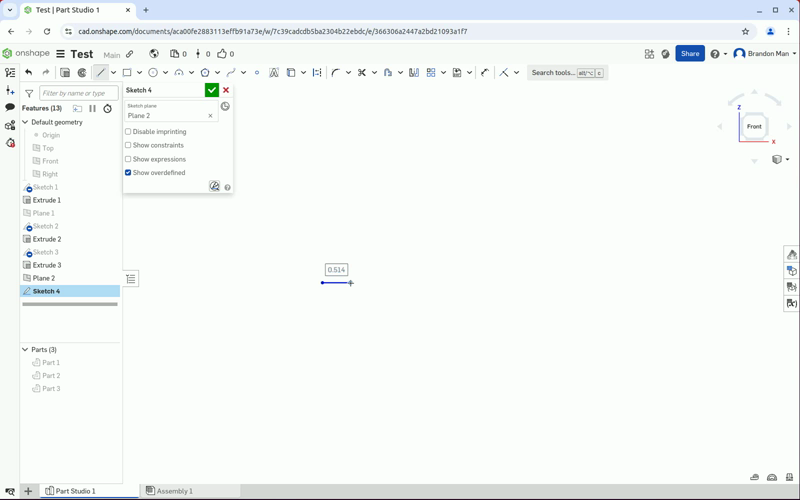
scroll(-6)
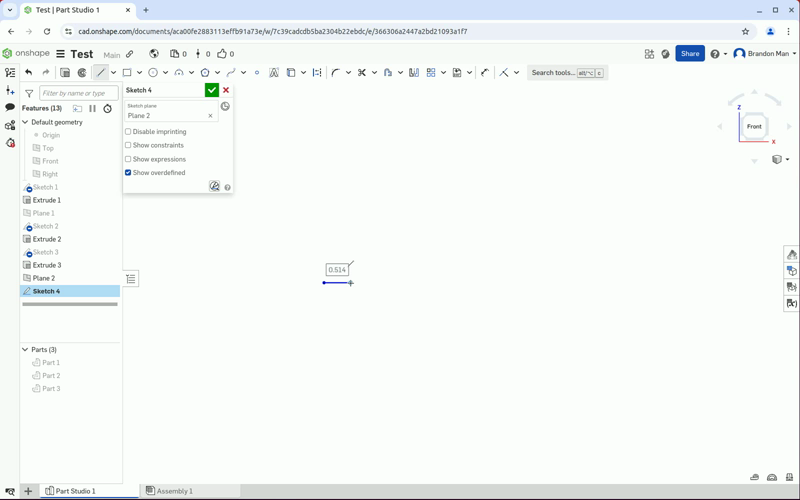
scroll(-6)
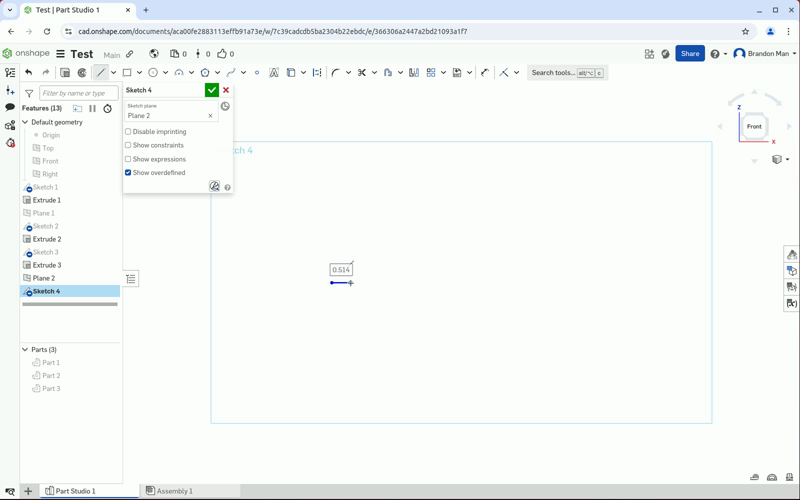
scroll(-6)
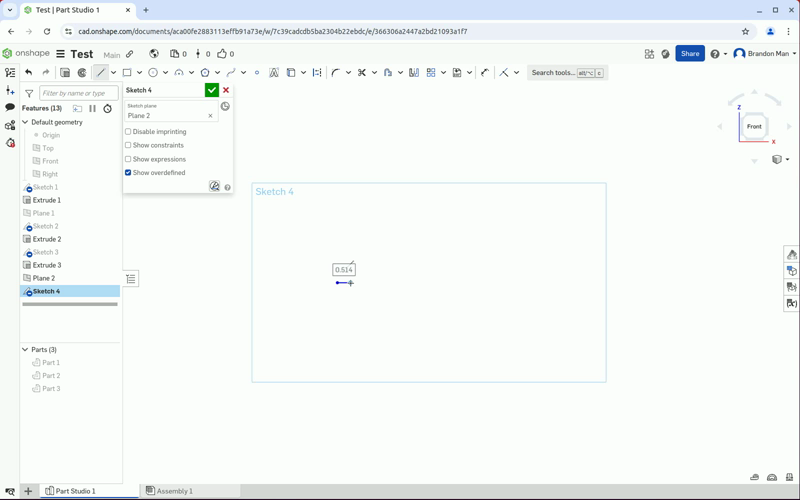
scroll(-6)
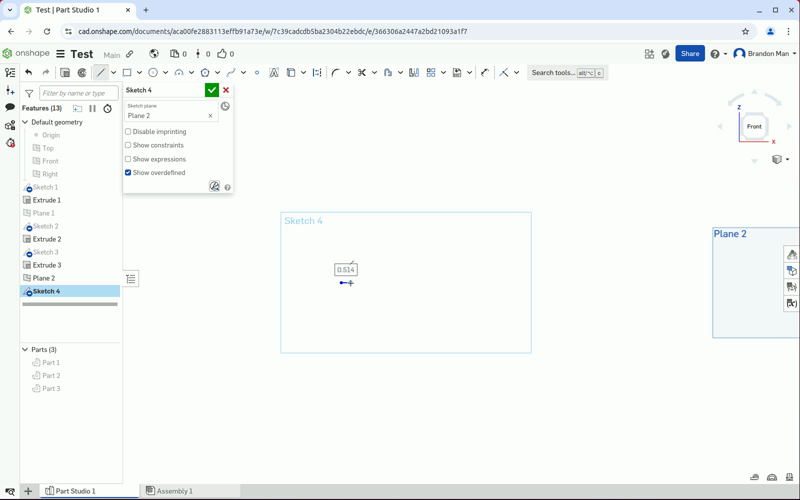
scroll(-6)
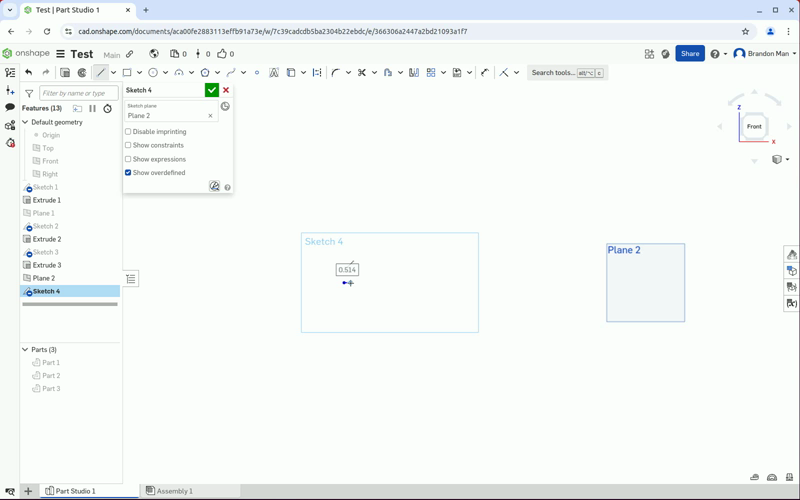
scroll(-6)
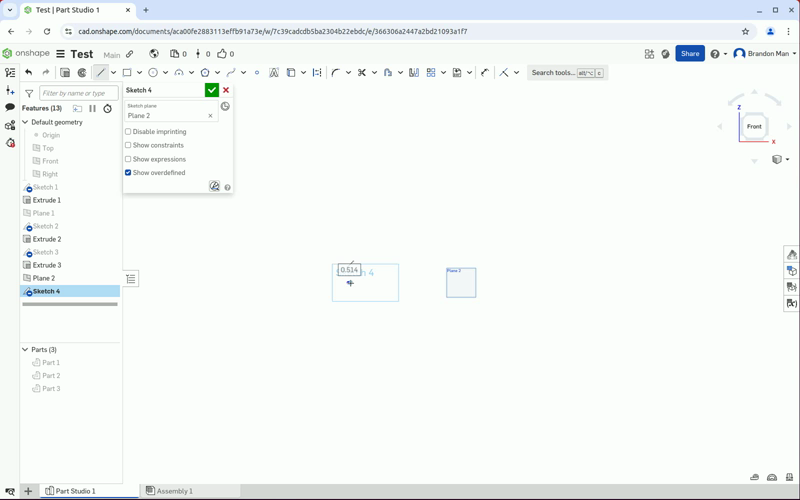
key_up(shift)
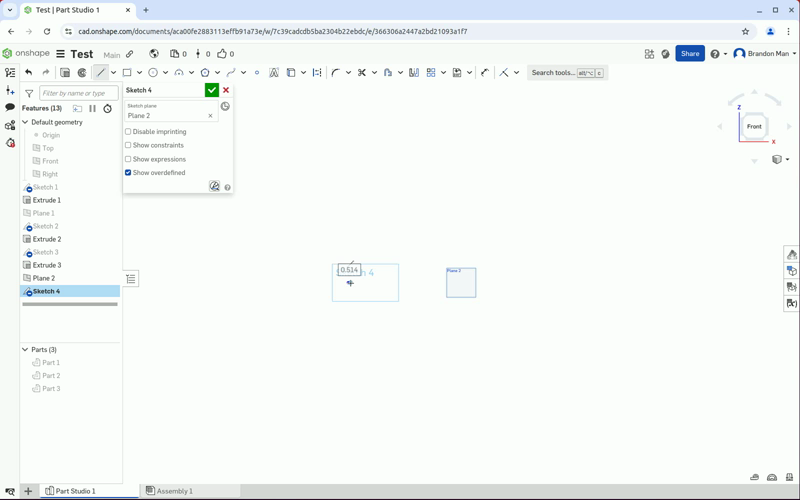
key_down(shift)
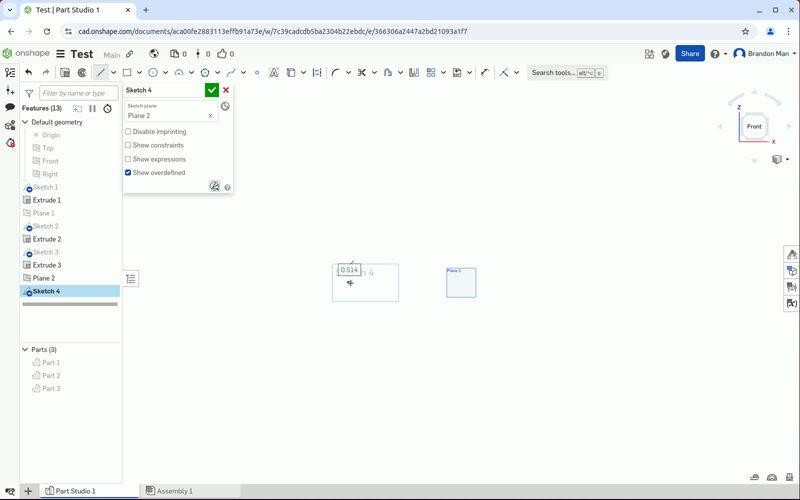
mouse_move(380, 282)
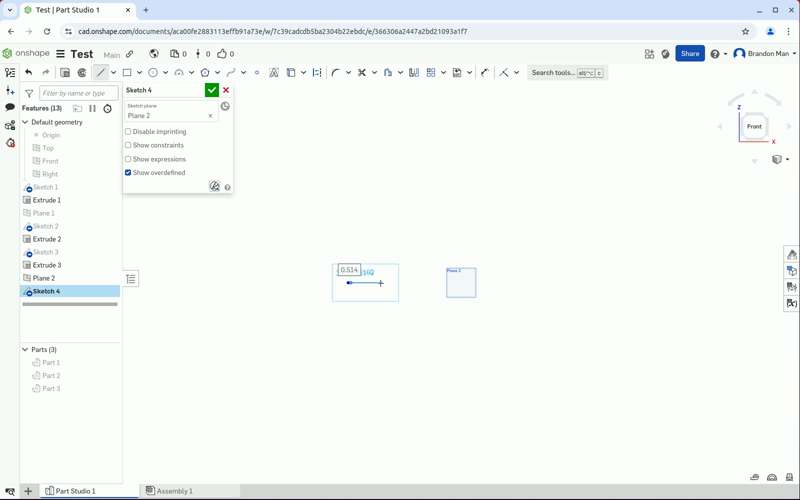
mouse_move(350, 259)
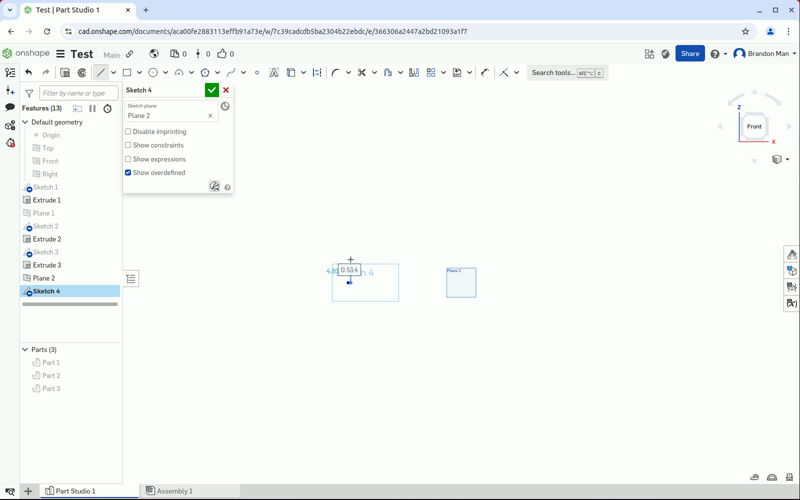
click(350, 259)
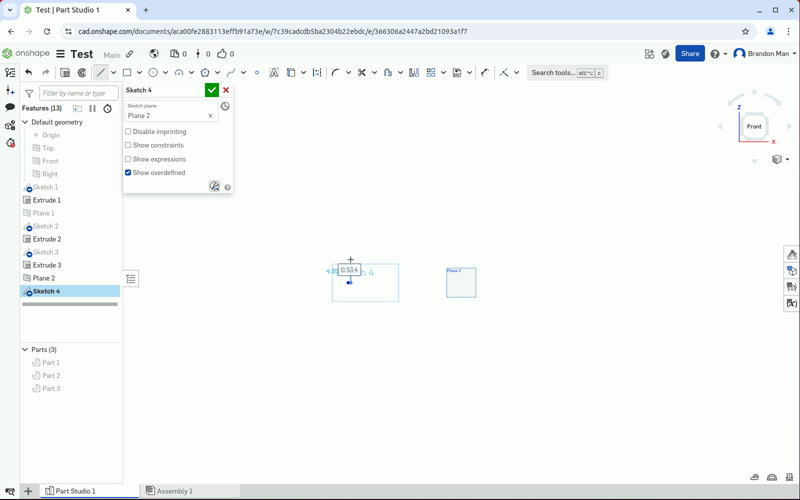
key_up(shift)
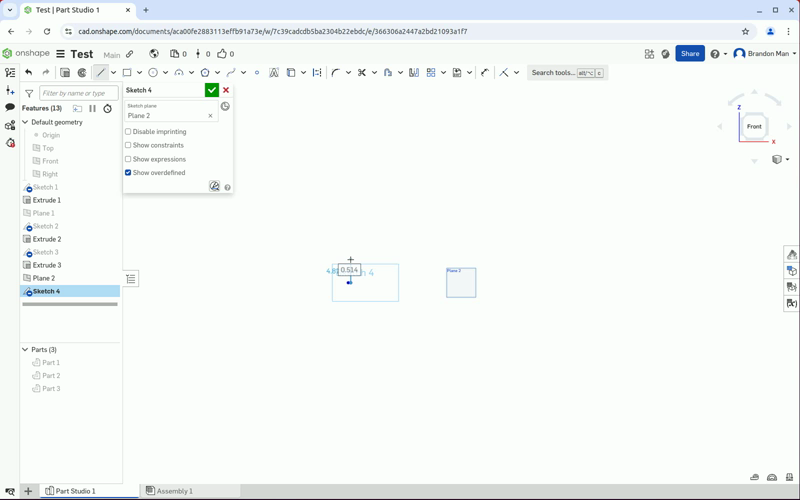
key_down(shift)
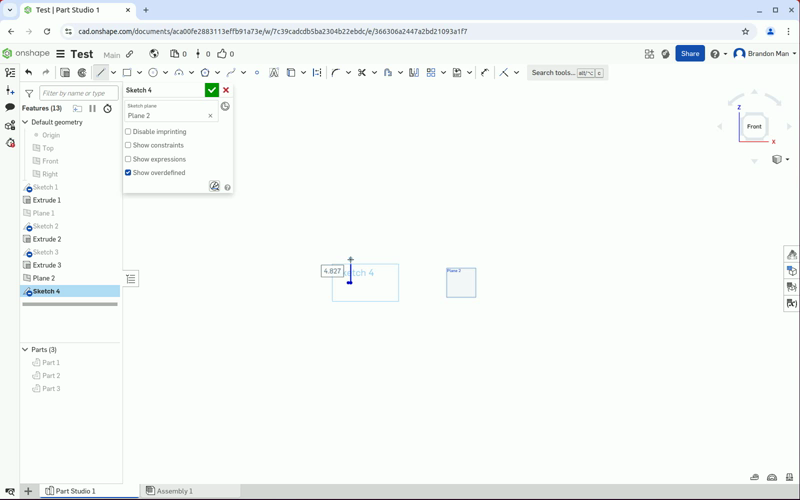
mouse_move(569, 259)
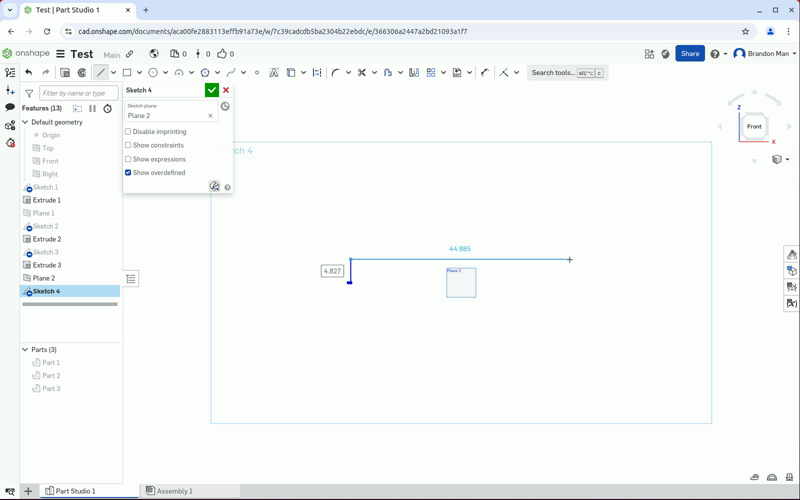
click(569, 259)
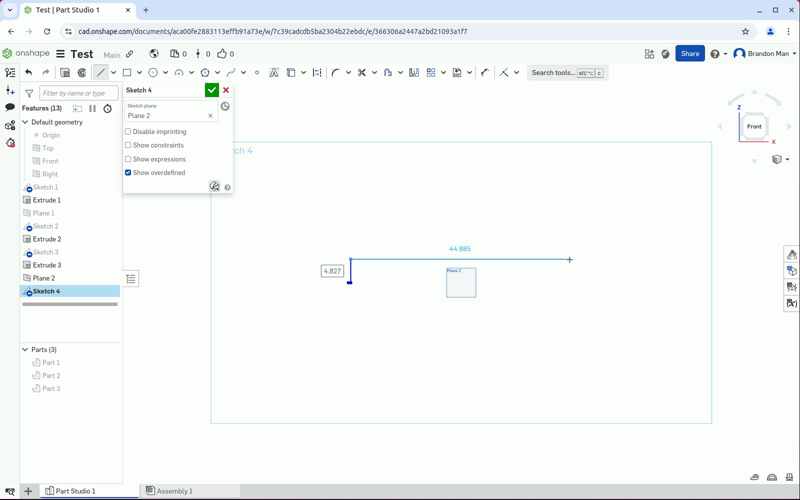
key_up(shift)
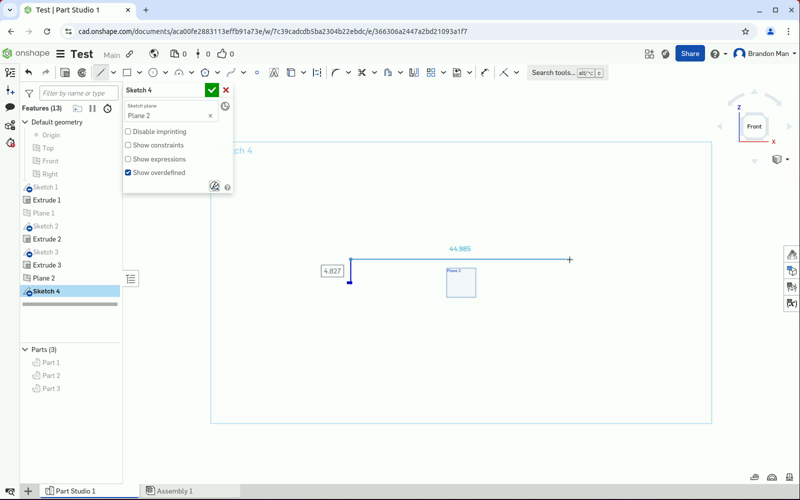
key_down(shift)
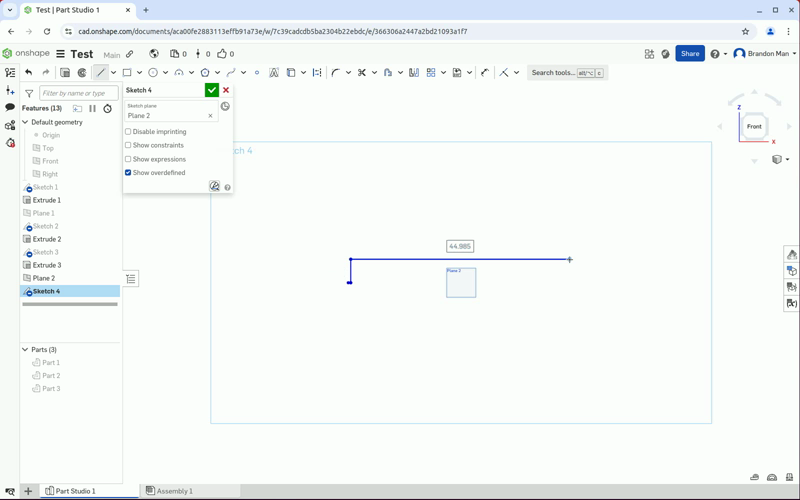
mouse_move(589, 259)
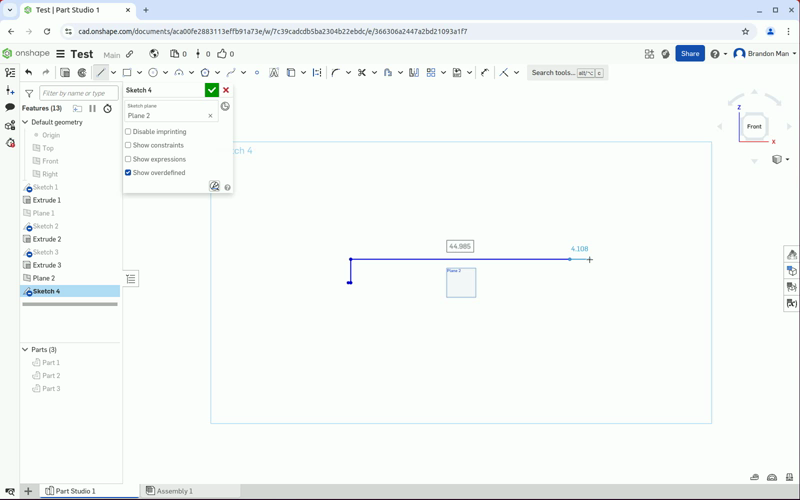
mouse_move(569, 282)
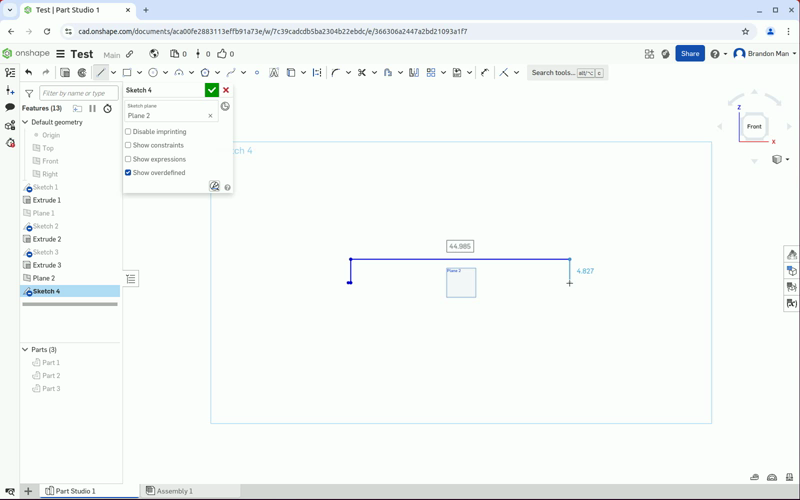
click(569, 282)
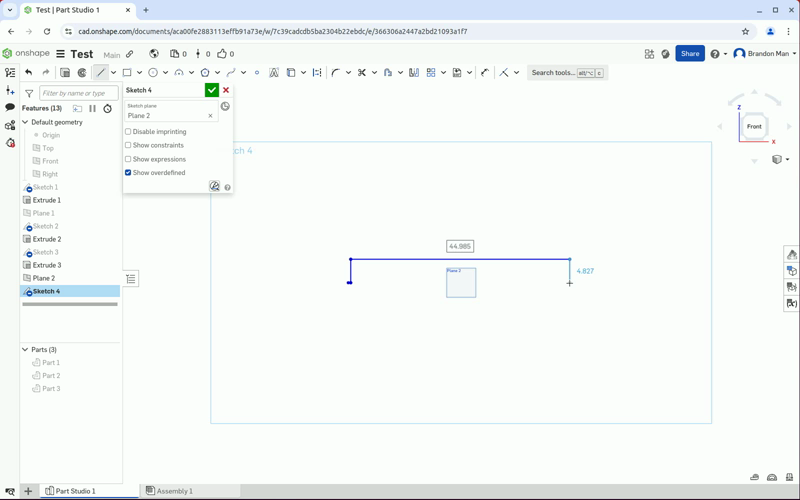
key_up(shift)
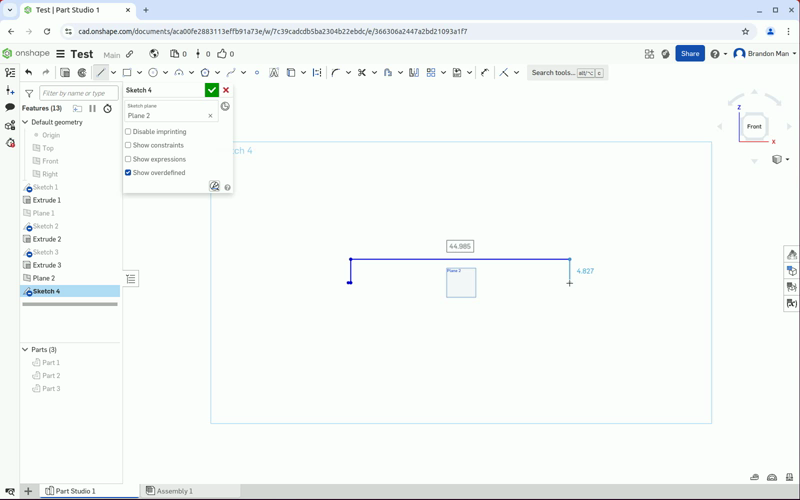
key_down(shift)
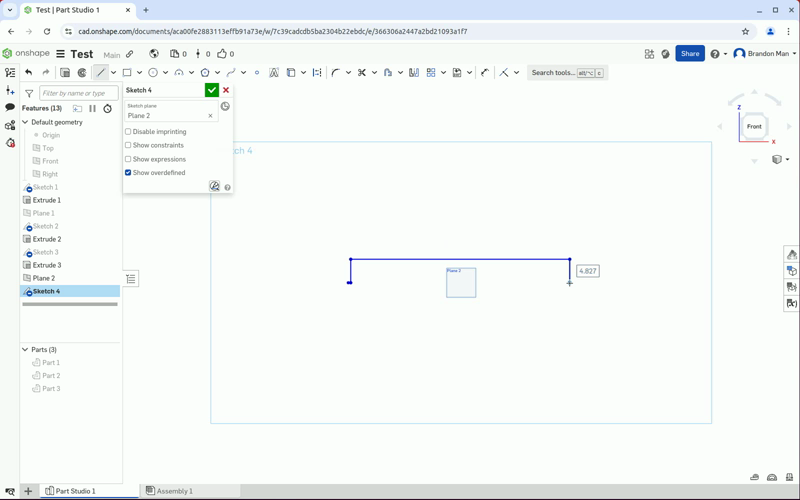
mouse_move(589, 282)
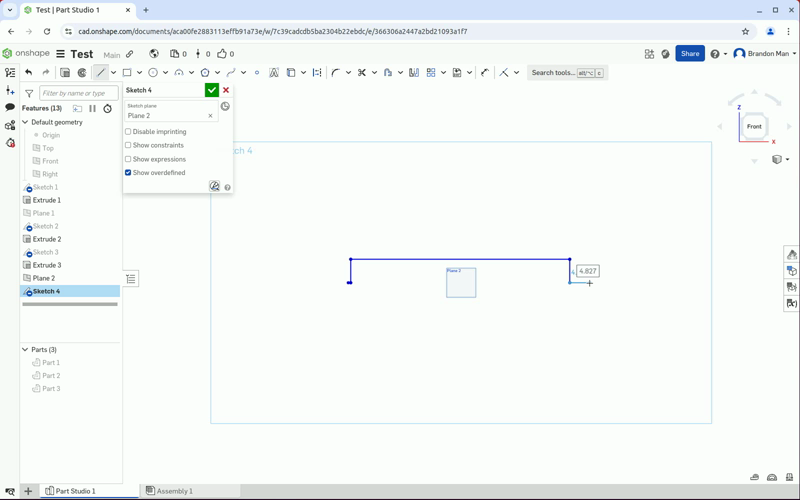
mouse_move(572, 282)
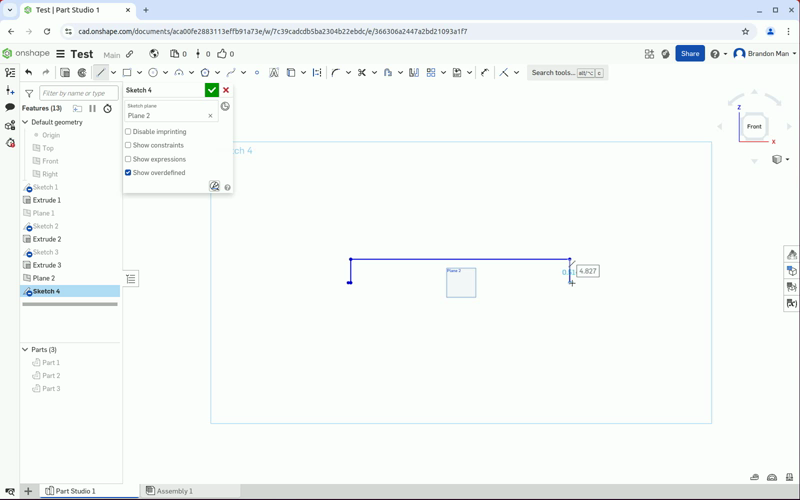
scroll(6)
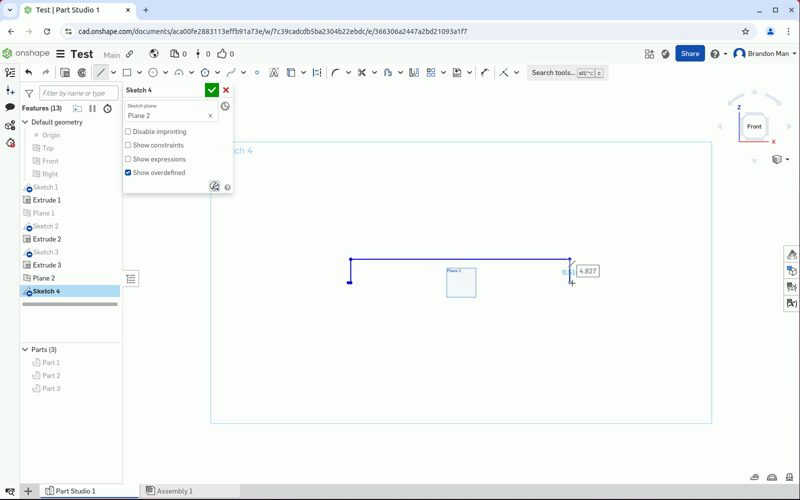
scroll(6)
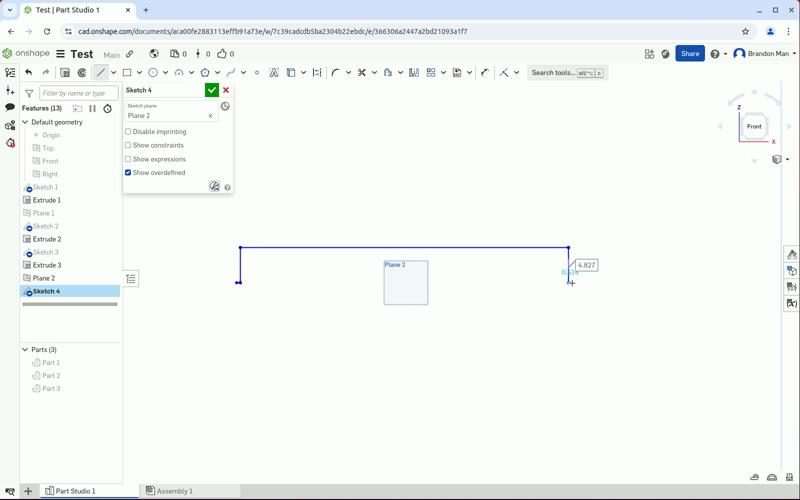
scroll(6)
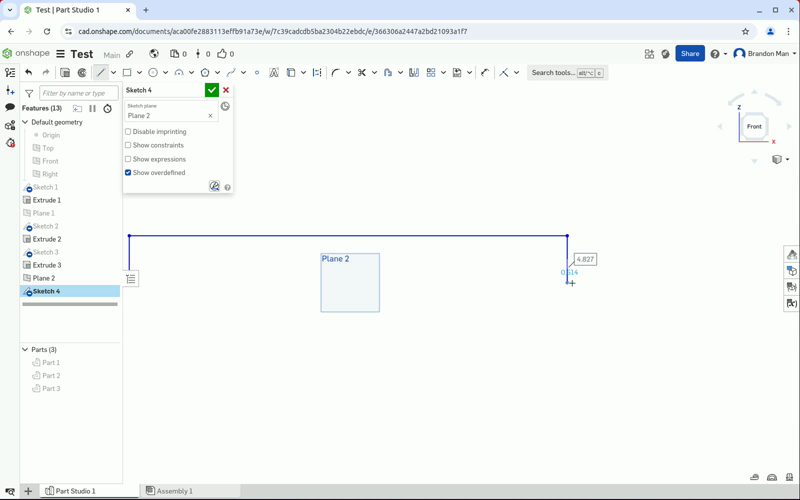
scroll(6)
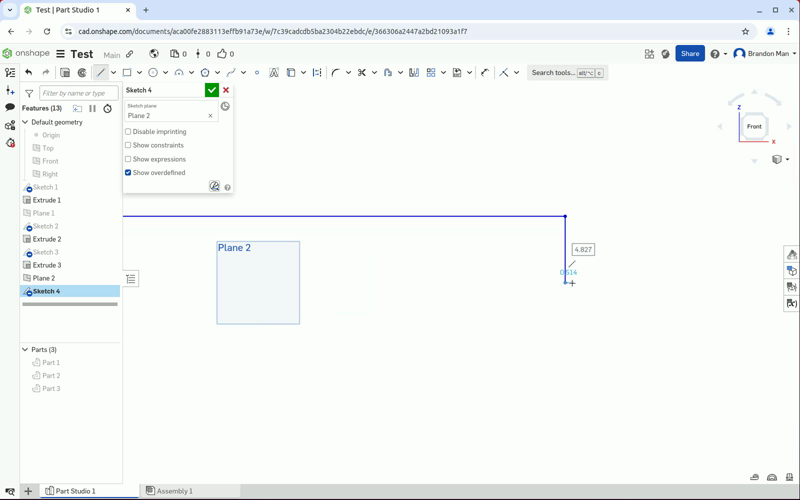
scroll(6)
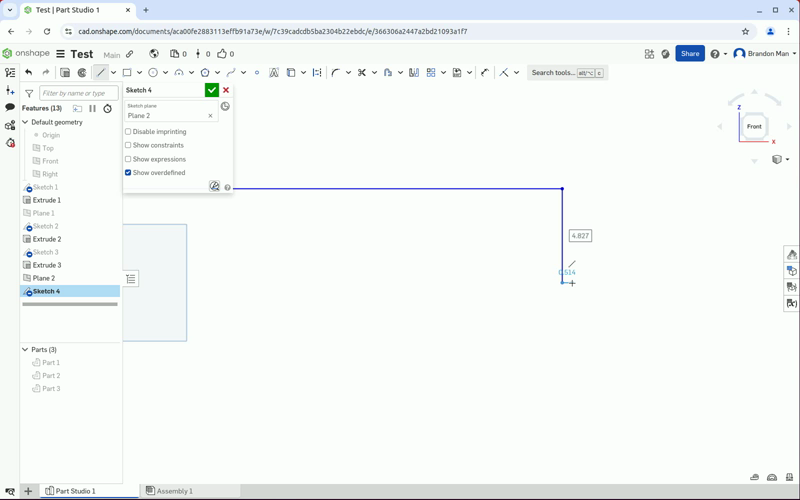
scroll(6)
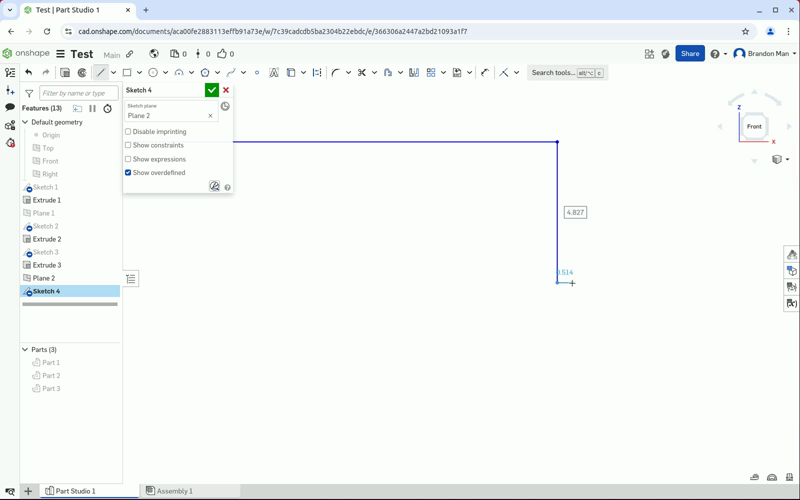
scroll(6)
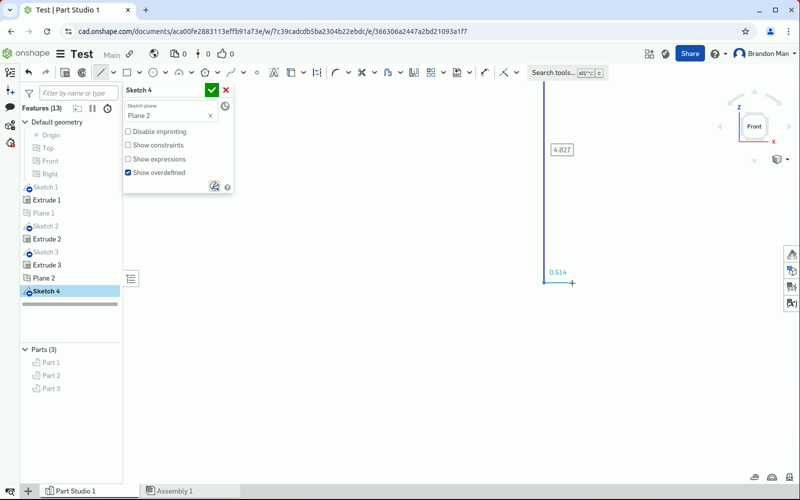
click(572, 282)
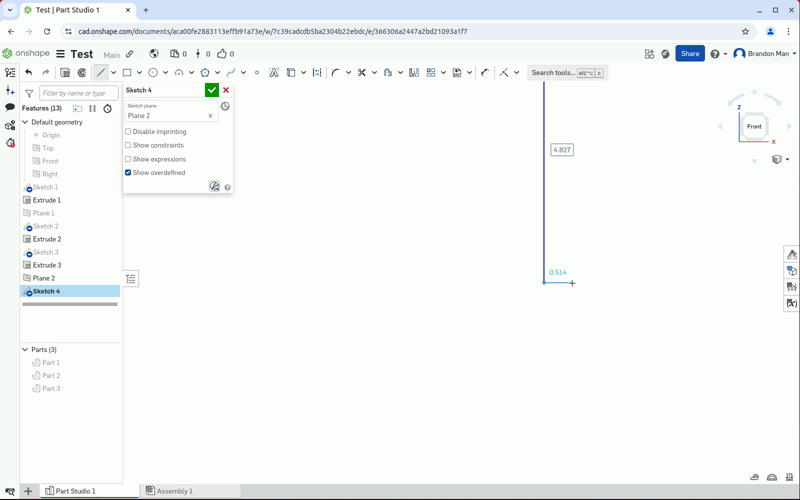
scroll(-6)
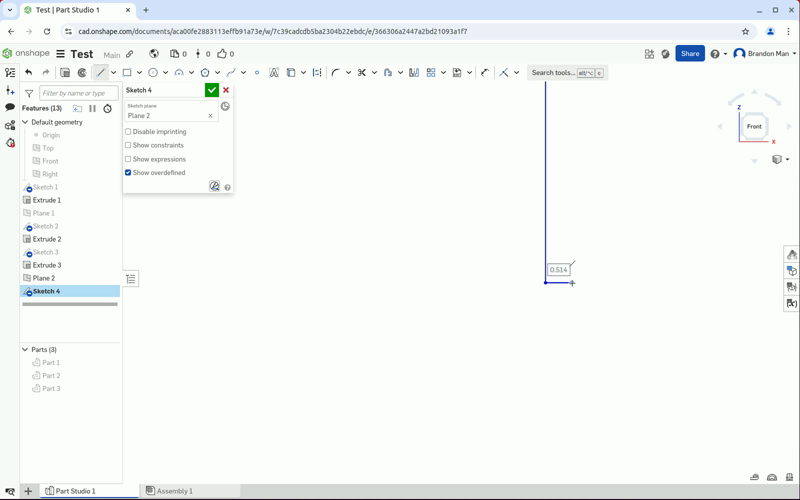
scroll(-6)
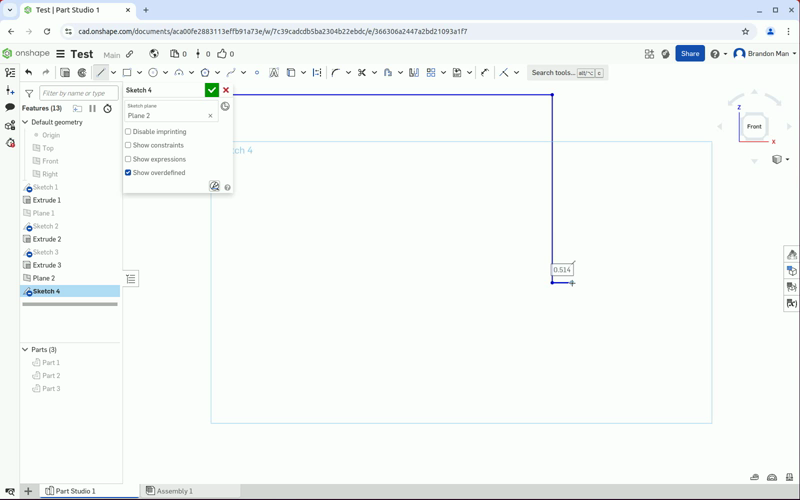
scroll(-6)
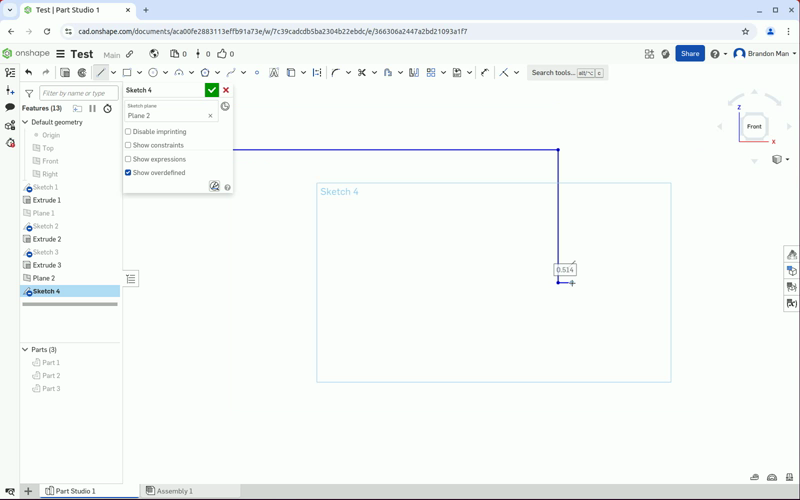
scroll(-6)
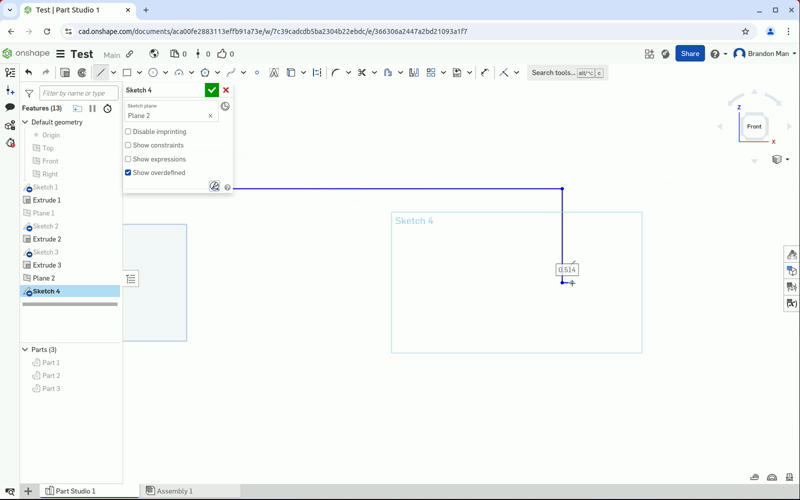
scroll(-6)
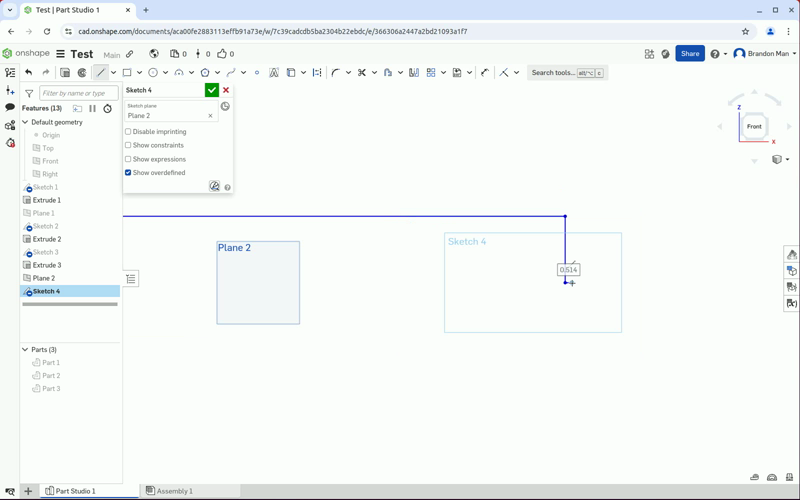
scroll(-6)
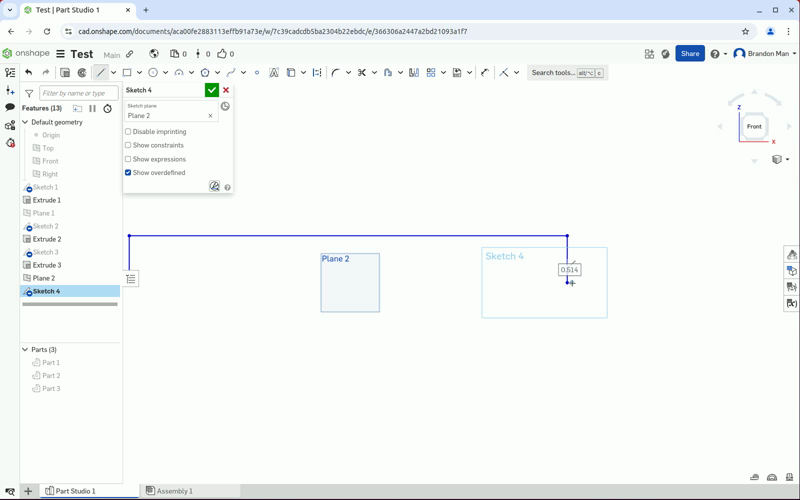
scroll(-6)
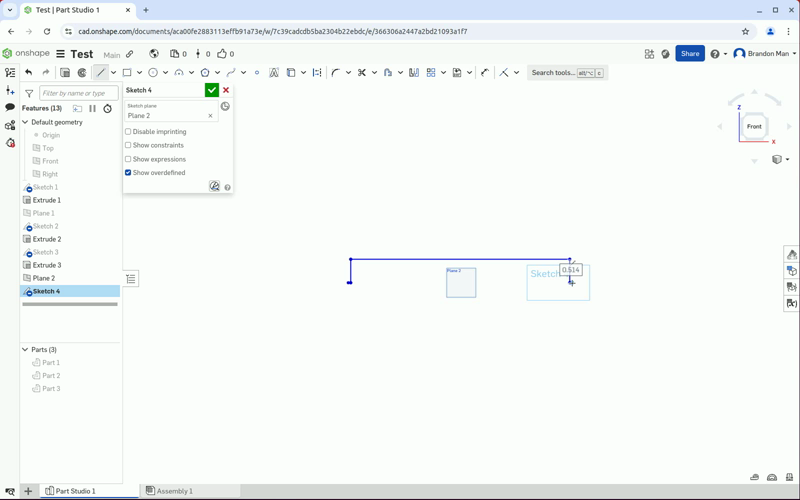
key_up(shift)
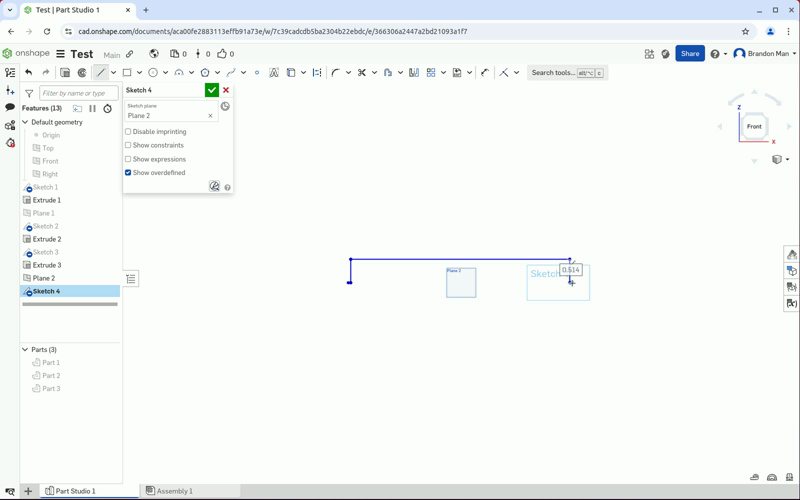
key_down(shift)
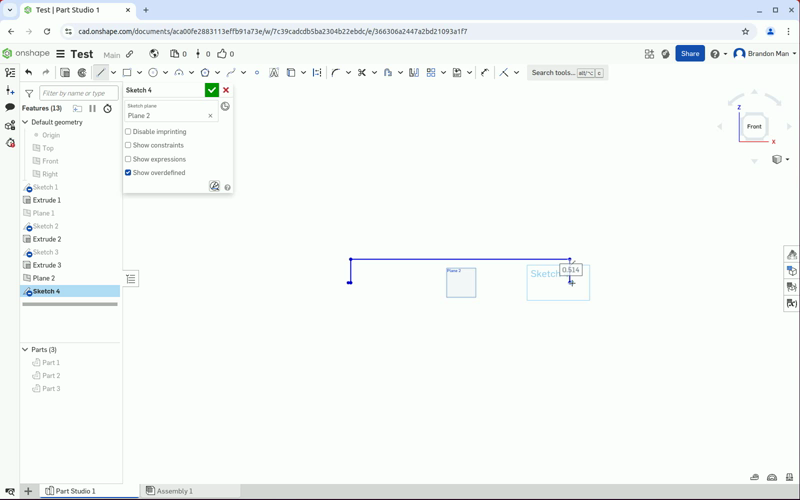
mouse_move(589, 282)
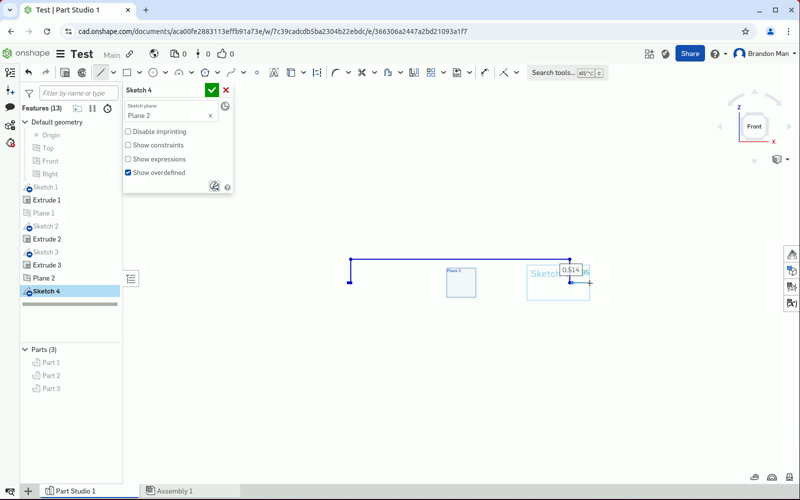
mouse_move(572, 257)
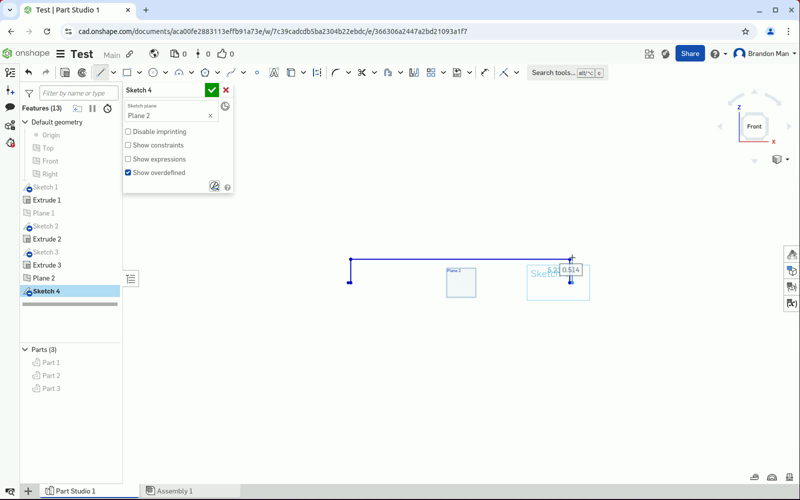
scroll(6)
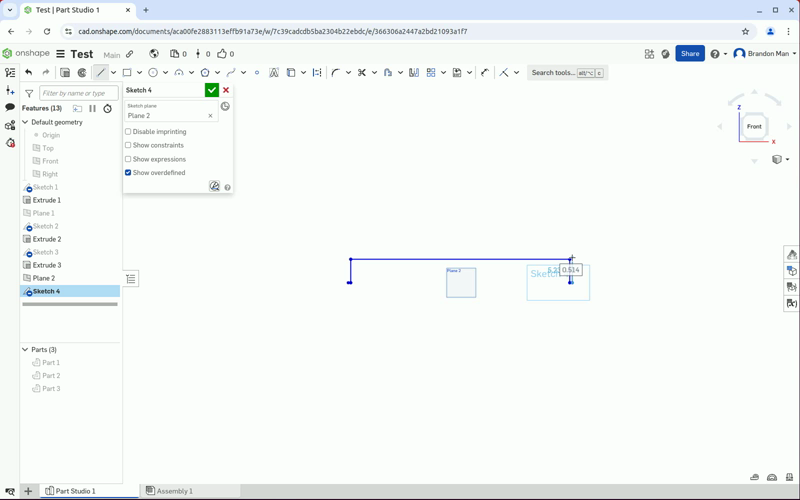
scroll(6)
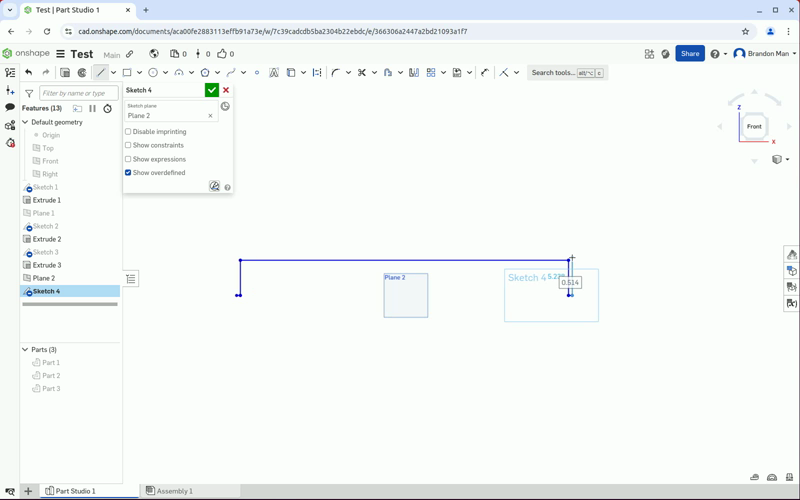
scroll(6)
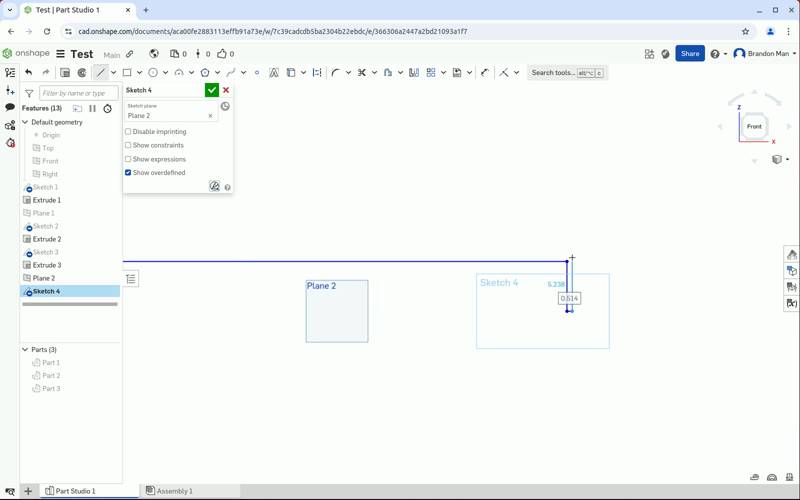
scroll(6)
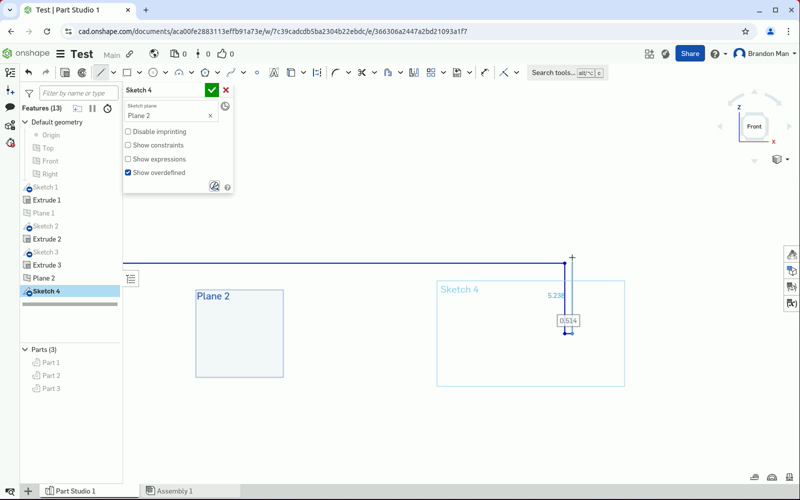
scroll(6)
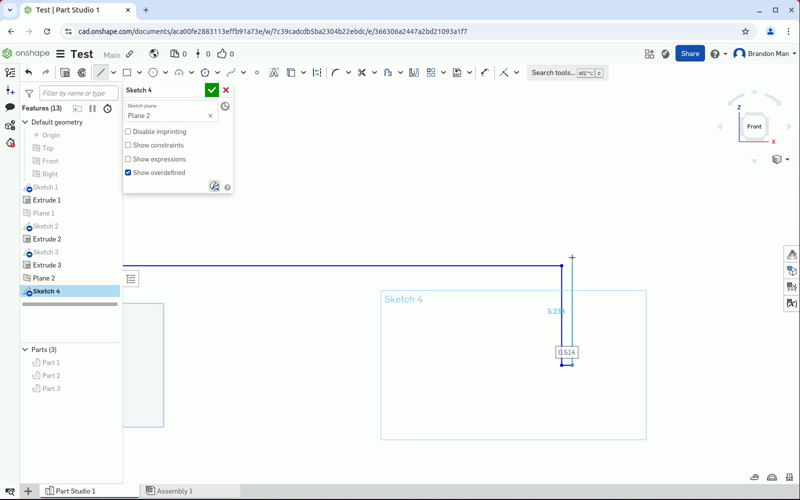
scroll(6)
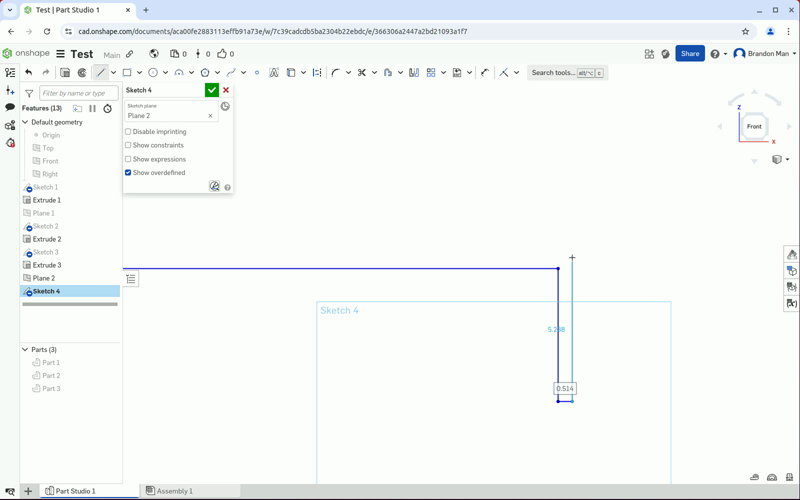
scroll(6)
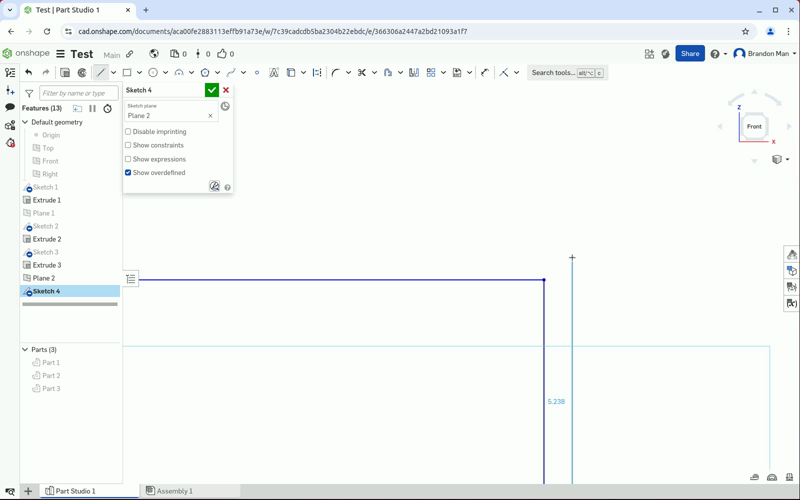
click(572, 257)
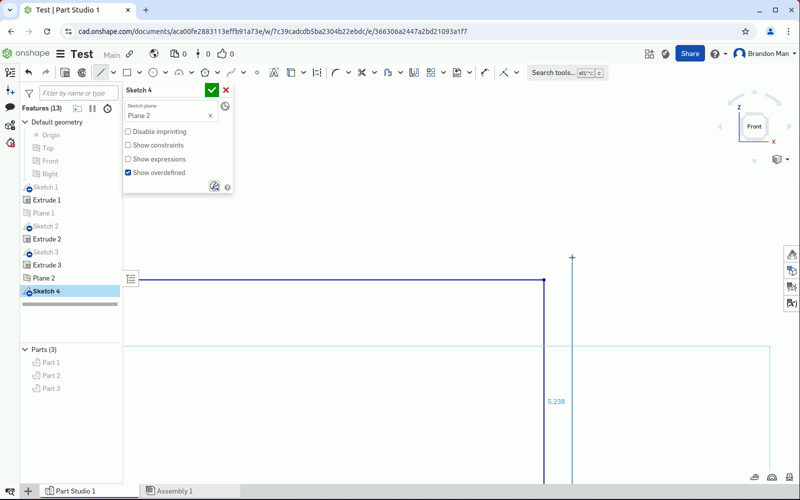
scroll(-6)
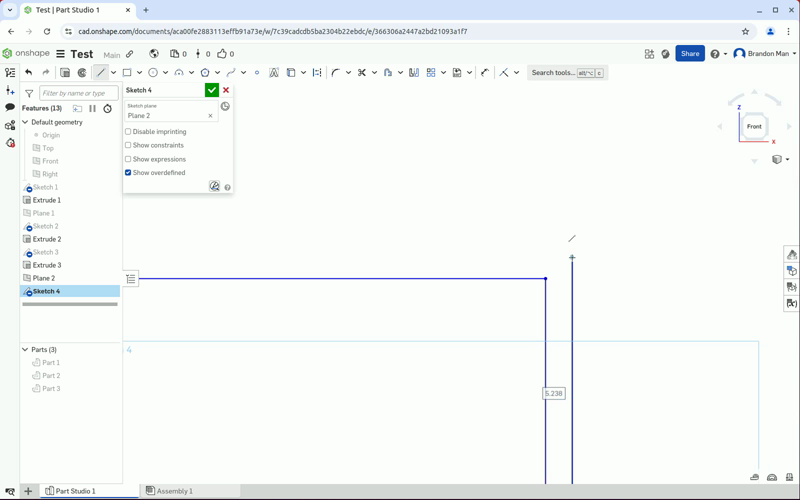
scroll(-6)
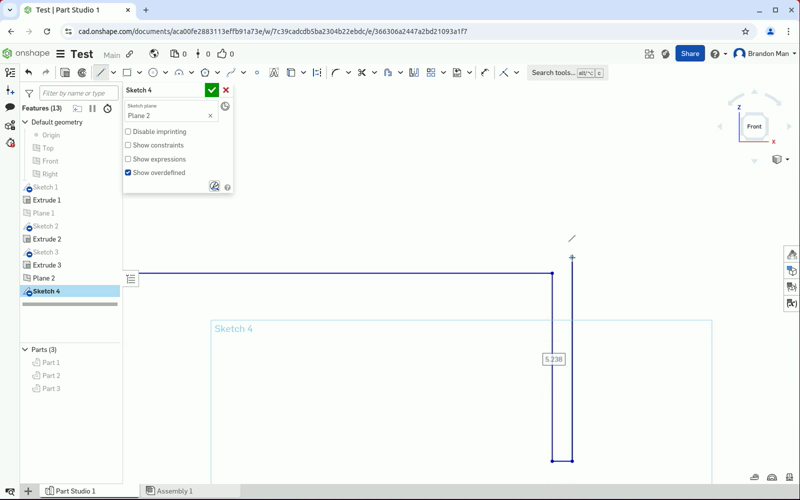
scroll(-6)
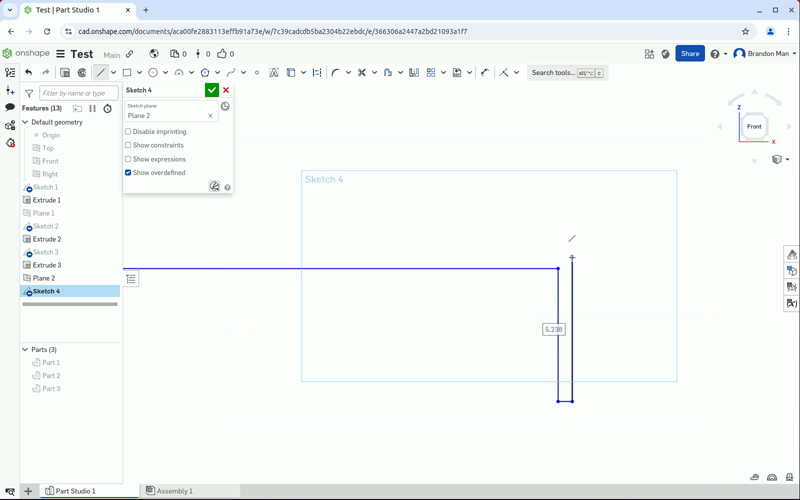
scroll(-6)
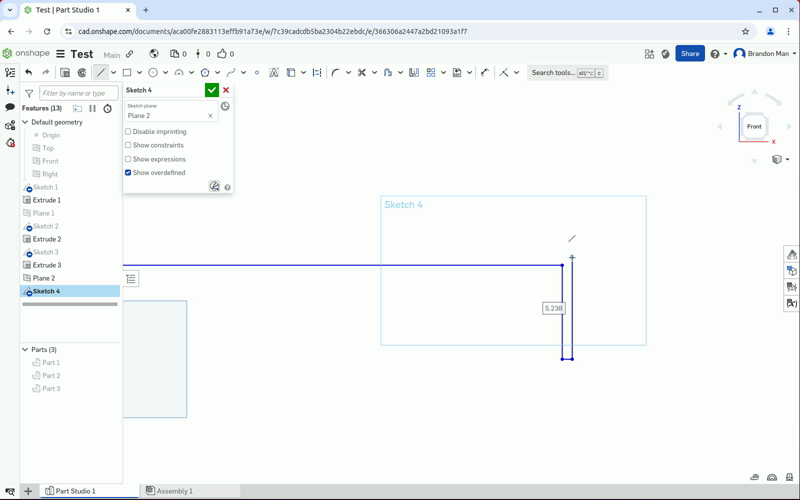
scroll(-6)
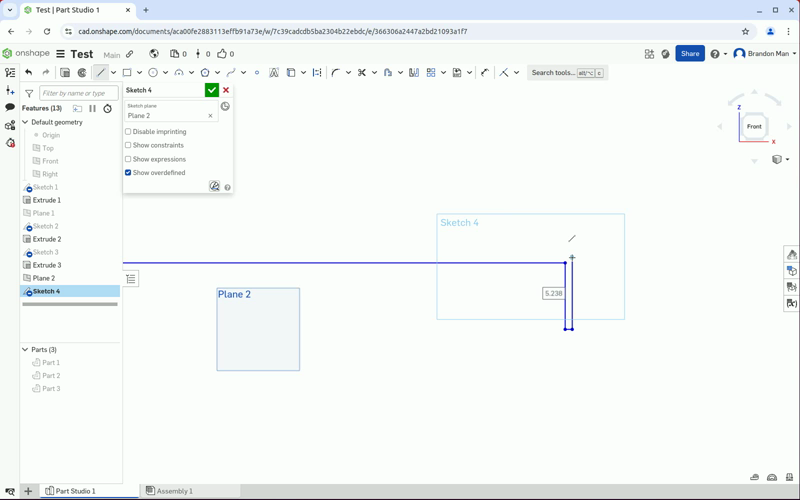
scroll(-6)
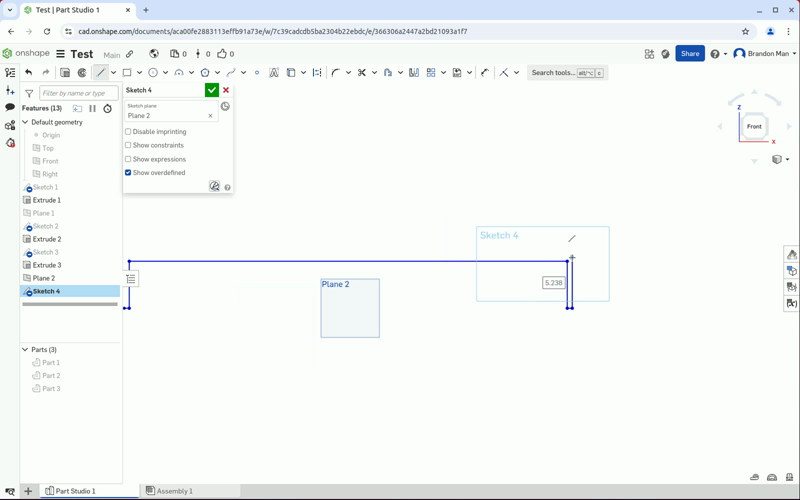
scroll(-6)
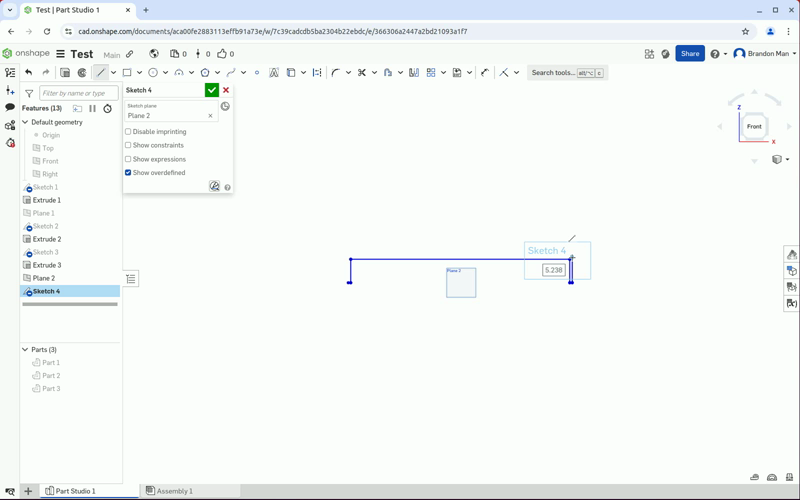
key_up(shift)
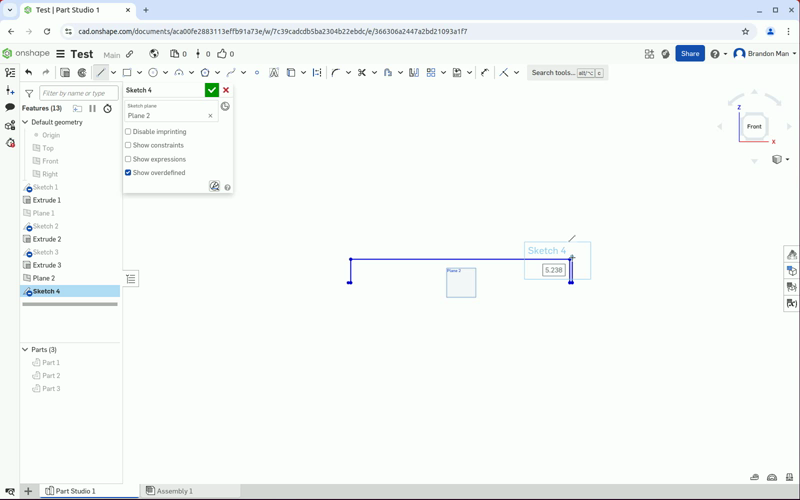
key_down(shift)
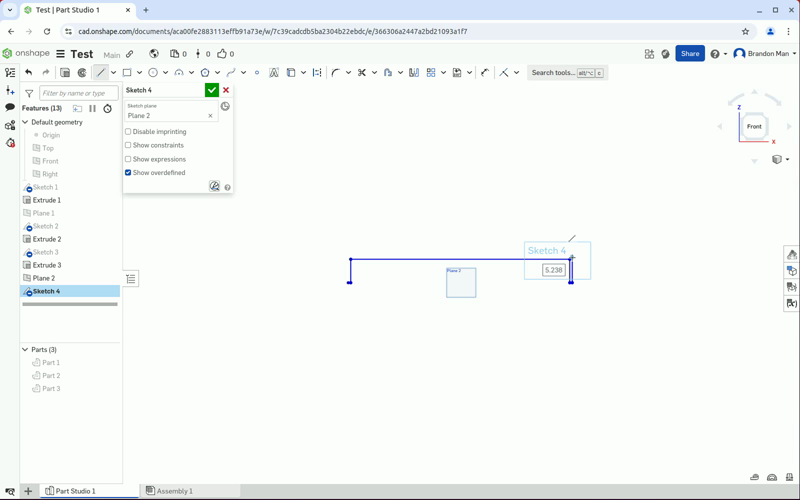
mouse_move(348, 257)
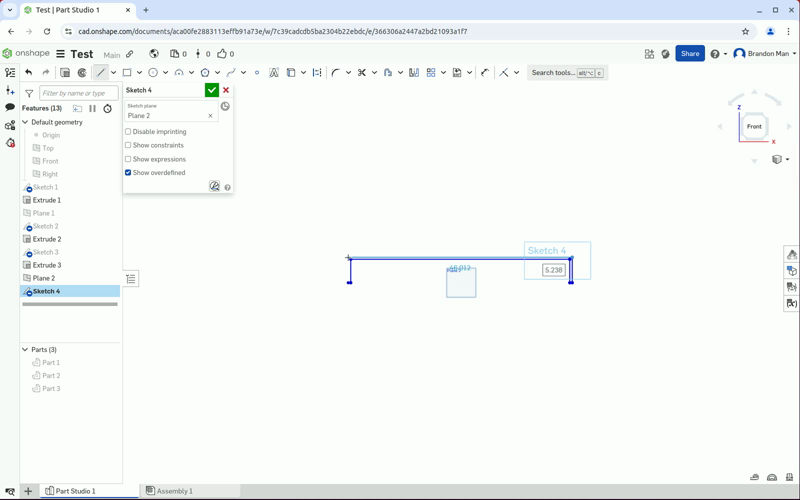
scroll(6)
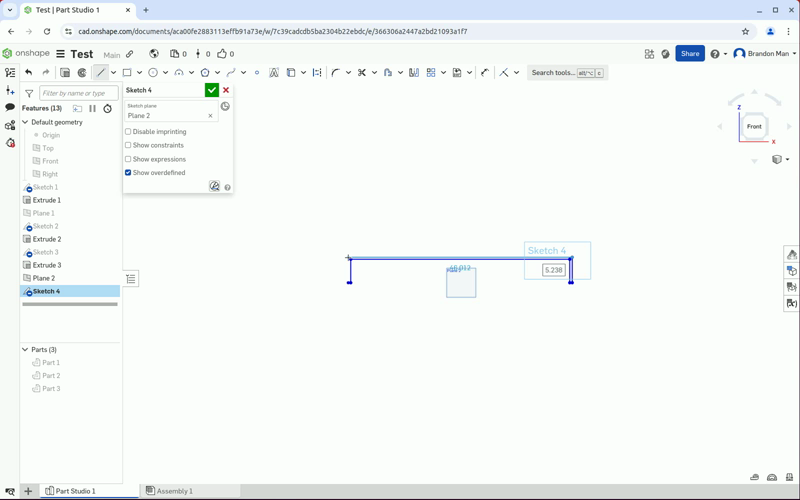
scroll(6)
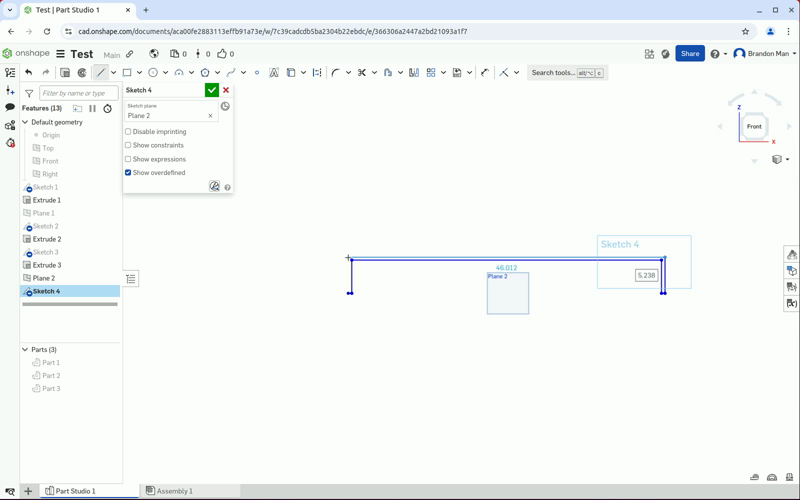
scroll(6)
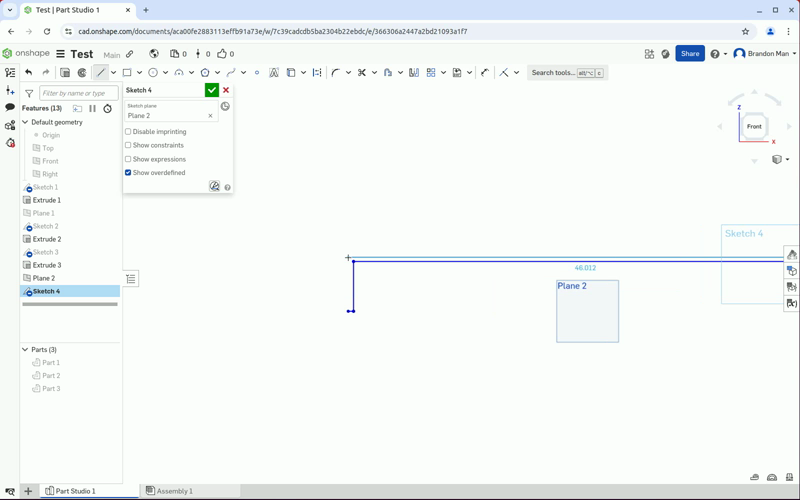
scroll(6)
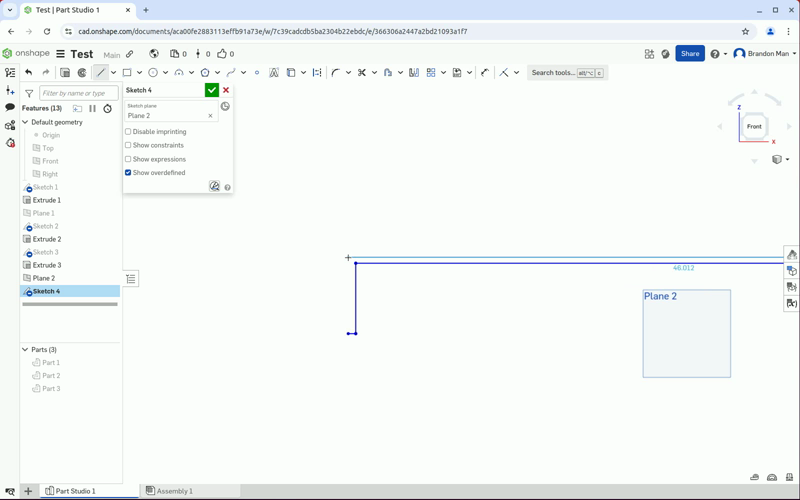
scroll(6)
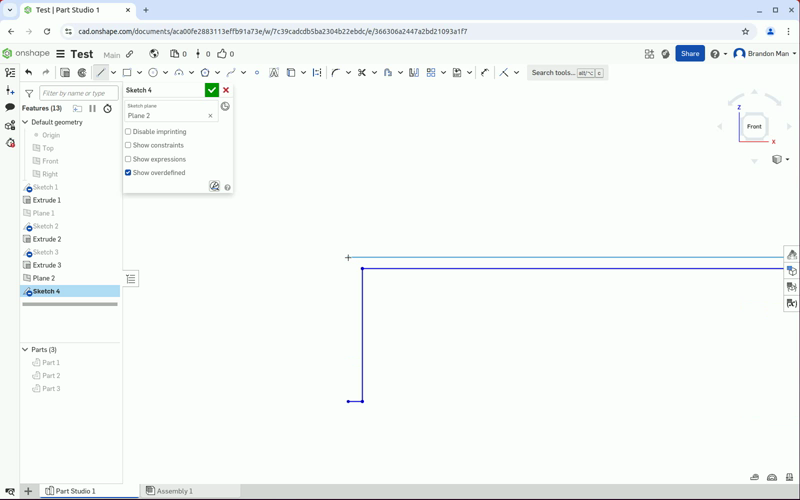
scroll(6)
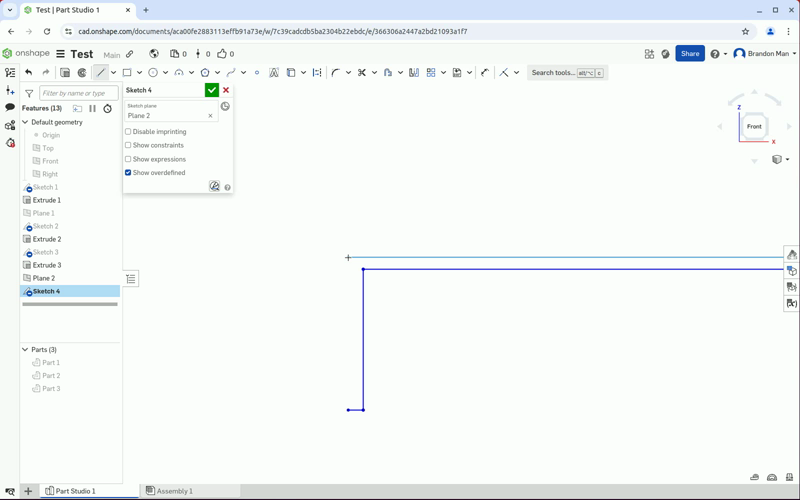
scroll(6)
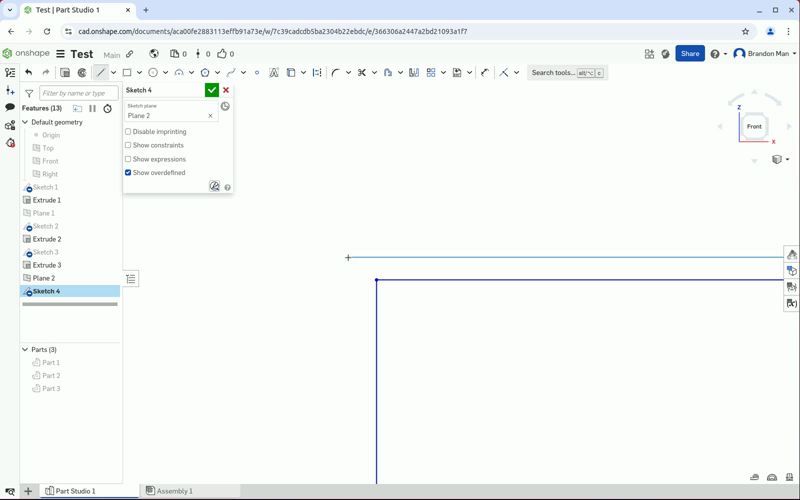
click(348, 257)
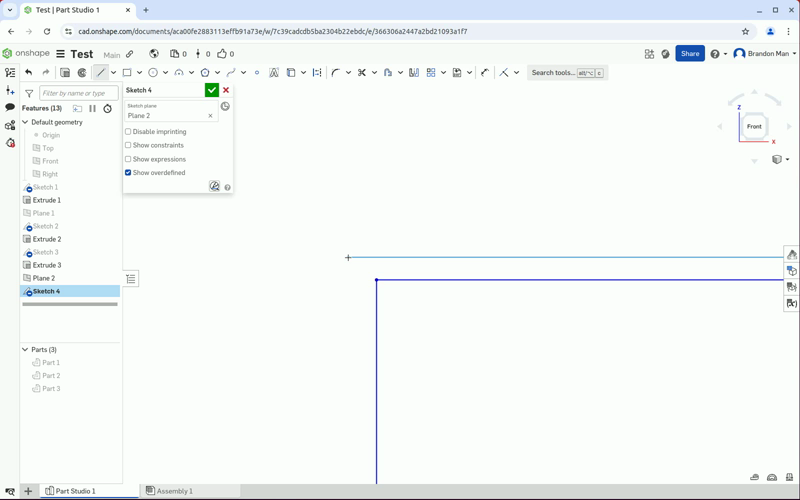
scroll(-6)
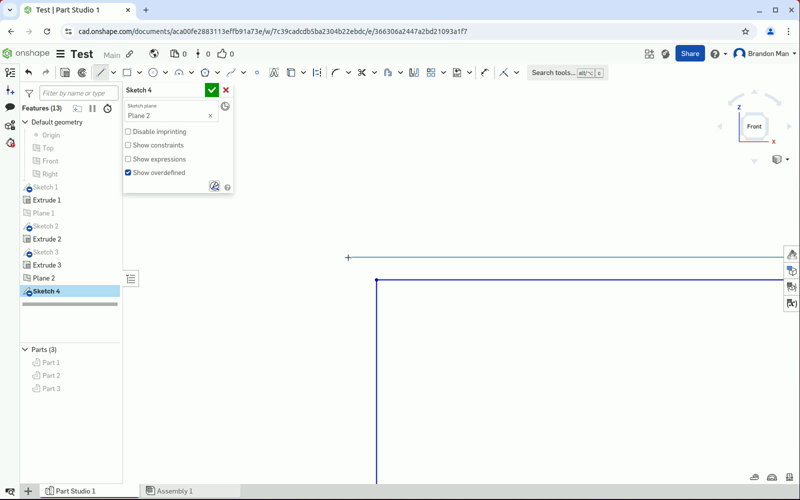
scroll(-6)
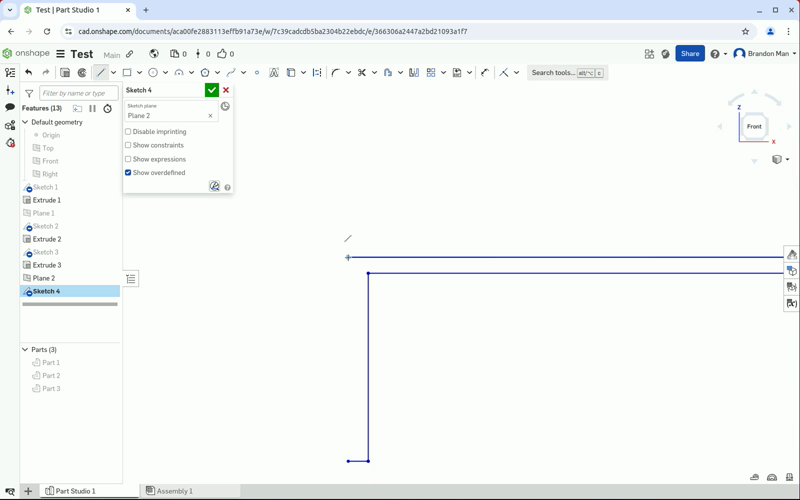
scroll(-6)
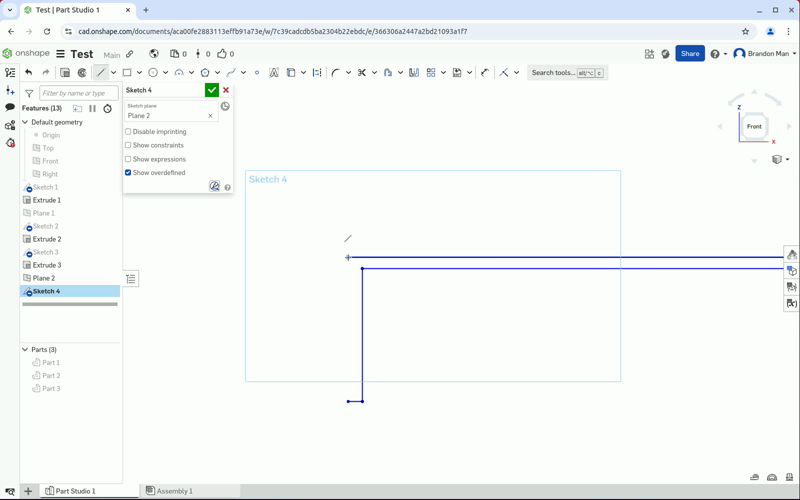
scroll(-6)
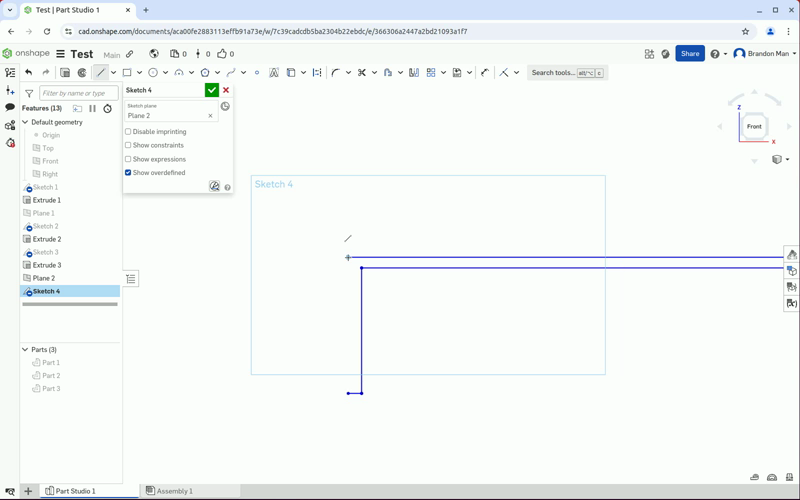
scroll(-6)
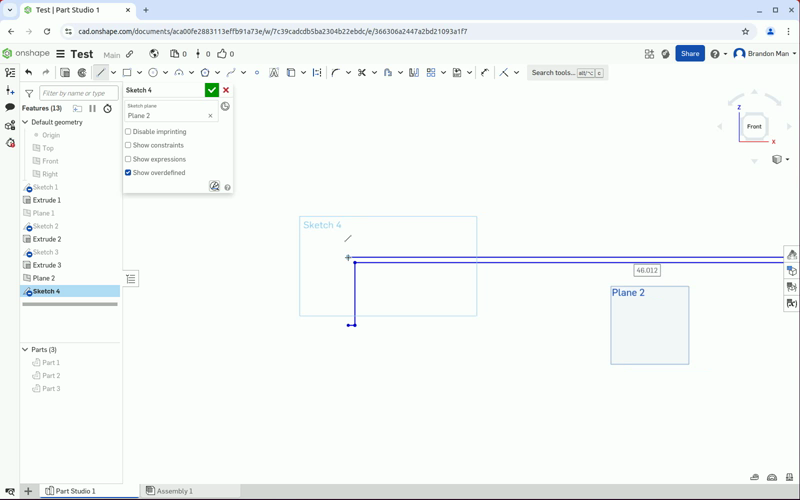
scroll(-6)
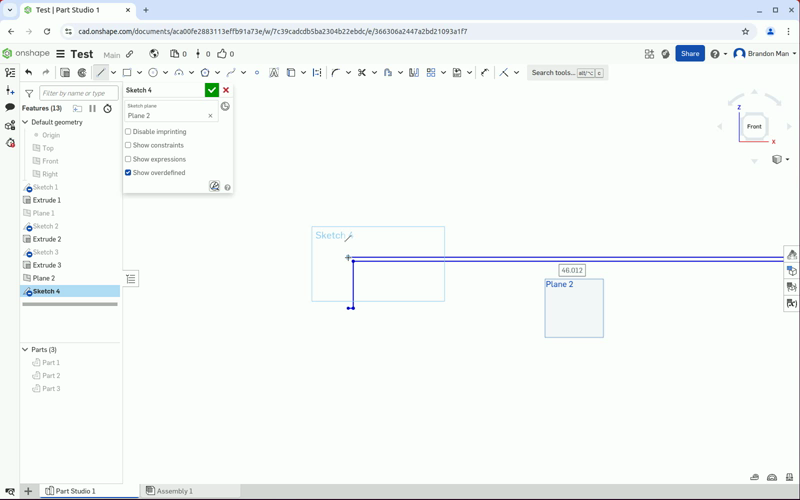
scroll(-6)
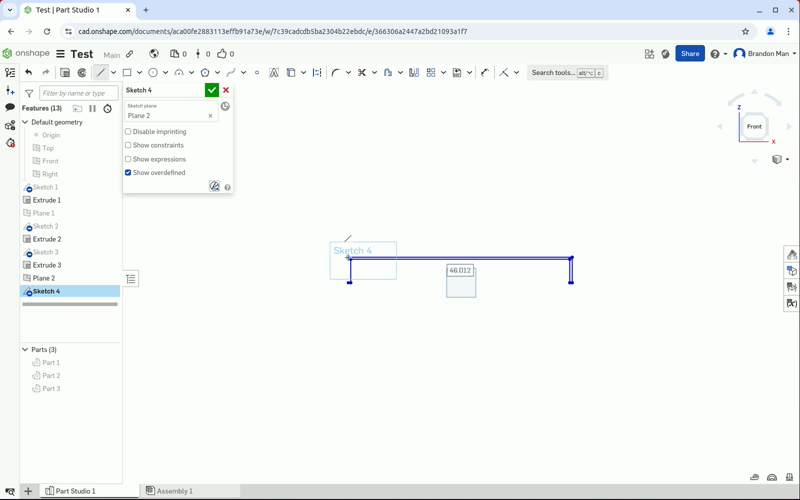
key_up(shift)
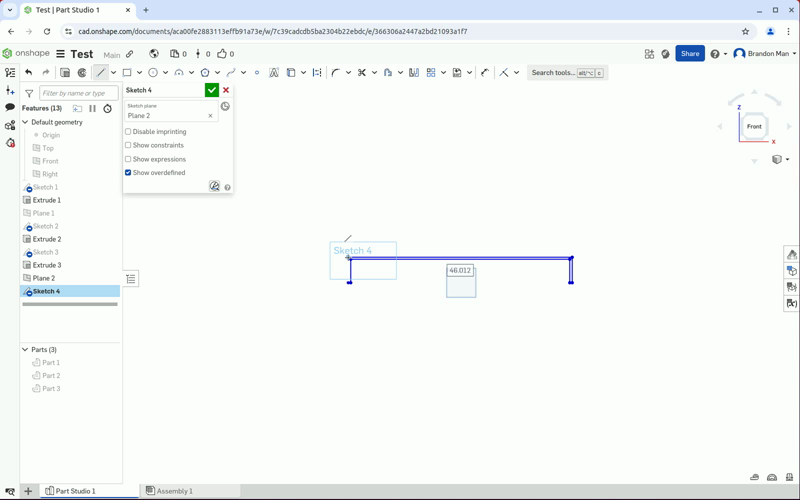
mouse_move(378, 257)
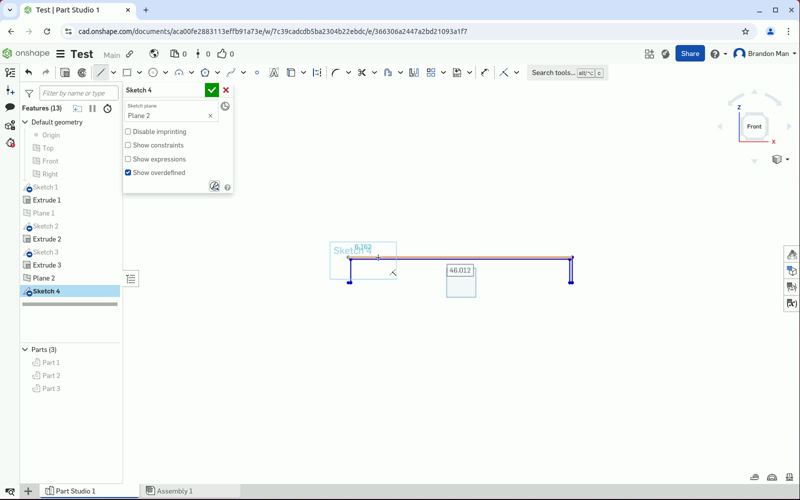
key_down(shift)
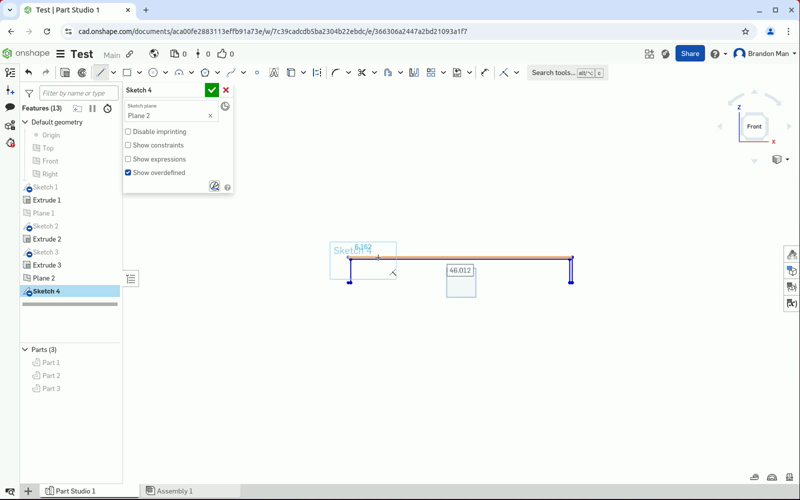
mouse_move(348, 282)
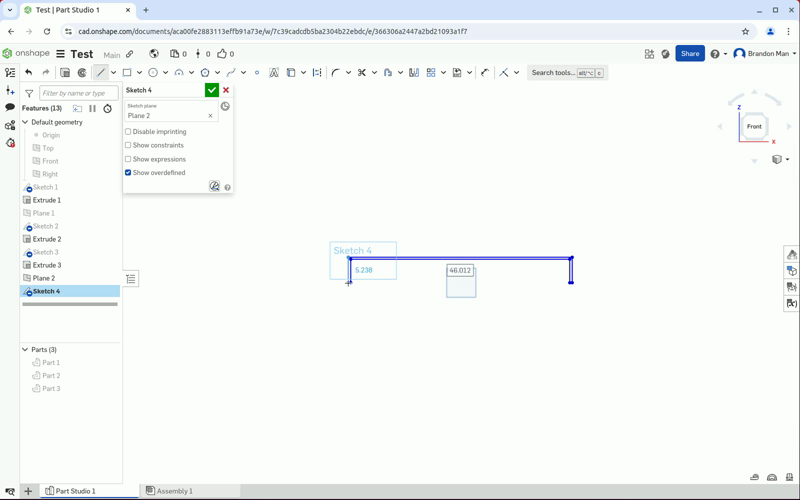
scroll(6)
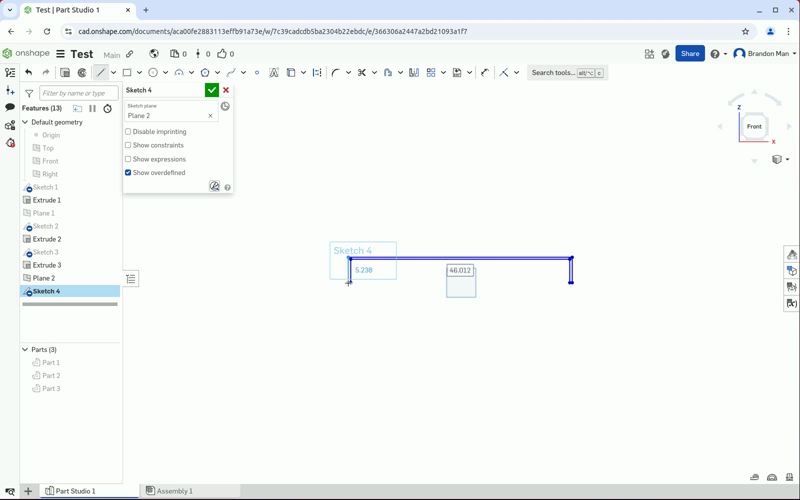
scroll(6)
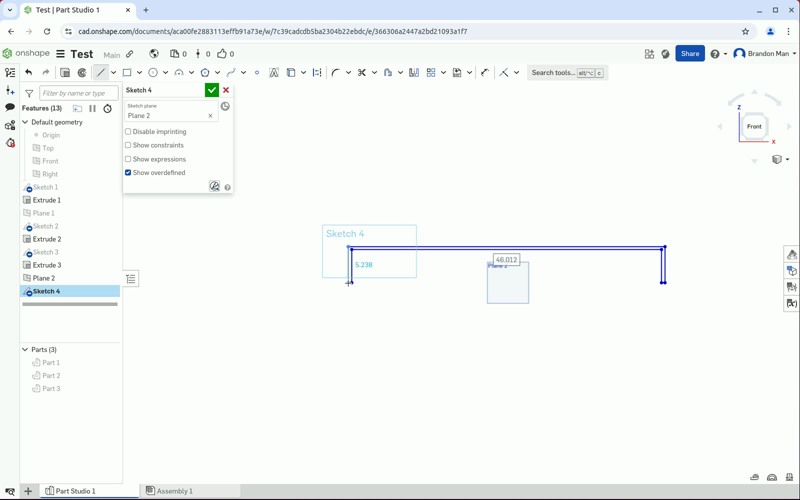
scroll(6)
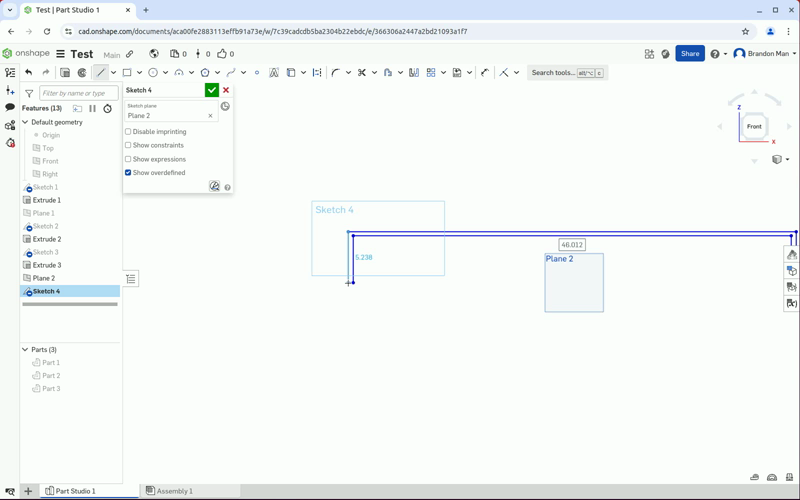
scroll(6)
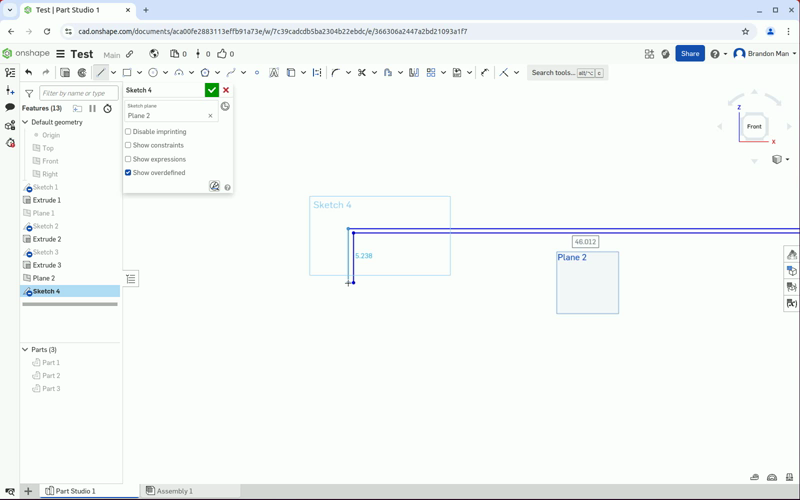
scroll(6)
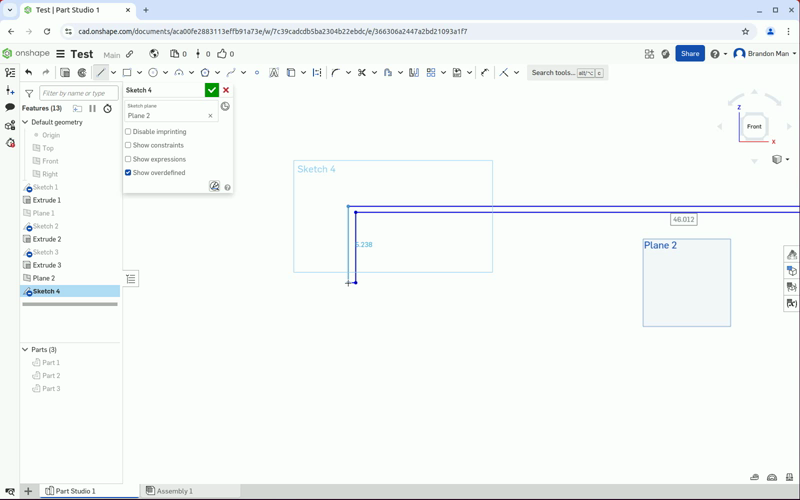
scroll(6)
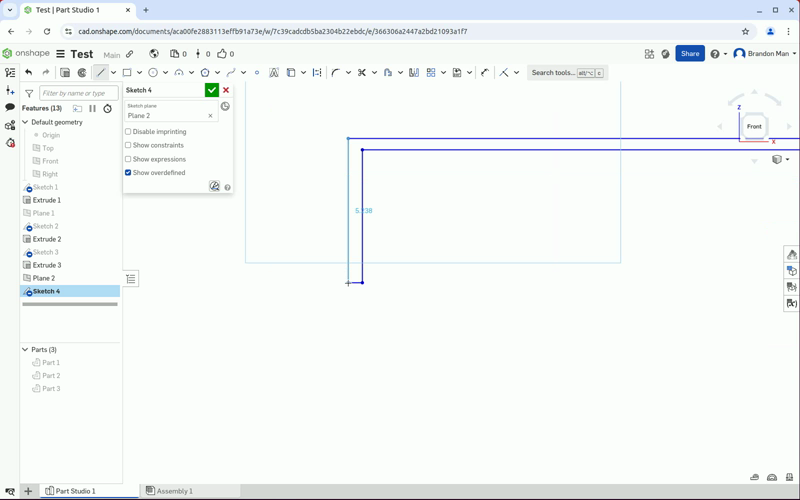
scroll(6)
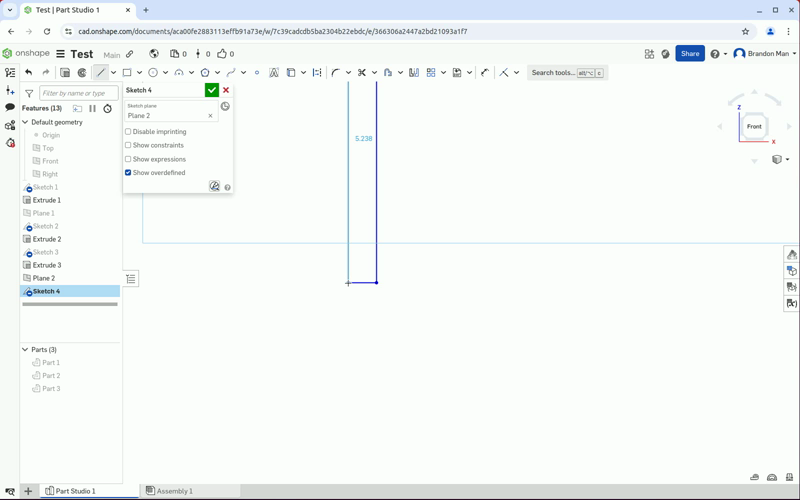
key_up(shift)
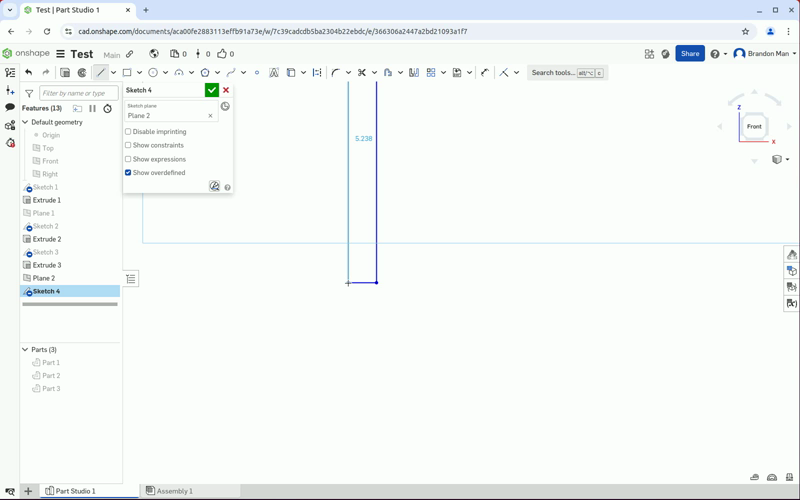
click(348, 282)
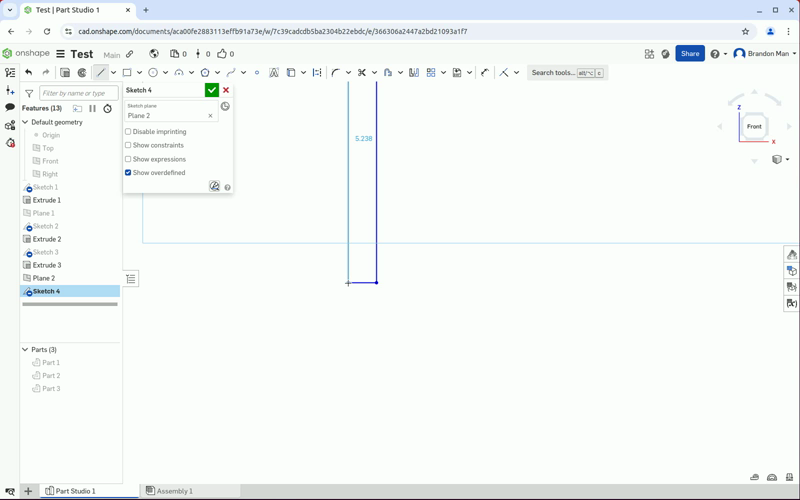
scroll(-6)
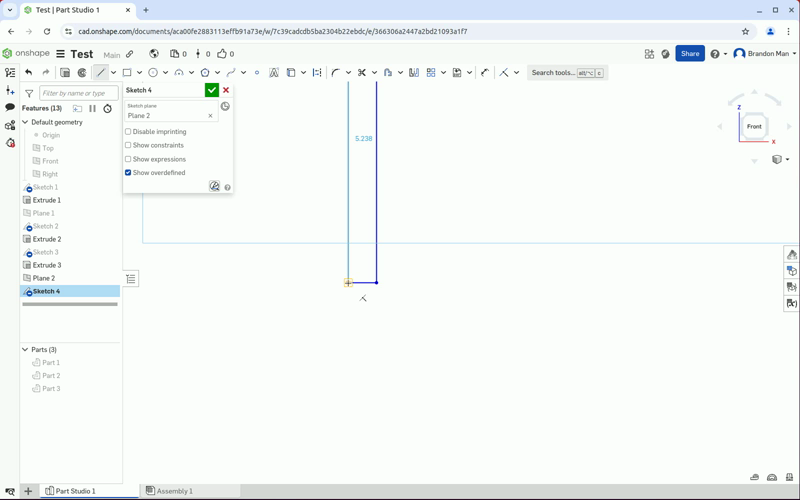
scroll(-6)
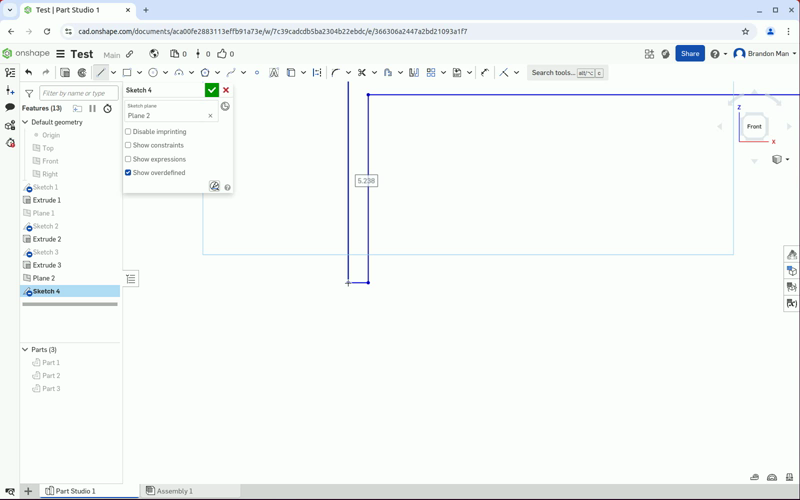
scroll(-6)
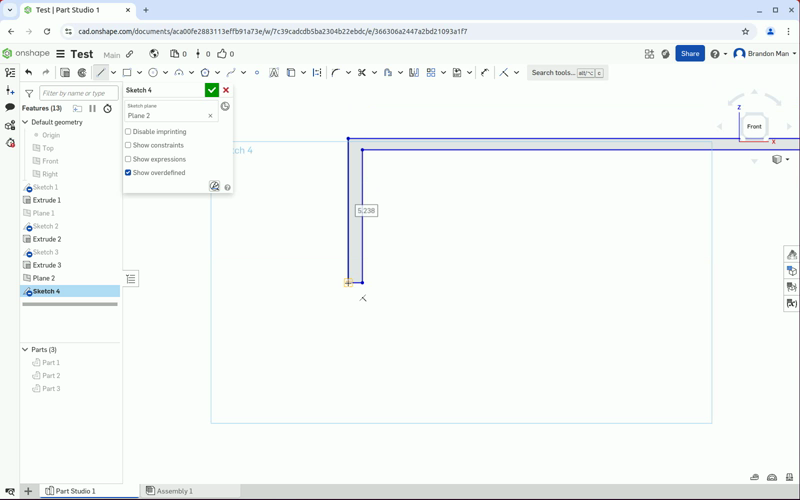
scroll(-6)
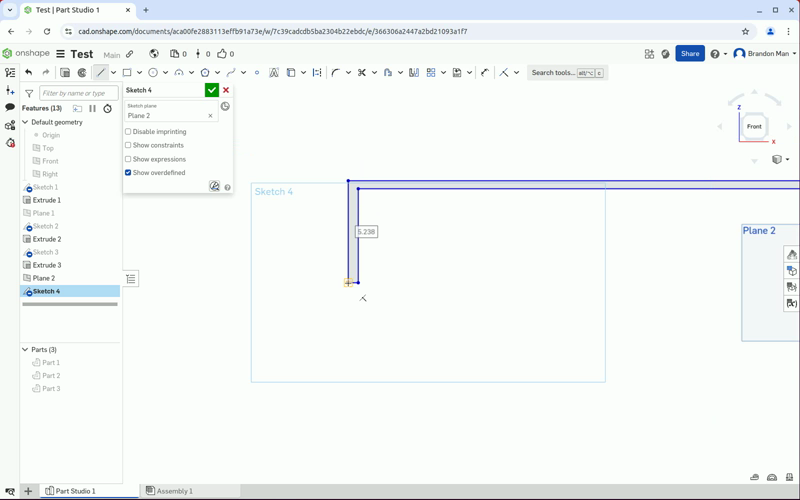
scroll(-6)
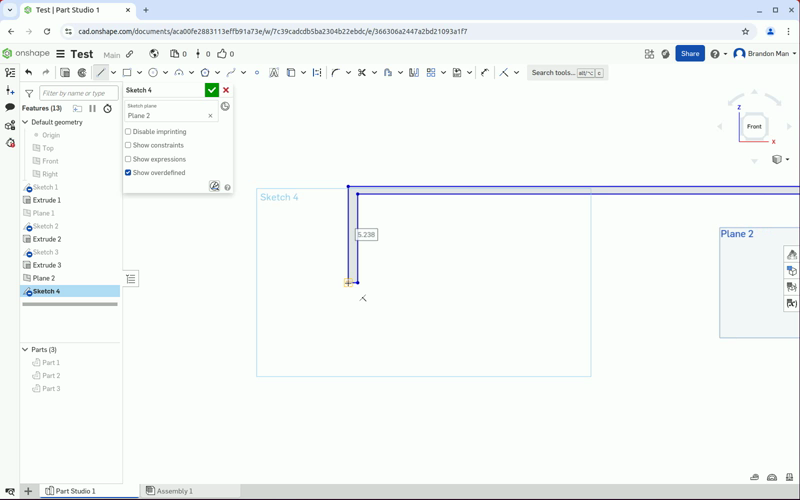
scroll(-6)
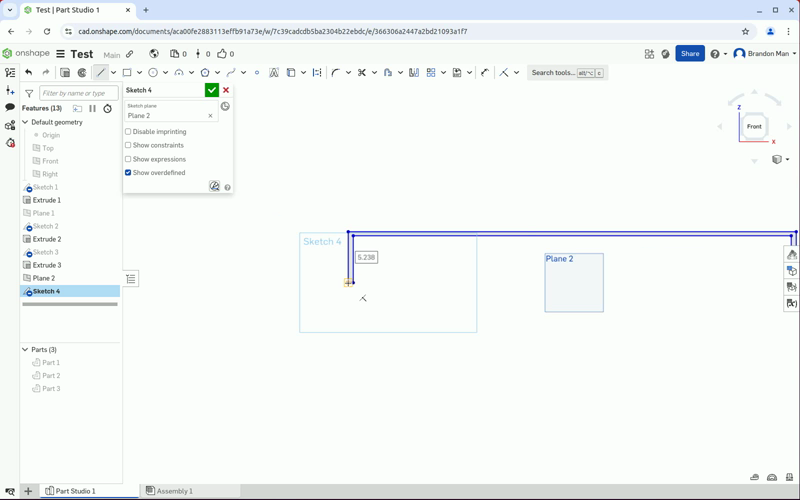
scroll(-6)
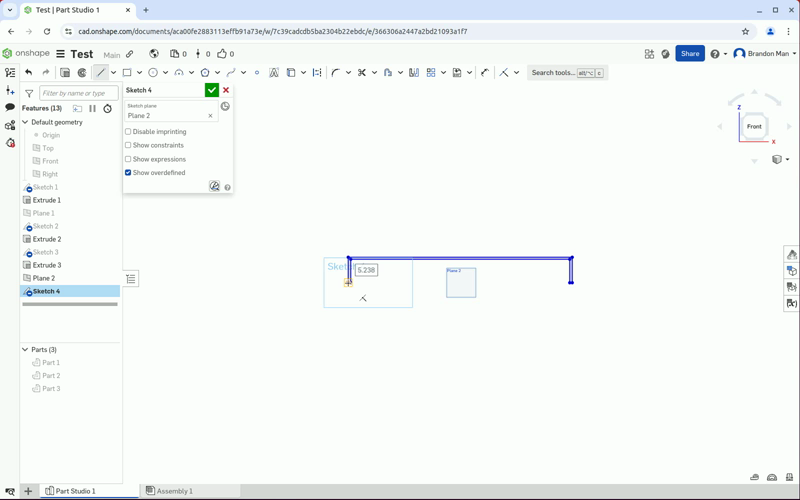
key(esc)
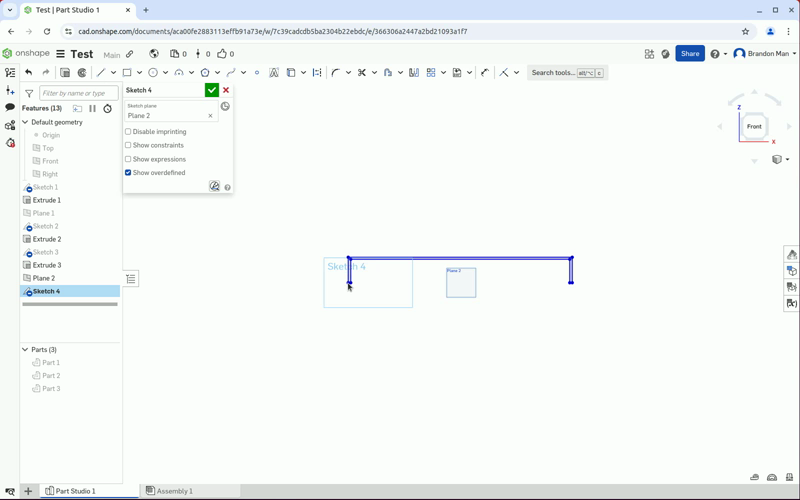
mouse_move(499, 258)
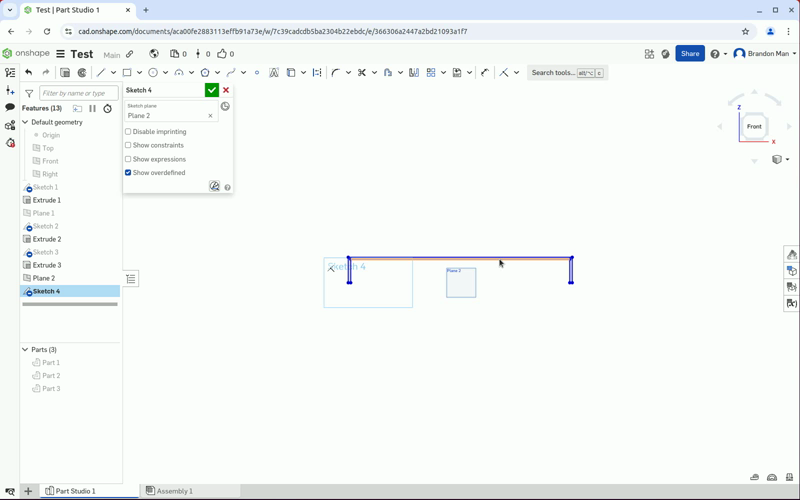
scroll(6)
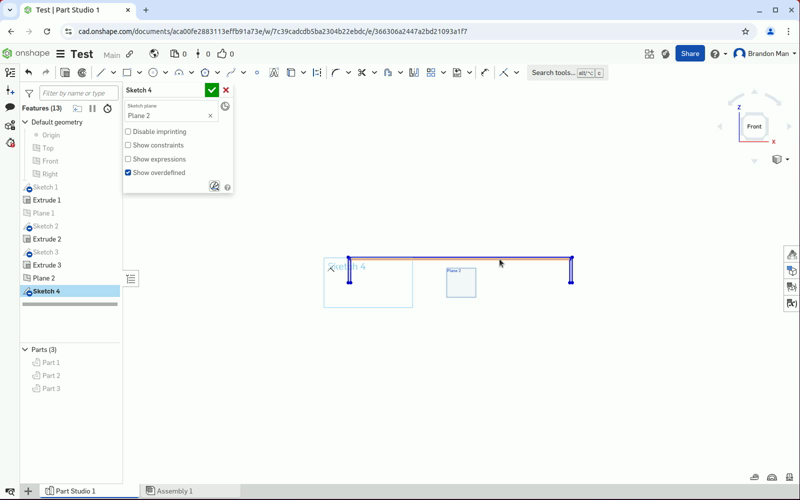
scroll(6)
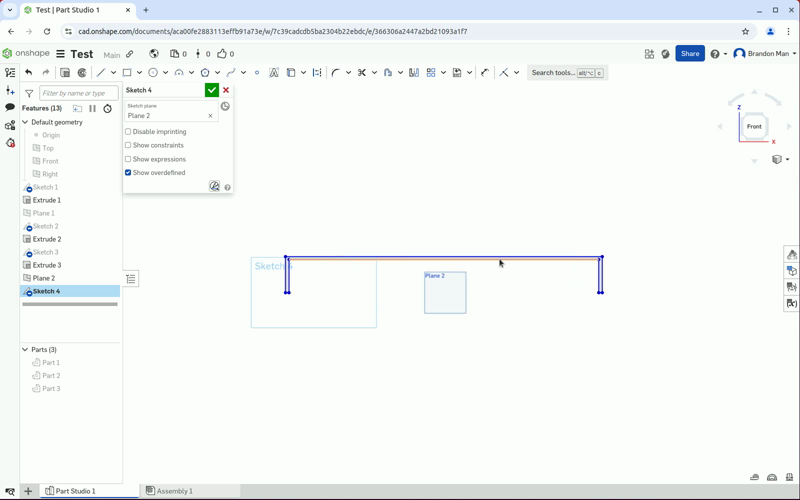
scroll(6)
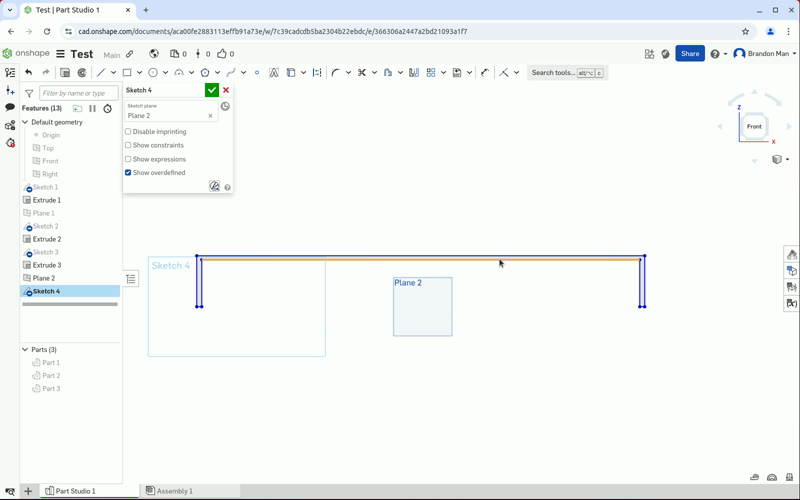
scroll(6)
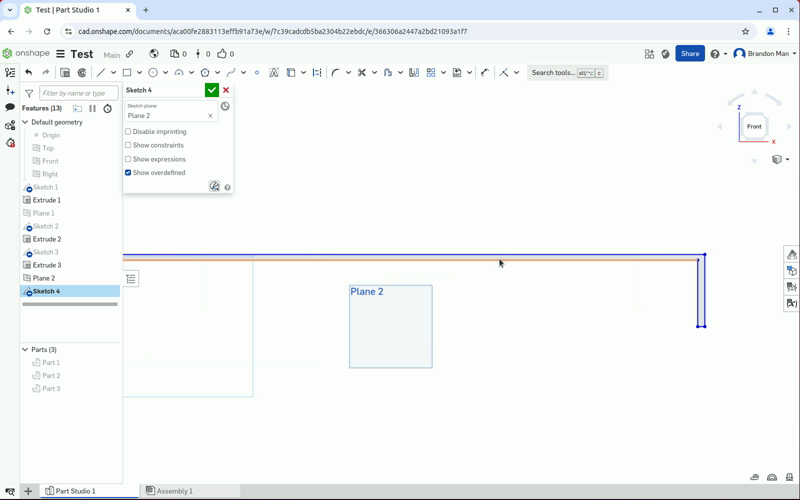
scroll(6)
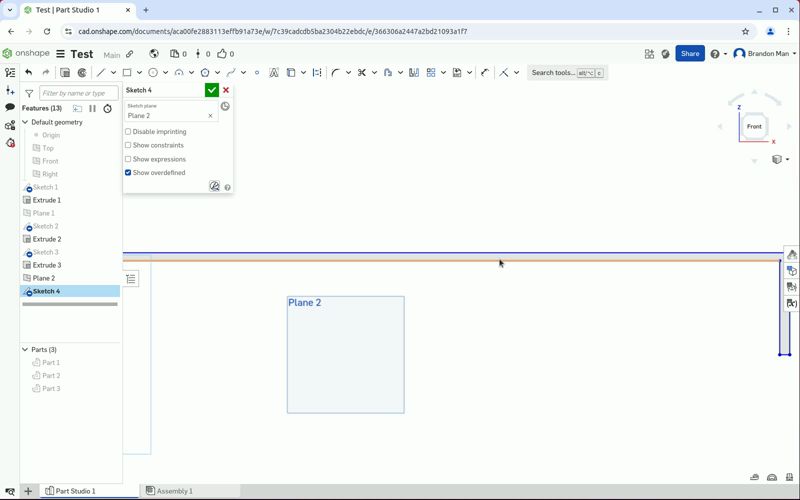
scroll(6)
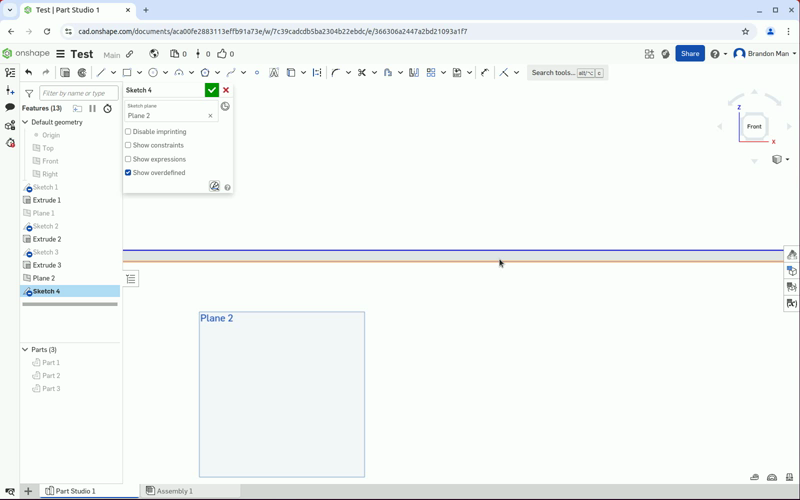
scroll(6)
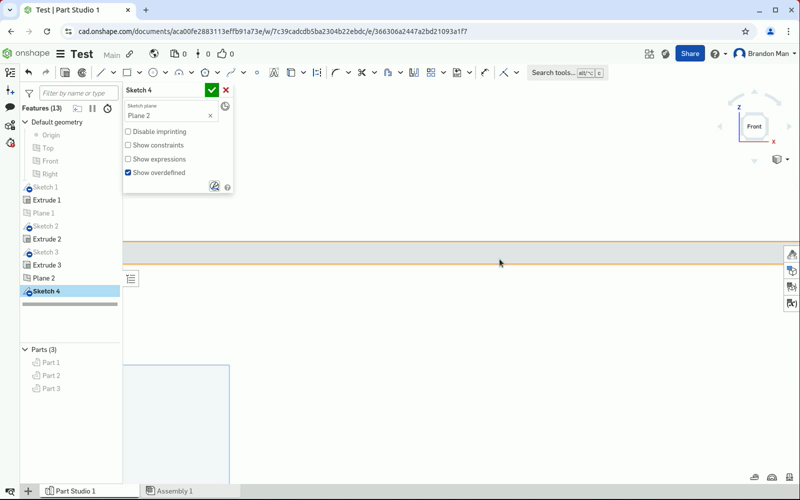
click(499, 258)
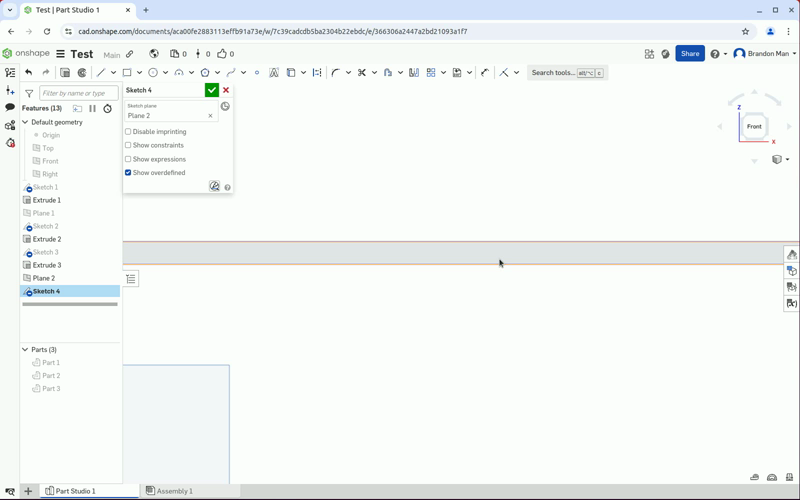
scroll(-6)
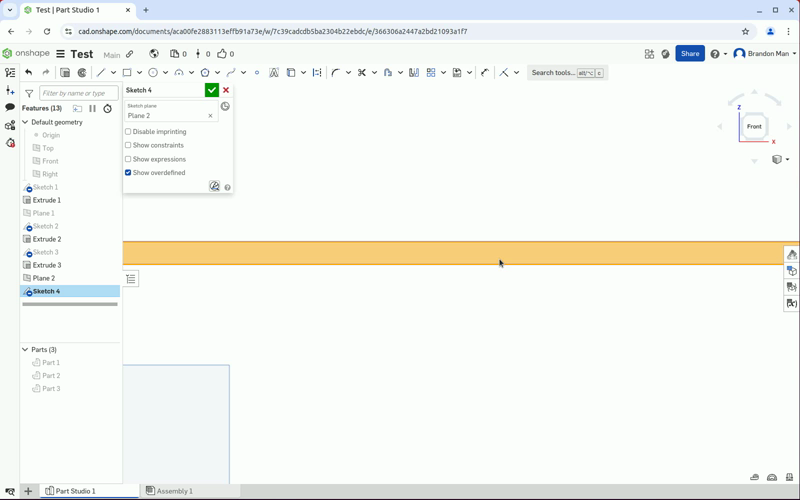
scroll(-6)
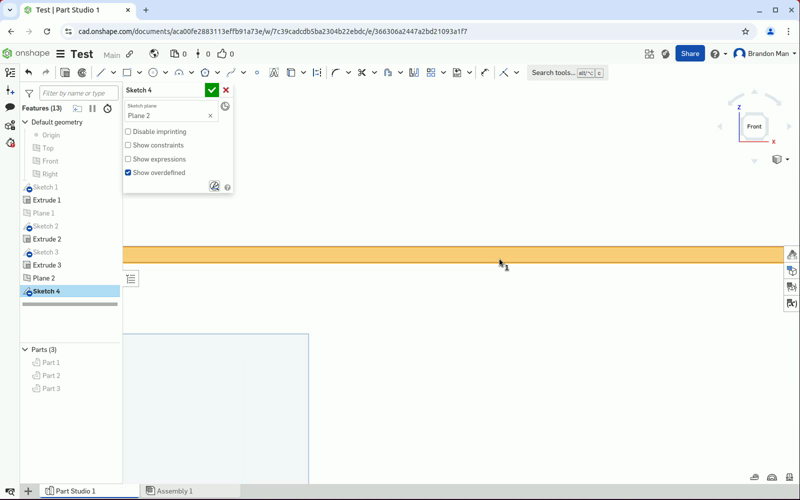
scroll(-6)
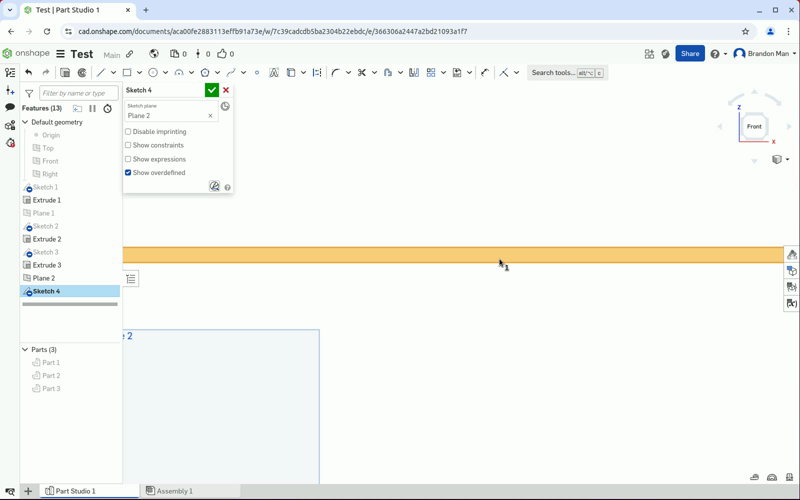
scroll(-6)
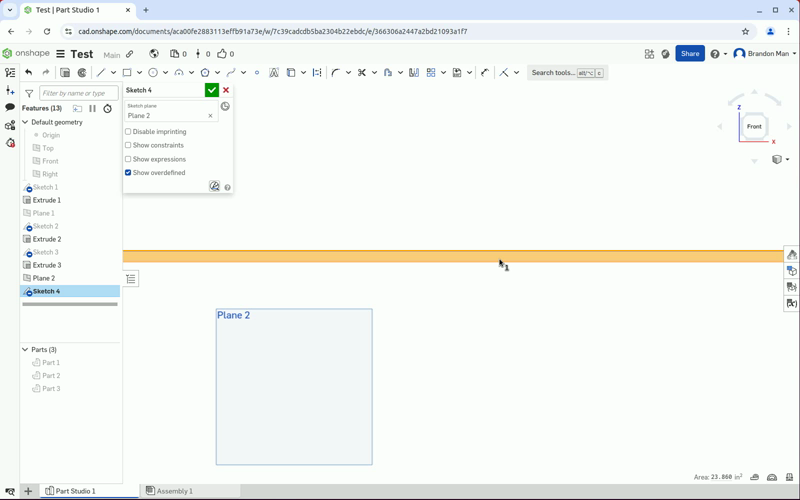
scroll(-6)
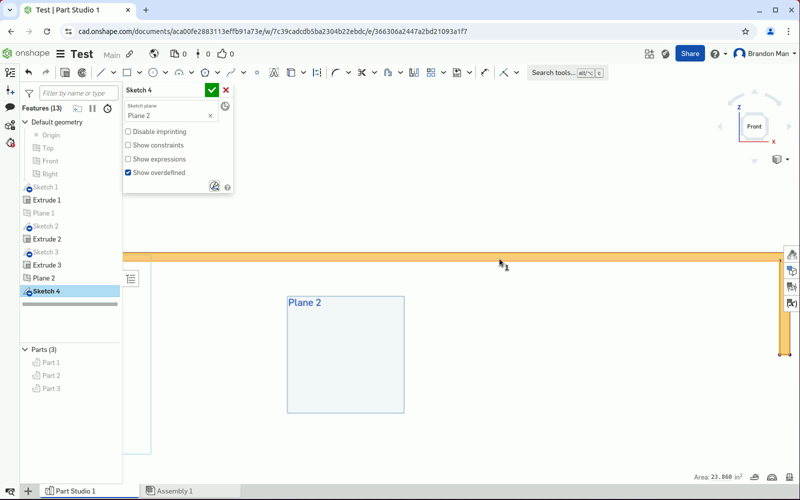
scroll(-6)
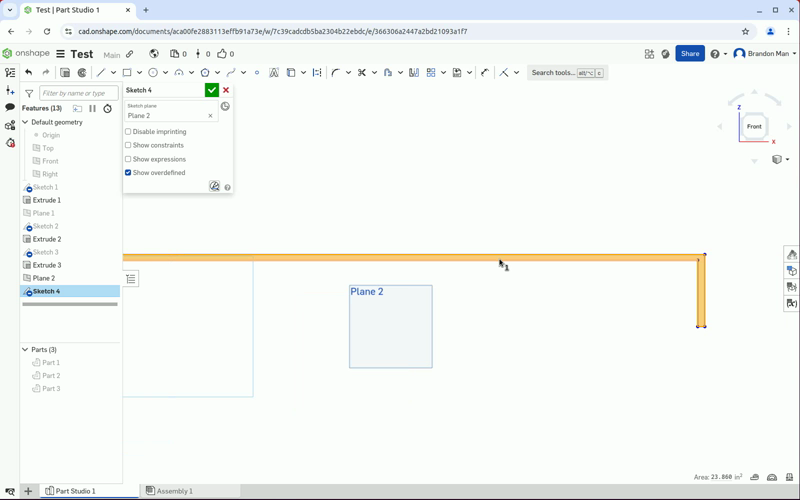
scroll(-6)
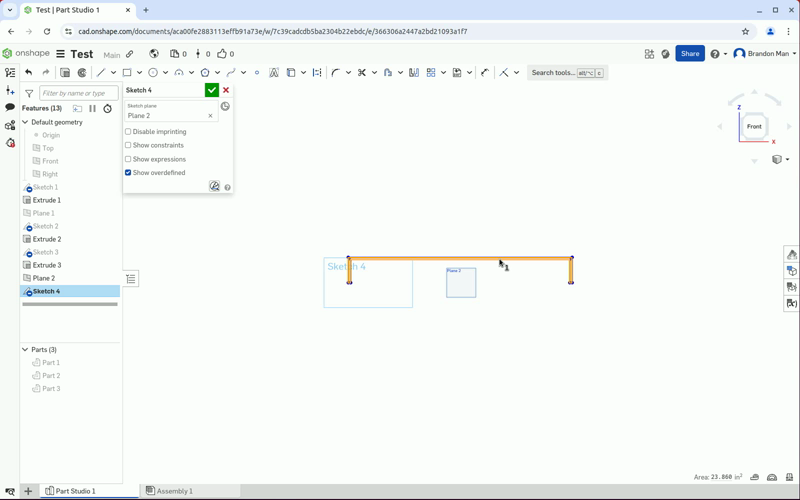
mouse_move(73, 352)
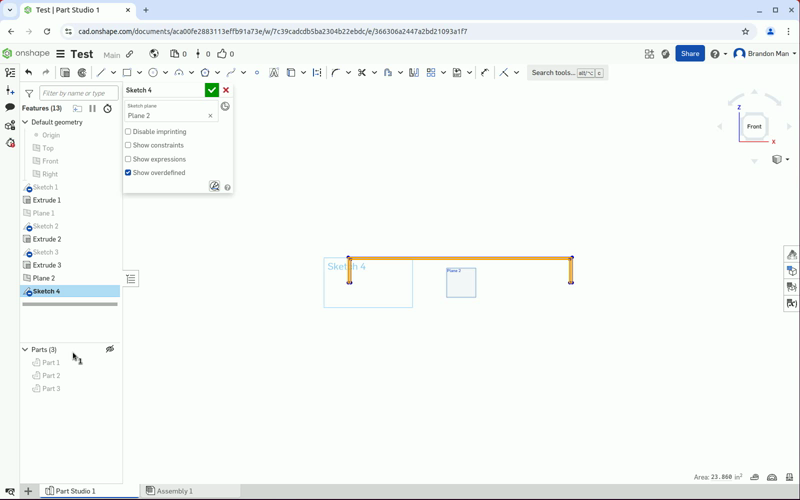
key(shift+y)
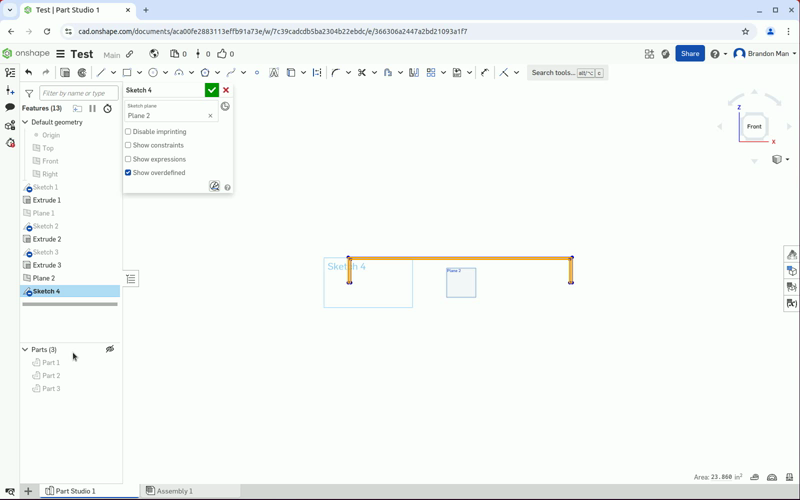
key(shift+e)
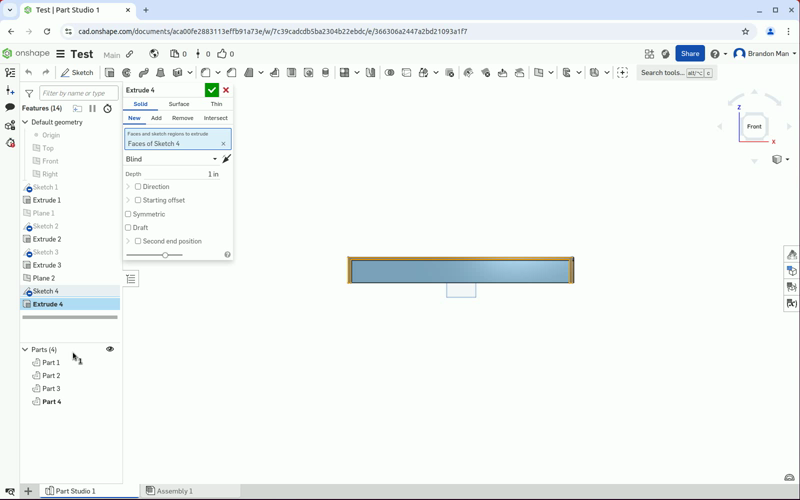
mouse_move(143, 106)
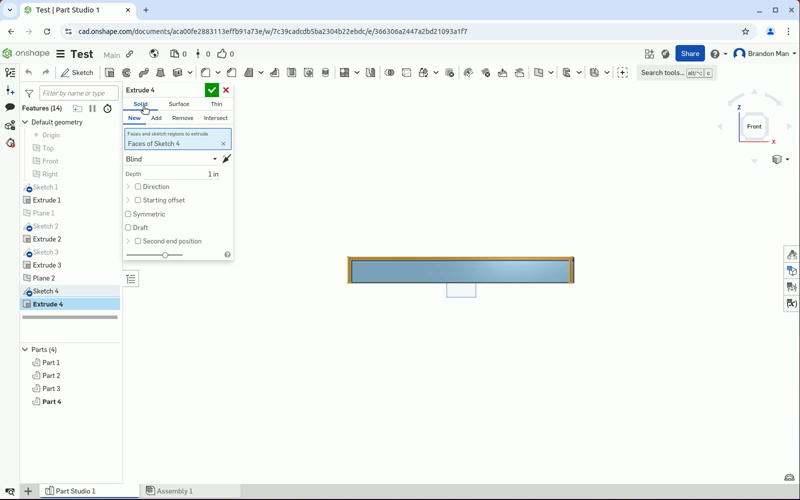
click(143, 106)
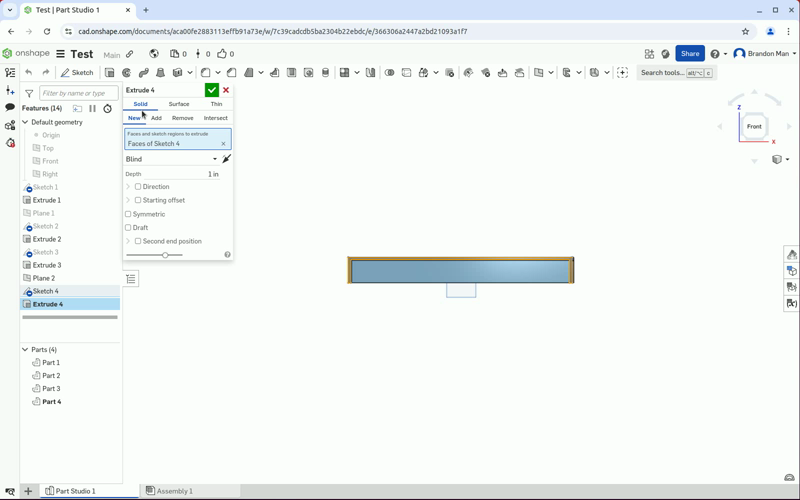
mouse_move(137, 120)
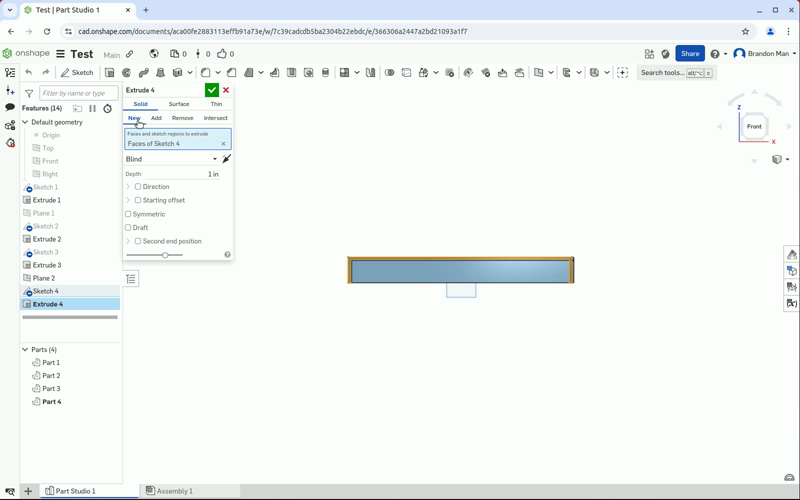
click(137, 120)
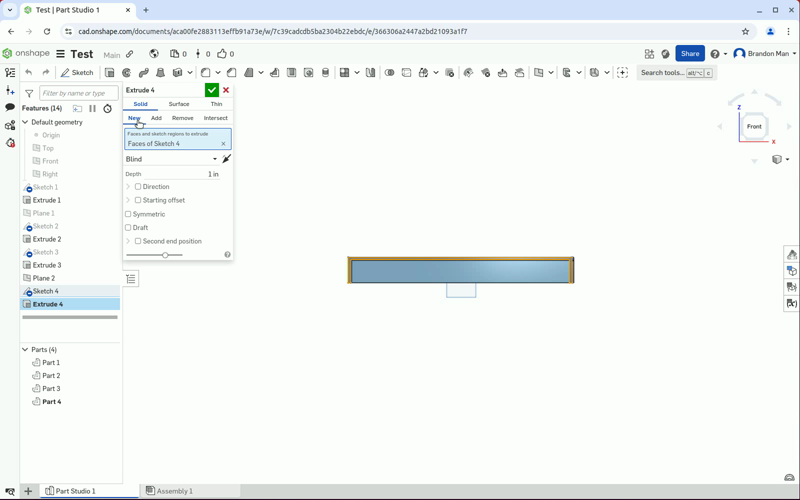
key(tab, 4)
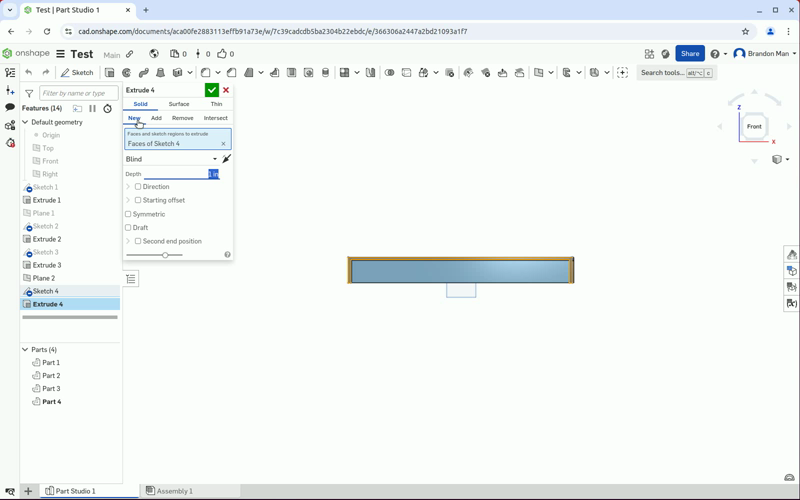
text(0.722)
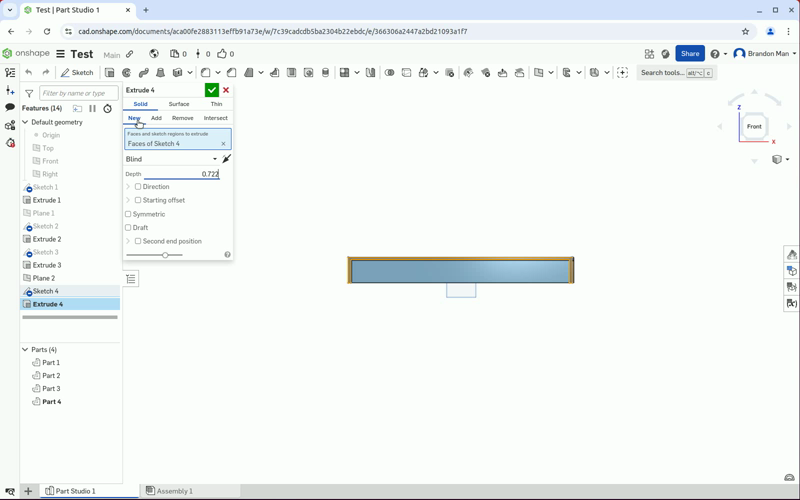
key(enter)
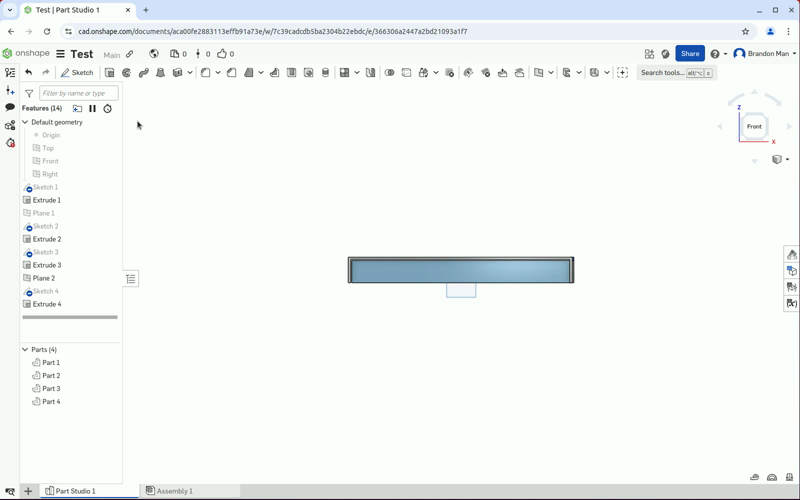
key(shift+h)
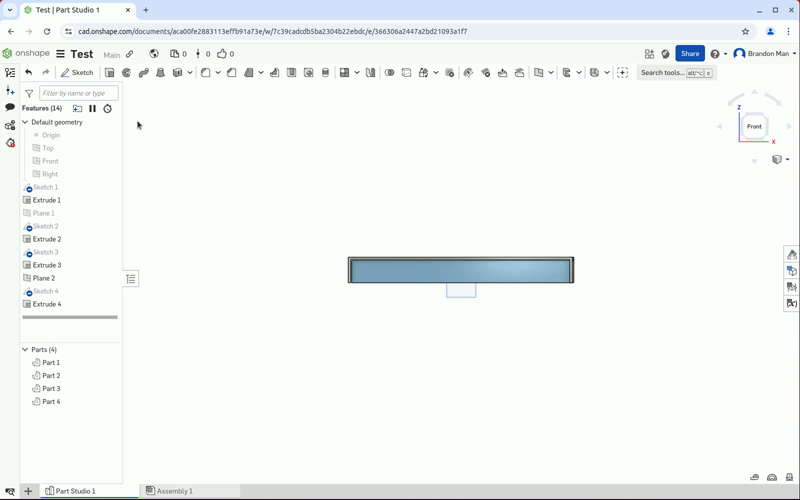
key(shift+h)
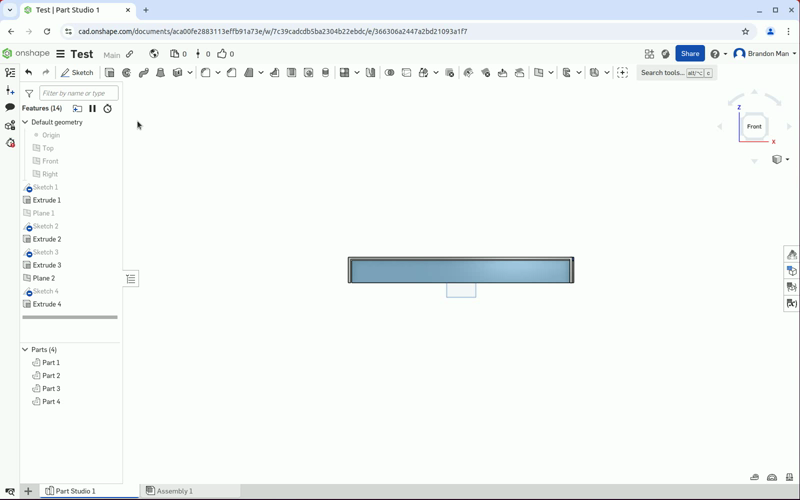
mouse_move(73, 189)
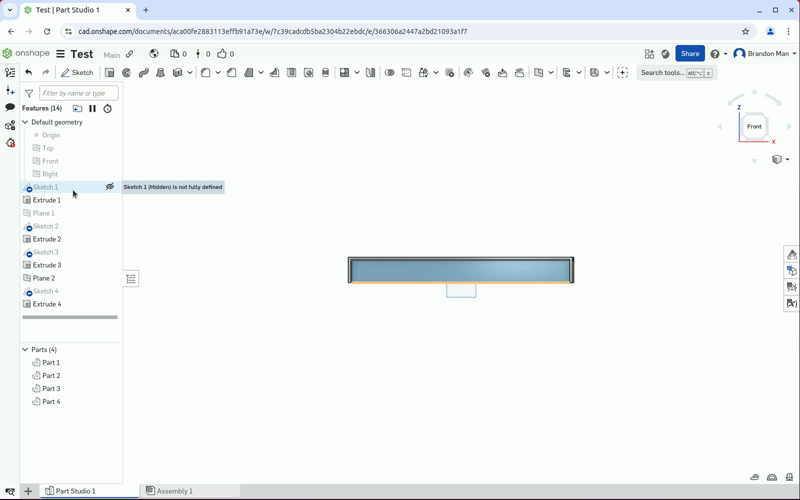
click(73, 189)
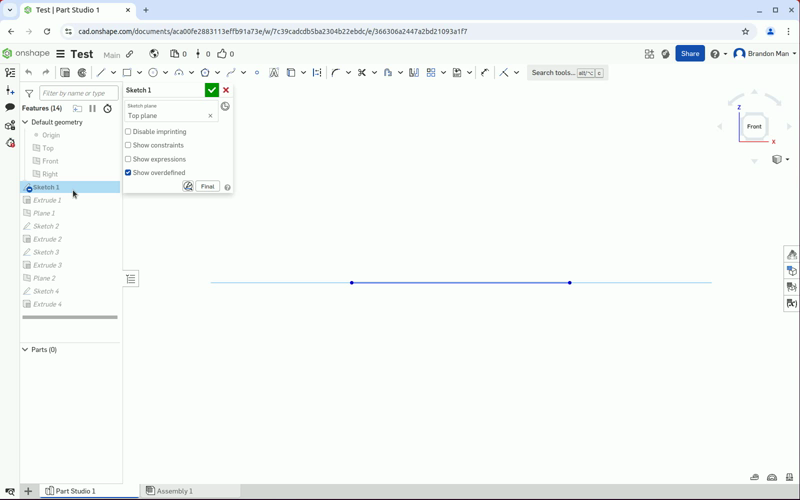
mouse_move(229, 92)
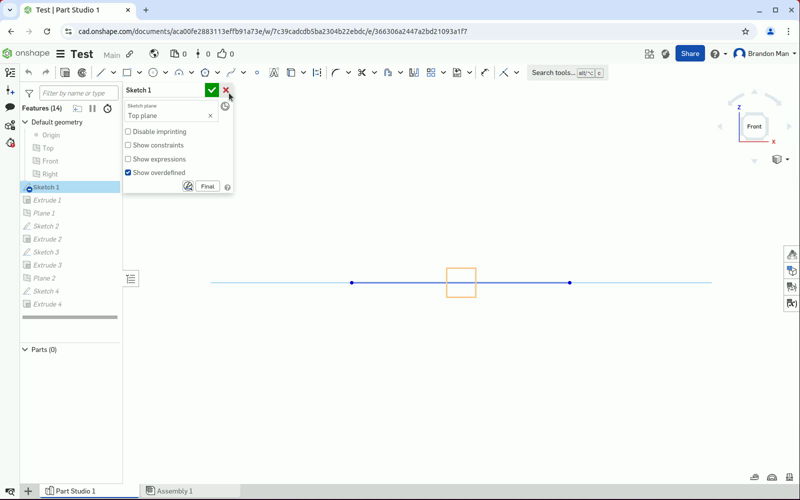
click(229, 92)
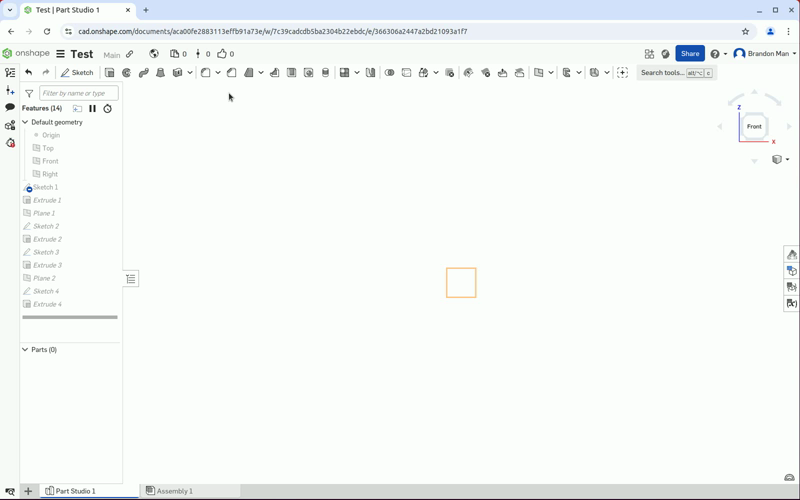
key(shift+s)
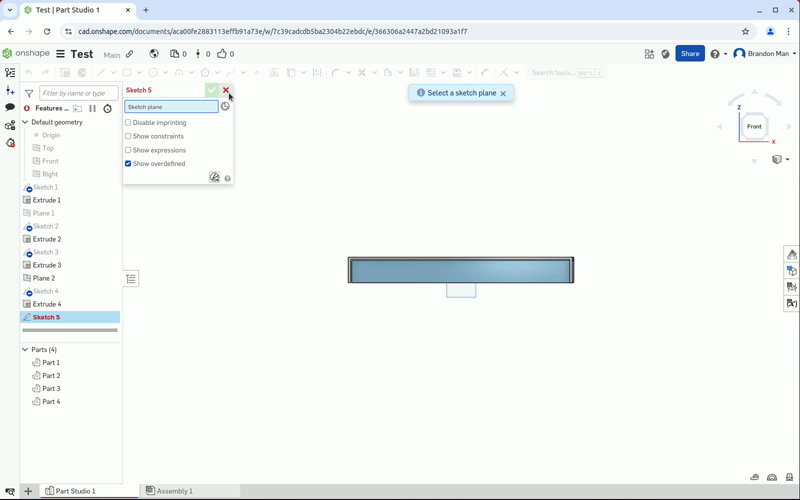
mouse_move(73, 280)
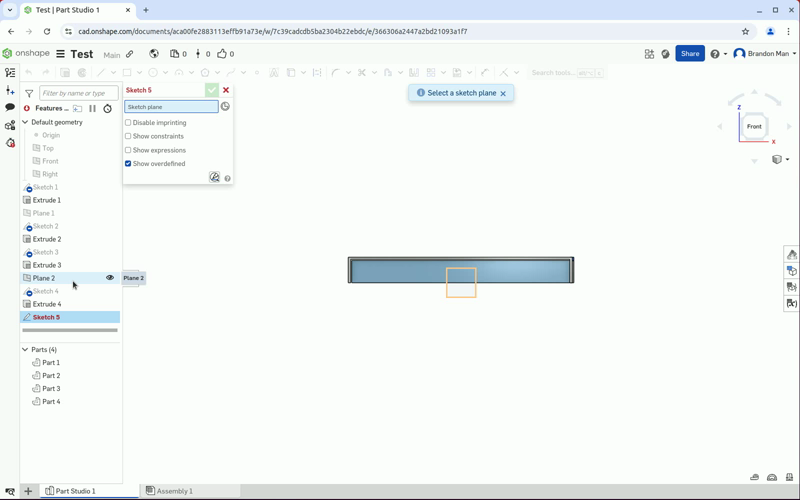
click(73, 280)
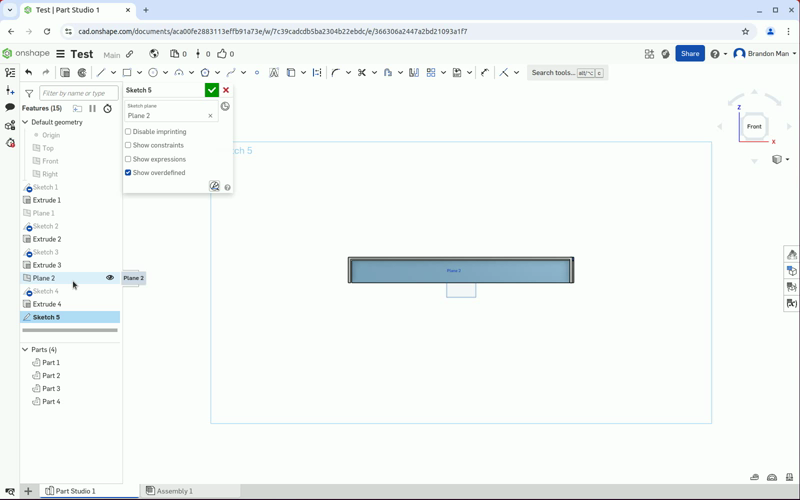
mouse_move(73, 352)
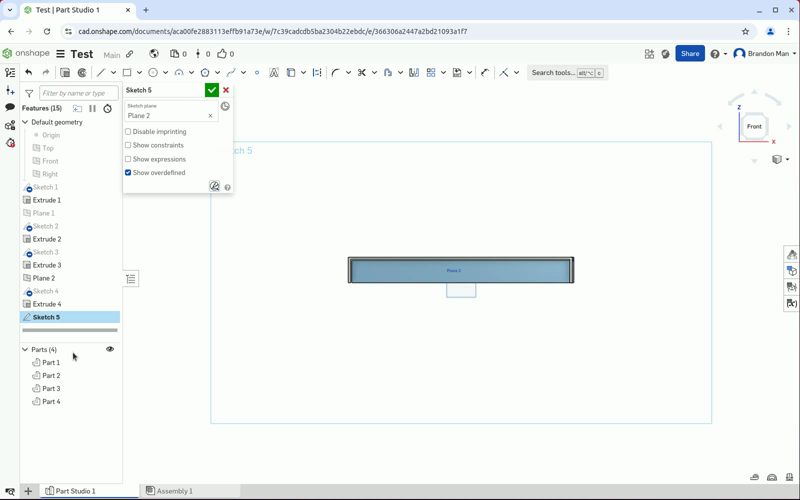
key(y)
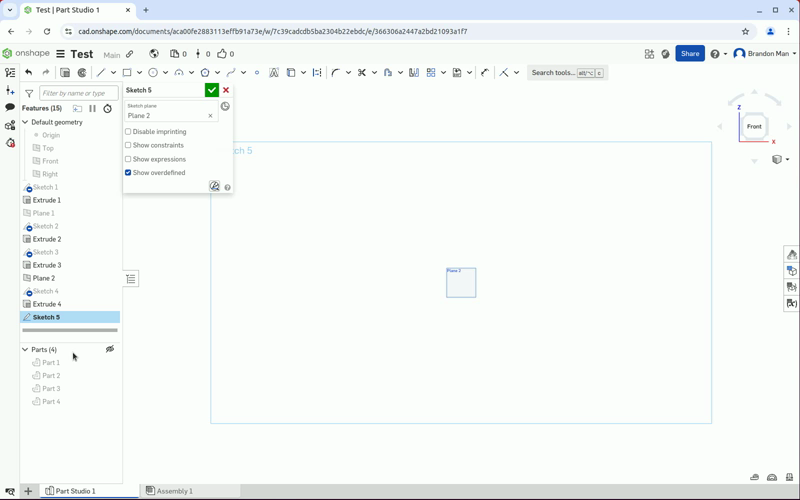
key(l)
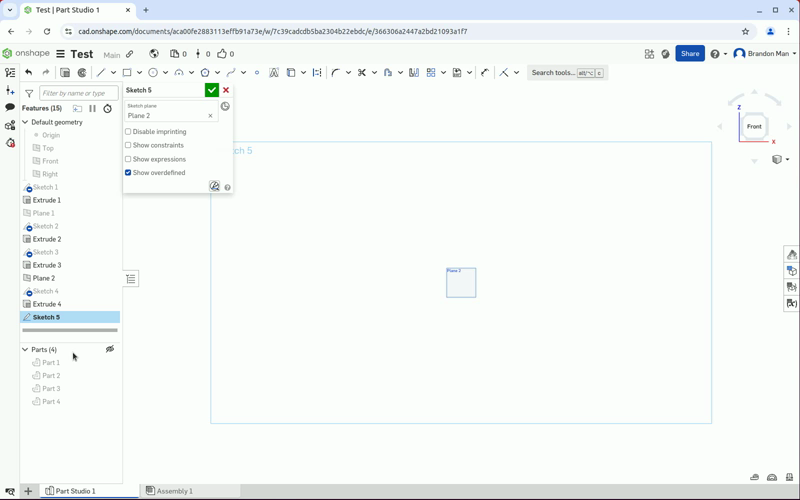
key_down(shift)
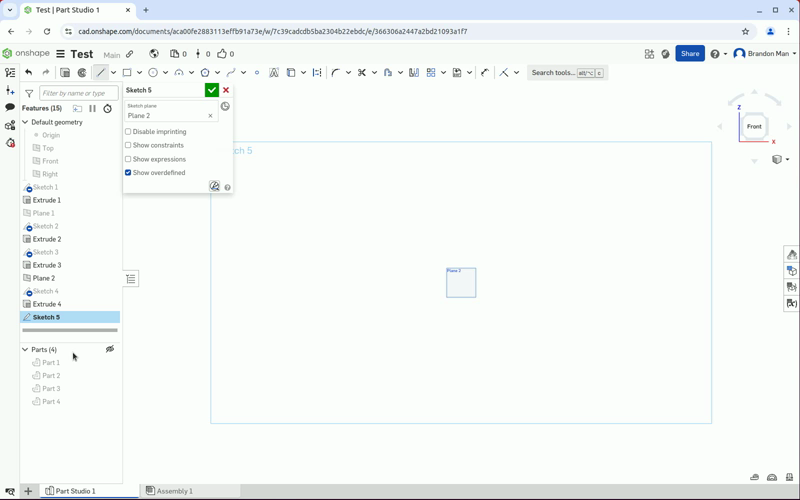
mouse_move(351, 282)
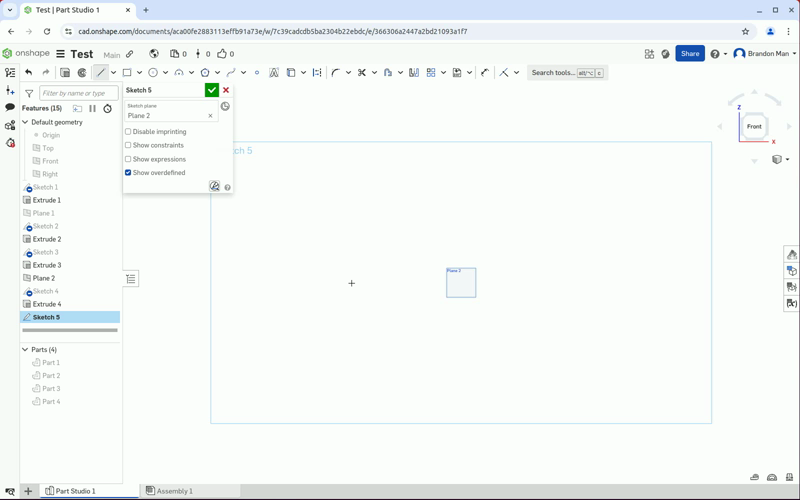
click(351, 282)
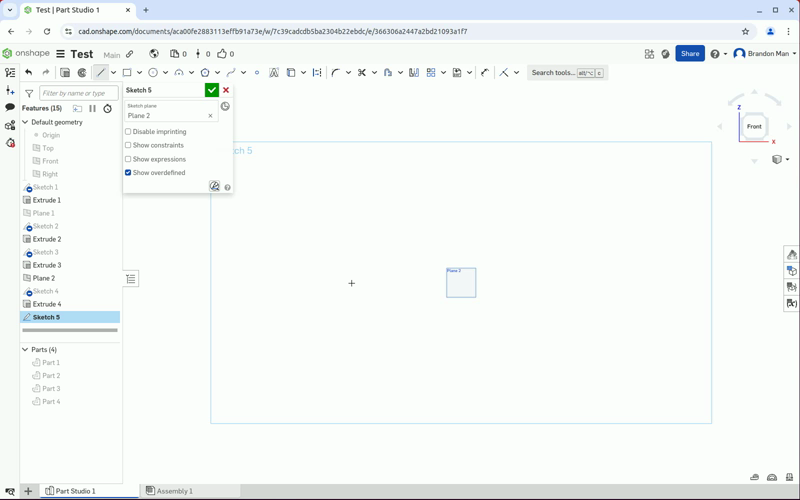
key_up(shift)
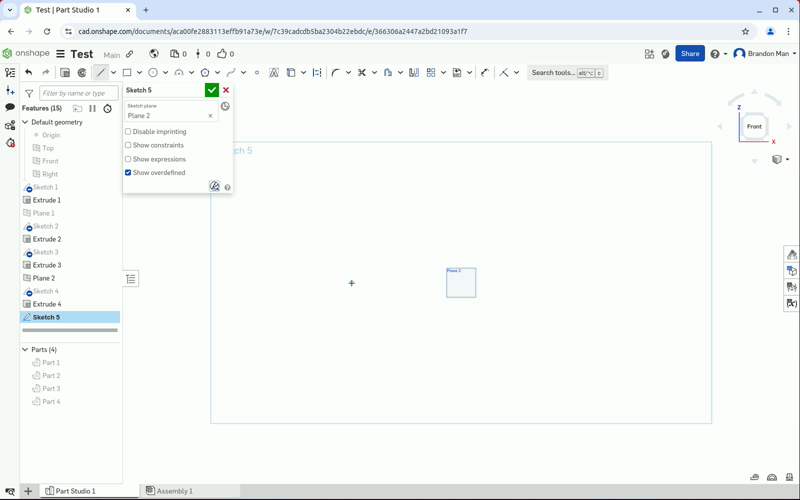
key_down(shift)
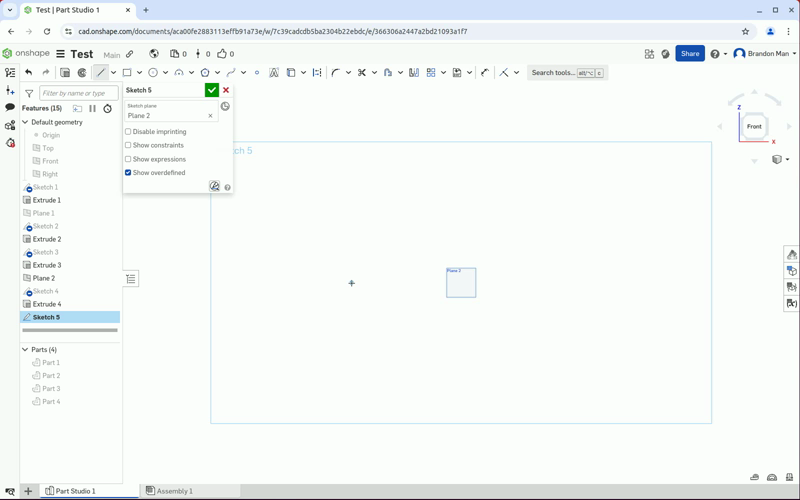
mouse_move(569, 282)
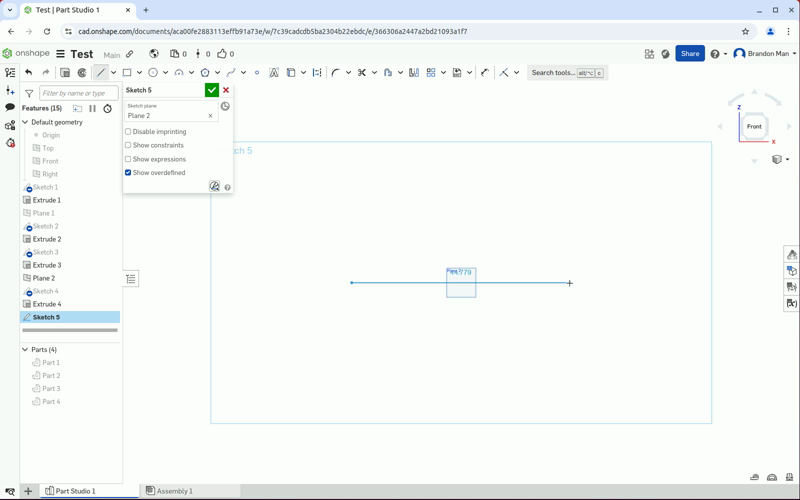
click(569, 282)
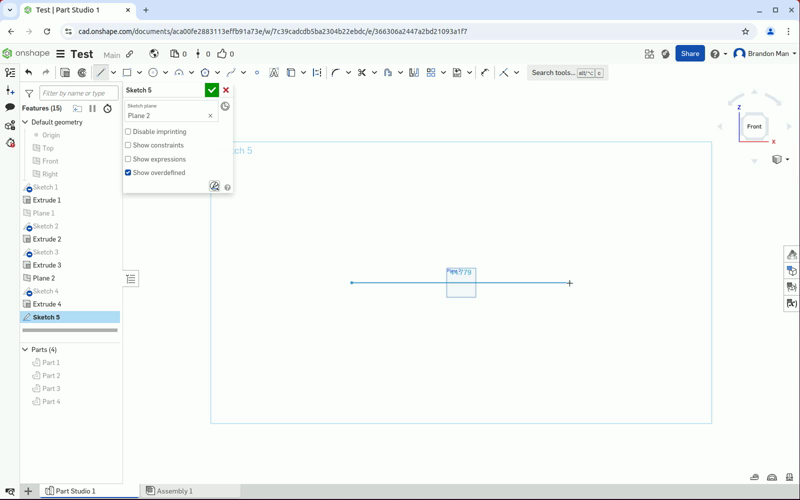
key_up(shift)
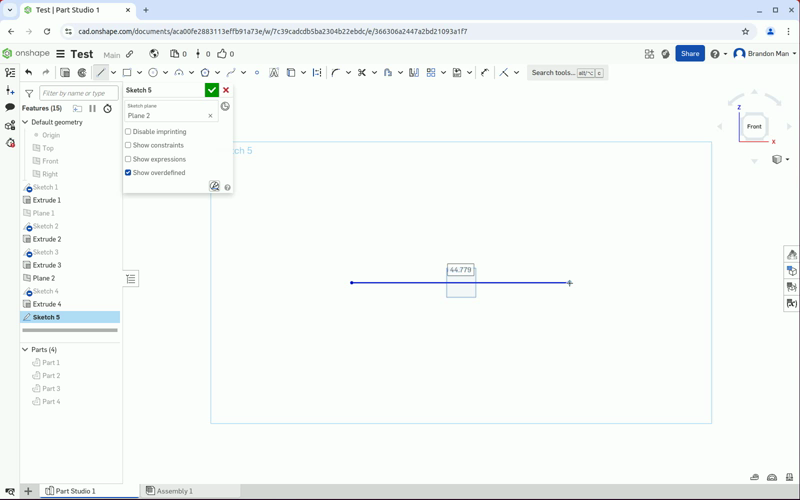
key_down(shift)
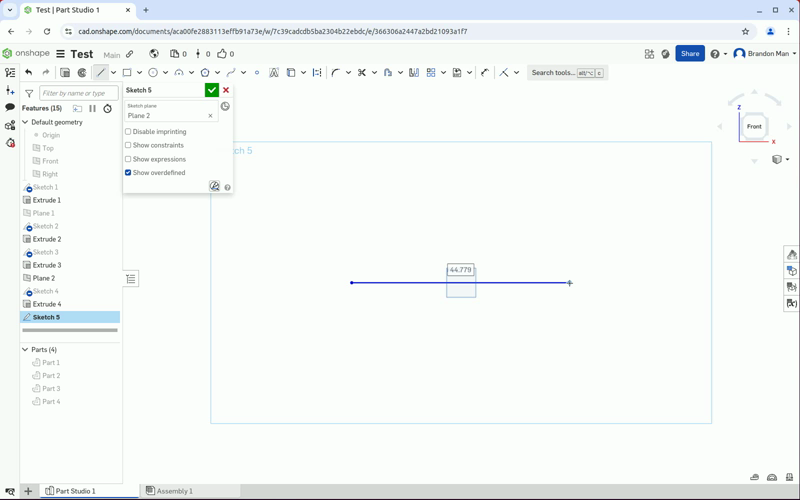
mouse_move(589, 282)
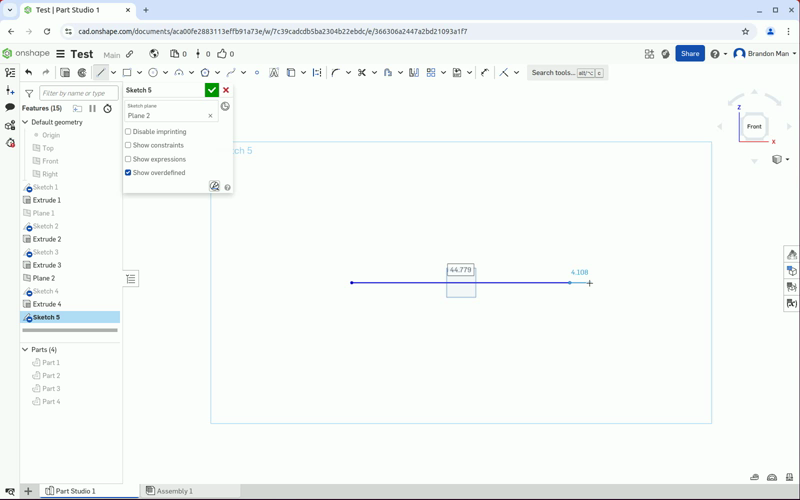
mouse_move(569, 260)
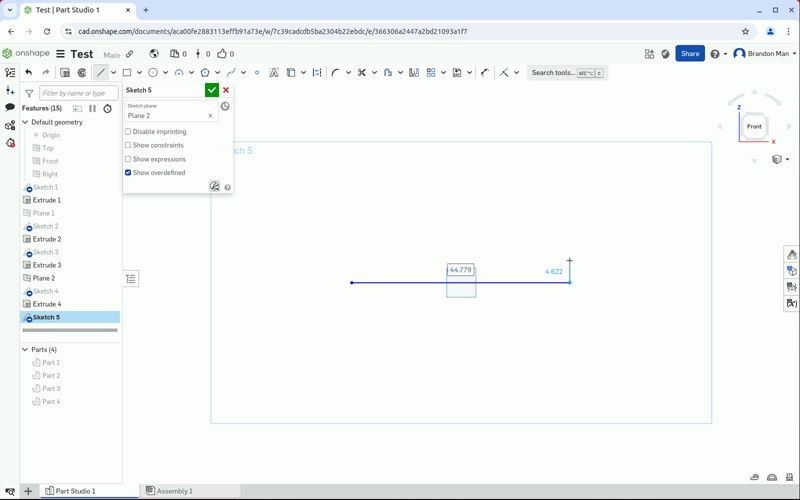
click(569, 260)
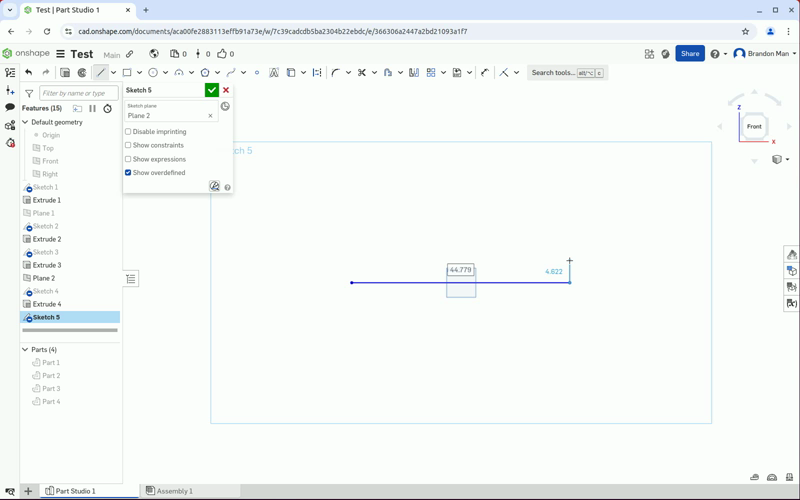
key_up(shift)
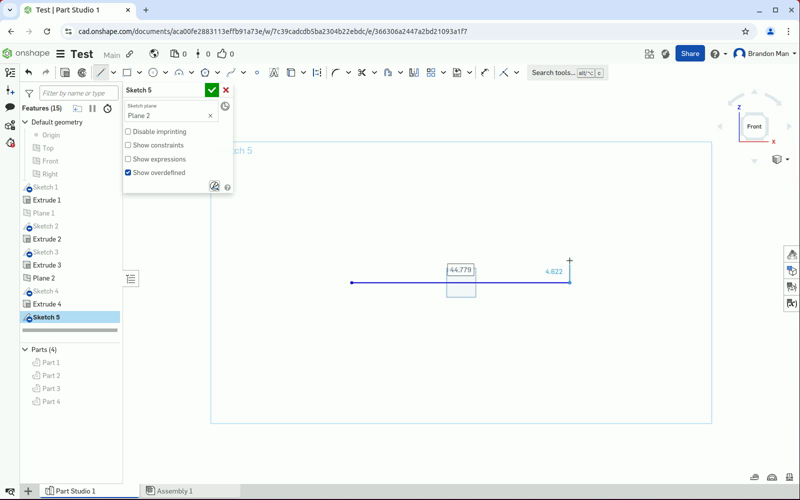
key_down(shift)
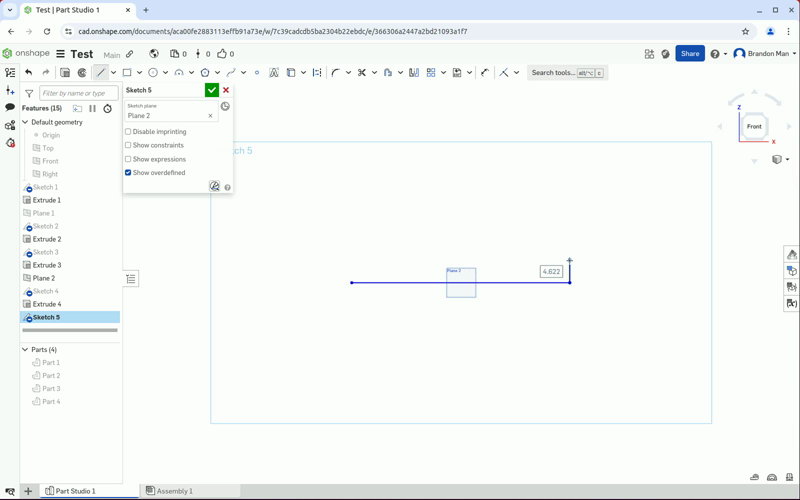
mouse_move(351, 260)
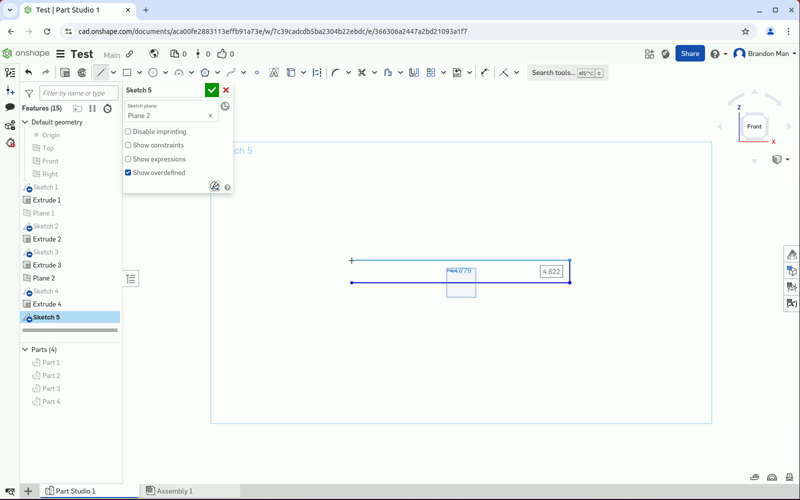
click(351, 260)
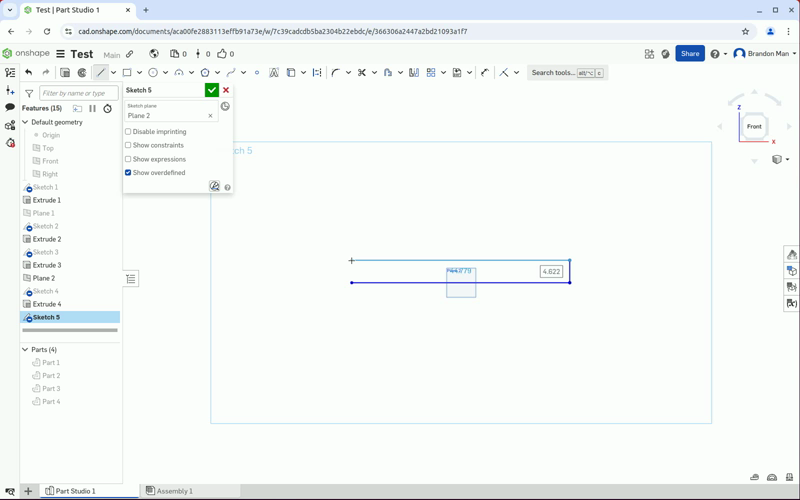
key_up(shift)
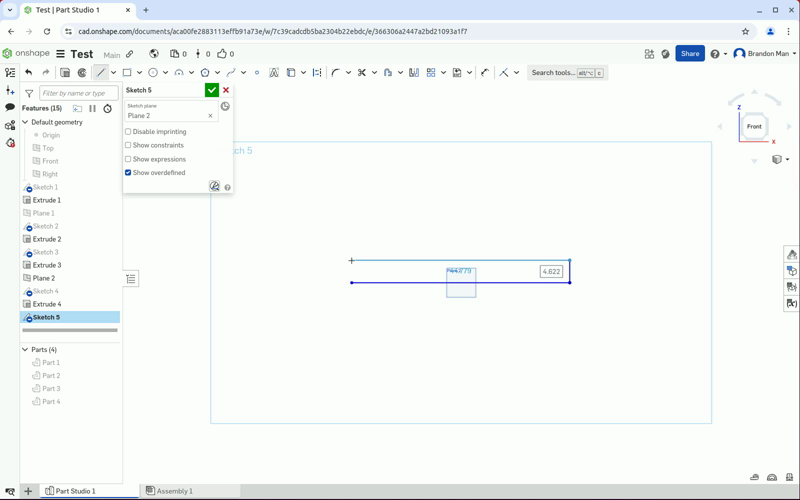
mouse_move(381, 260)
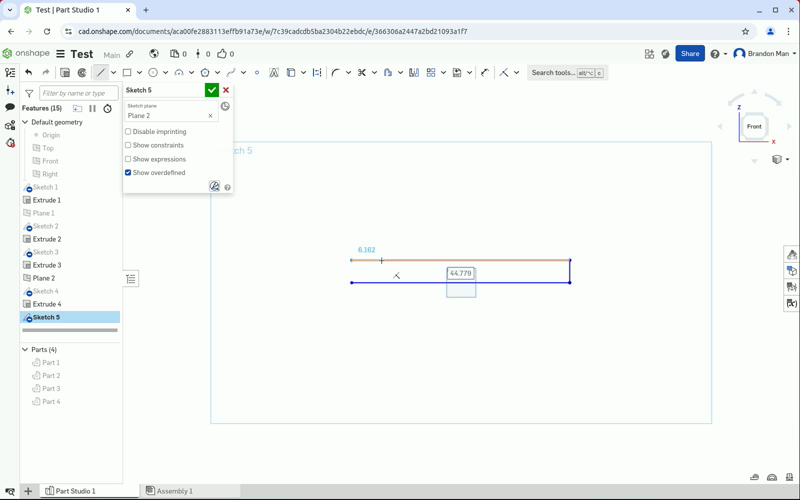
key_down(shift)
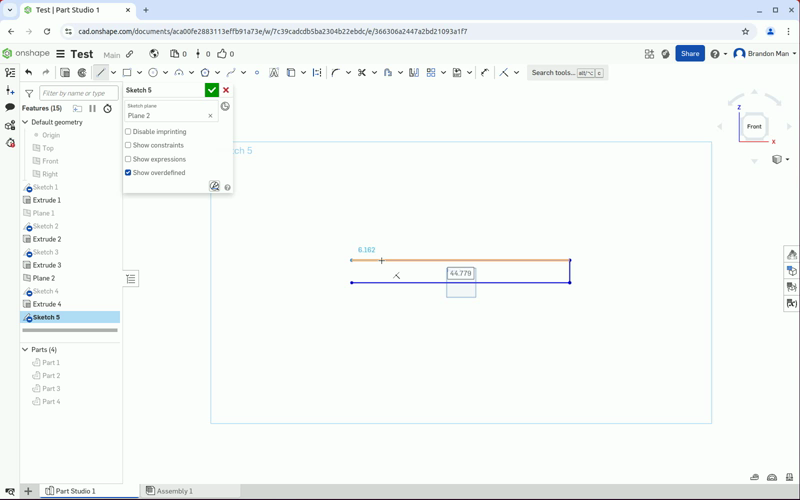
mouse_move(351, 282)
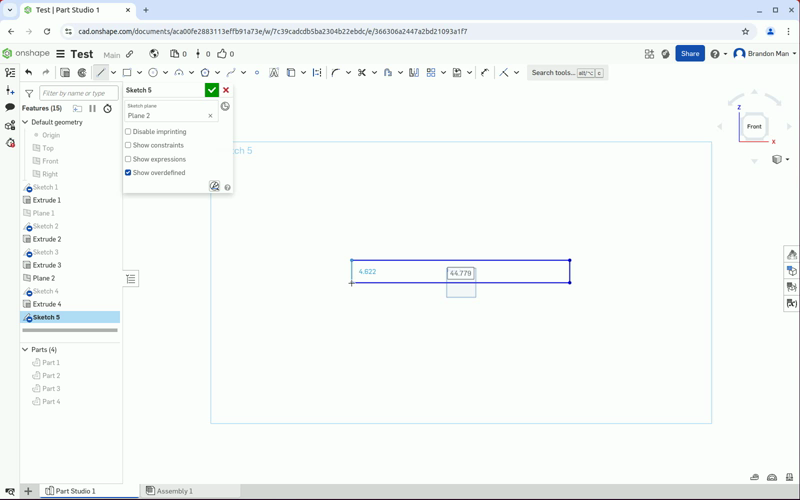
key_up(shift)
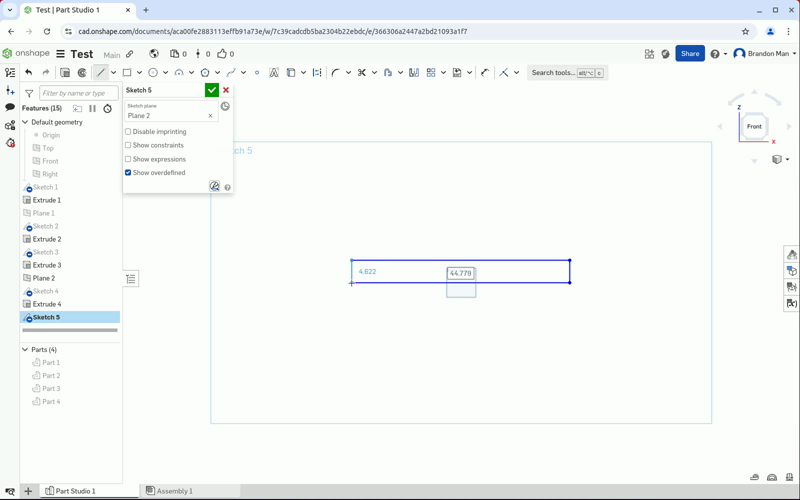
click(351, 282)
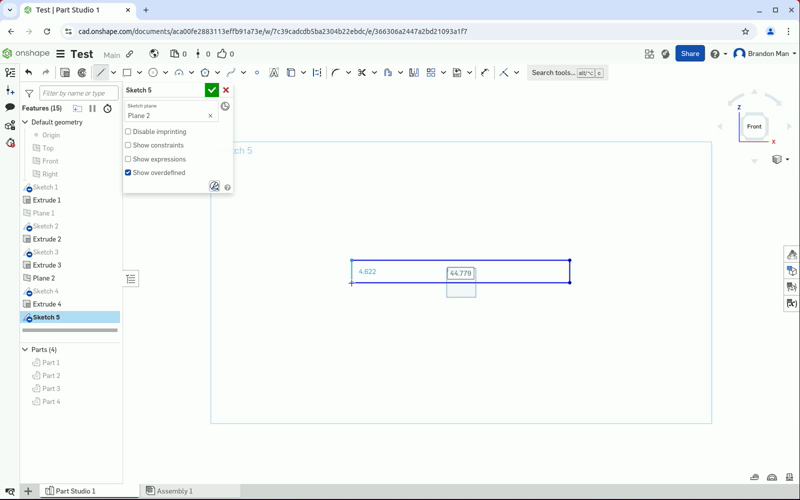
key(esc)
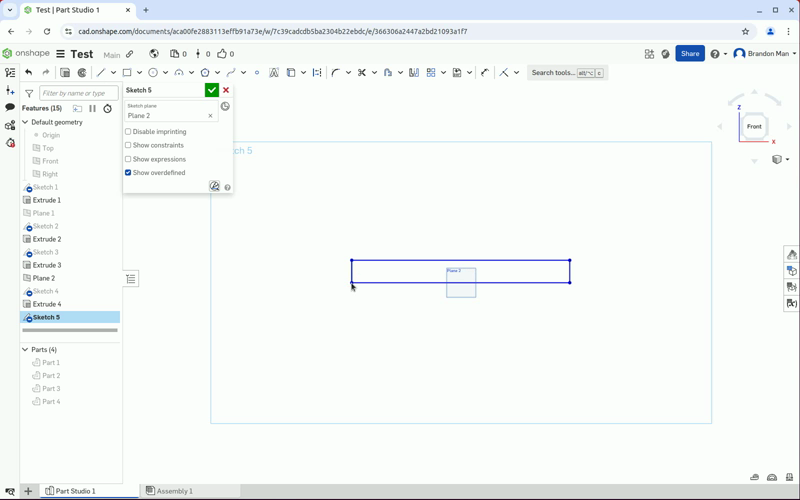
mouse_move(541, 267)
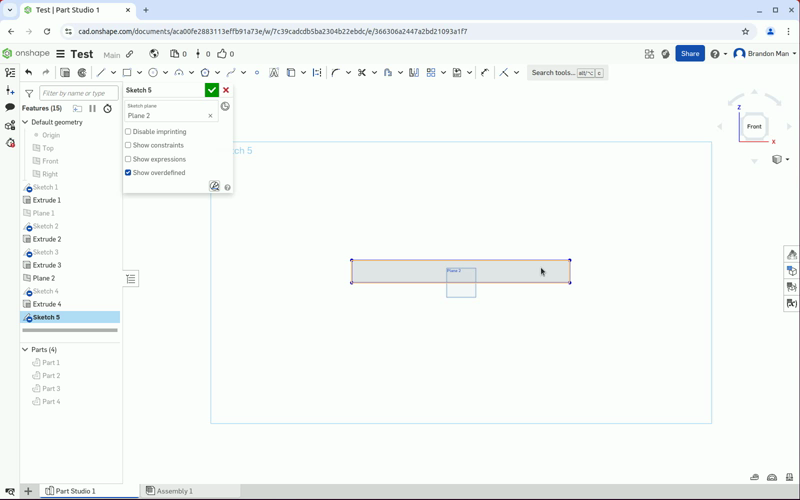
click(541, 267)
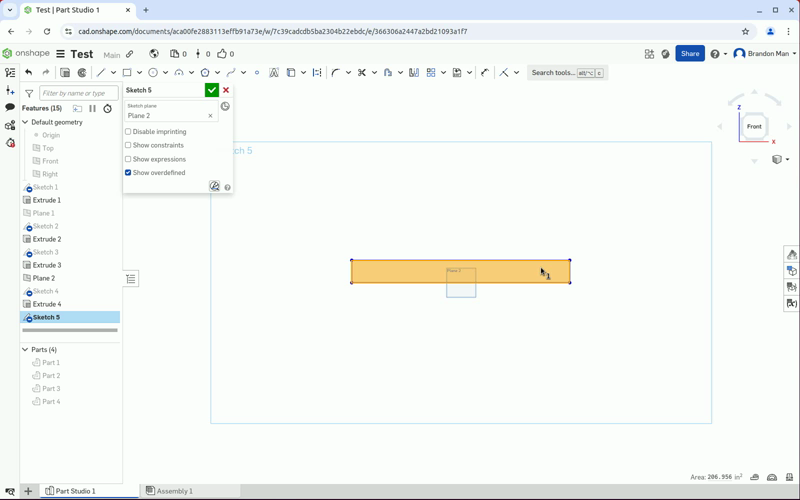
mouse_move(73, 352)
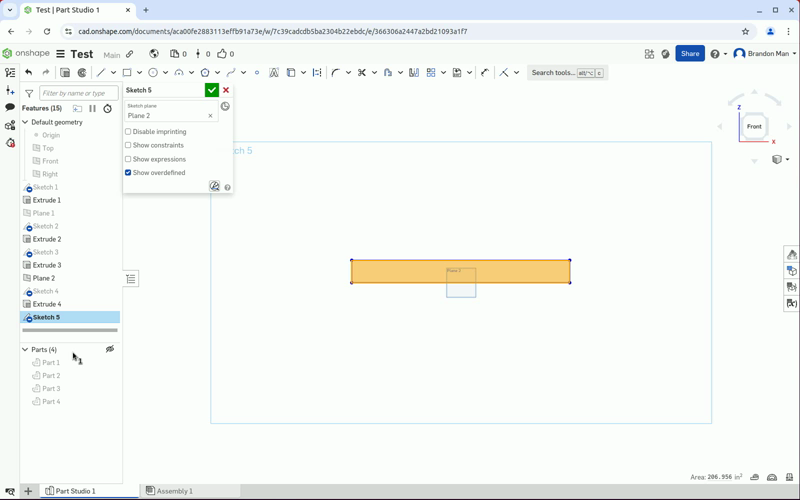
key(shift+y)
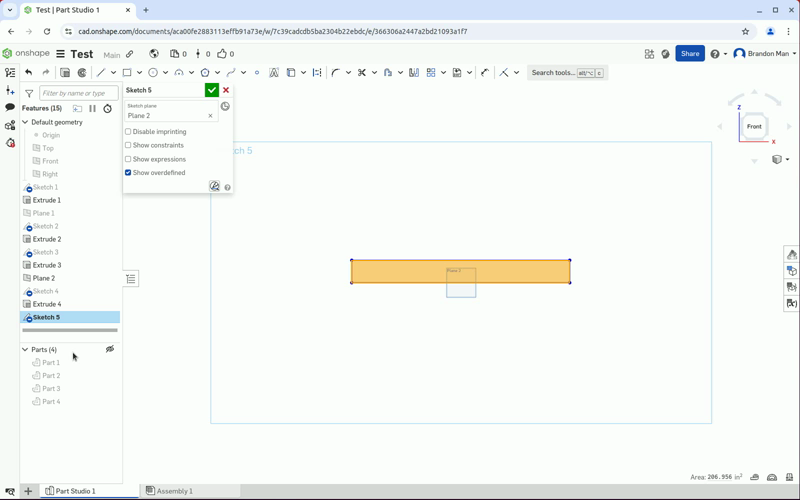
key(shift+e)
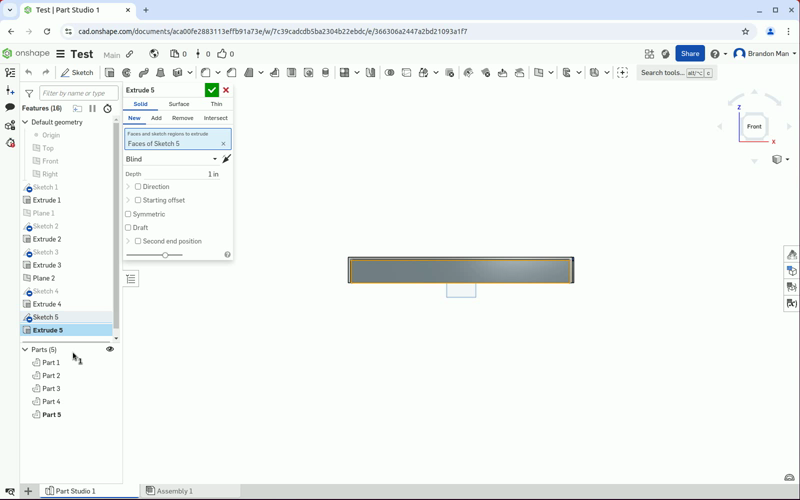
mouse_move(143, 106)
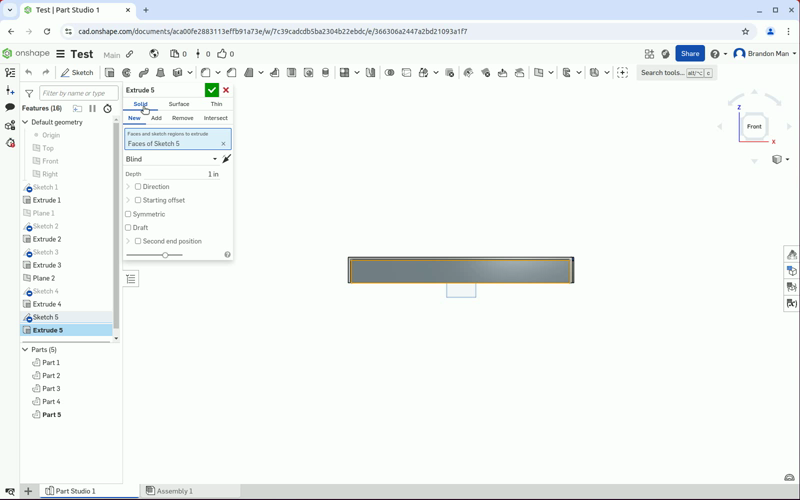
click(143, 106)
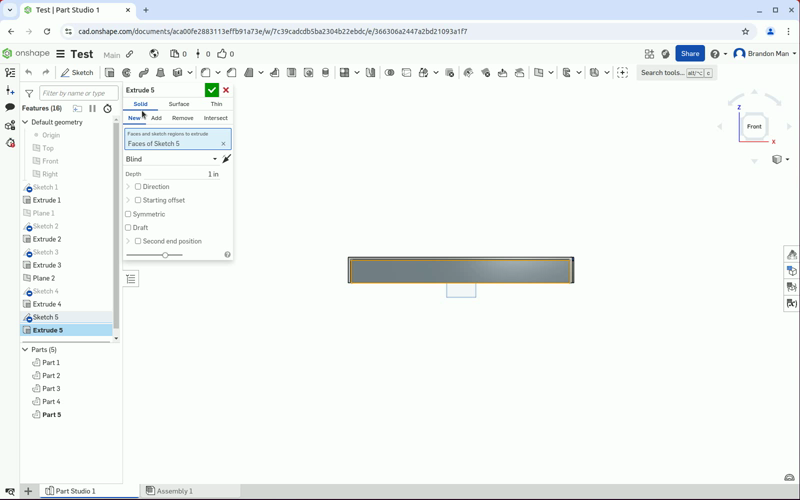
mouse_move(137, 120)
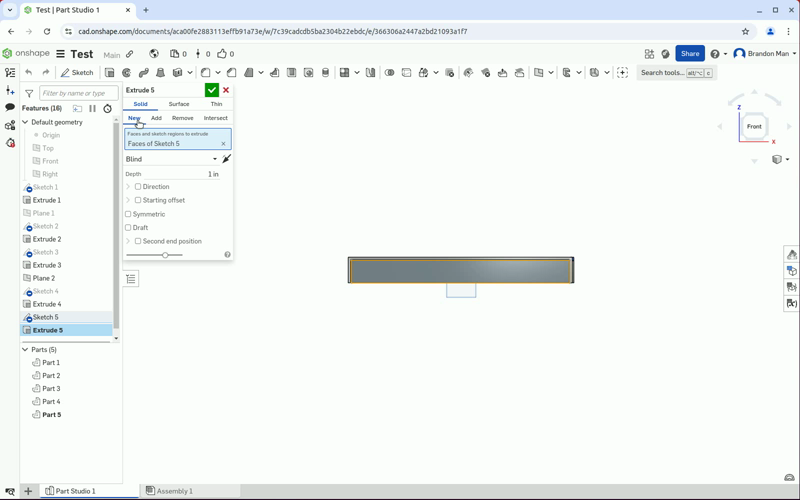
click(137, 120)
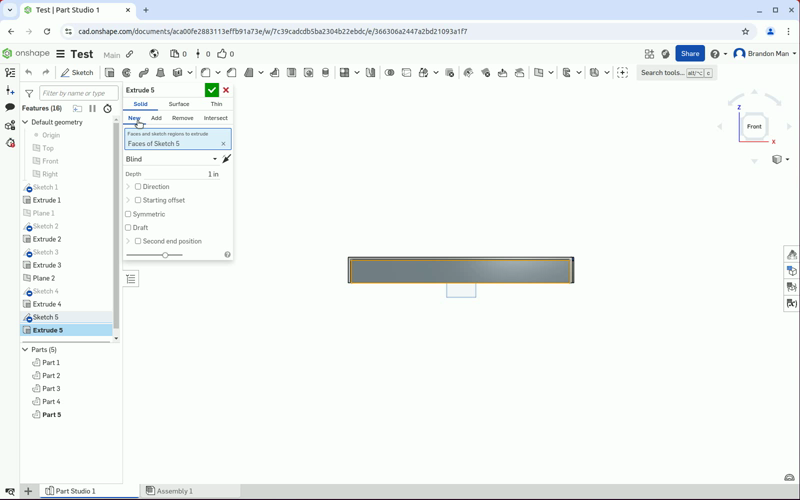
key(tab, 4)
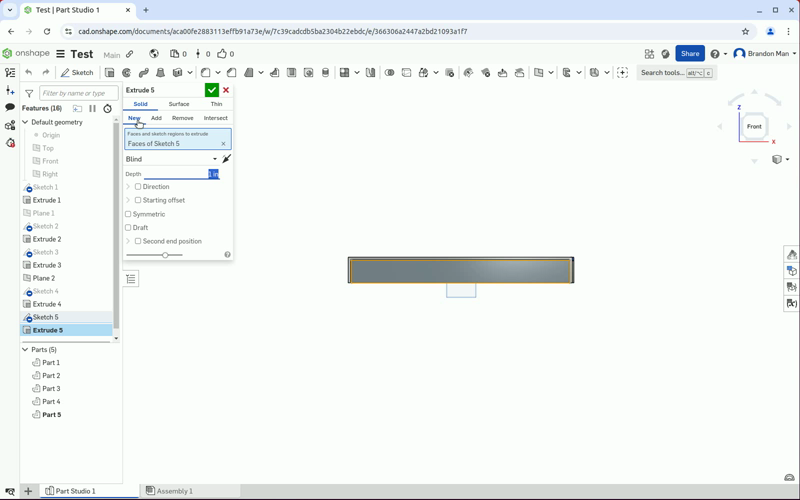
text(0.722)
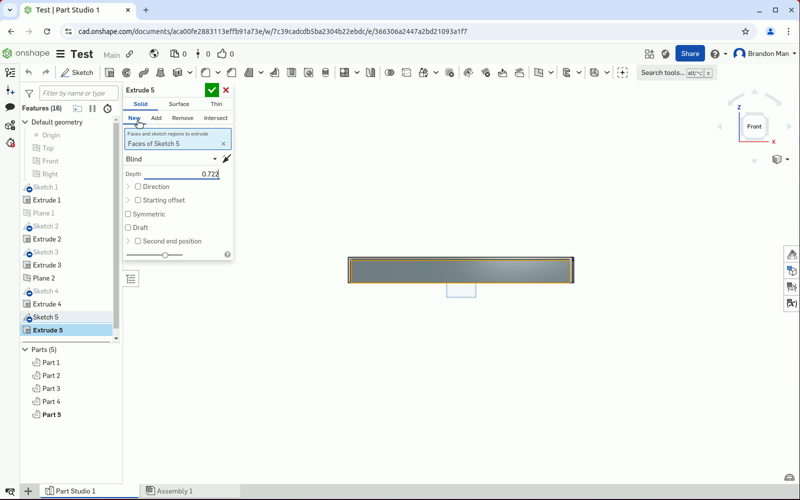
key(enter)
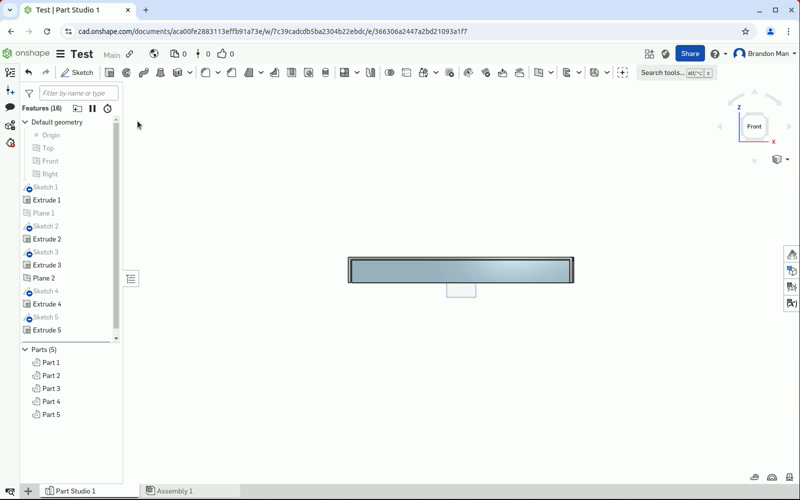
key(shift+h)
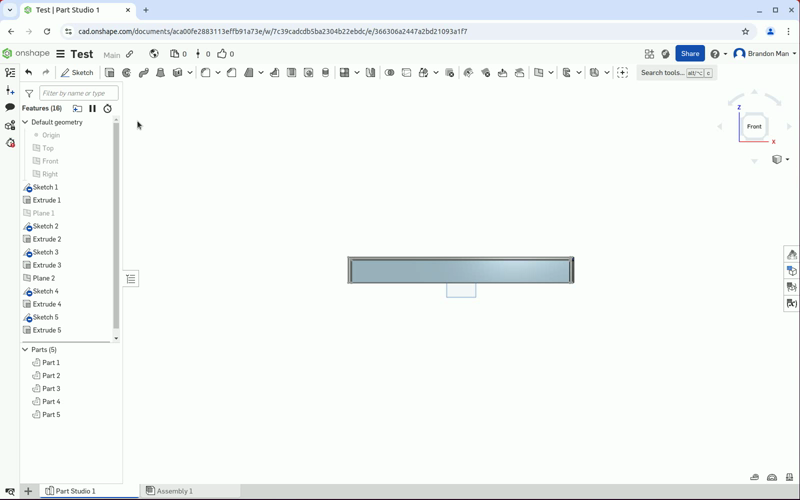
key(shift+h)
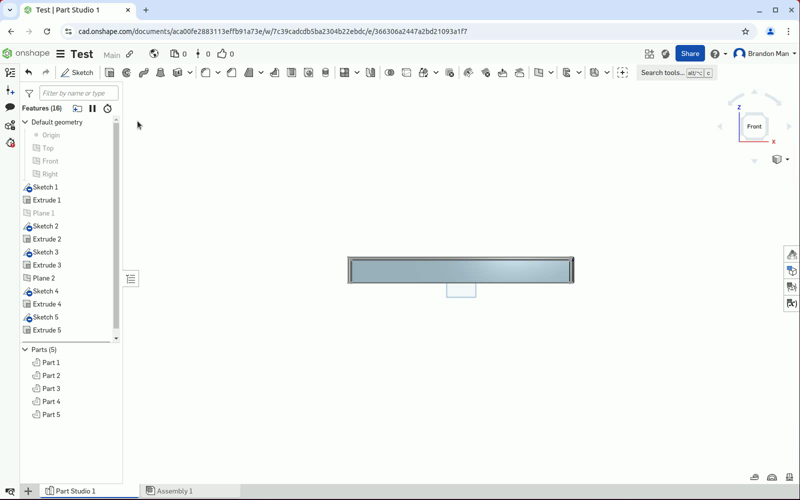
key(shift+7)
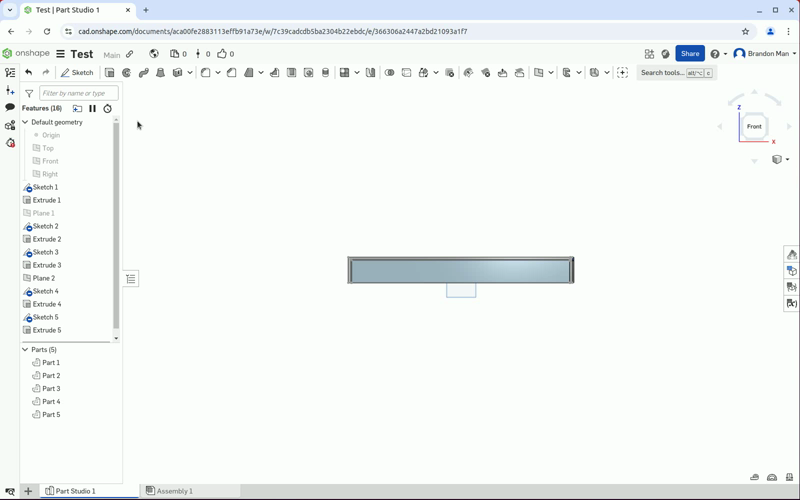
key(left, 2)
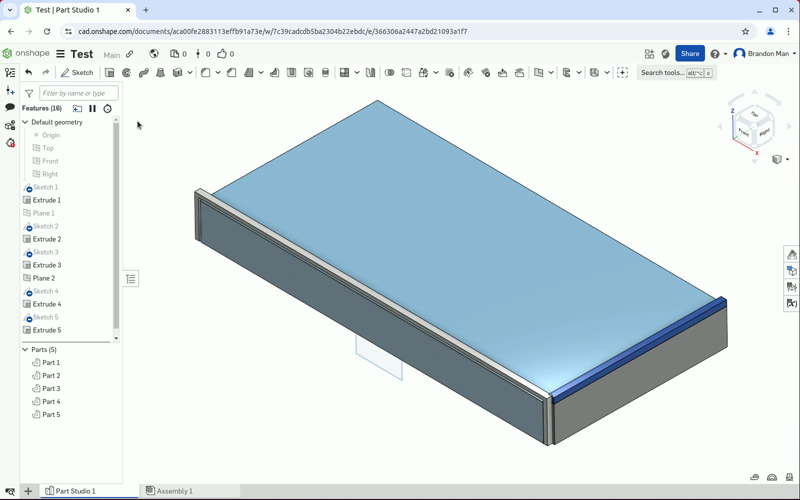
key(down, 2)
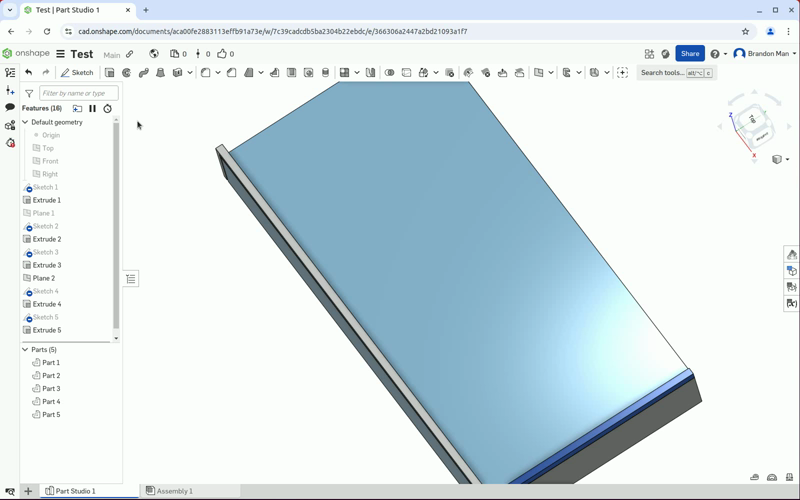
key(up, 2)
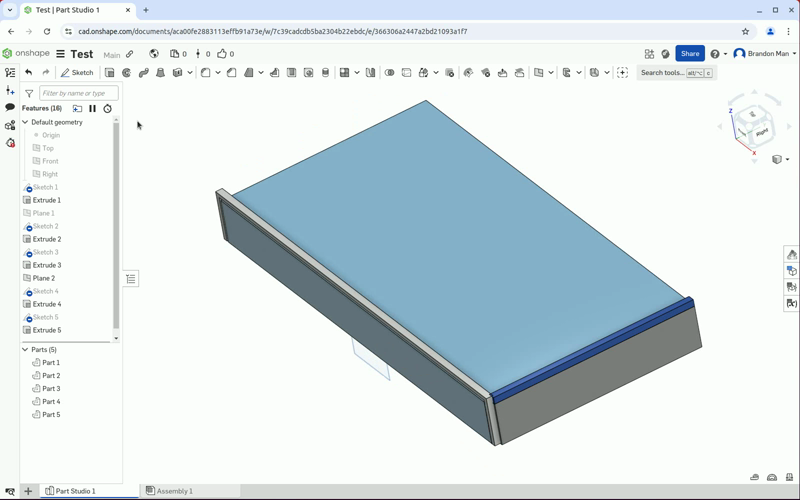
key(right, 2)
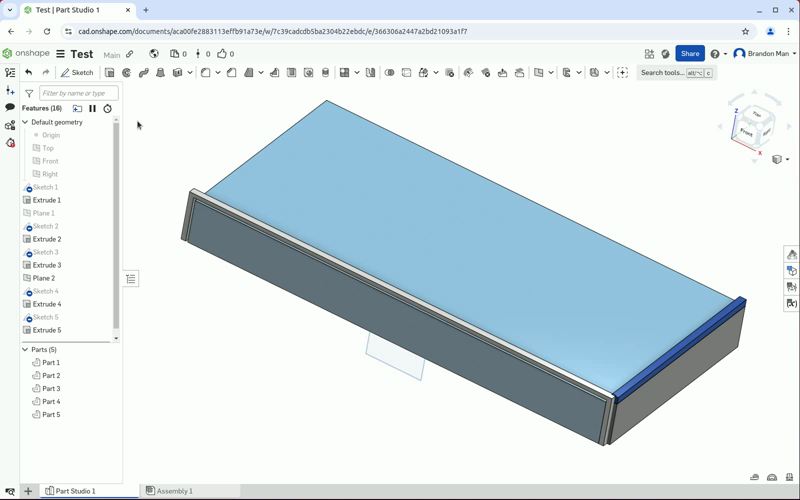
mouse_move(69, 189)
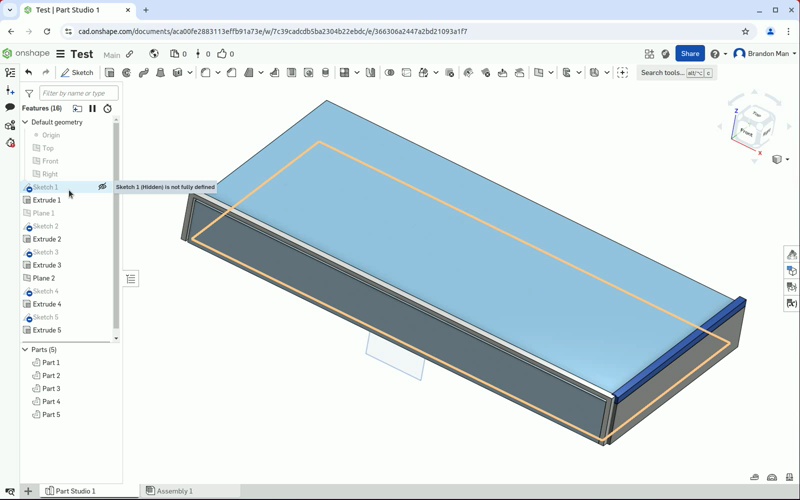
click(69, 189)